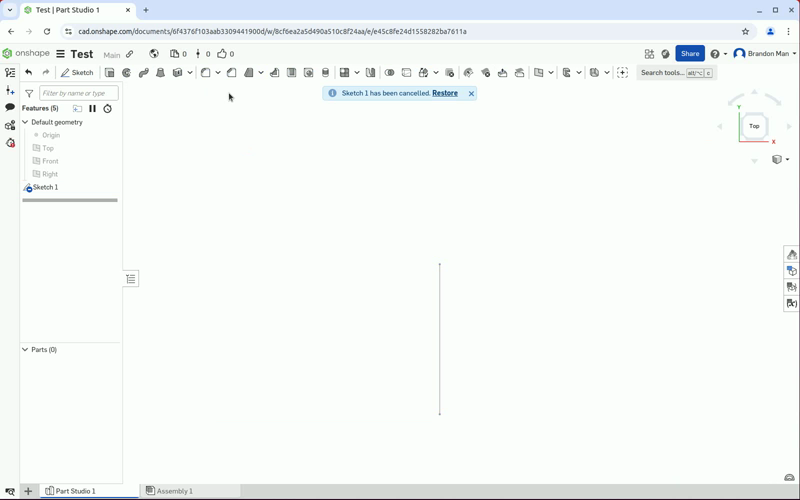
key(shift+h)
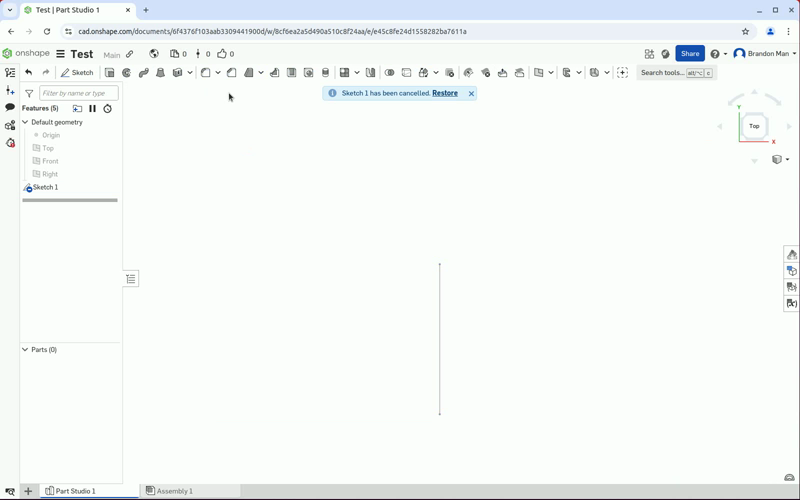
key(shift+s)
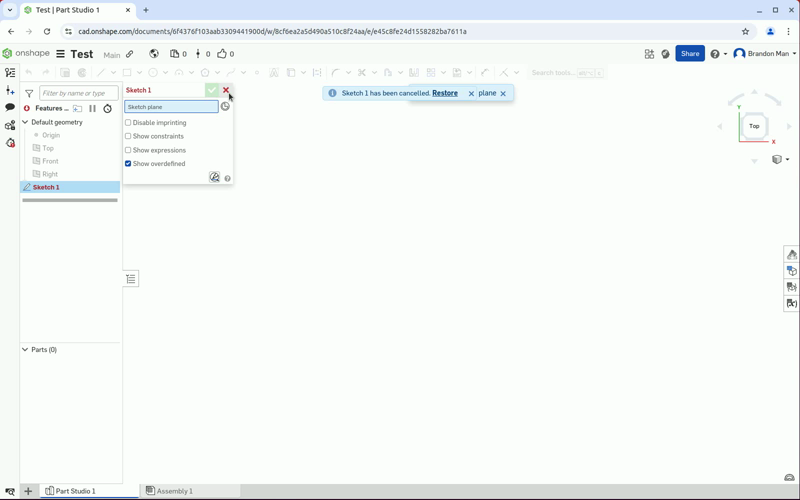
mouse_move(73, 150)
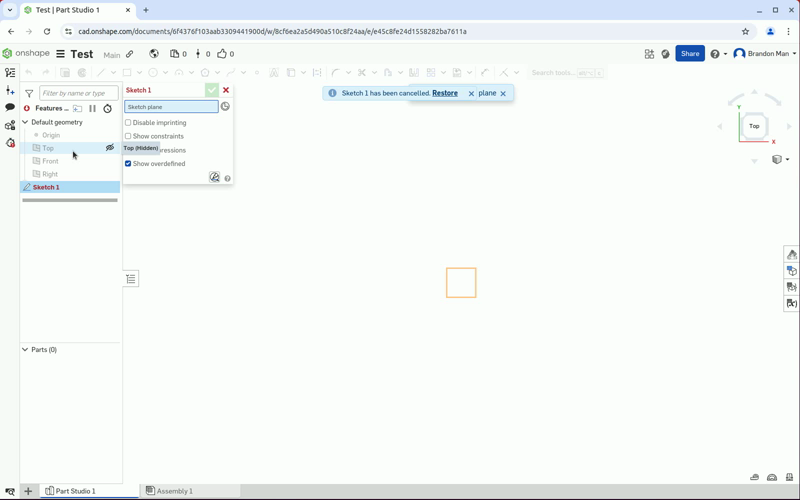
click(73, 150)
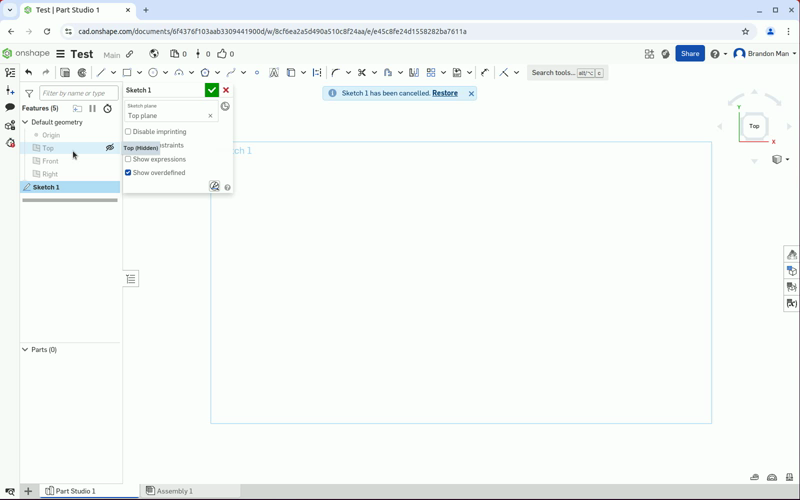
mouse_move(73, 352)
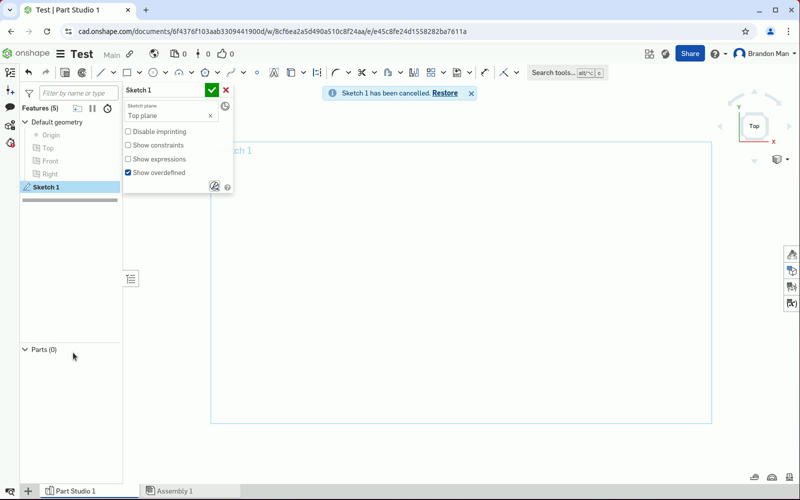
key(y)
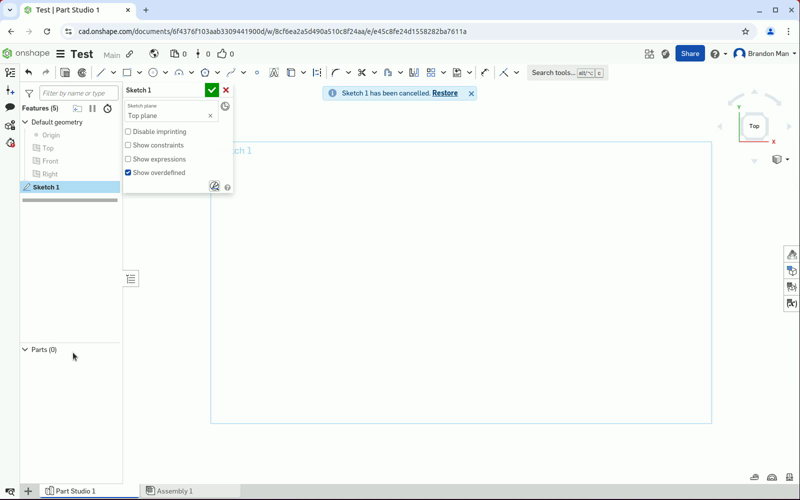
key(l)
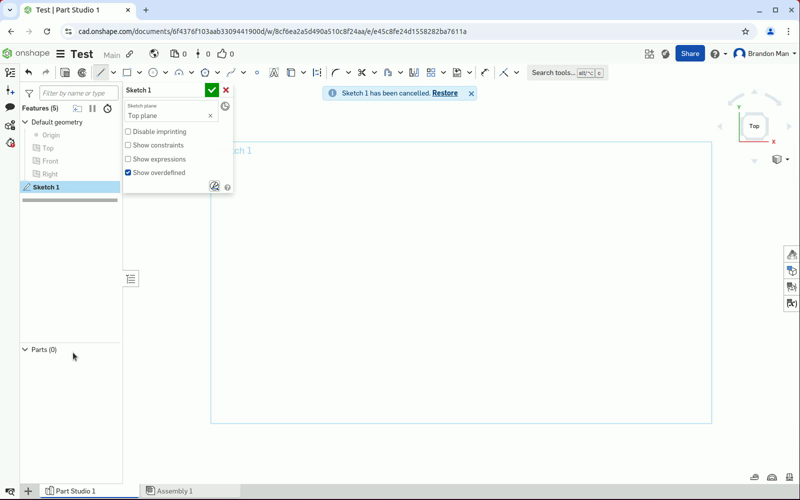
key_down(shift)
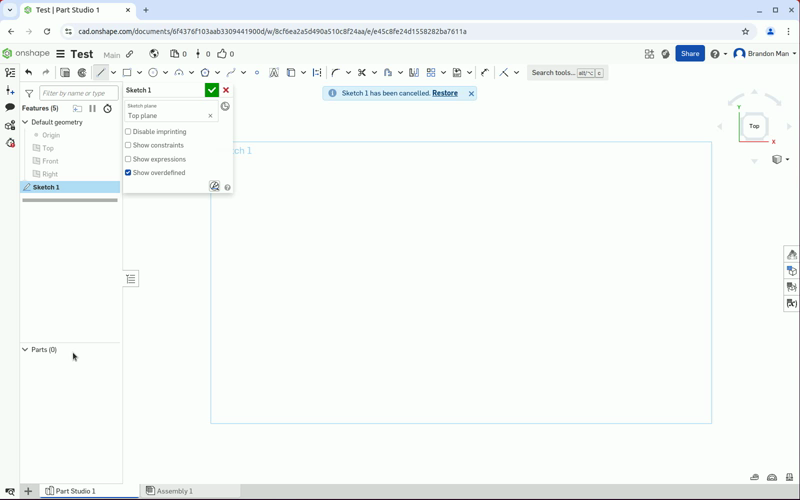
mouse_move(460, 282)
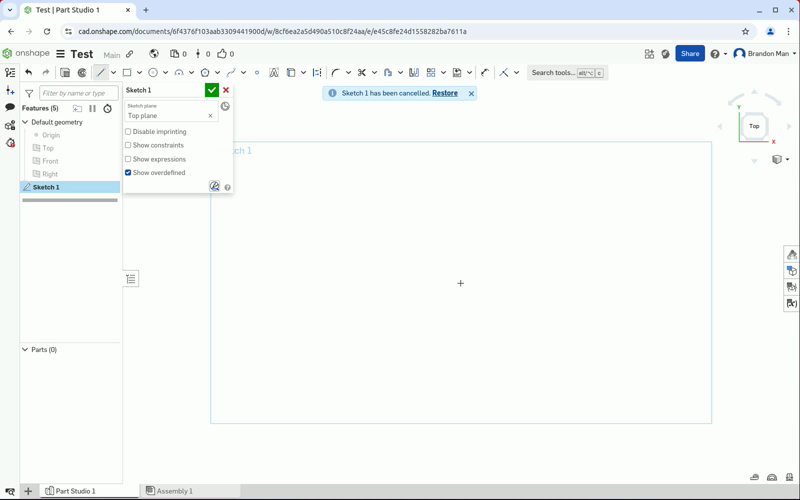
click(460, 282)
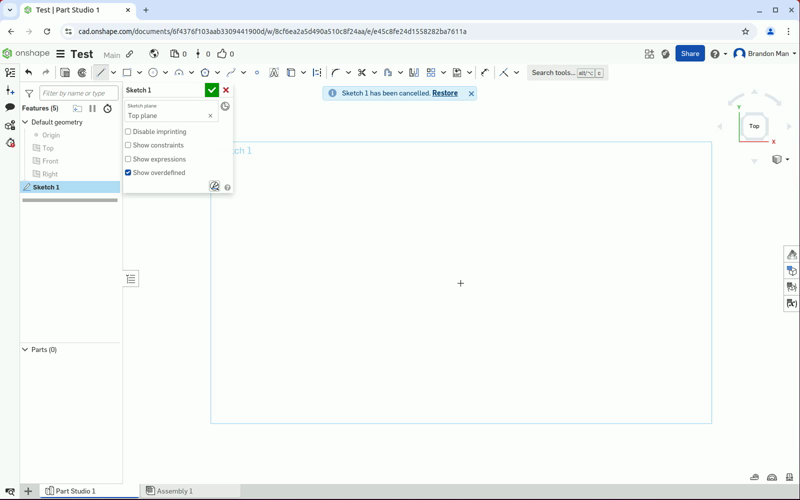
key_up(shift)
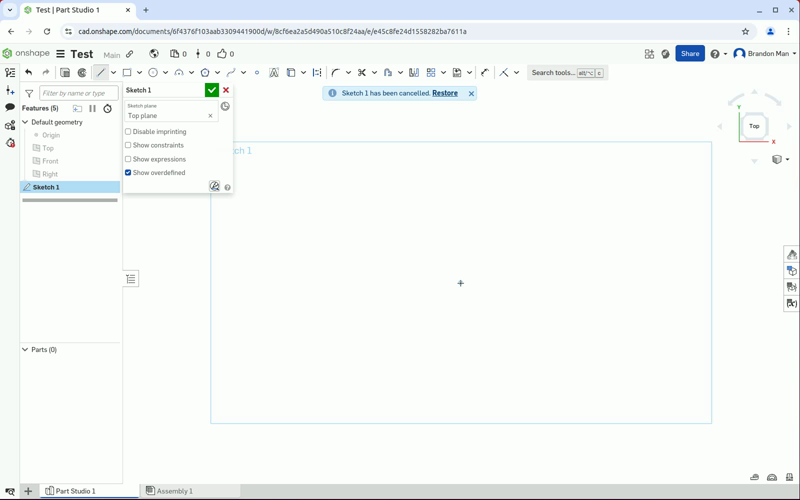
key_down(shift)
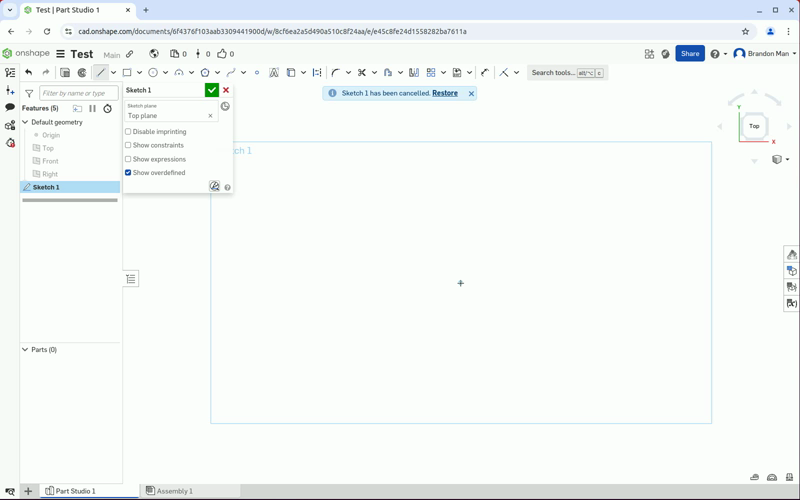
mouse_move(542, 282)
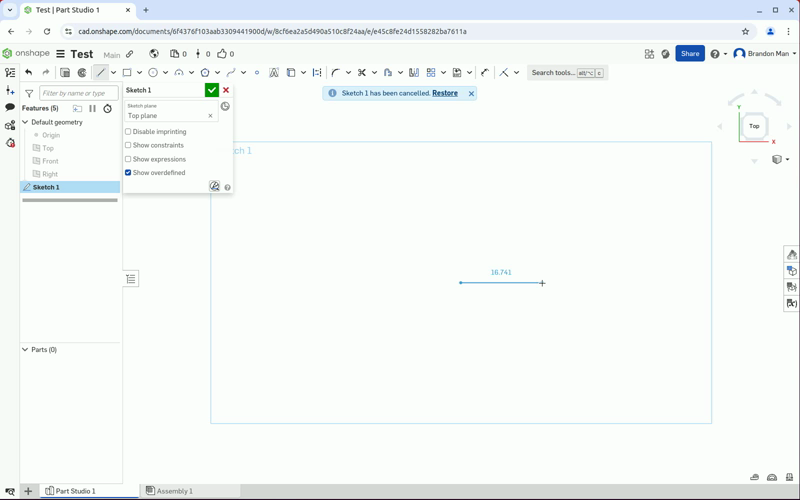
click(542, 282)
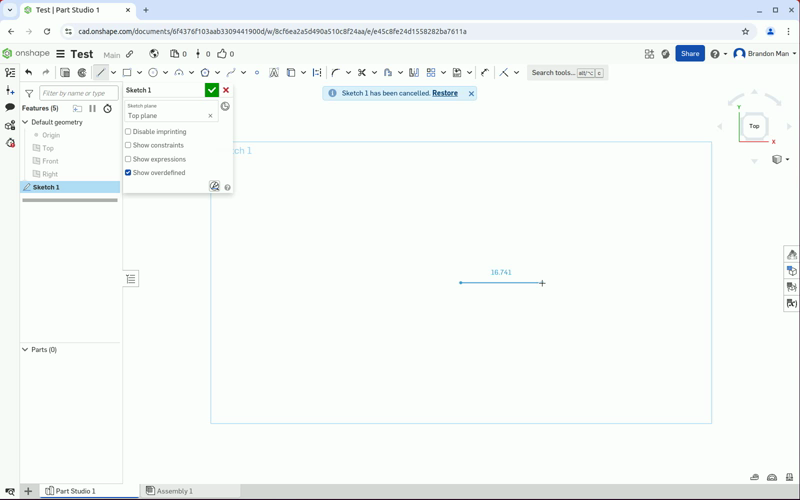
key_up(shift)
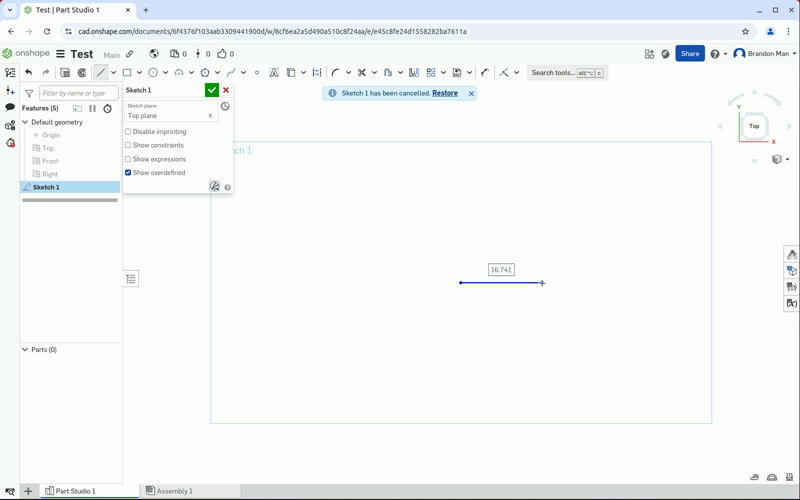
key_down(shift)
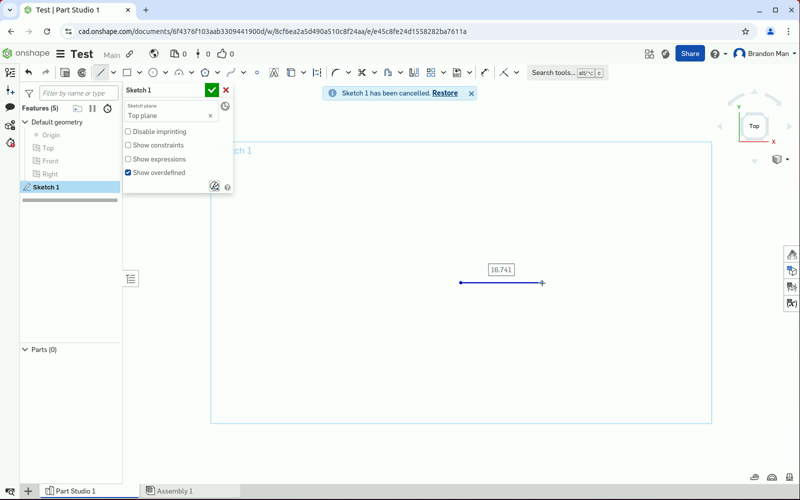
mouse_move(572, 282)
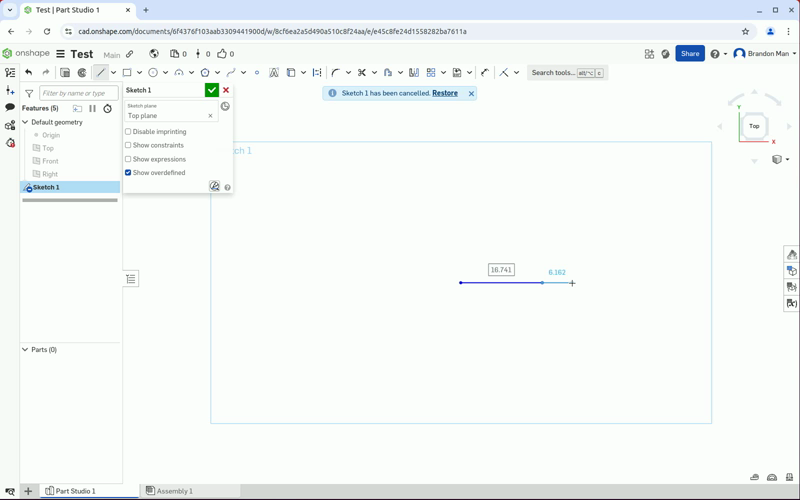
mouse_move(542, 277)
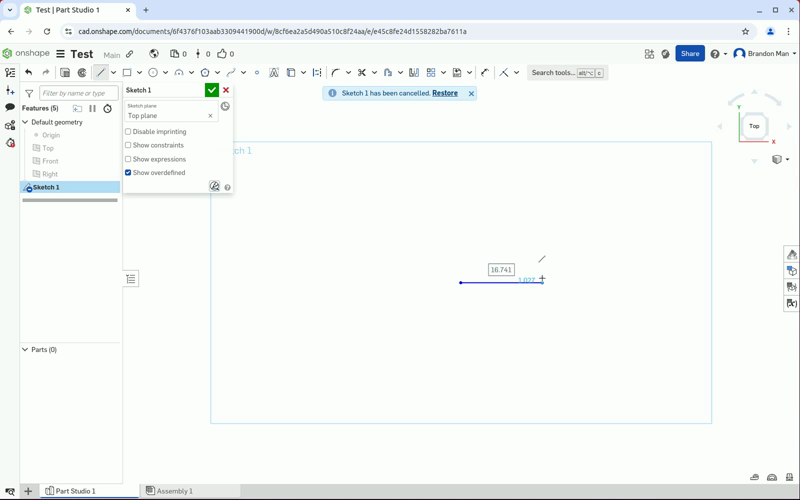
scroll(6)
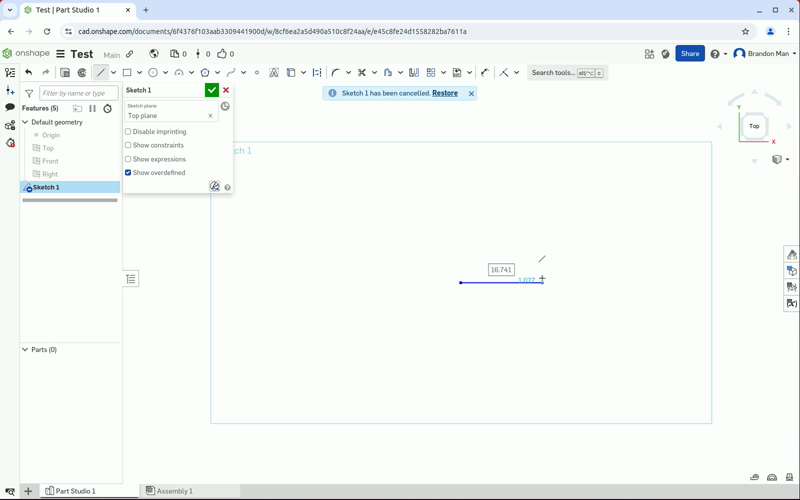
scroll(6)
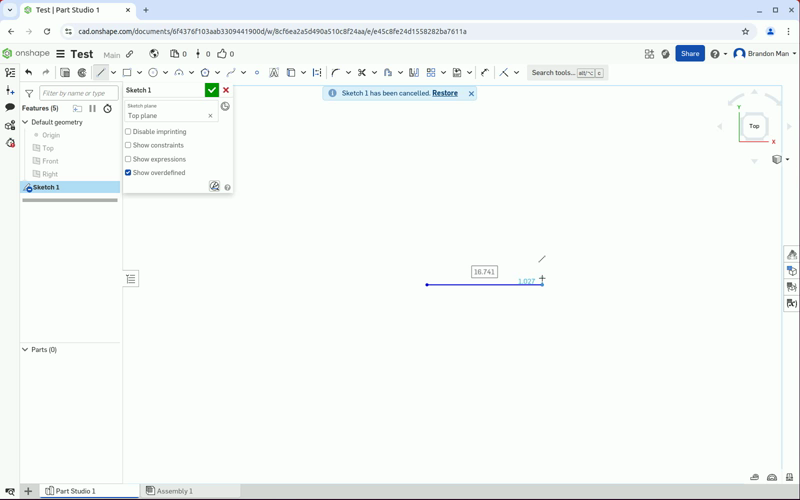
scroll(6)
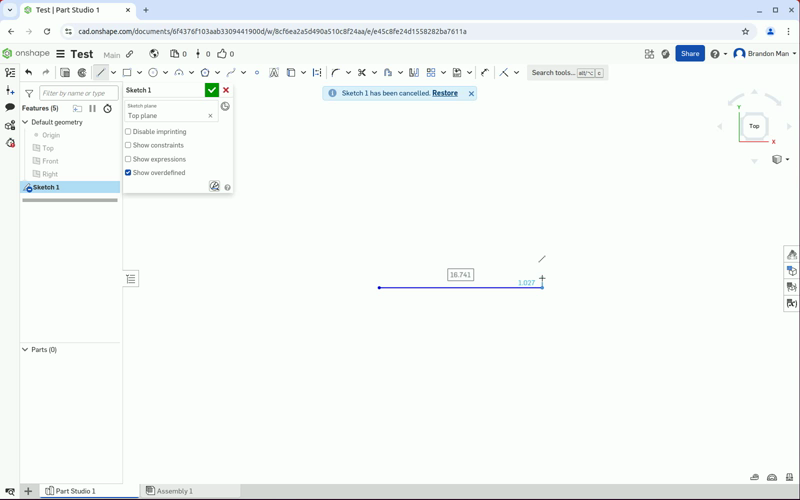
scroll(6)
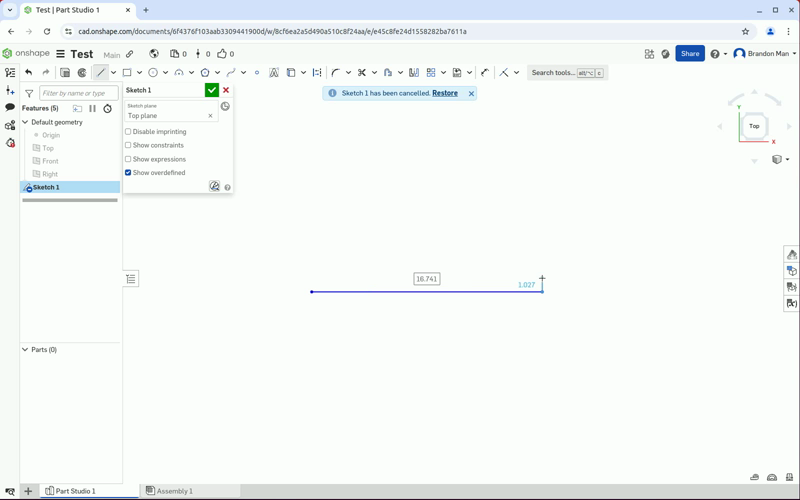
scroll(6)
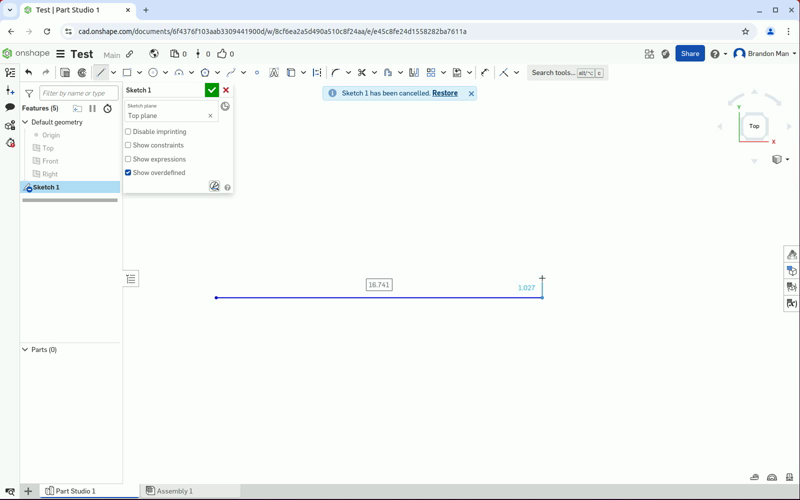
scroll(6)
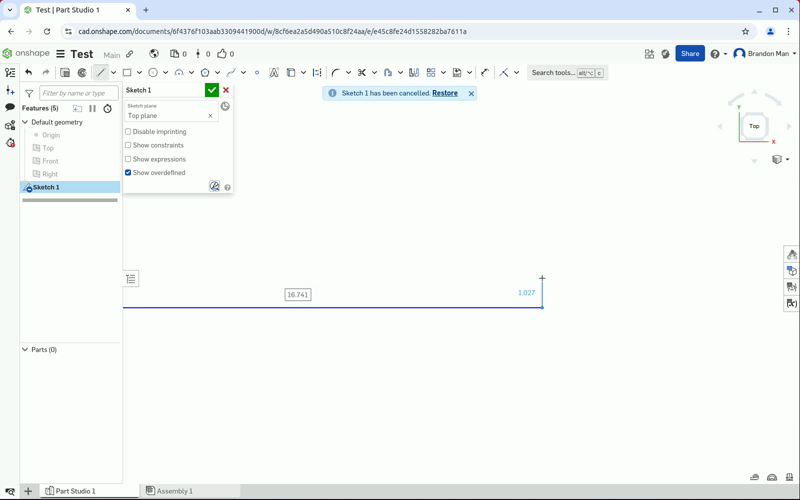
scroll(6)
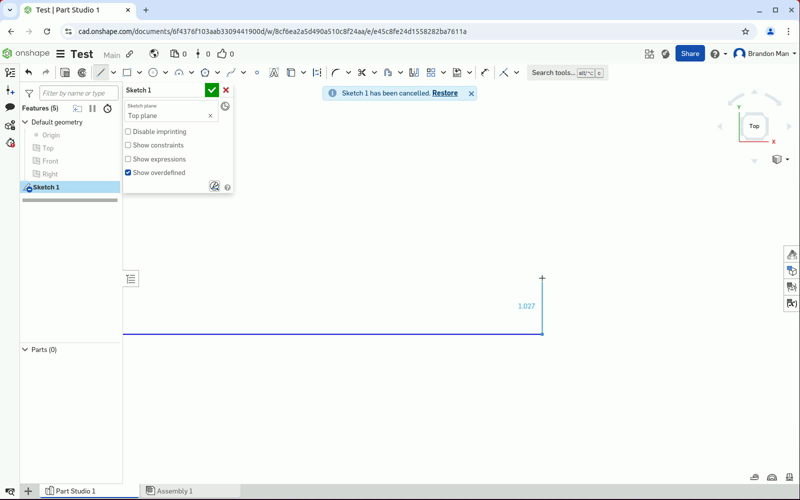
click(542, 277)
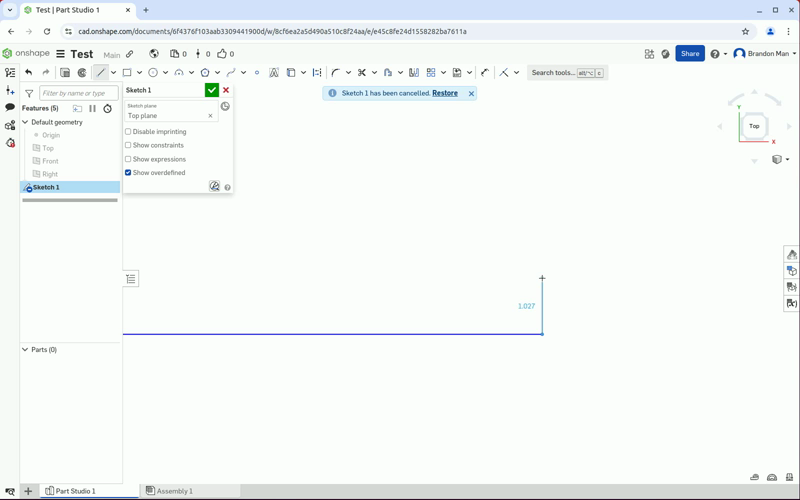
scroll(-6)
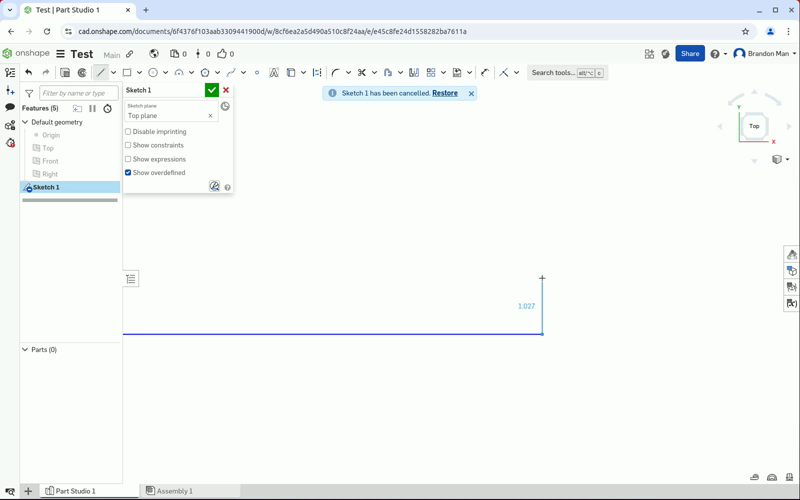
scroll(-6)
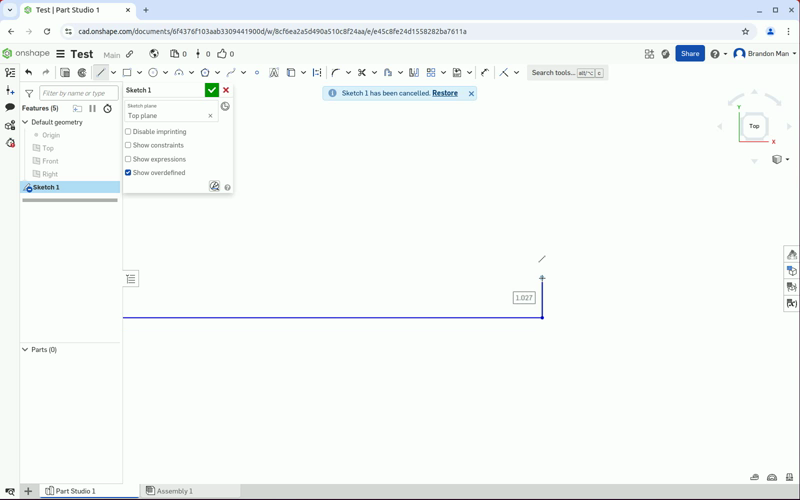
scroll(-6)
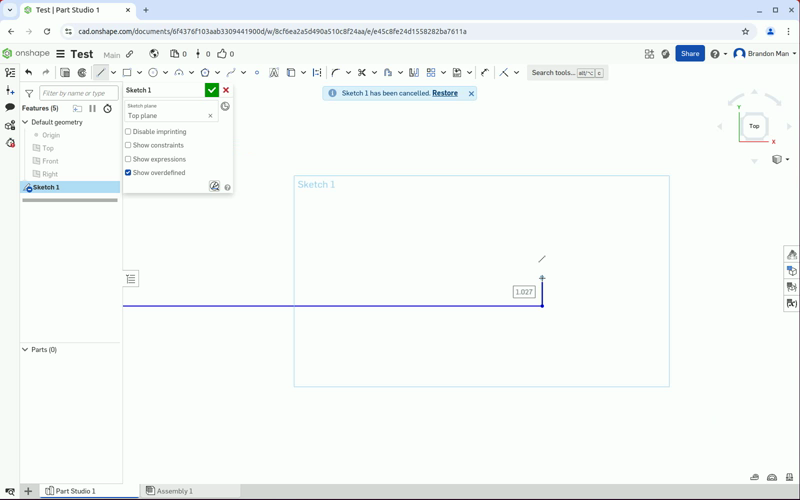
scroll(-6)
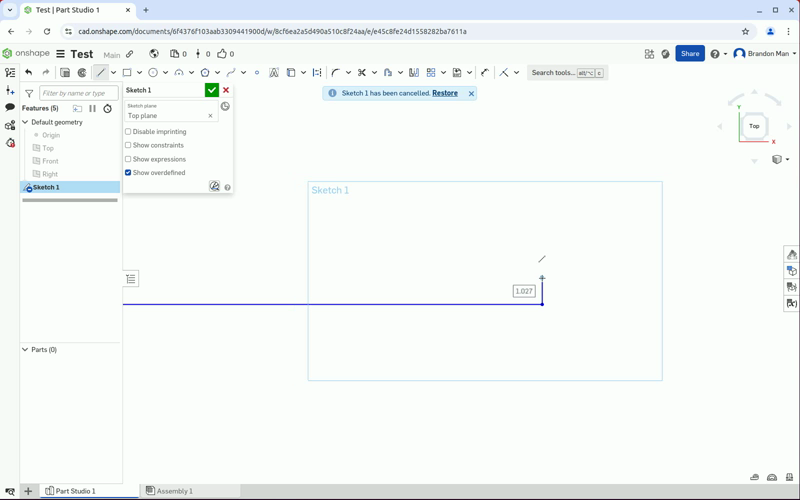
scroll(-6)
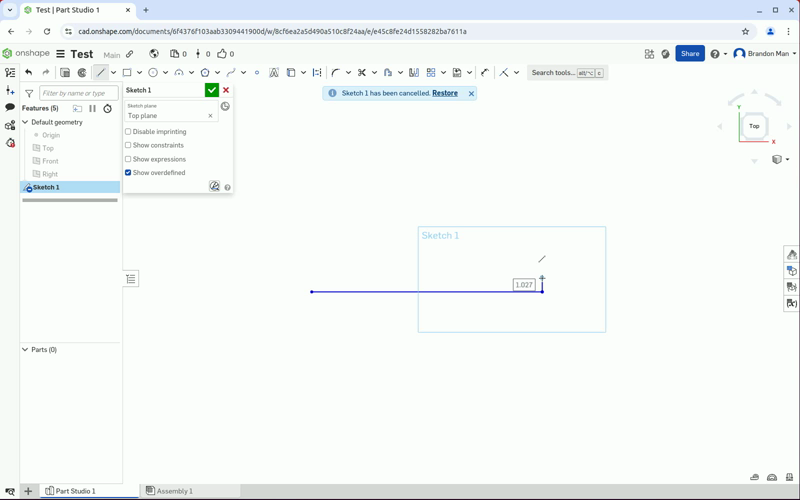
scroll(-6)
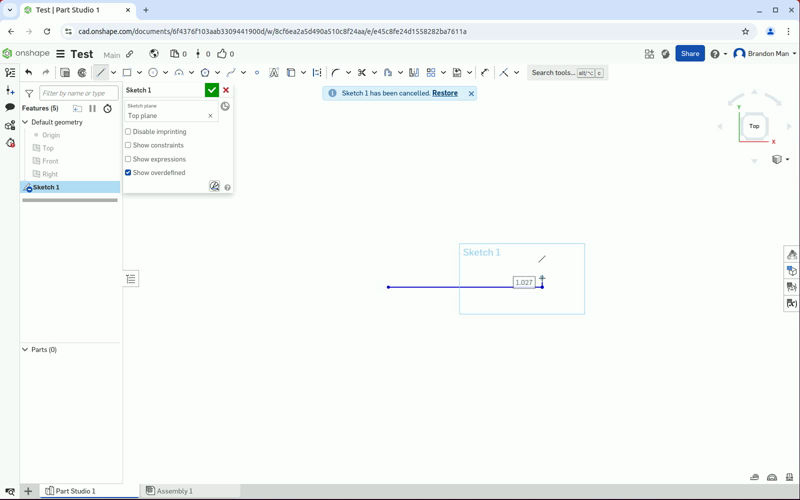
scroll(-6)
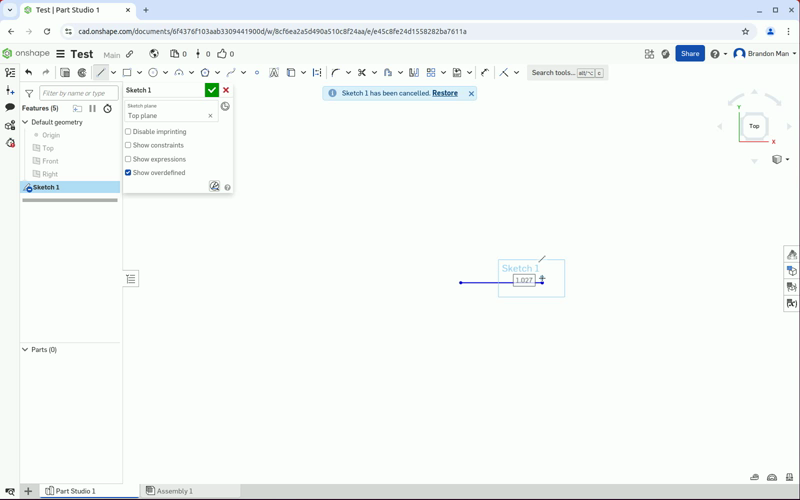
key_up(shift)
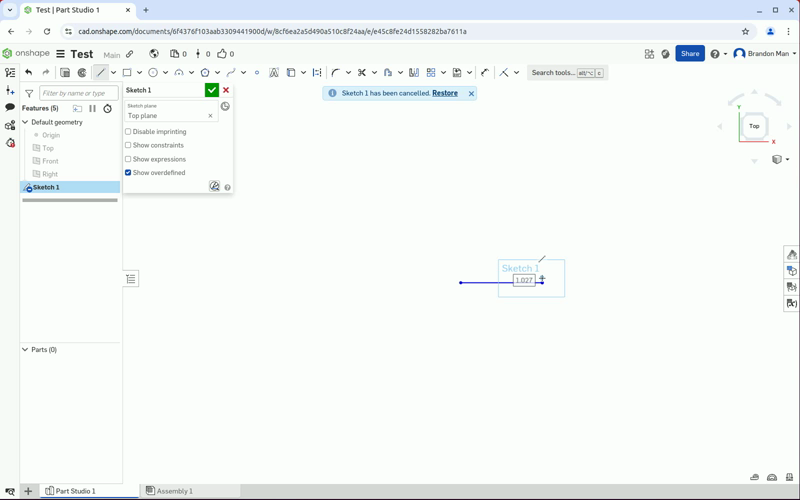
key_down(shift)
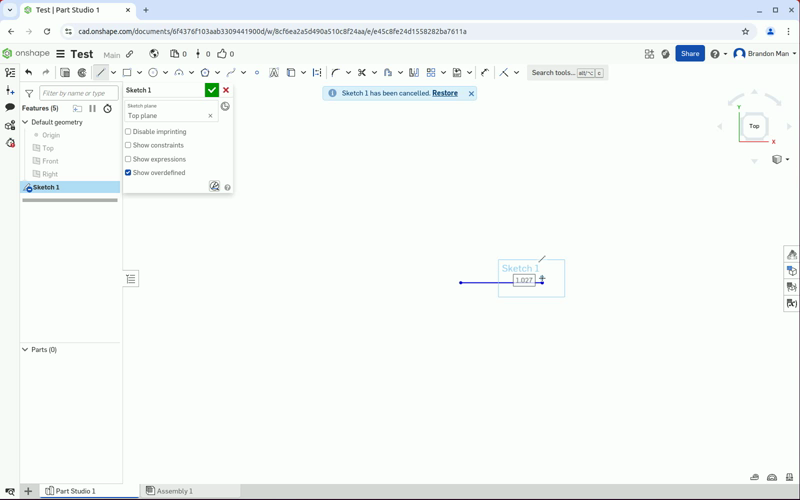
mouse_move(572, 277)
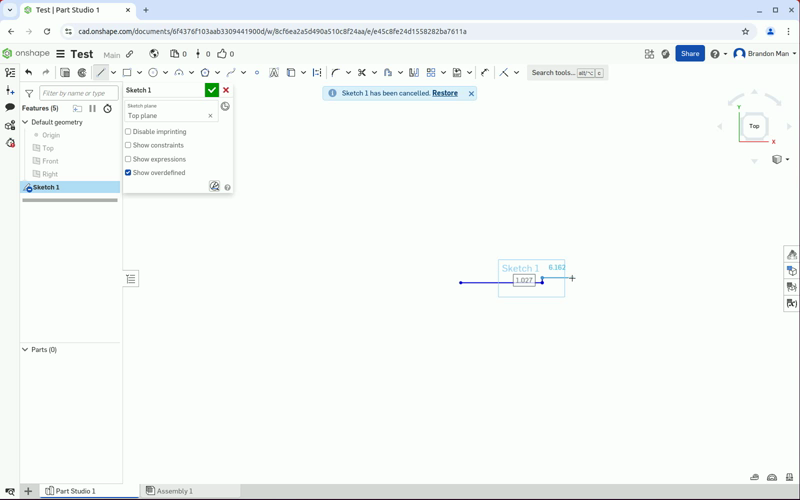
mouse_move(542, 271)
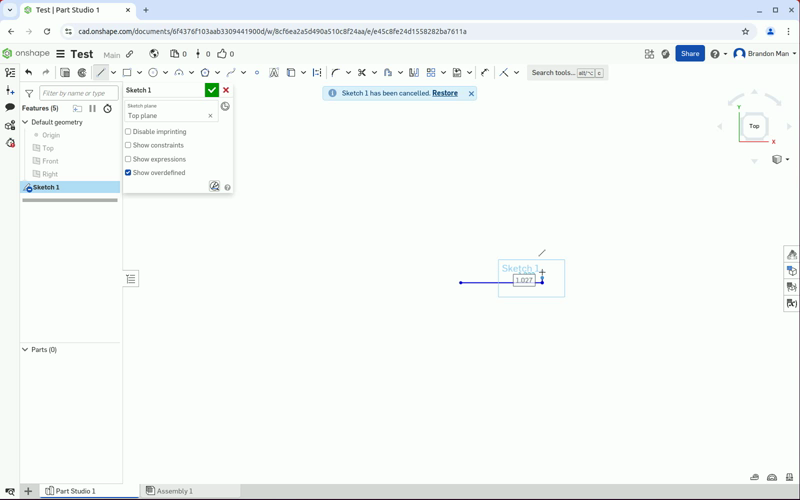
scroll(6)
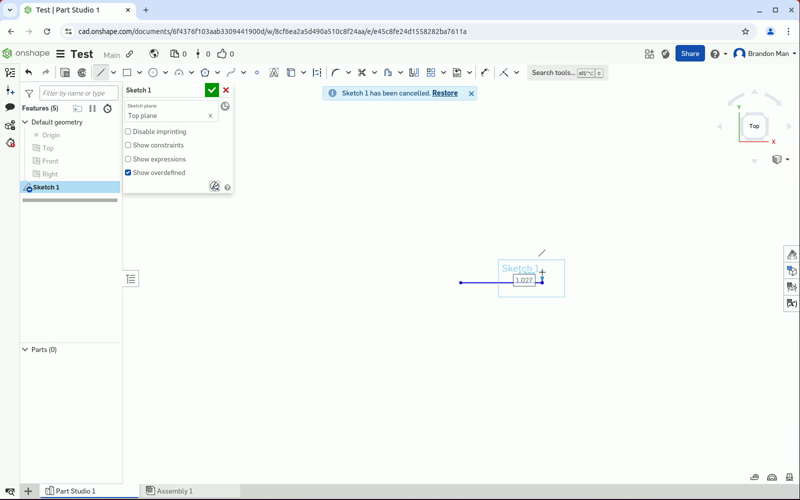
scroll(6)
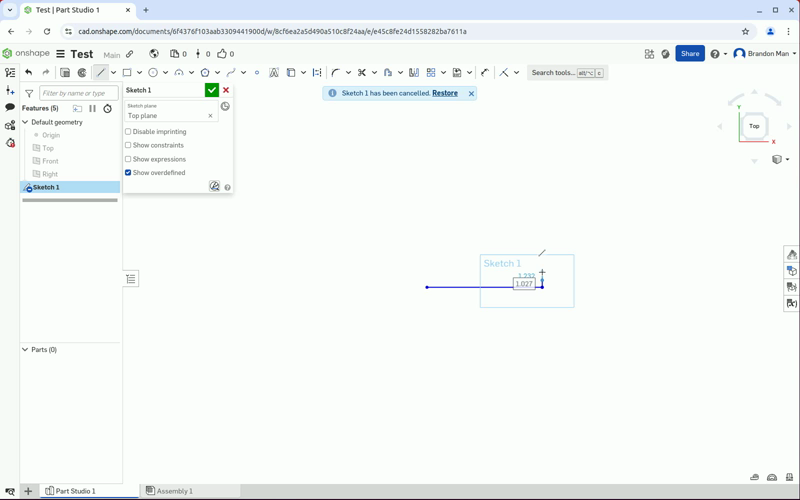
scroll(6)
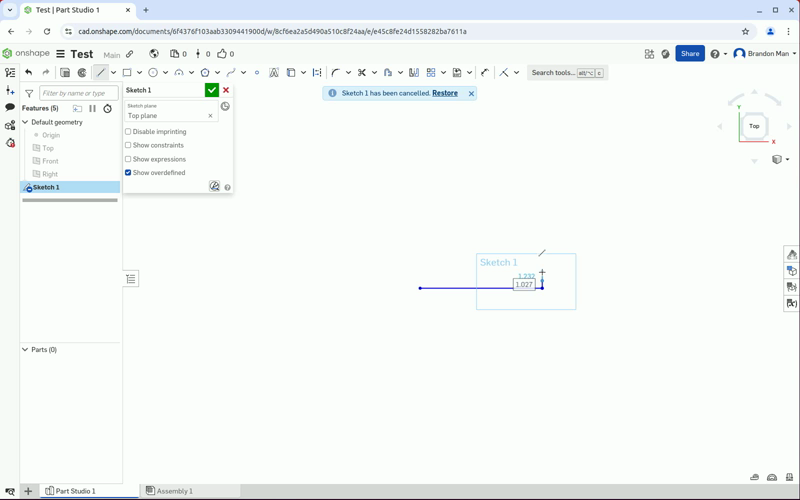
scroll(6)
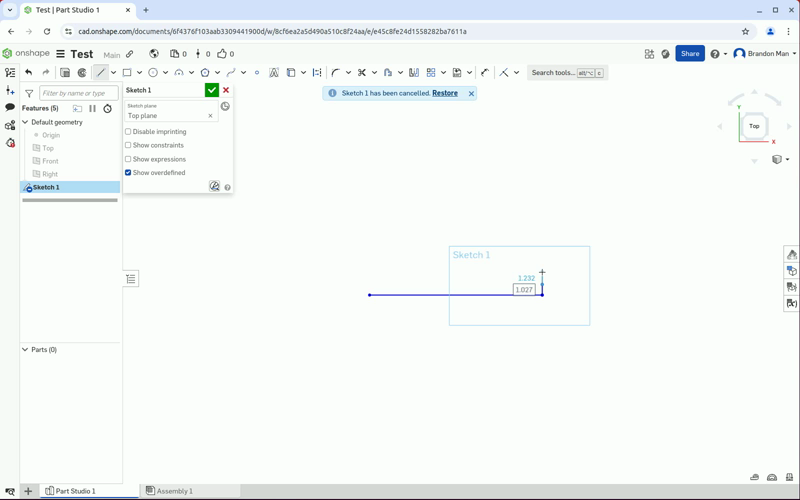
scroll(6)
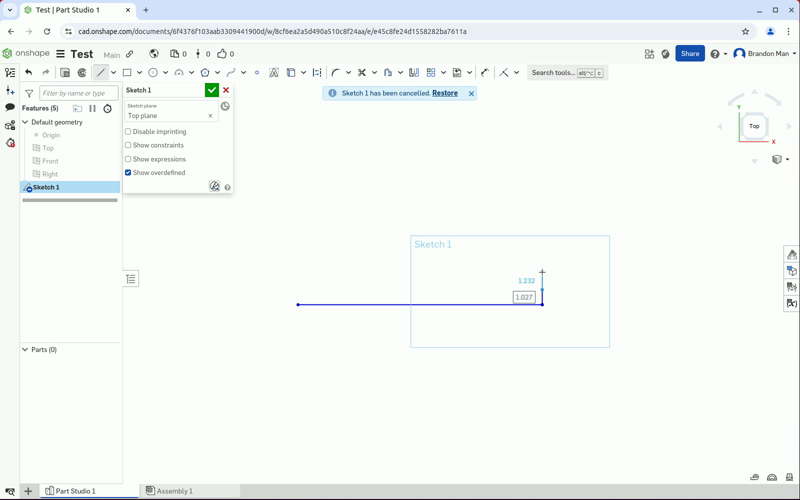
scroll(6)
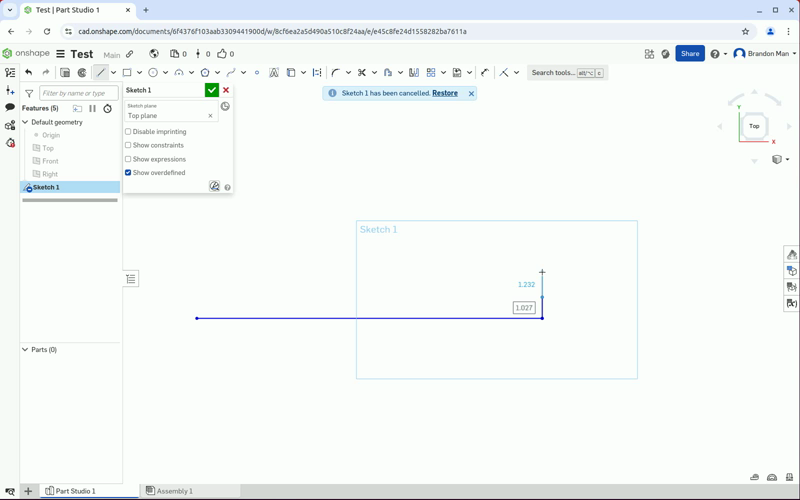
scroll(6)
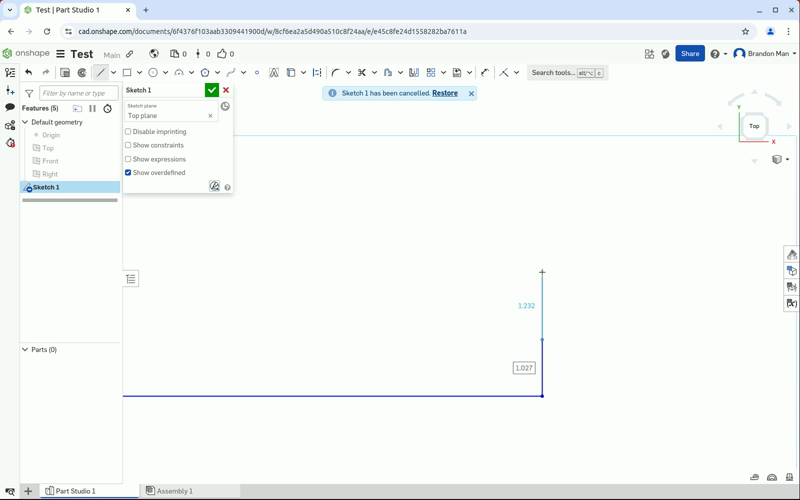
click(542, 271)
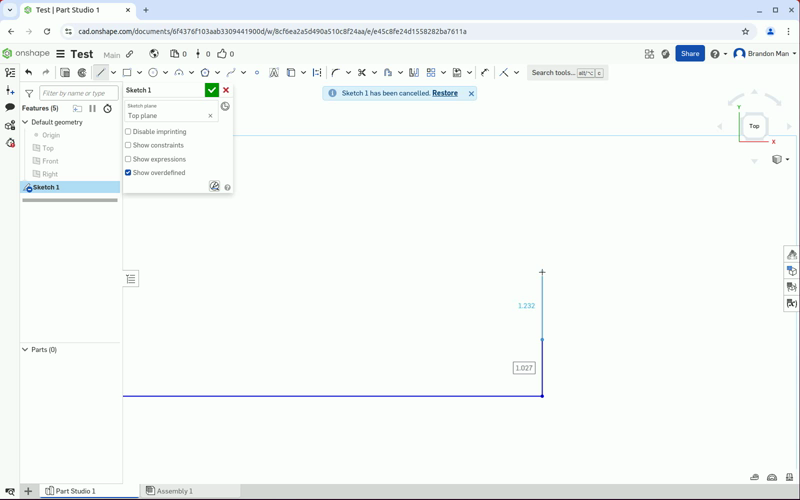
scroll(-6)
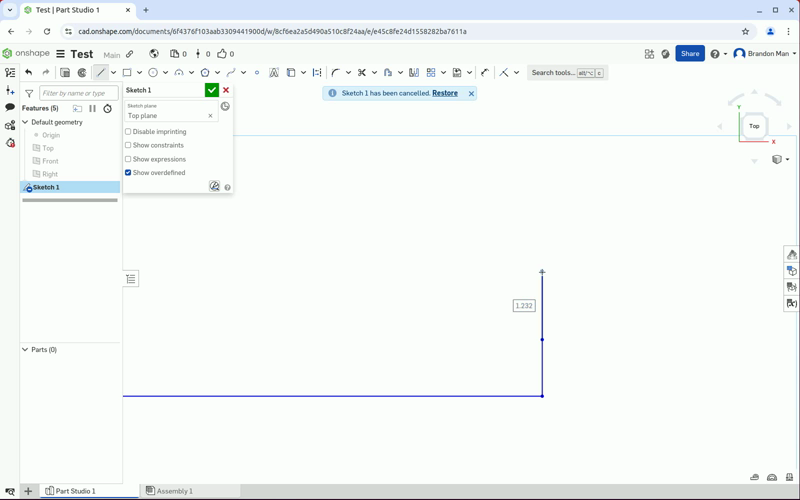
scroll(-6)
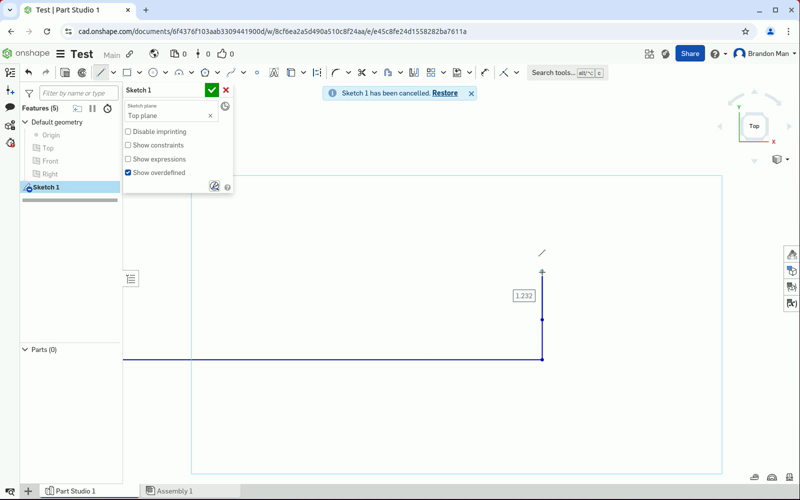
scroll(-6)
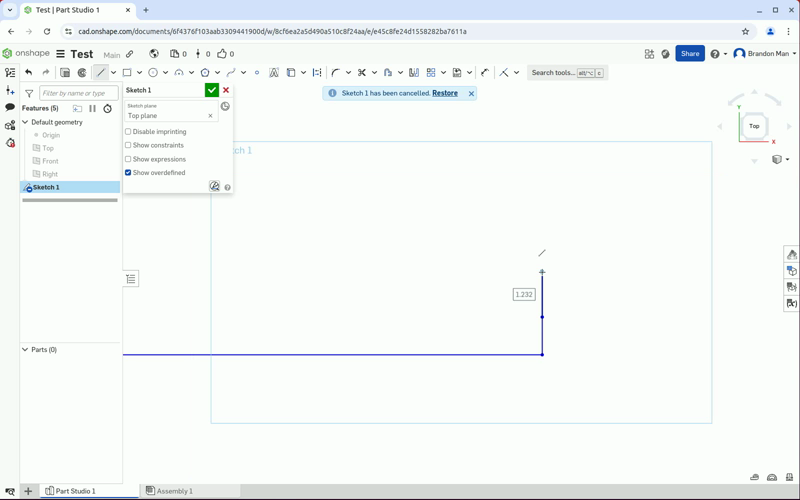
scroll(-6)
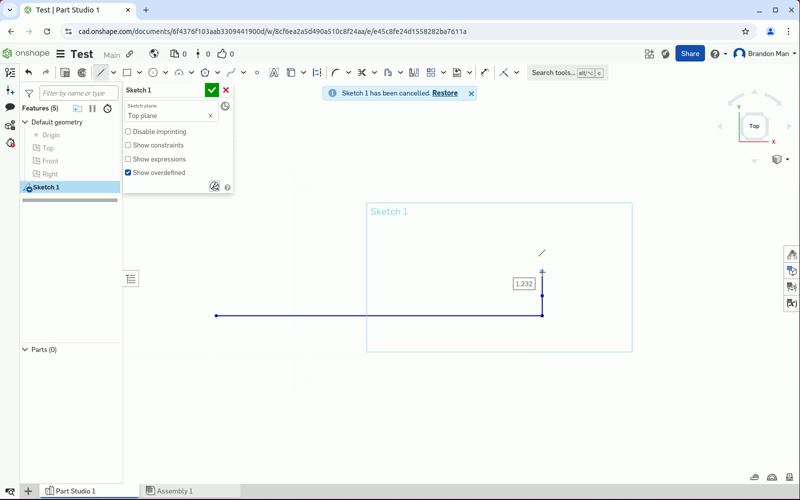
scroll(-6)
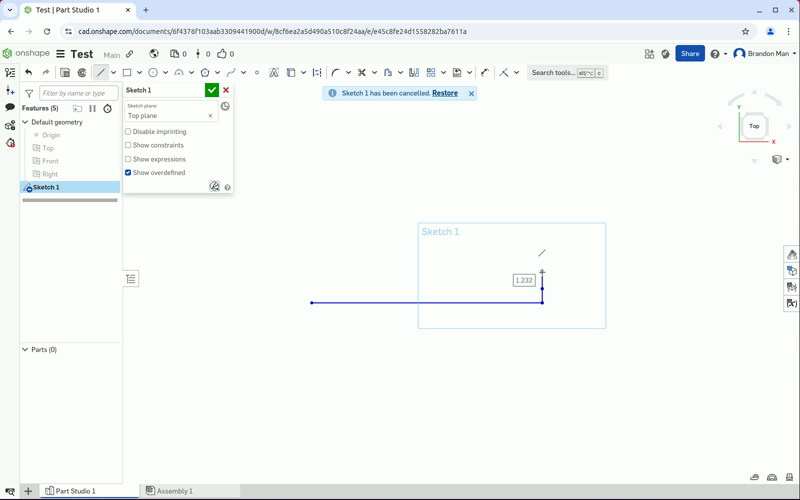
scroll(-6)
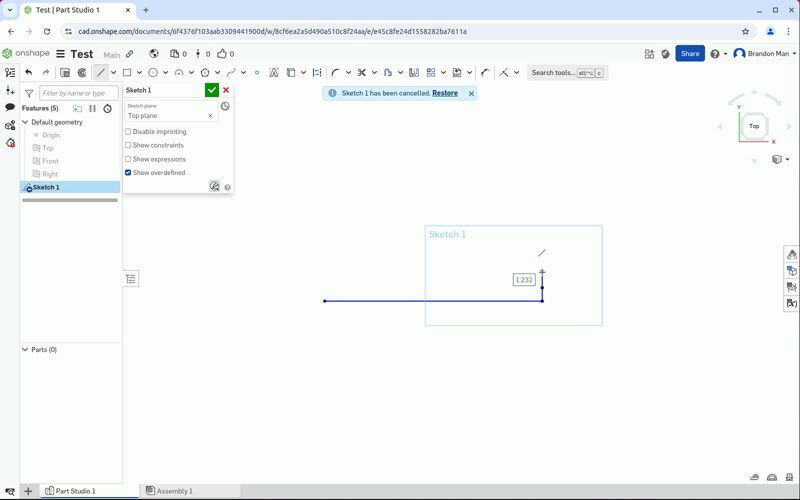
scroll(-6)
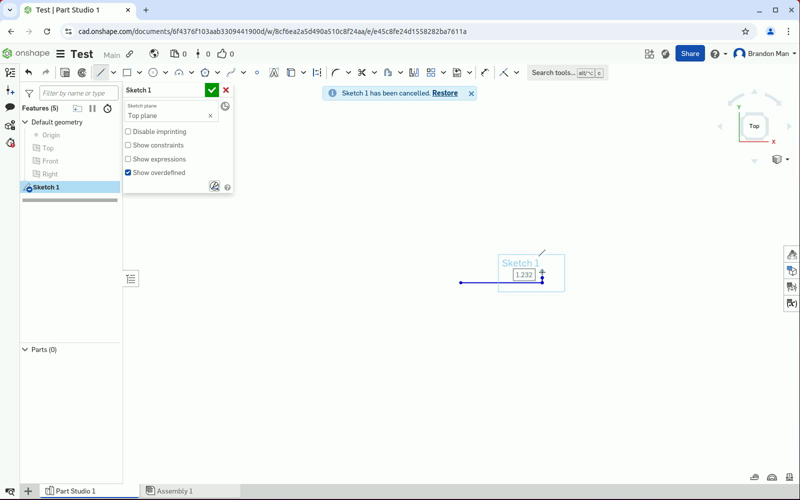
key_up(shift)
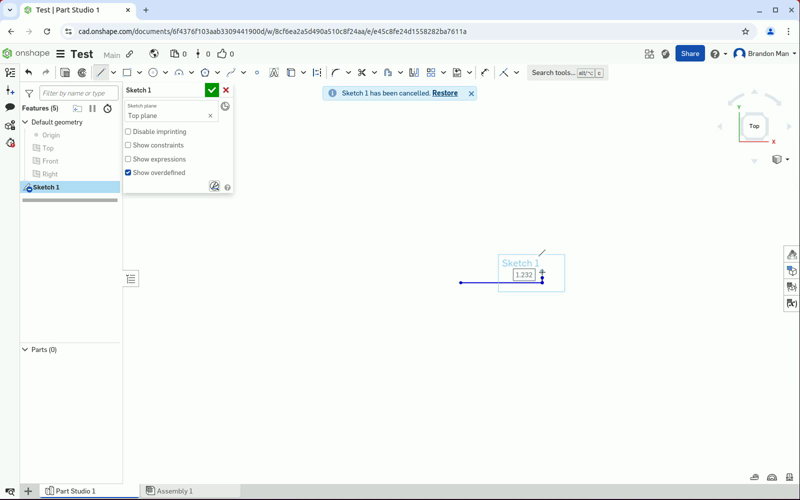
key_down(shift)
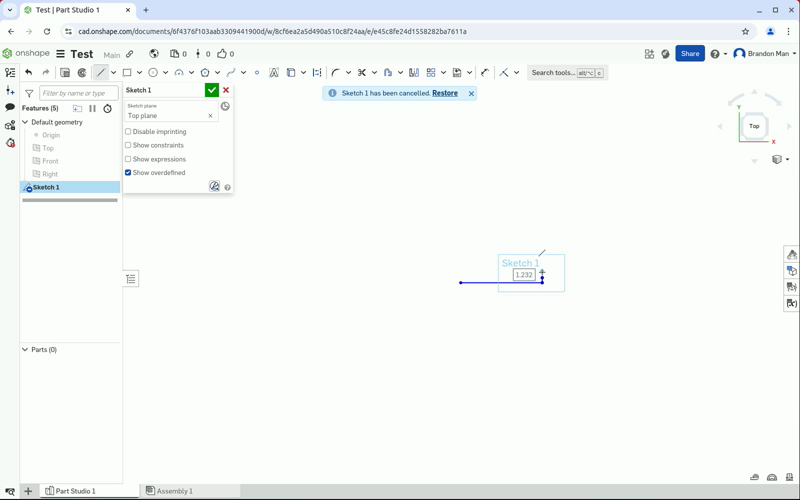
mouse_move(572, 271)
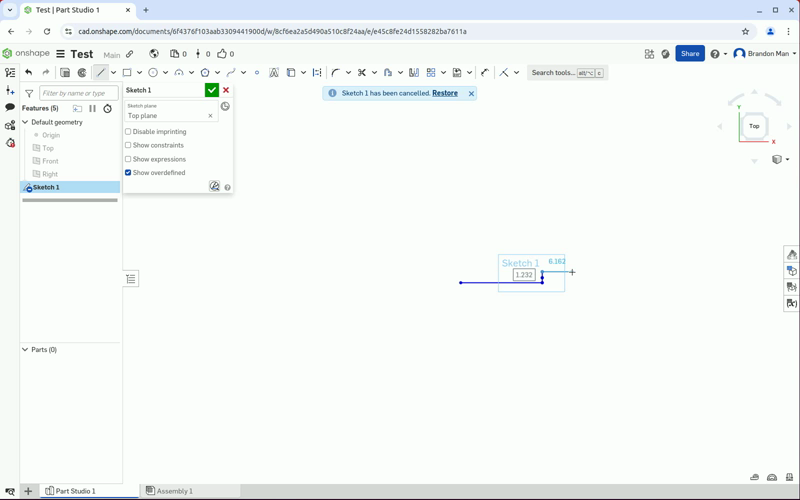
mouse_move(542, 266)
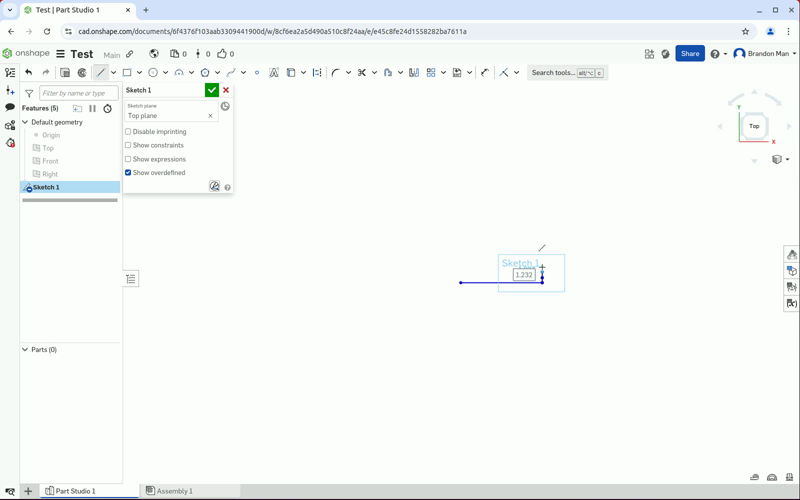
scroll(6)
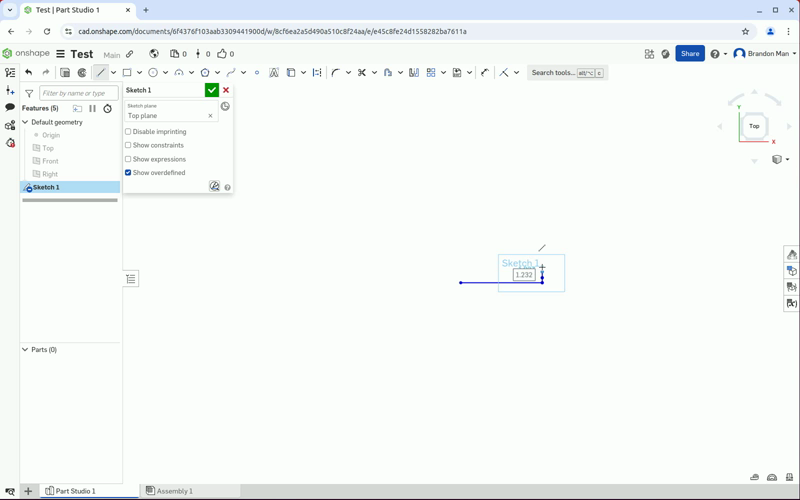
scroll(6)
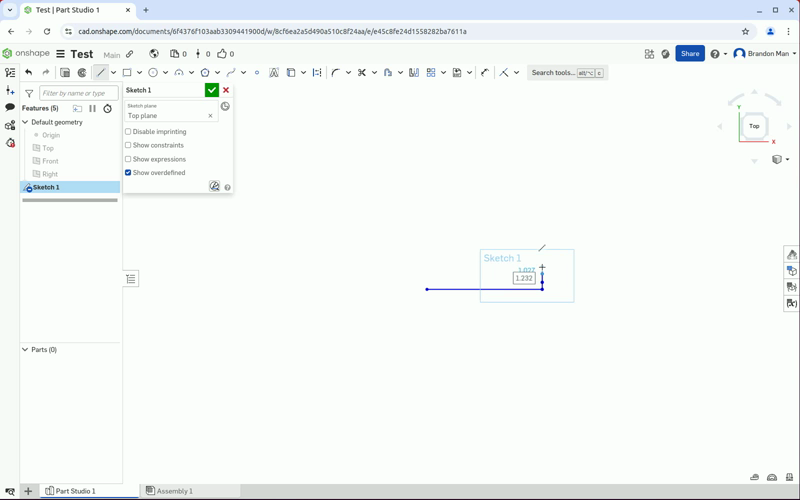
scroll(6)
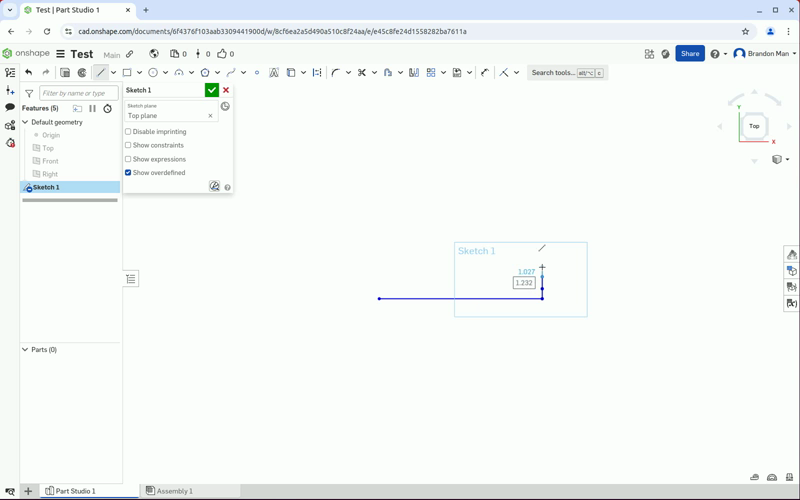
scroll(6)
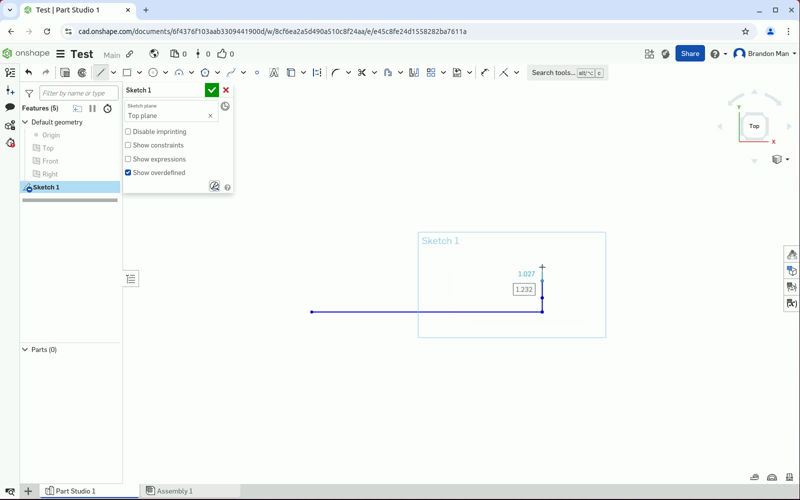
scroll(6)
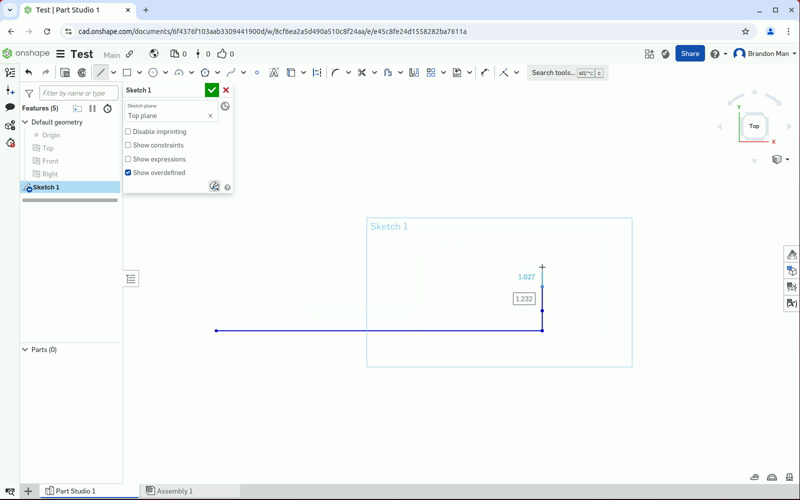
scroll(6)
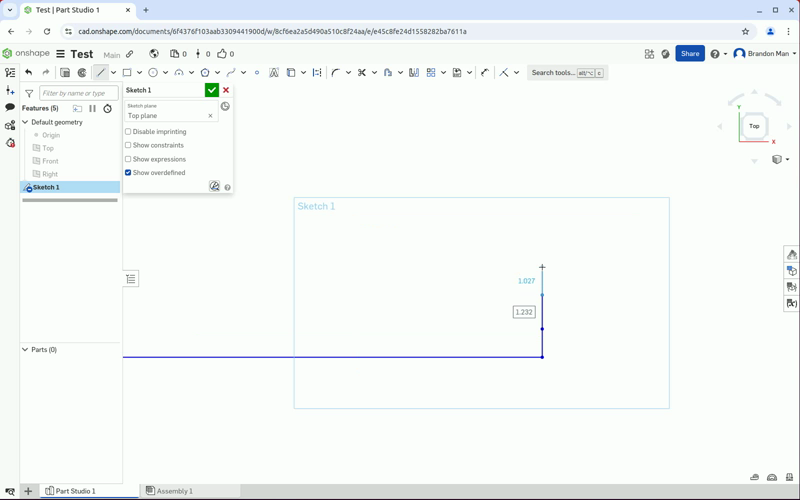
scroll(6)
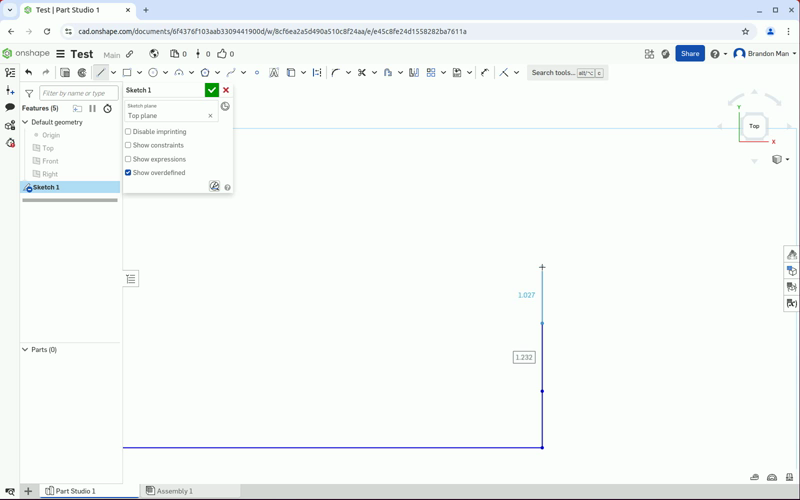
click(542, 266)
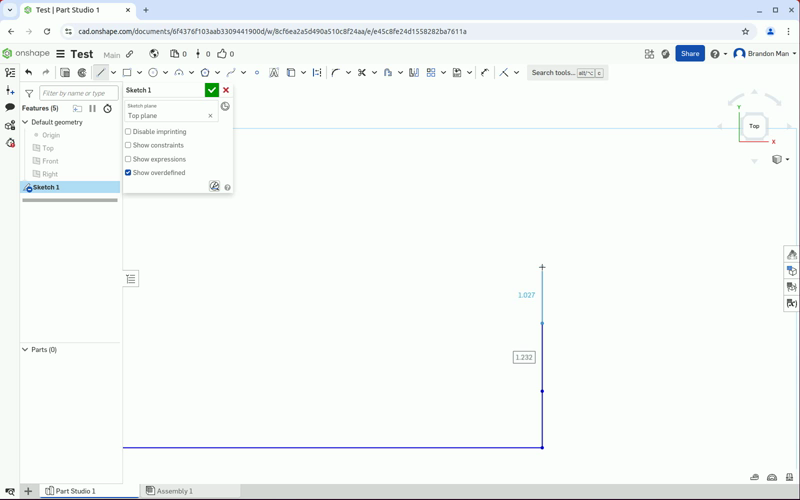
scroll(-6)
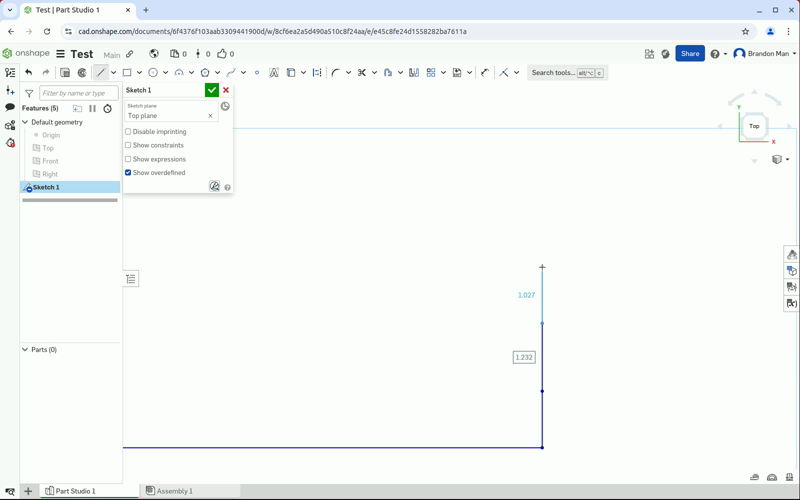
scroll(-6)
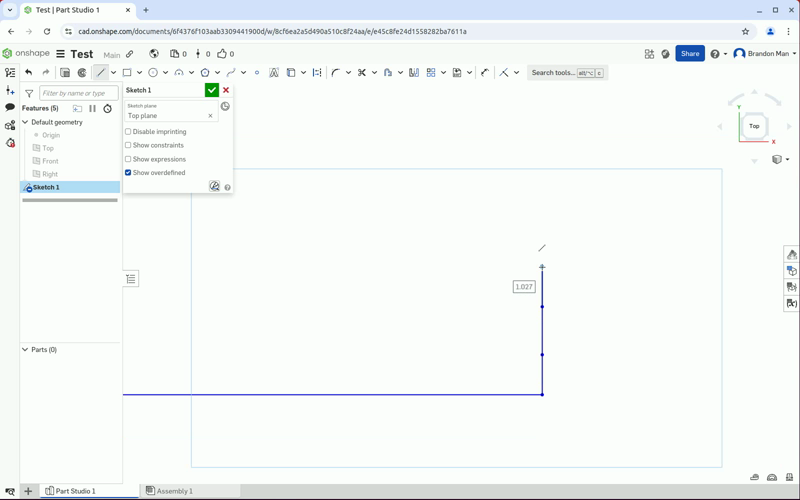
scroll(-6)
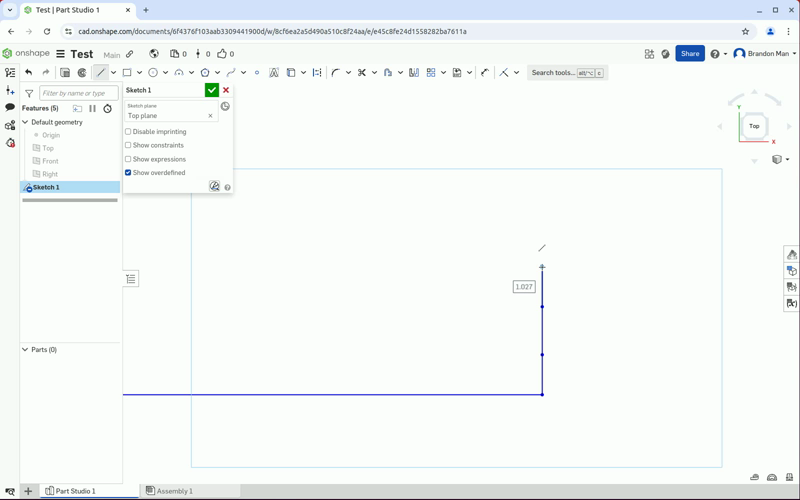
scroll(-6)
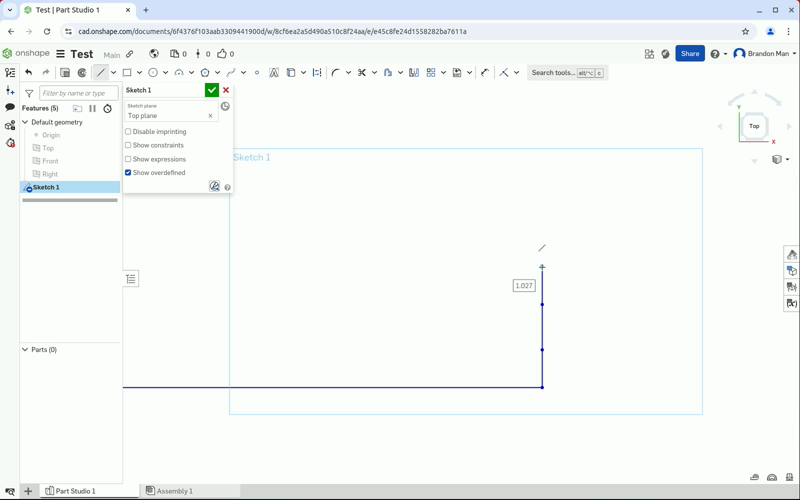
scroll(-6)
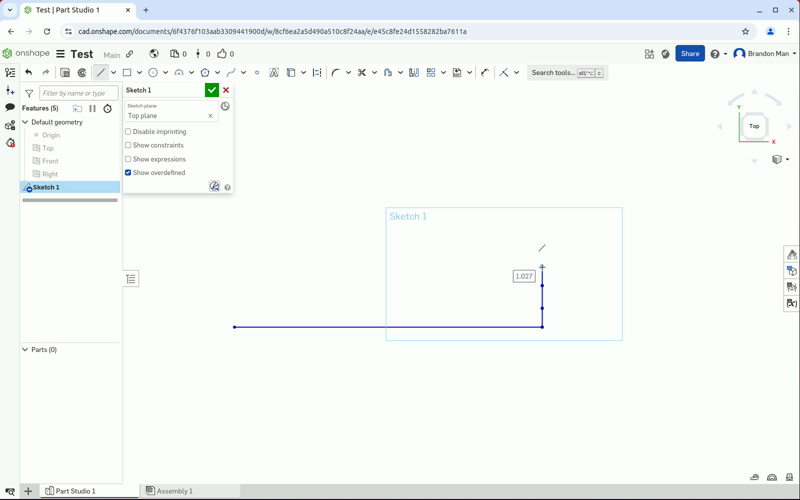
scroll(-6)
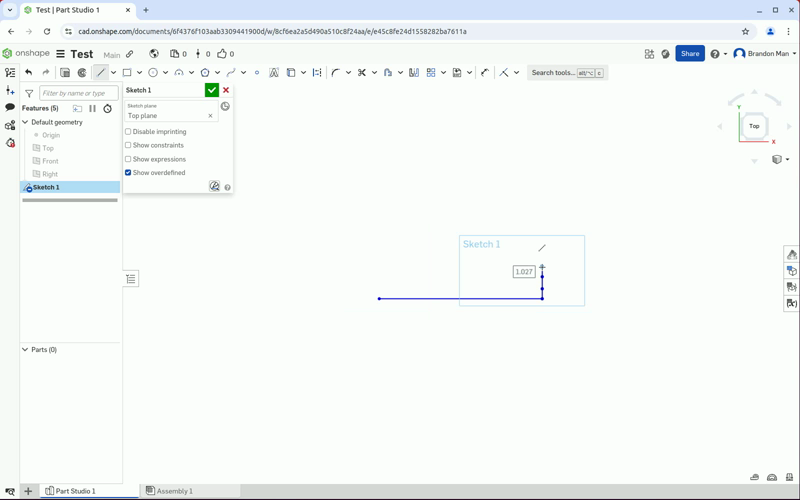
scroll(-6)
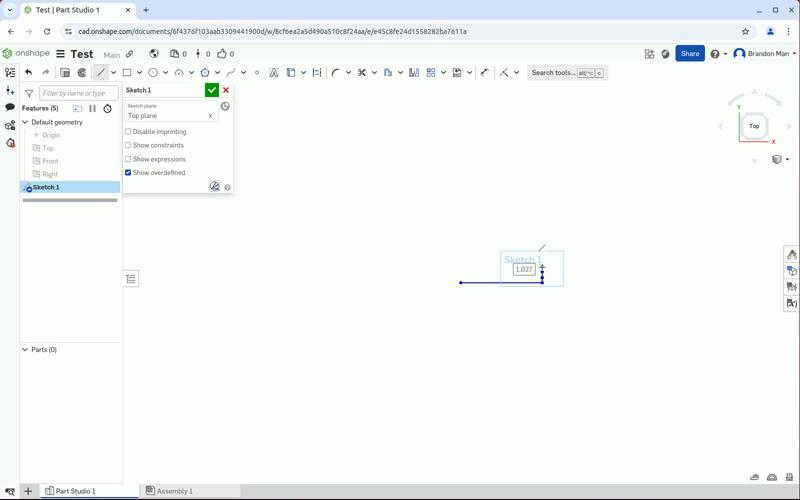
key_up(shift)
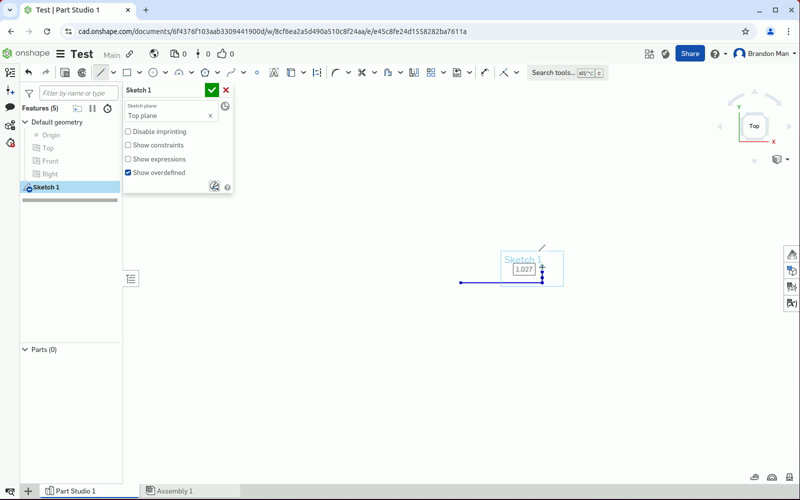
key_down(shift)
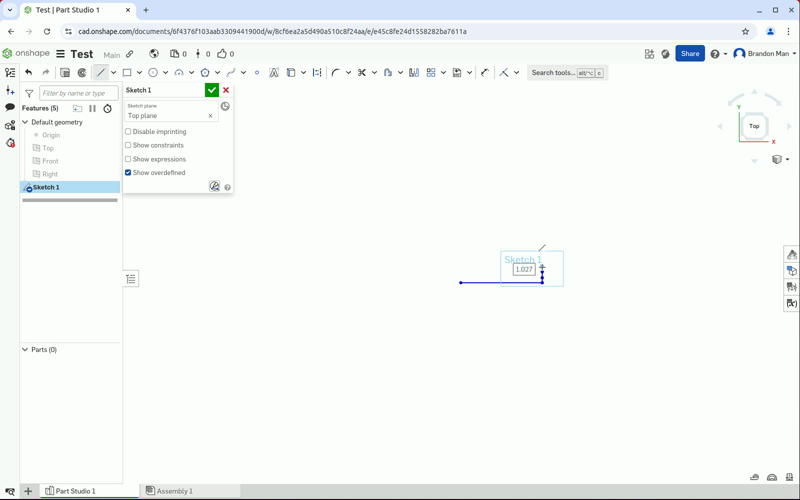
mouse_move(460, 266)
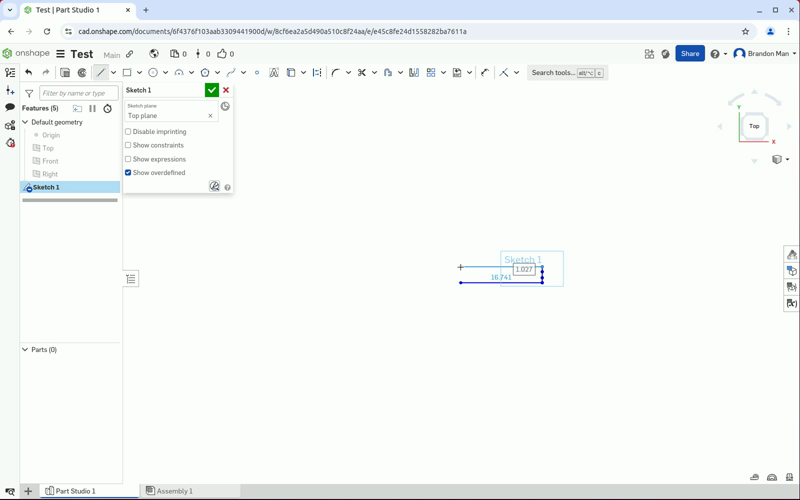
click(460, 266)
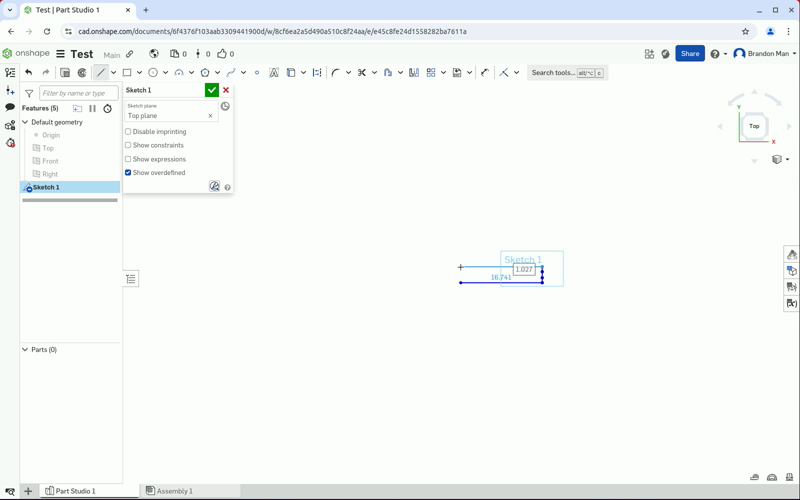
key_up(shift)
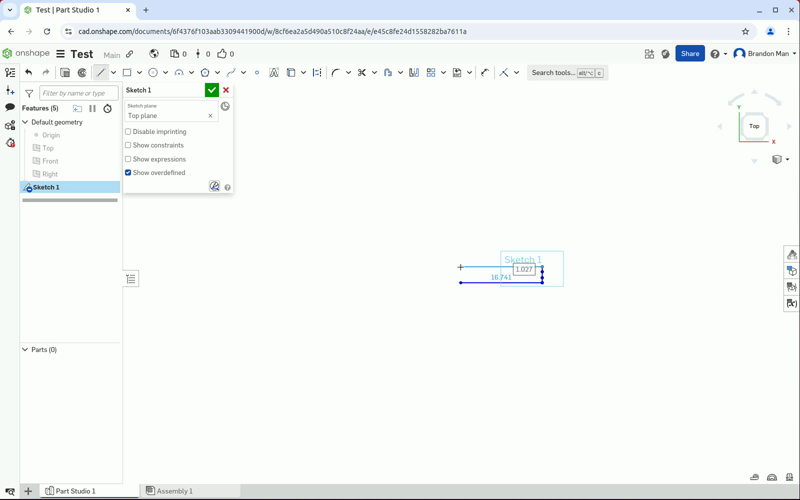
mouse_move(490, 266)
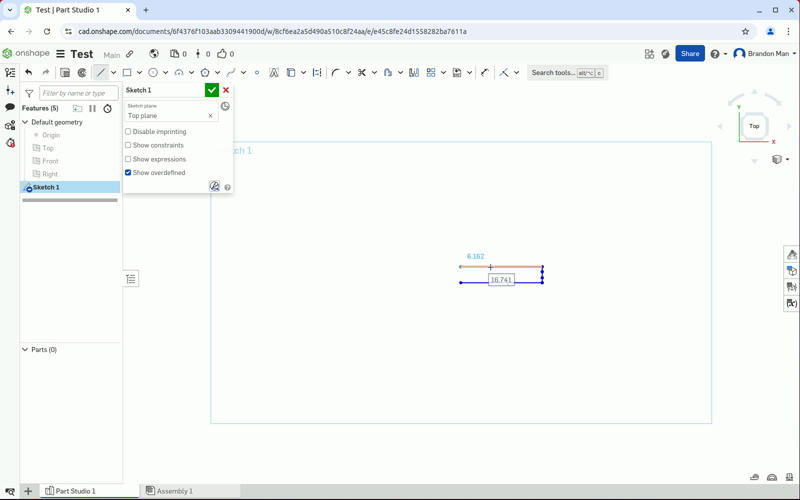
key_down(shift)
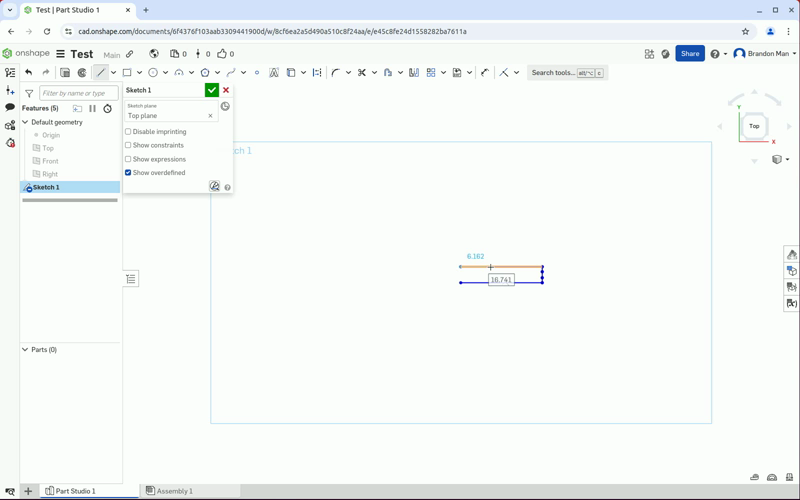
mouse_move(460, 282)
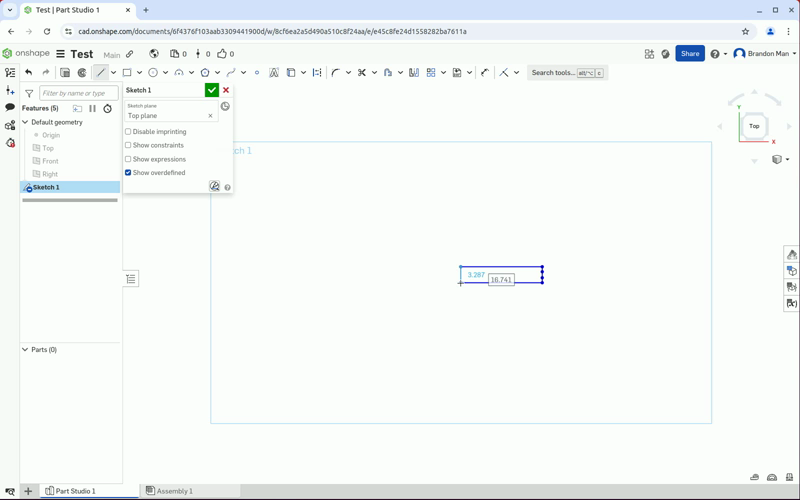
key_up(shift)
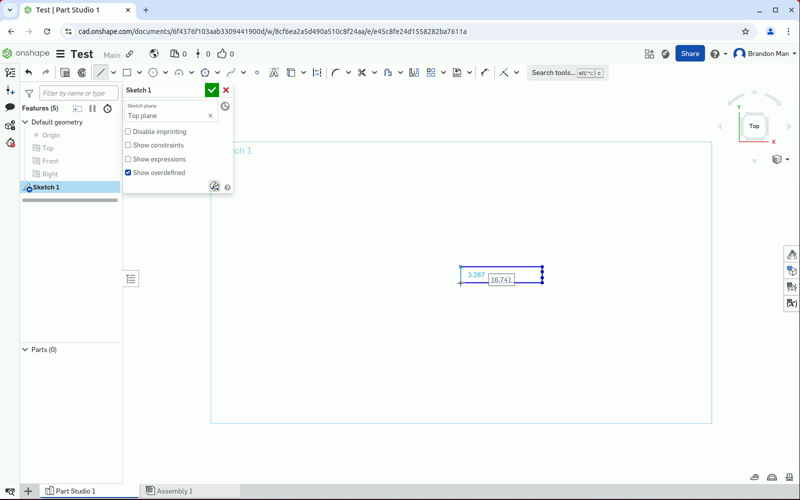
click(460, 282)
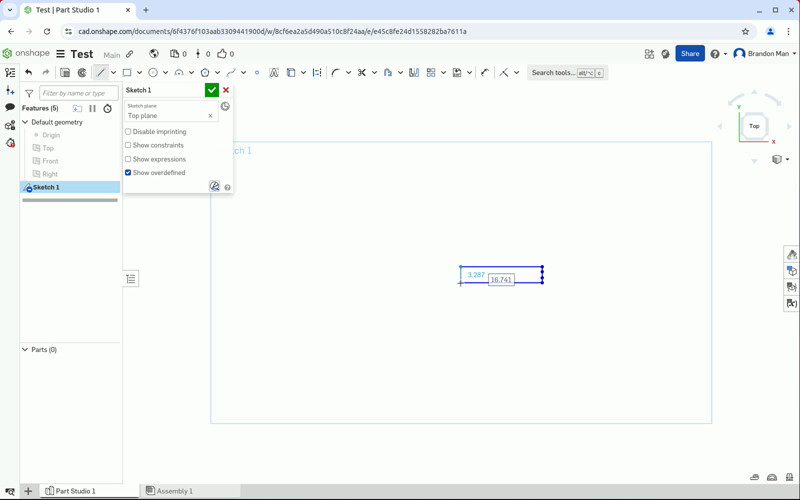
key(esc)
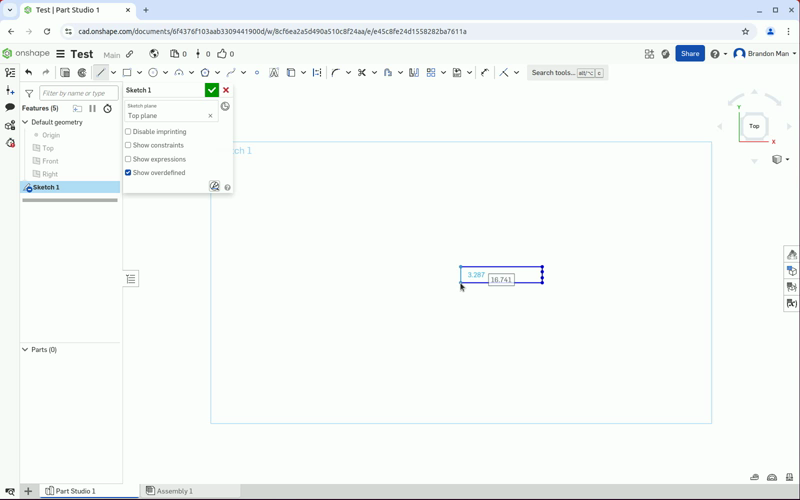
mouse_move(474, 281)
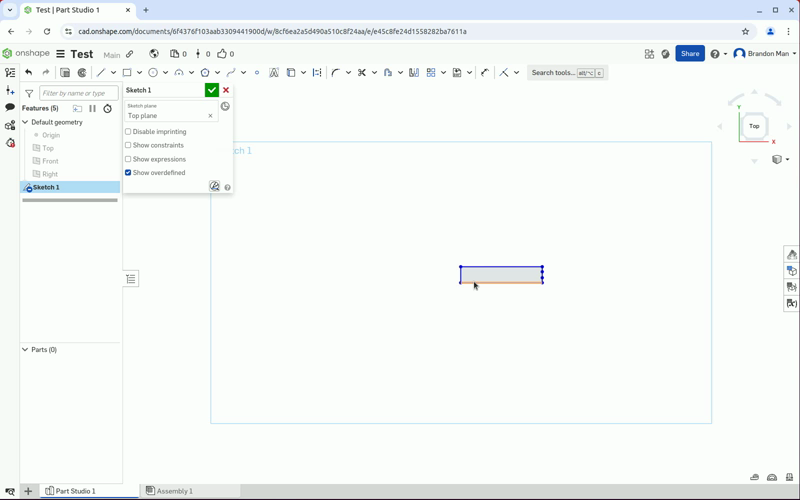
scroll(6)
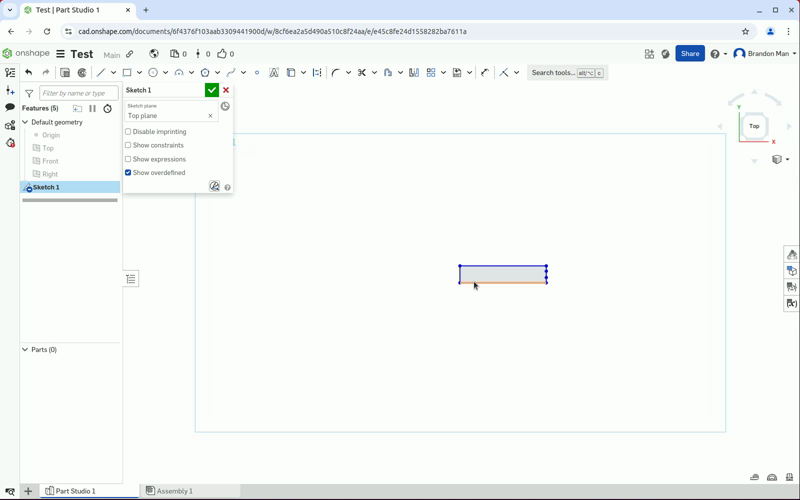
scroll(6)
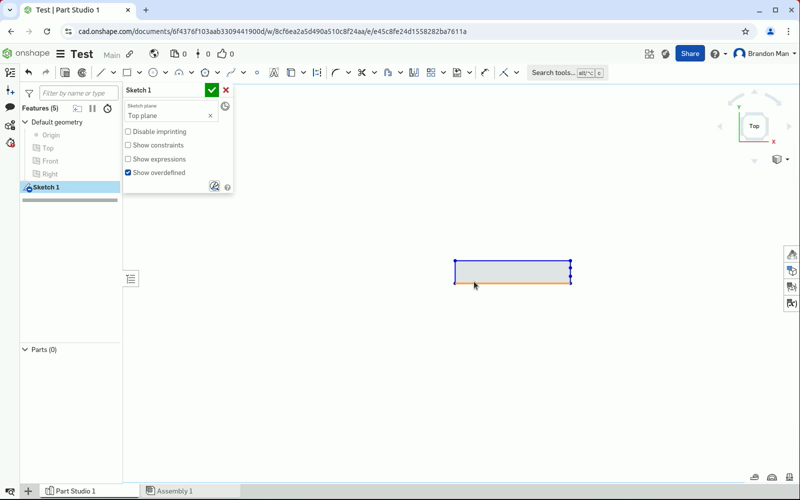
scroll(6)
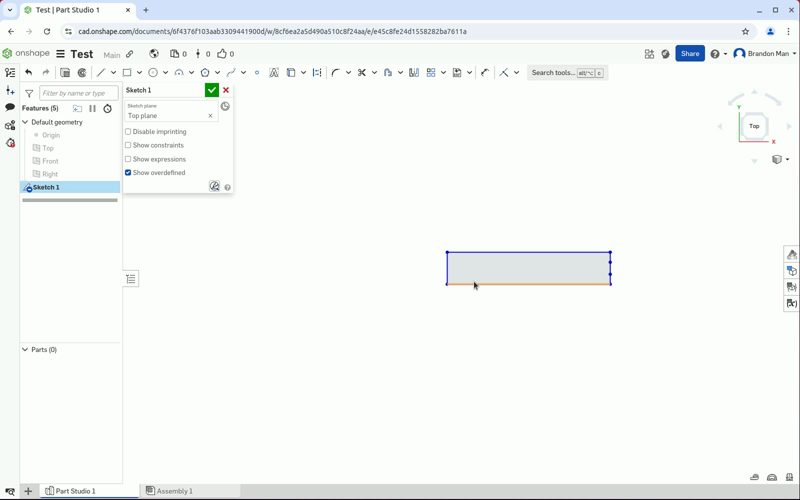
scroll(6)
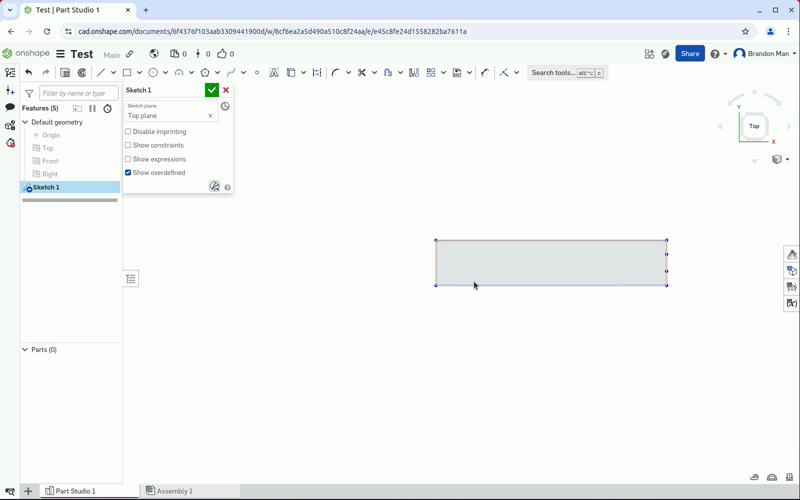
scroll(6)
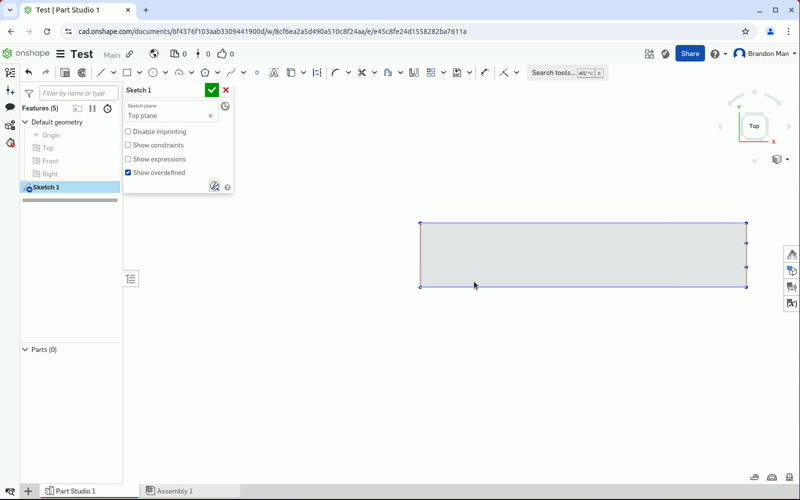
scroll(6)
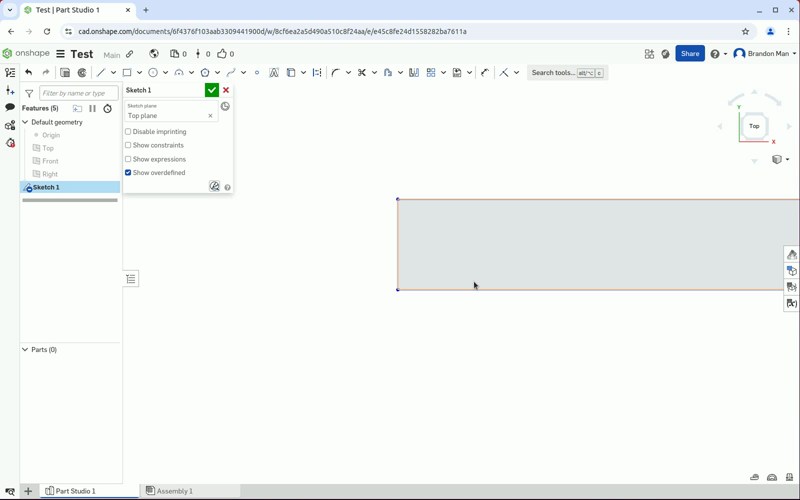
scroll(6)
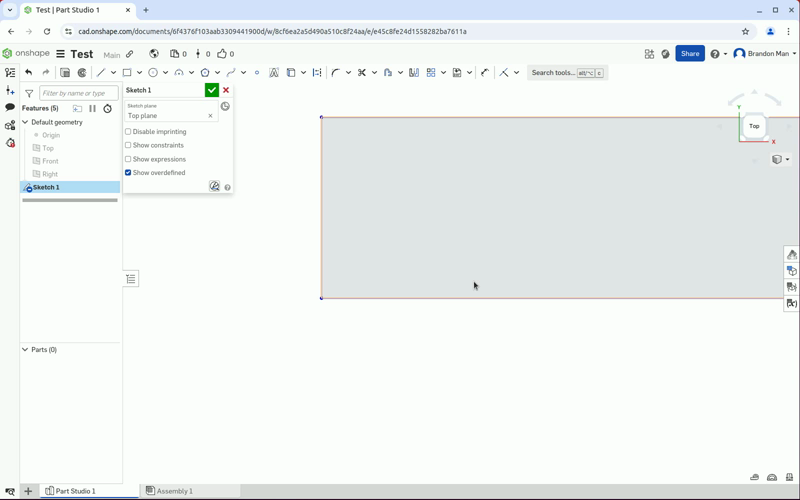
click(474, 281)
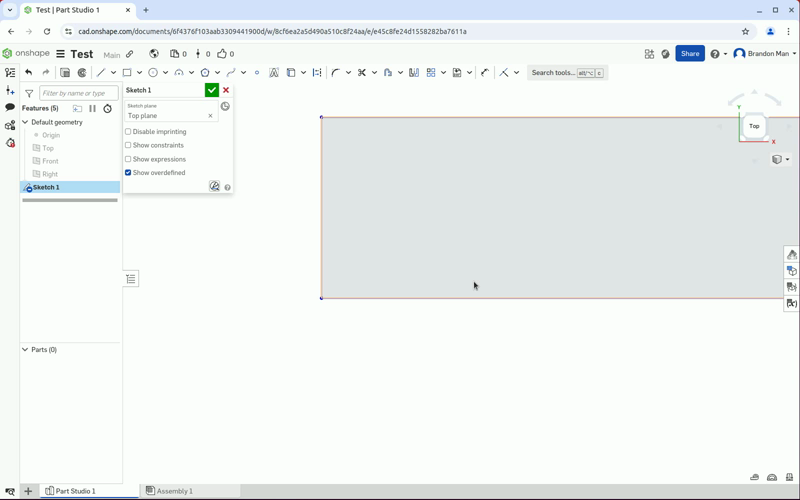
scroll(-6)
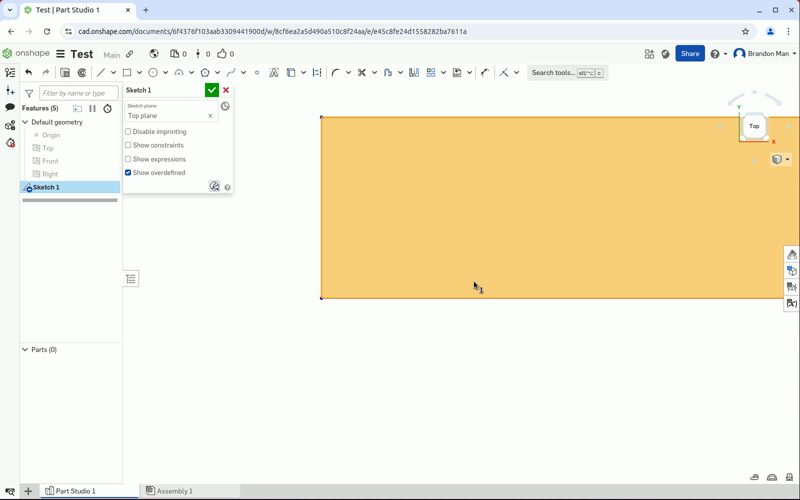
scroll(-6)
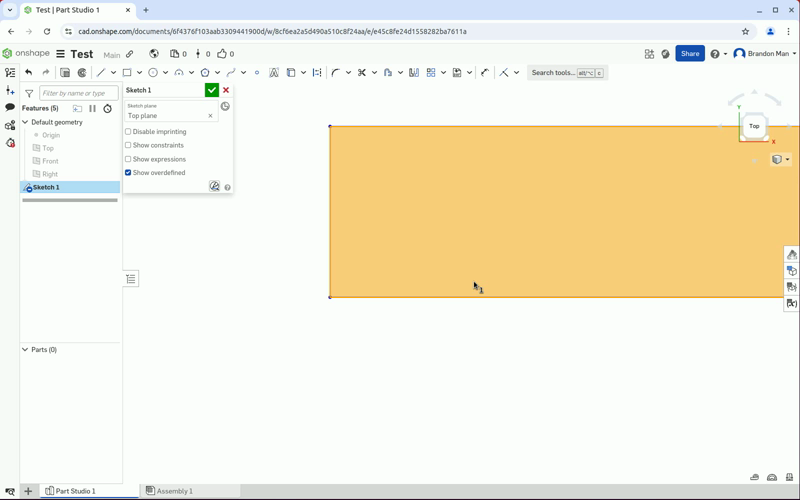
scroll(-6)
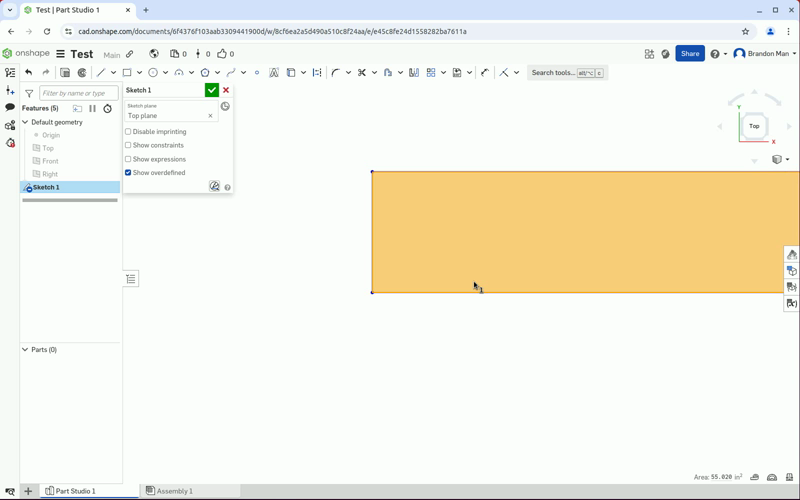
scroll(-6)
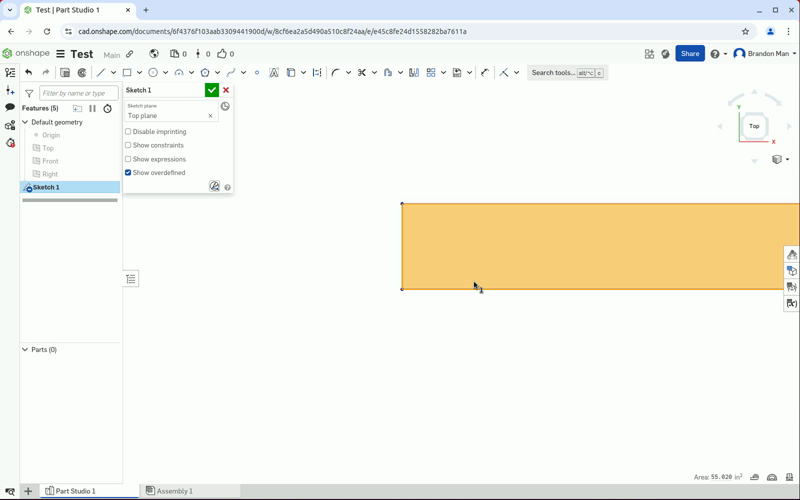
scroll(-6)
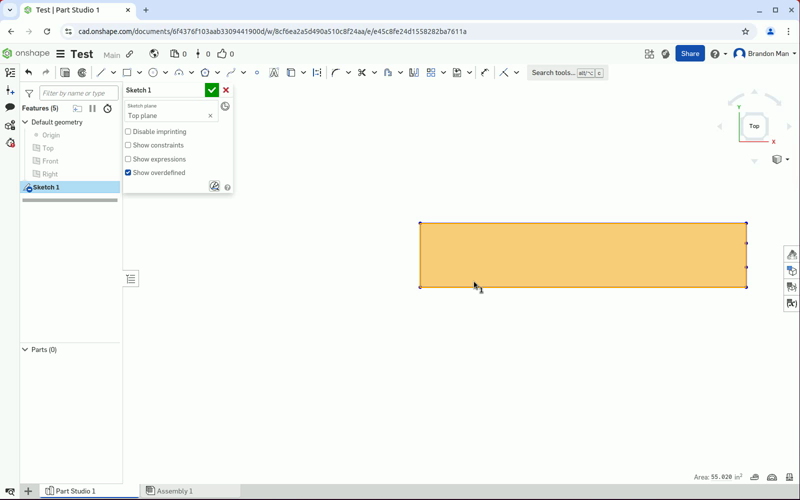
scroll(-6)
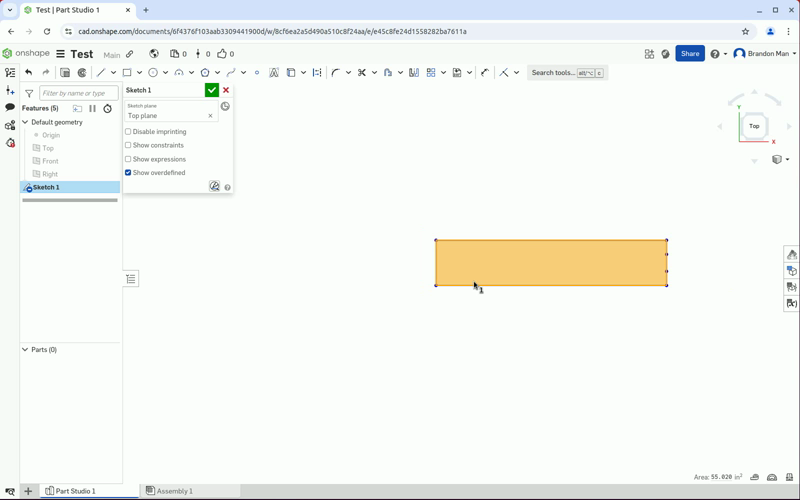
scroll(-6)
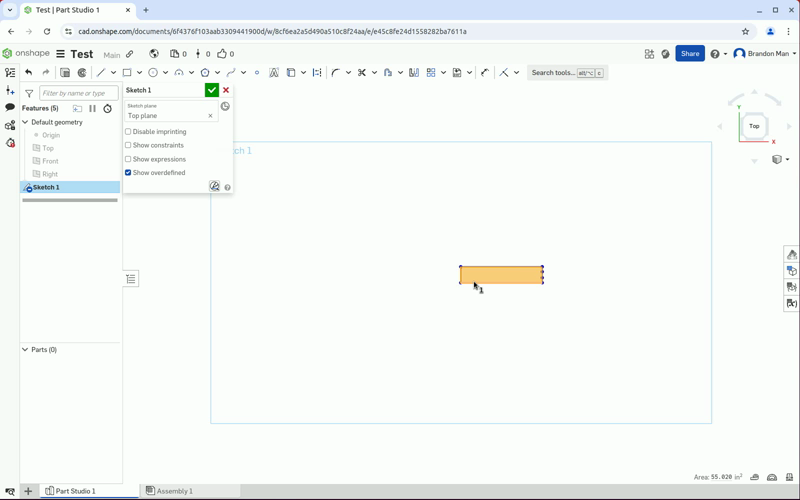
mouse_move(73, 352)
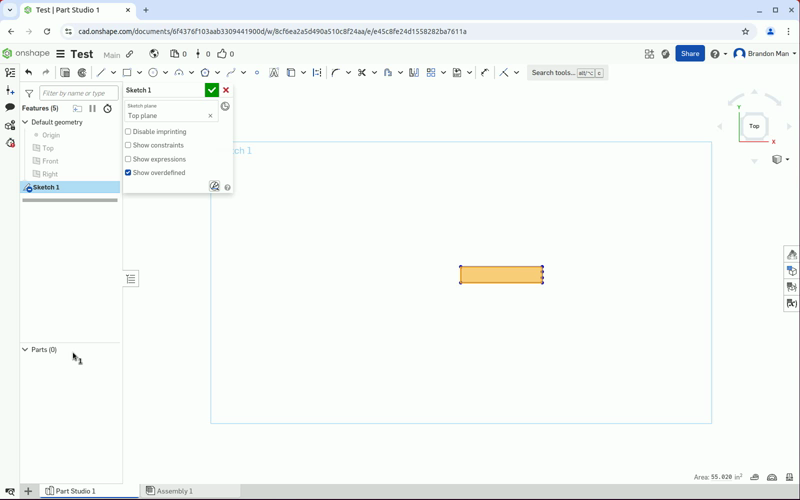
key(shift+y)
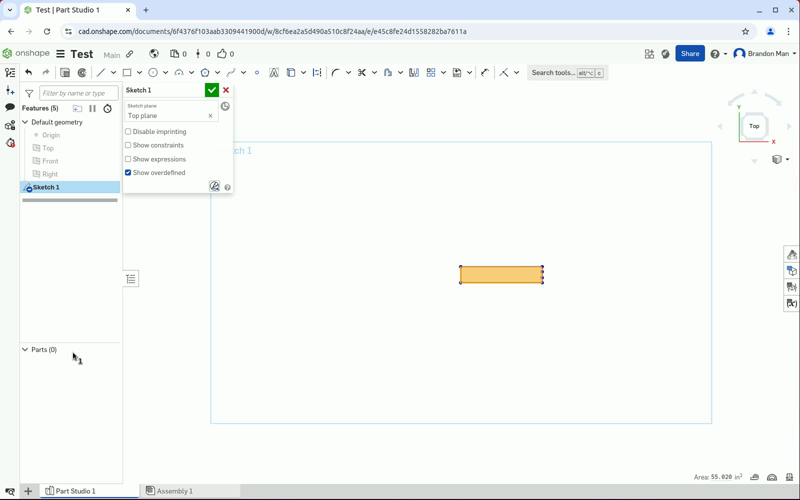
key(shift+e)
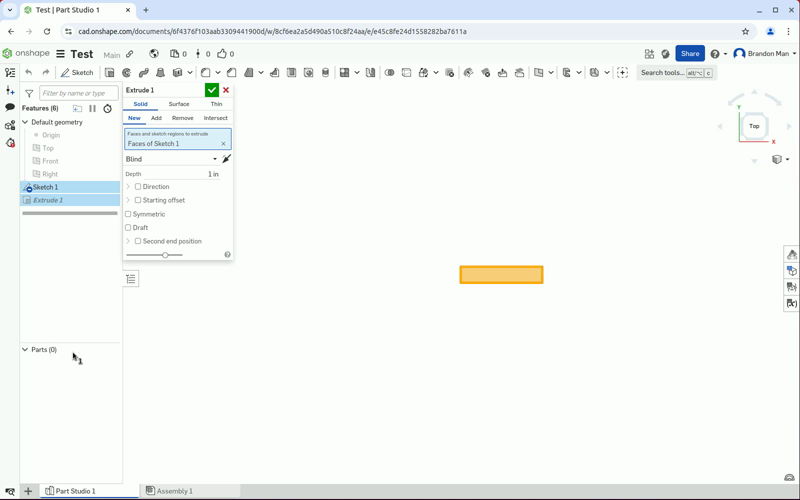
mouse_move(143, 106)
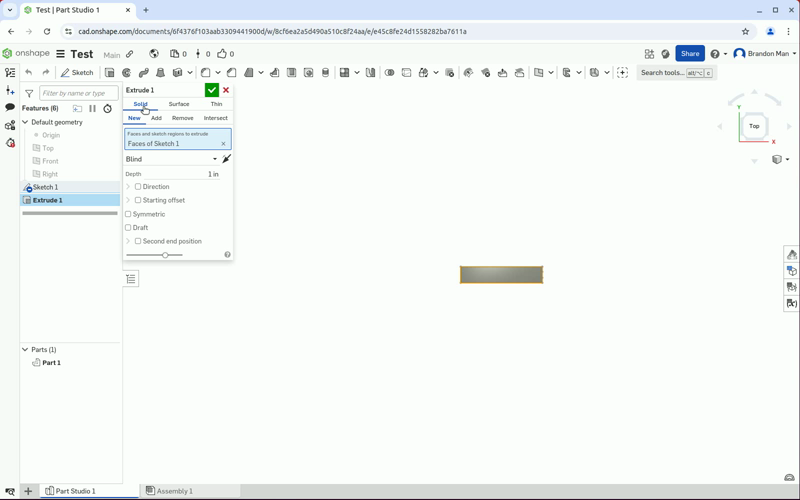
click(143, 106)
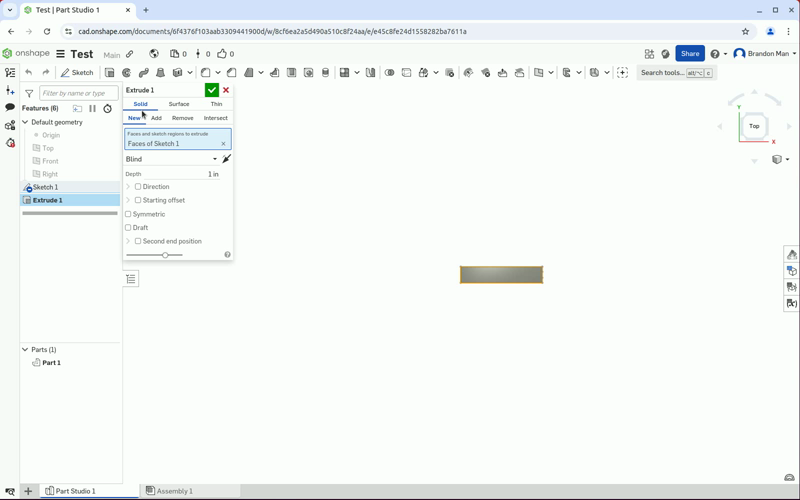
mouse_move(137, 120)
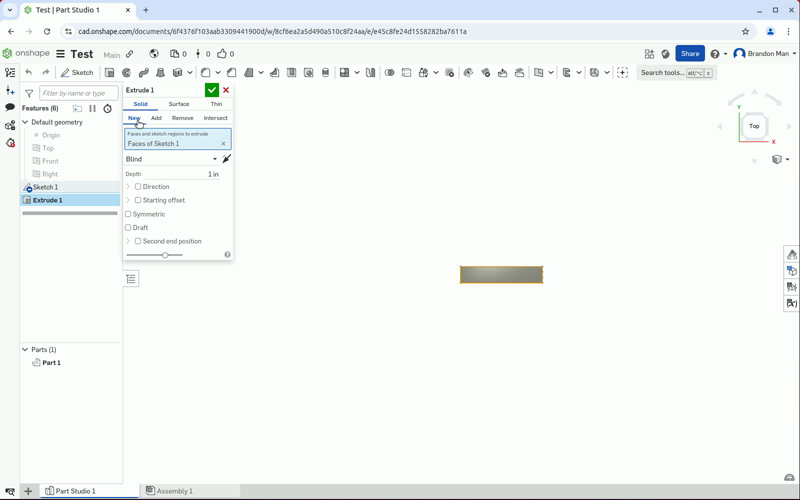
click(137, 120)
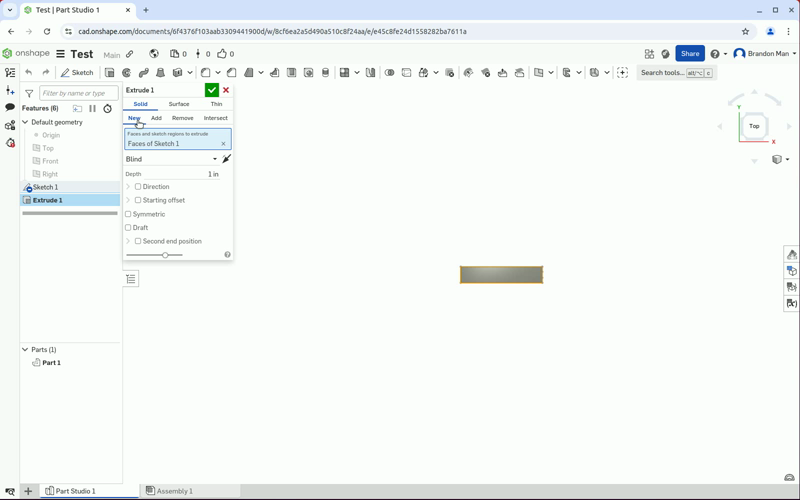
key(tab, 4)
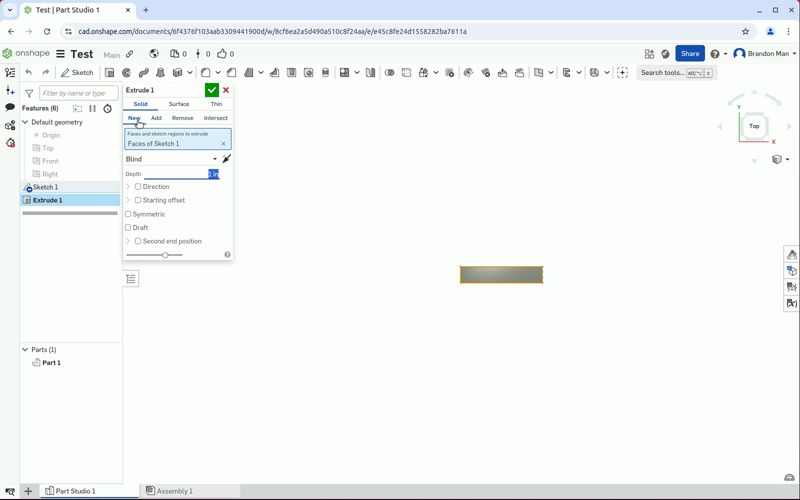
text(8.666)
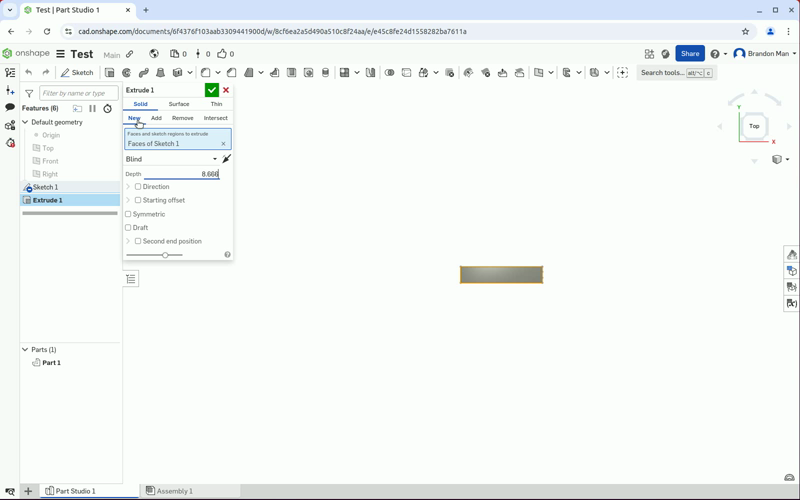
key(enter)
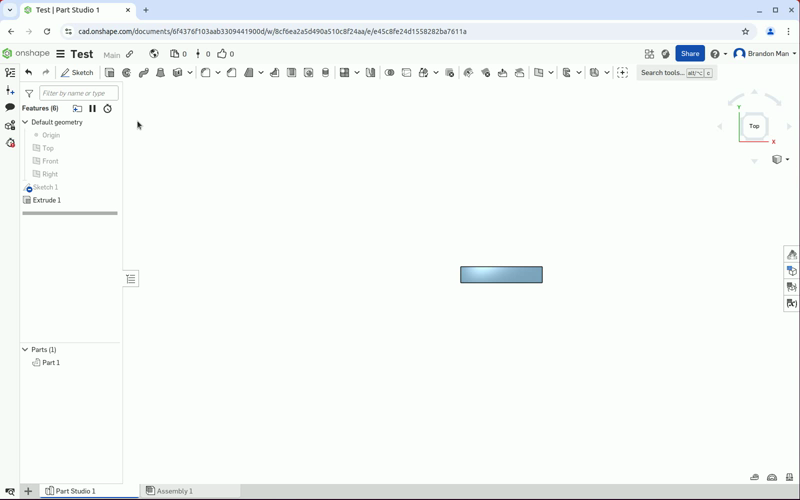
key(shift+h)
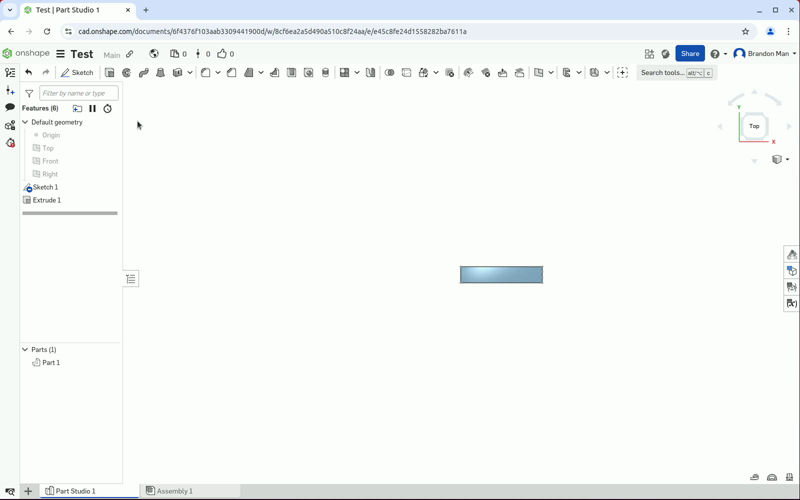
key(shift+h)
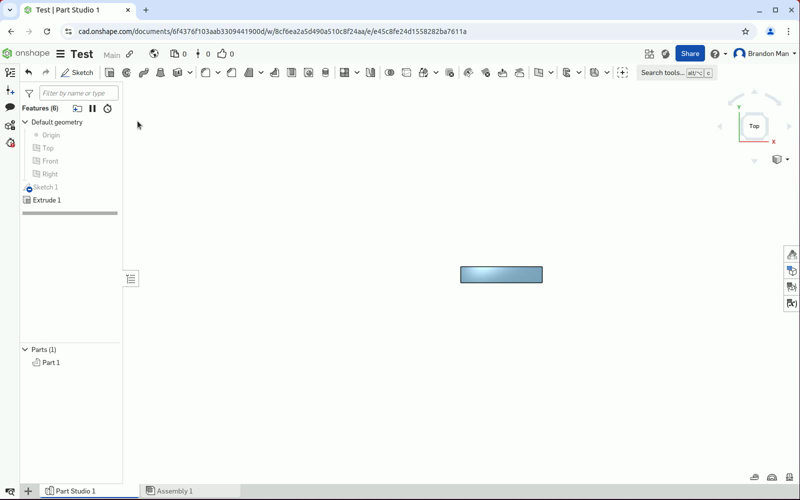
mouse_move(73, 189)
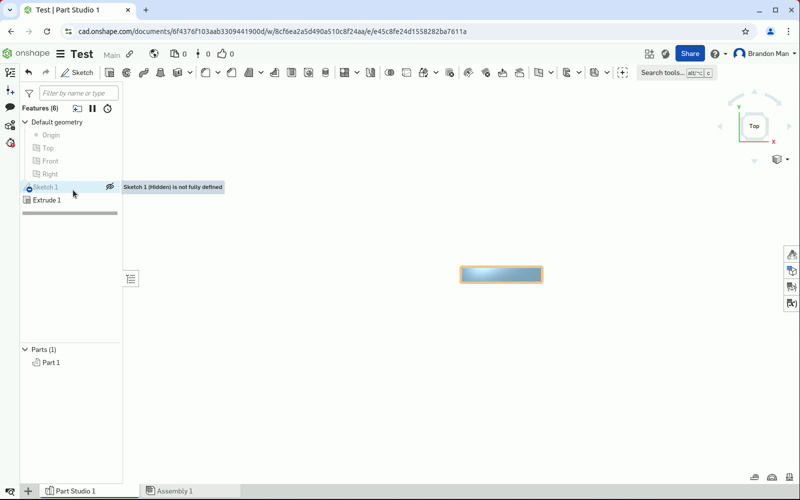
click(73, 189)
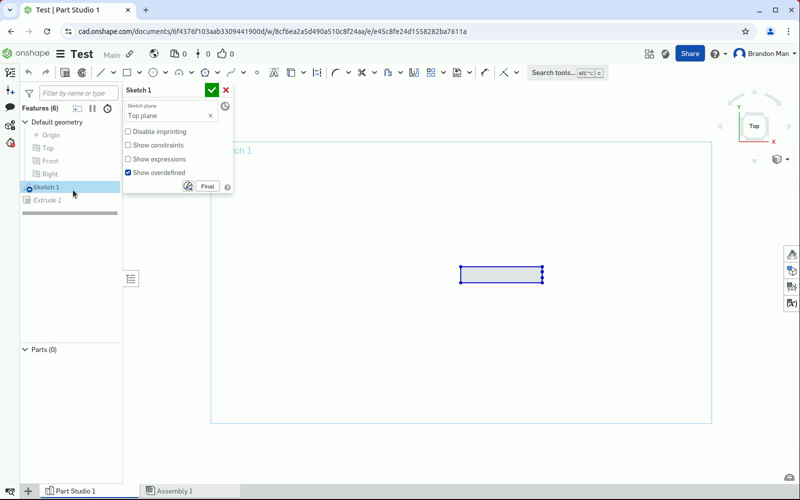
mouse_move(229, 92)
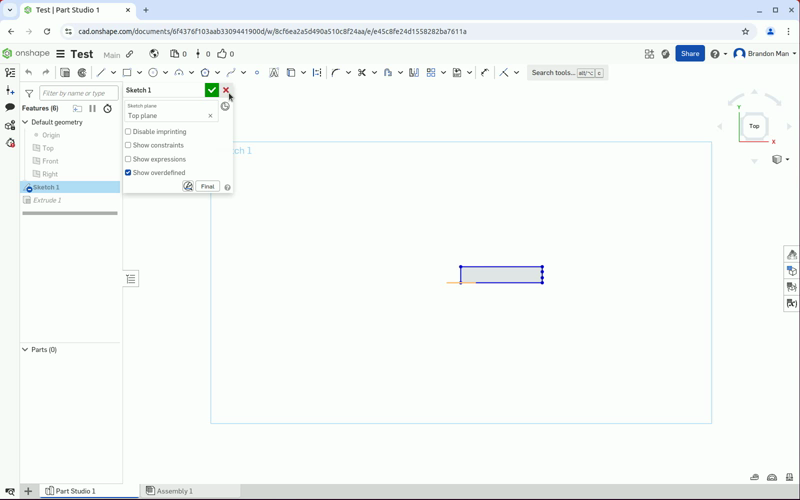
click(229, 92)
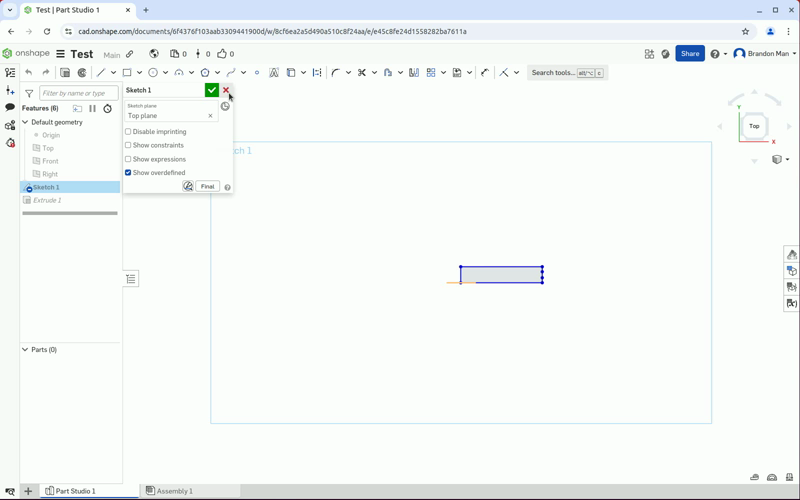
key(shift+s)
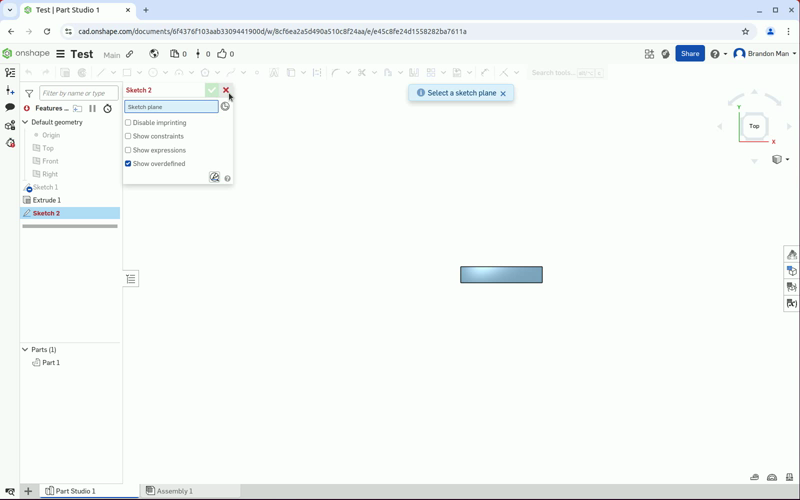
mouse_move(73, 150)
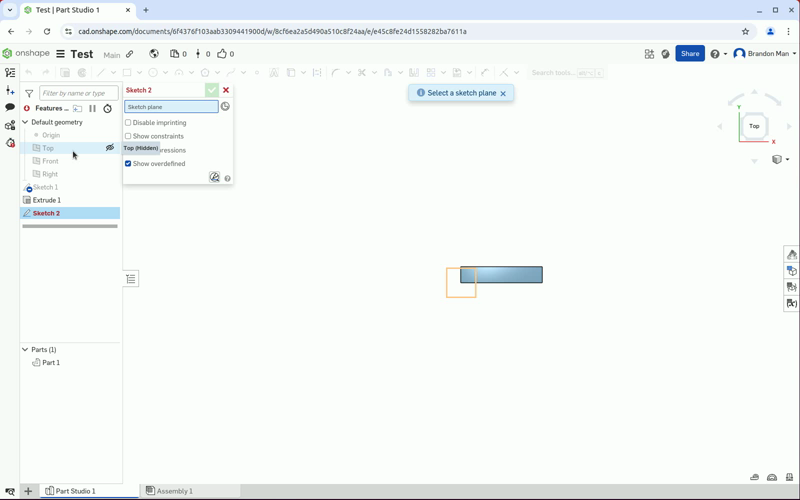
click(73, 150)
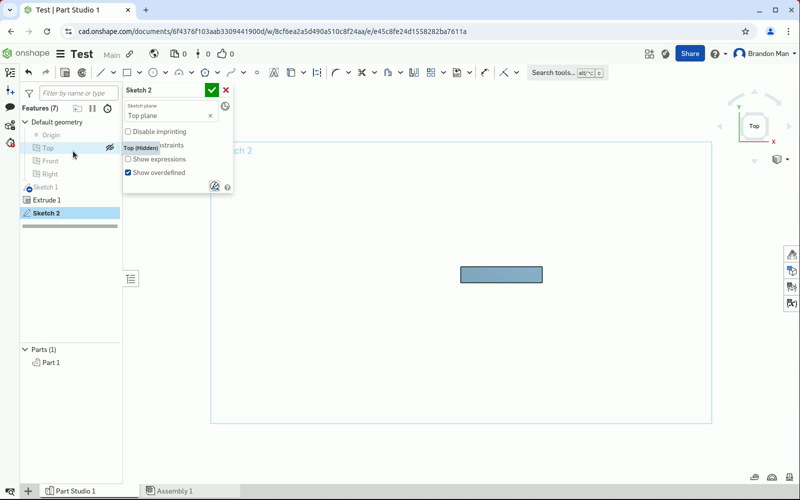
mouse_move(73, 352)
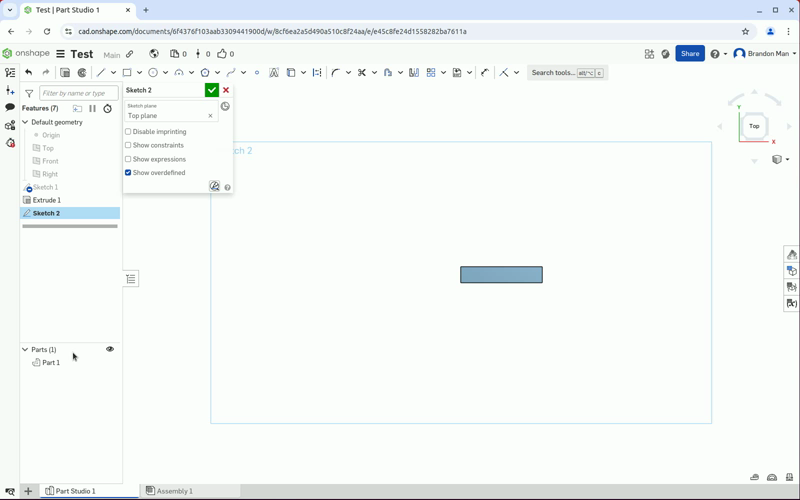
key(y)
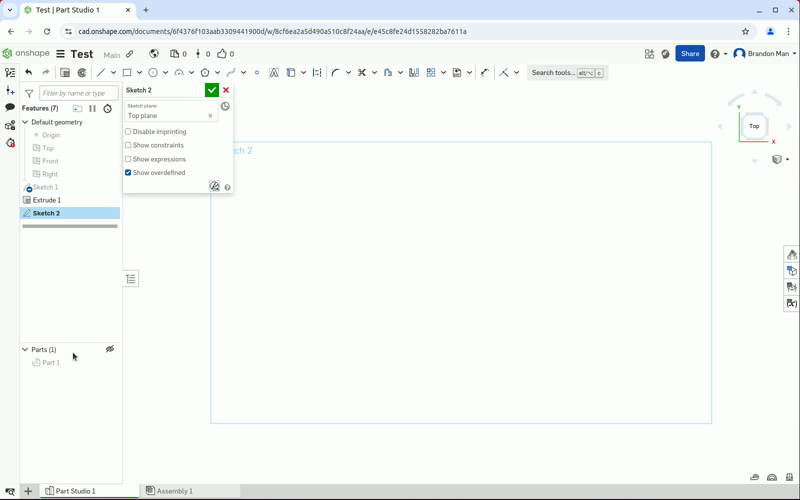
key(l)
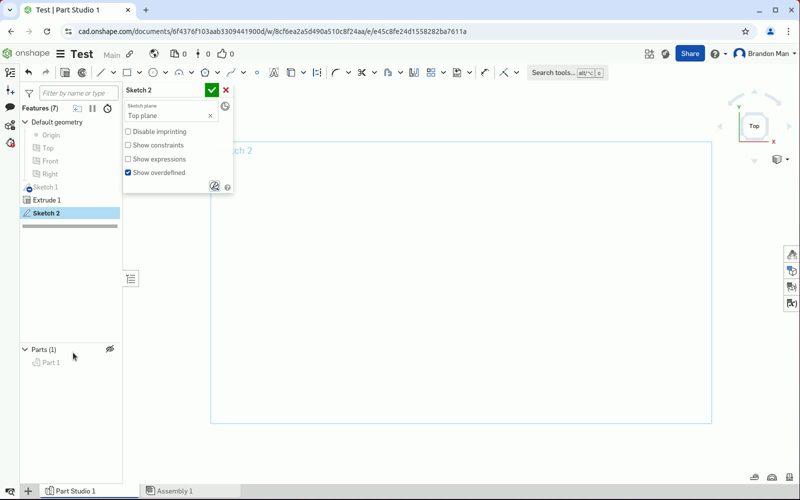
key_down(shift)
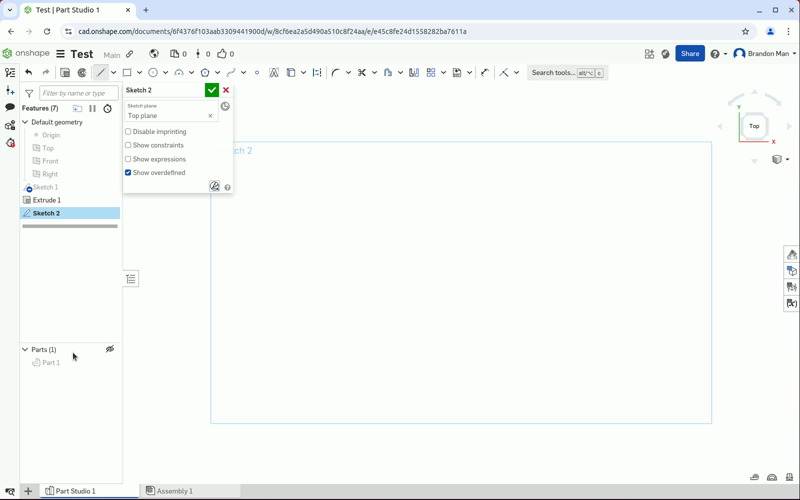
mouse_move(541, 272)
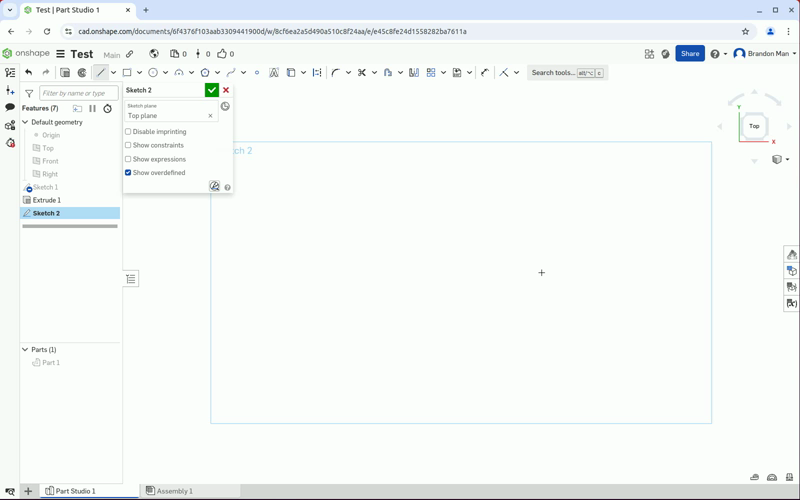
click(541, 272)
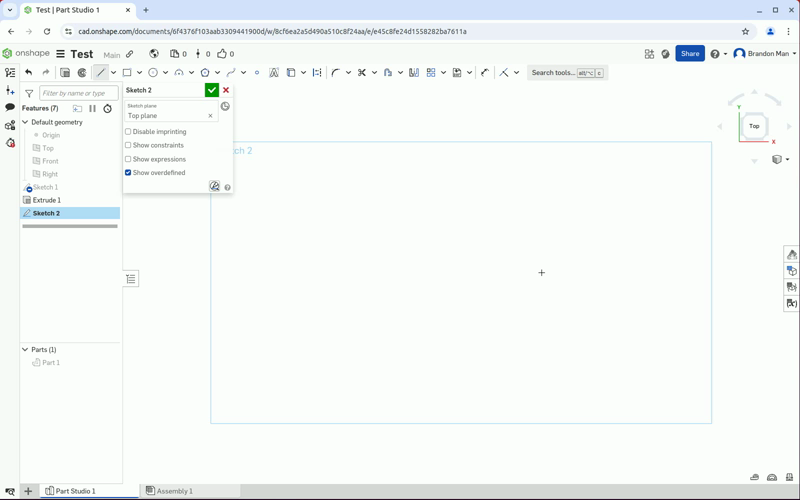
key_up(shift)
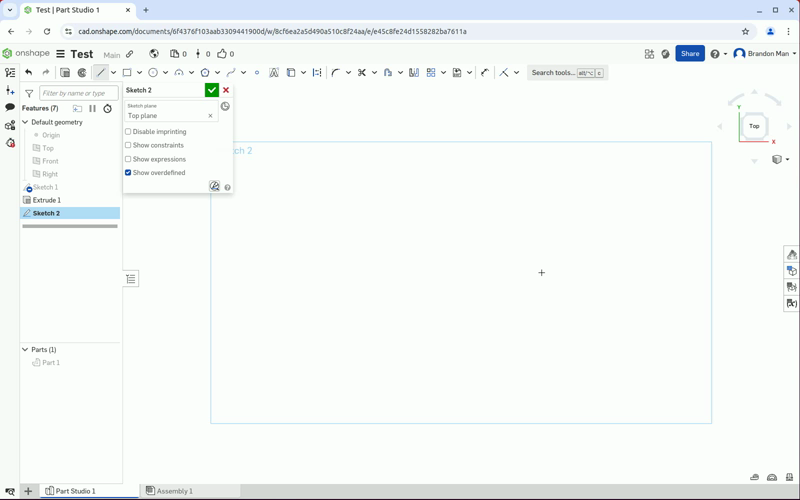
key_down(shift)
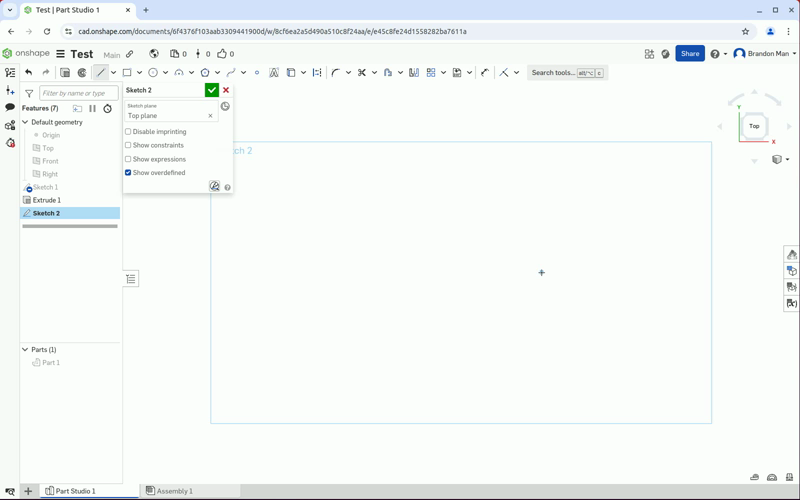
mouse_move(571, 272)
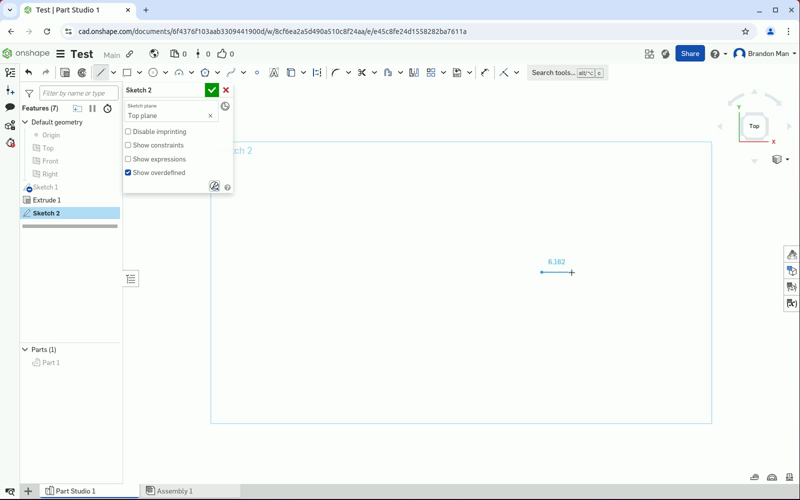
mouse_move(574, 272)
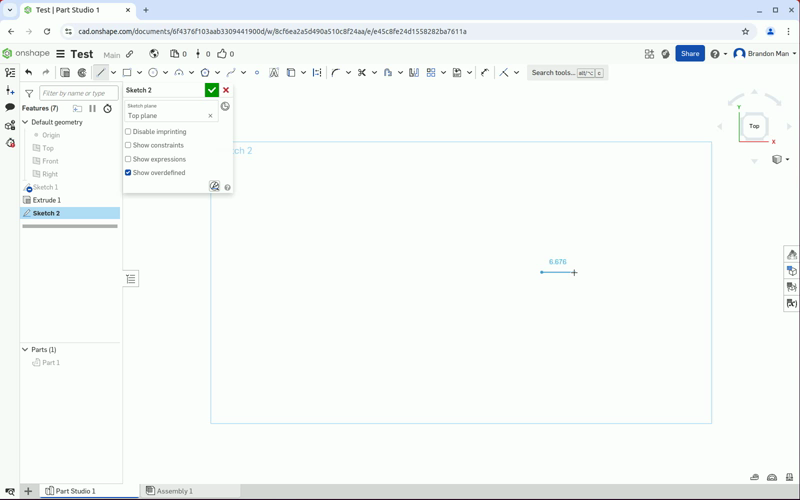
click(574, 272)
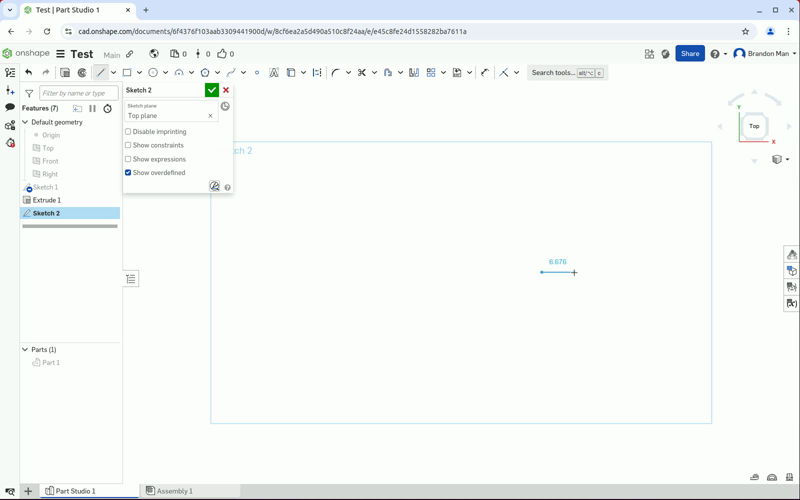
key_up(shift)
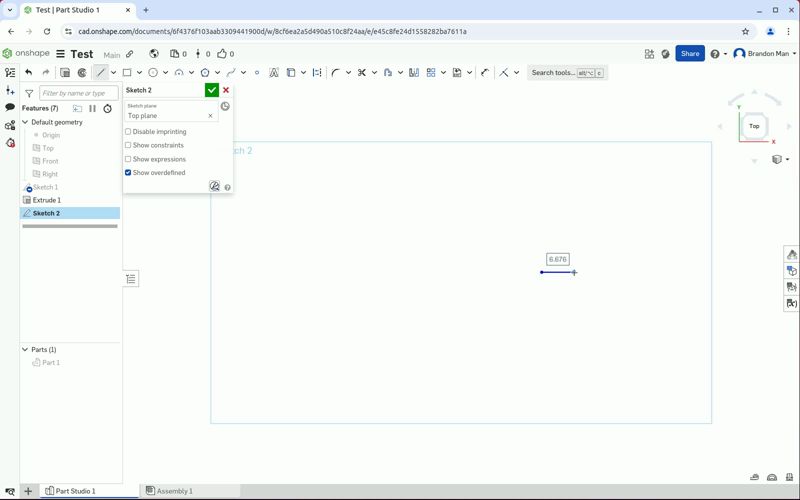
key_down(shift)
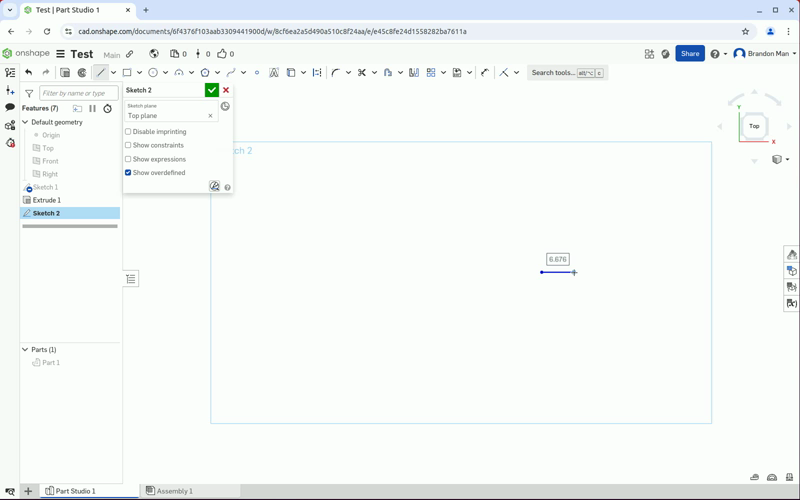
mouse_move(589, 272)
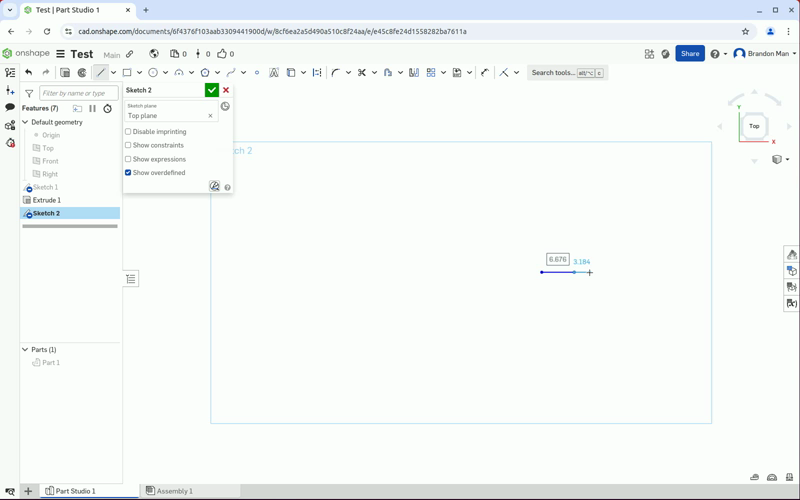
mouse_move(574, 267)
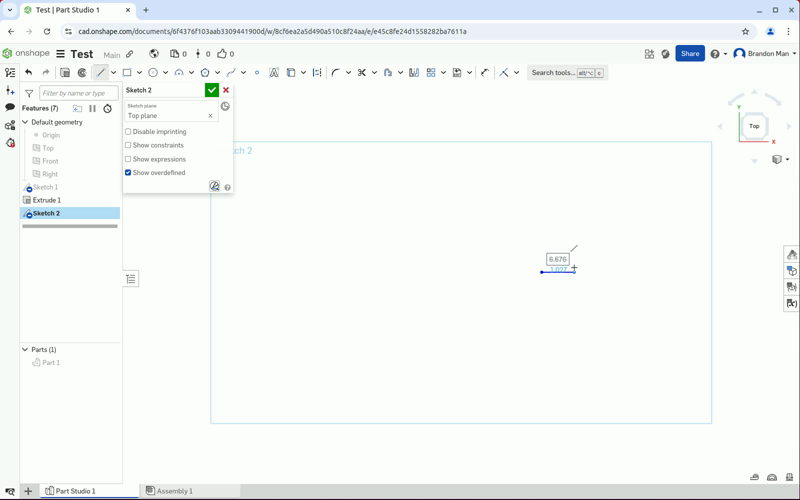
scroll(6)
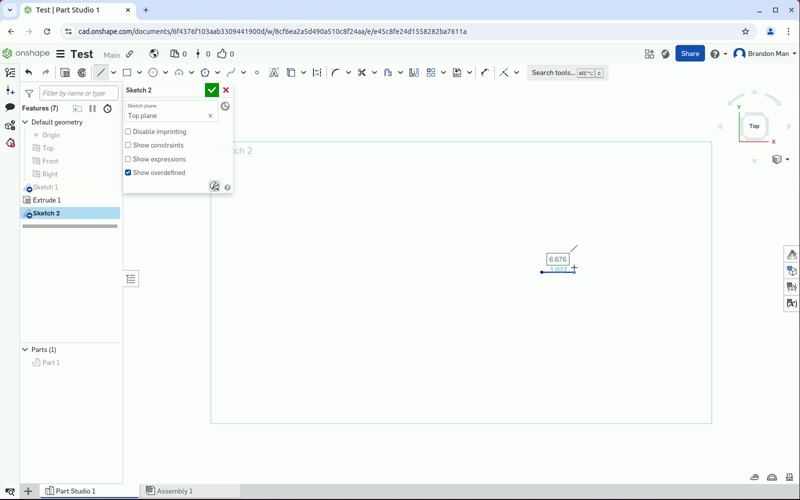
scroll(6)
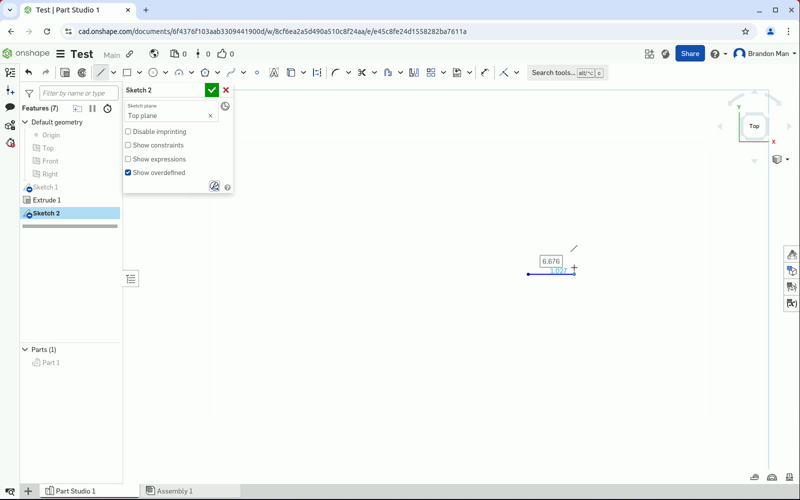
scroll(6)
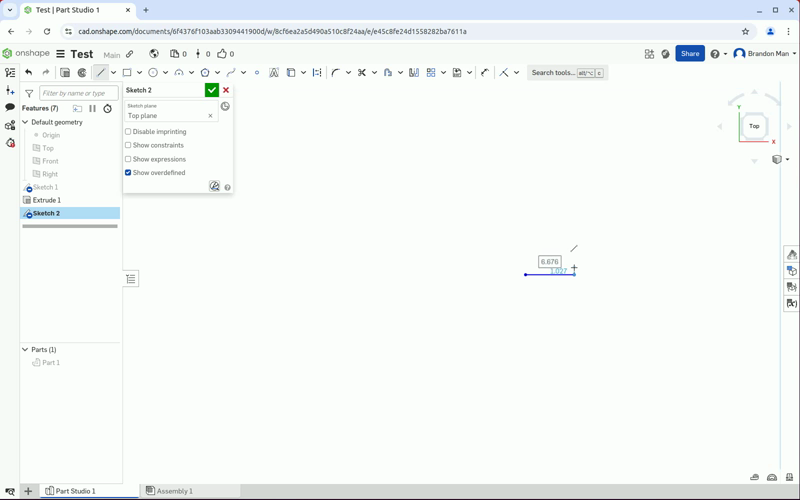
scroll(6)
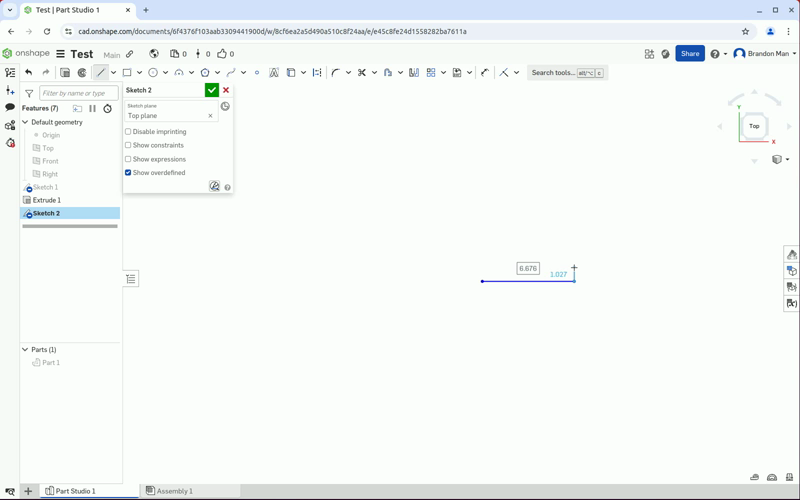
scroll(6)
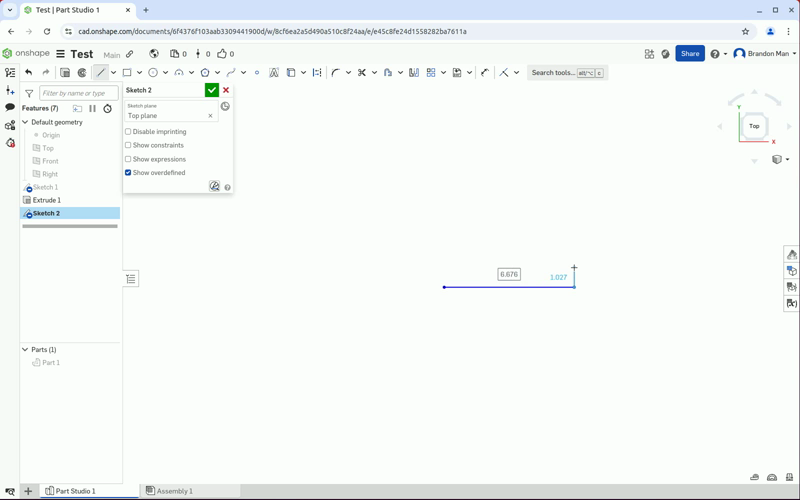
scroll(6)
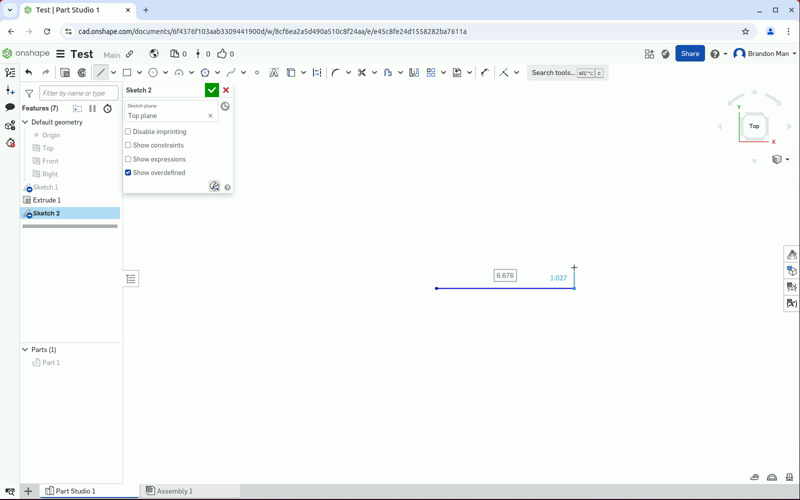
scroll(6)
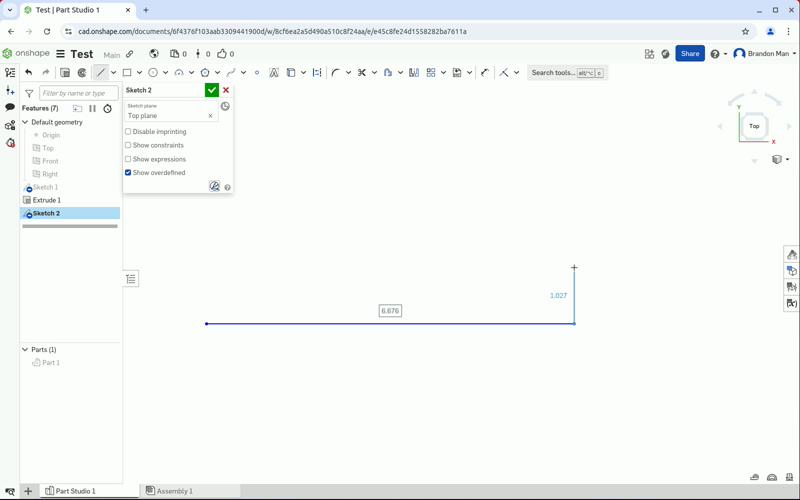
click(574, 267)
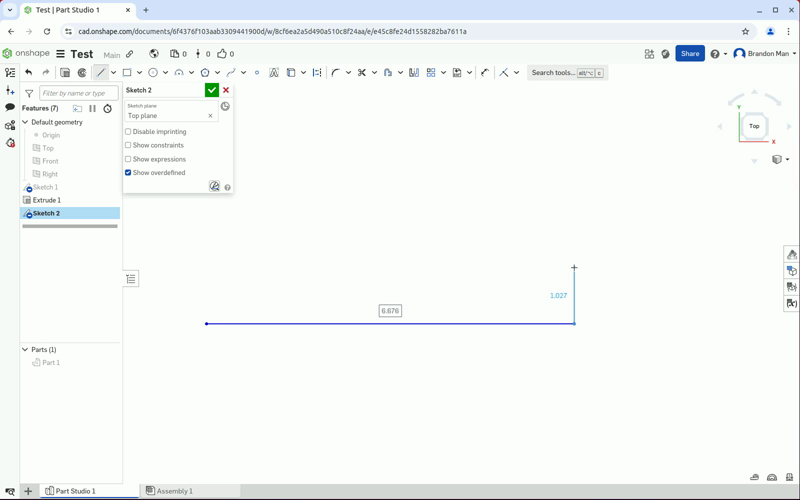
scroll(-6)
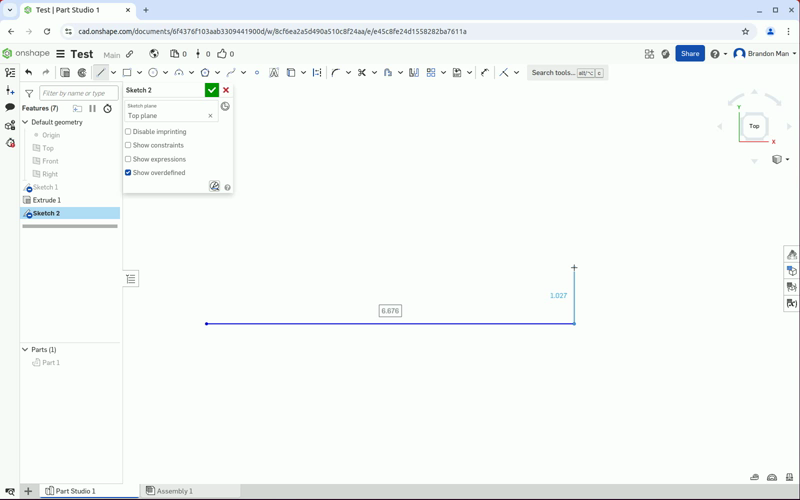
scroll(-6)
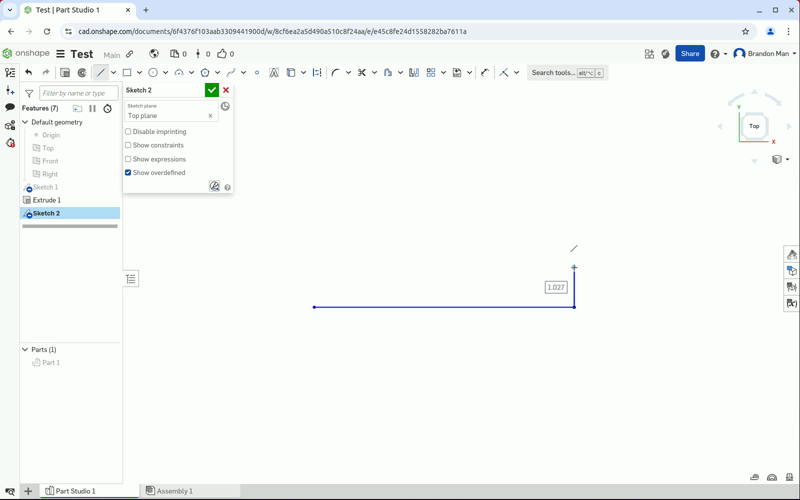
scroll(-6)
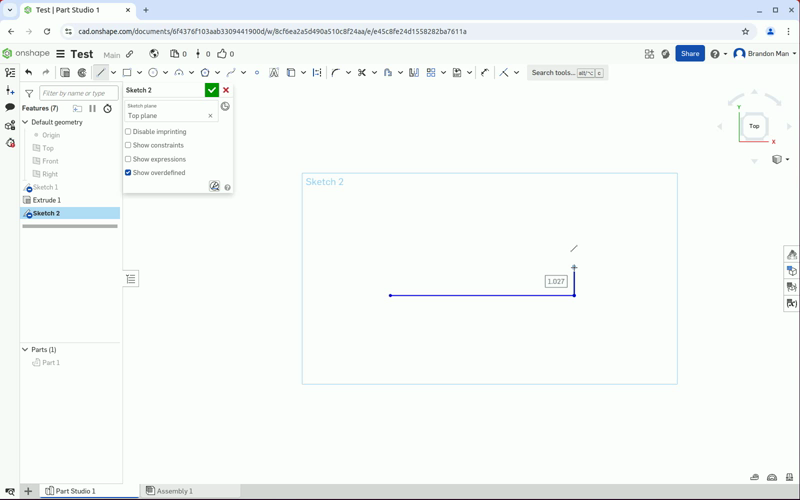
scroll(-6)
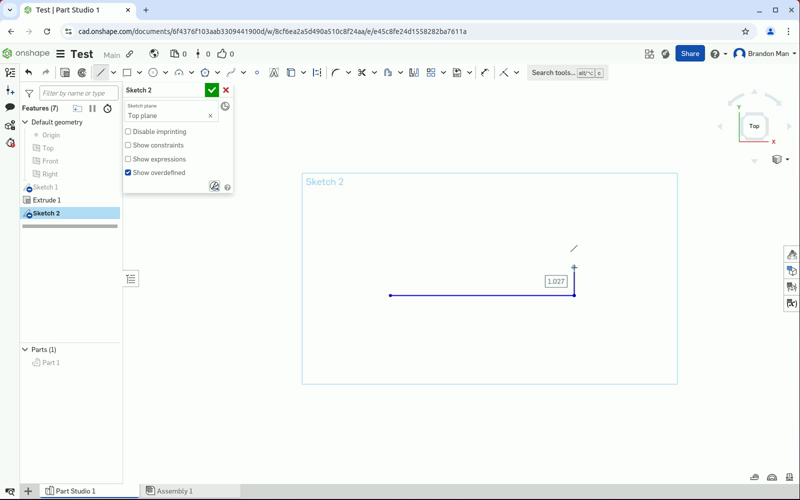
scroll(-6)
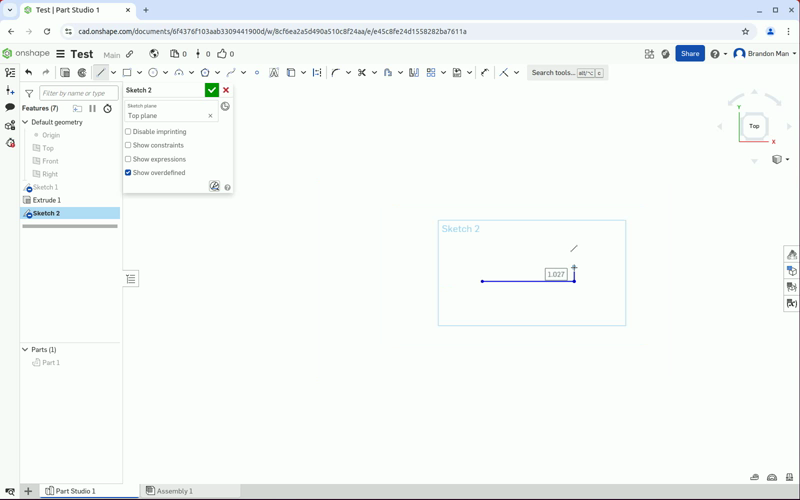
scroll(-6)
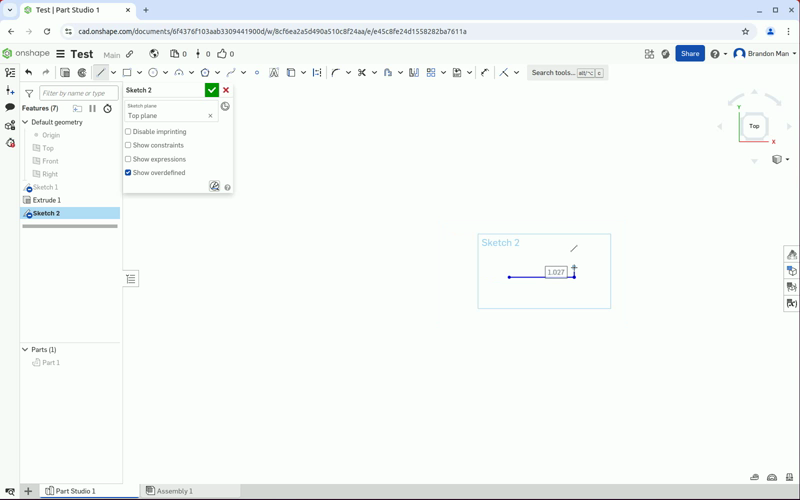
scroll(-6)
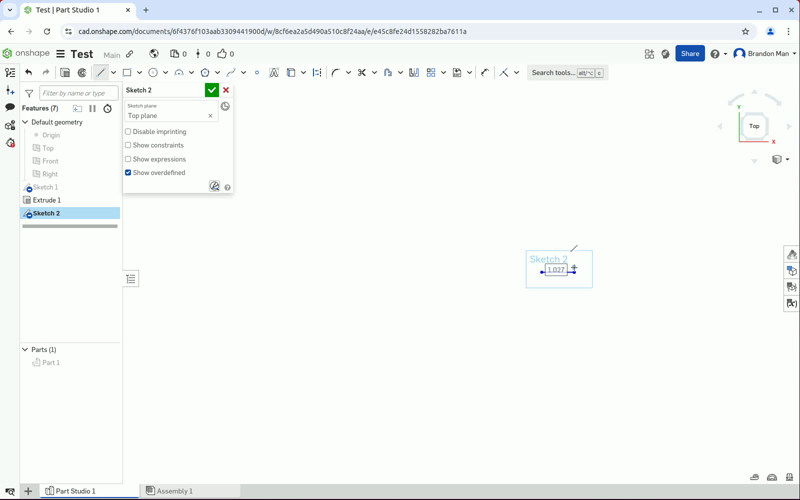
key_up(shift)
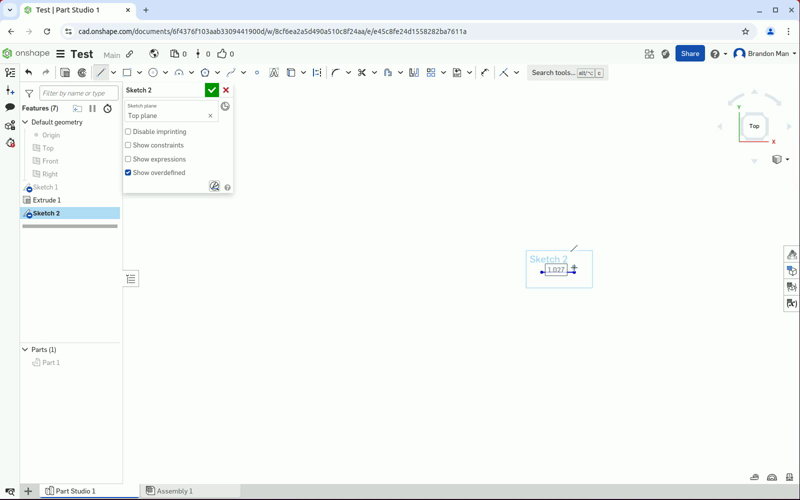
key_down(shift)
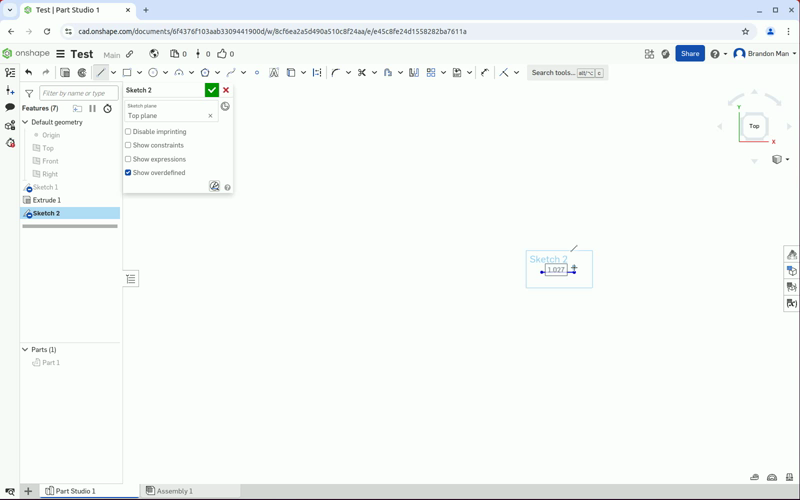
mouse_move(589, 267)
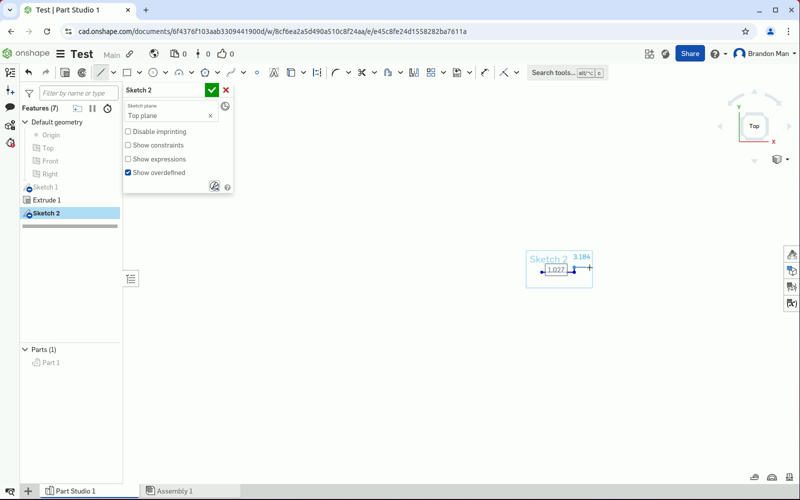
mouse_move(541, 267)
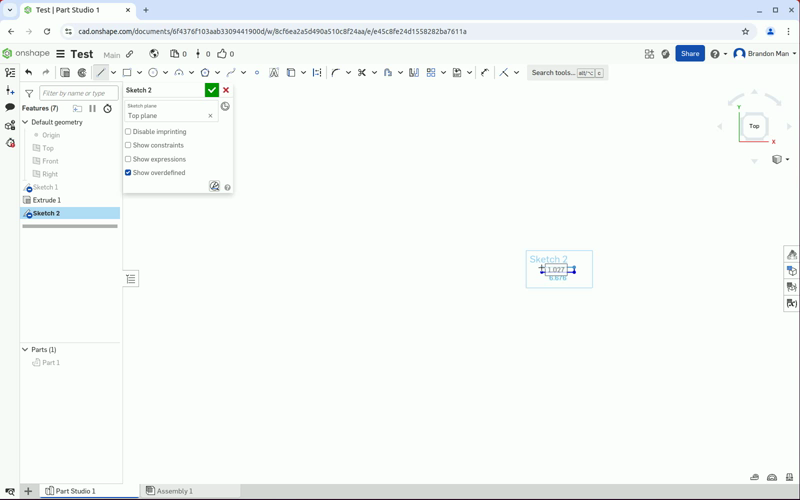
click(541, 267)
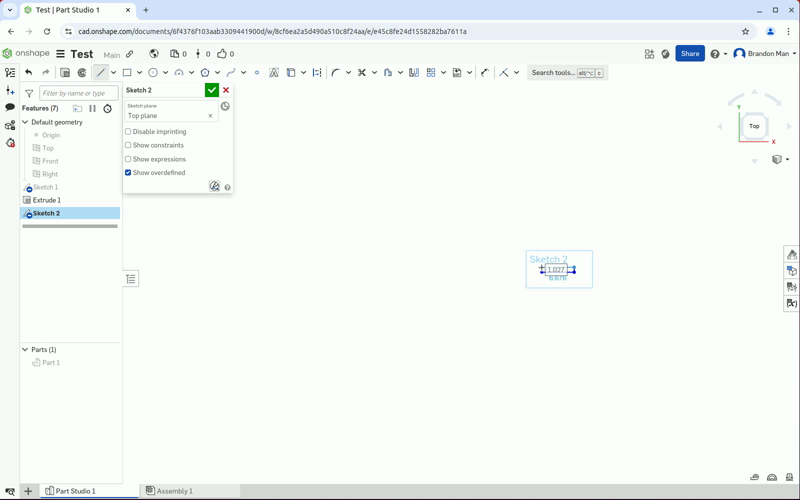
key_up(shift)
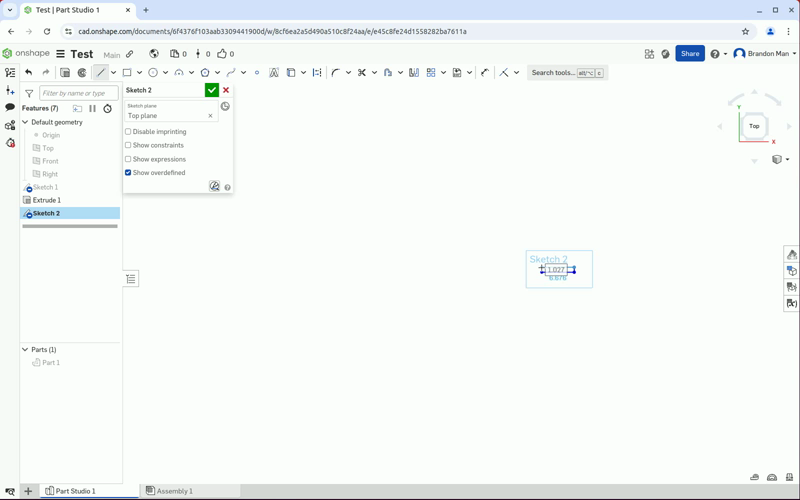
mouse_move(571, 267)
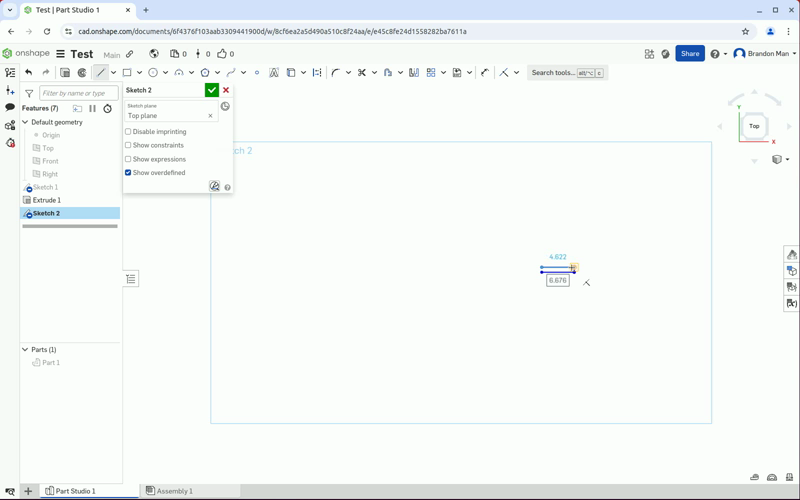
key_down(shift)
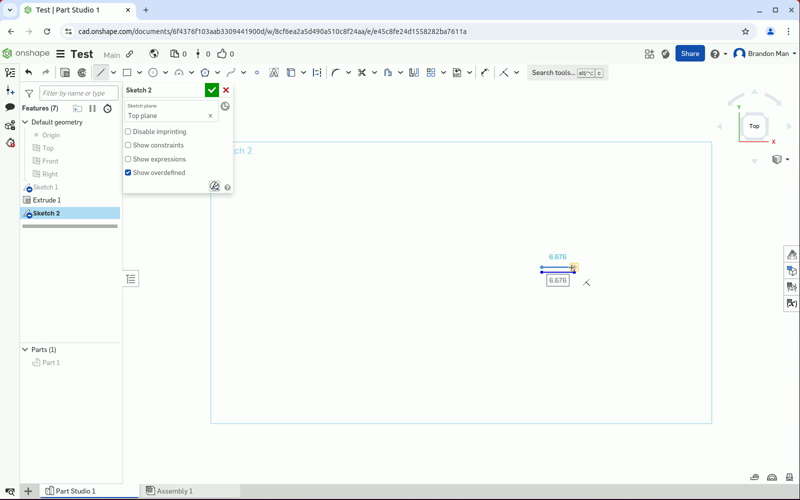
mouse_move(541, 272)
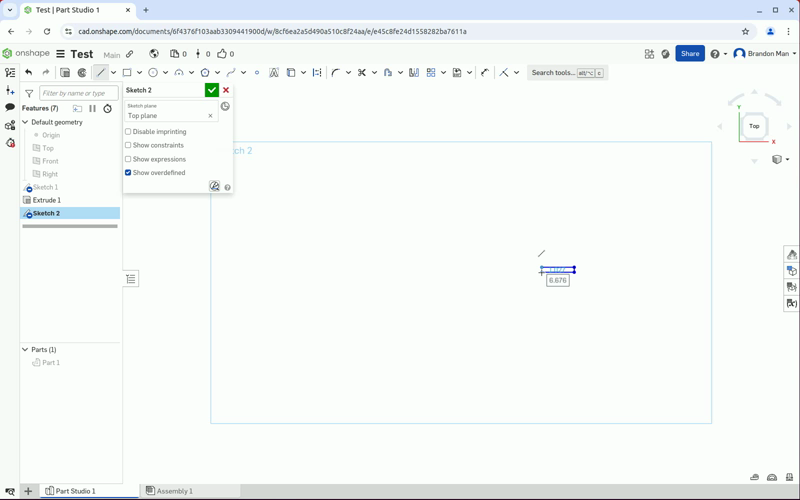
scroll(6)
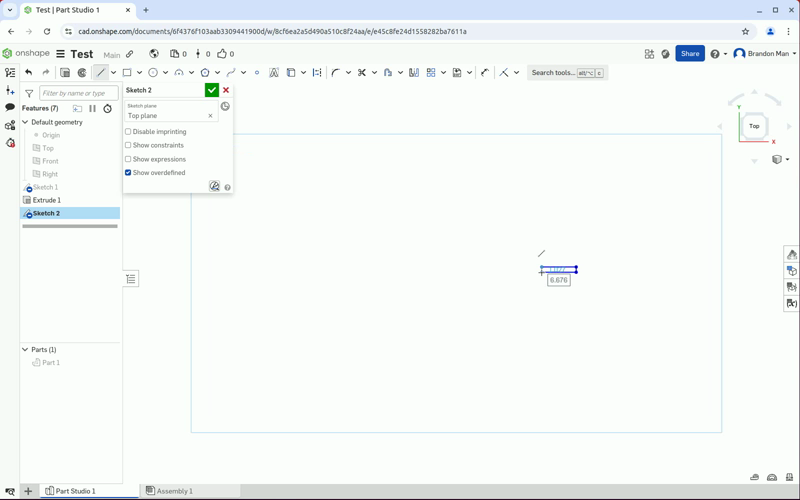
scroll(6)
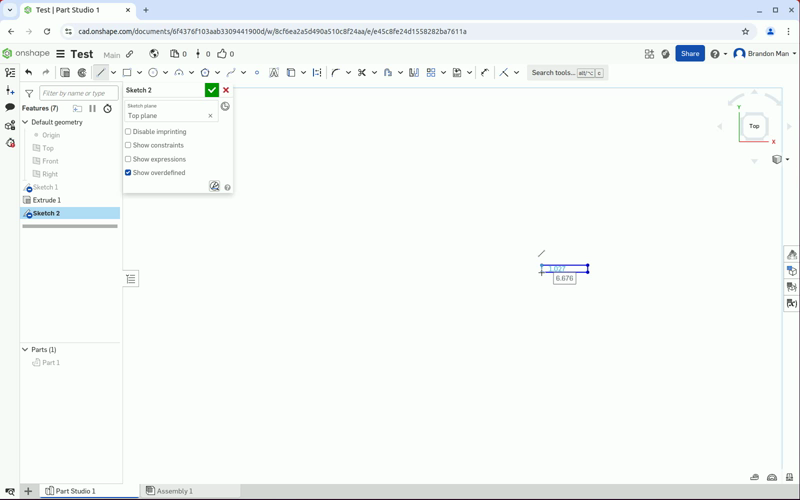
scroll(6)
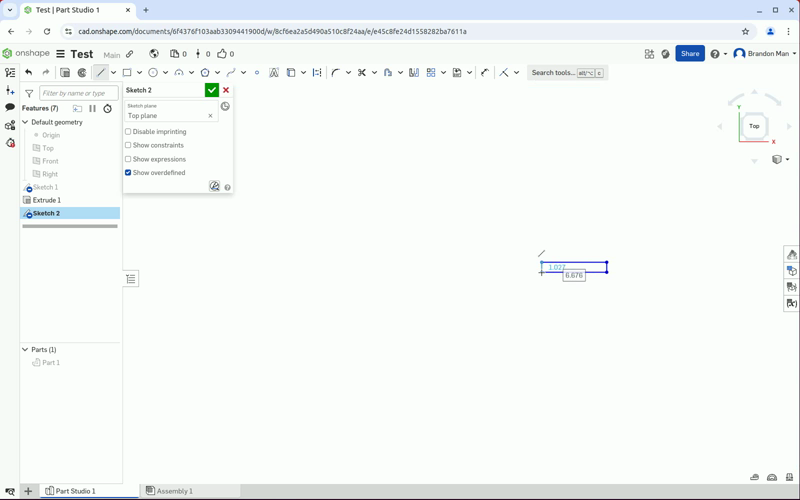
scroll(6)
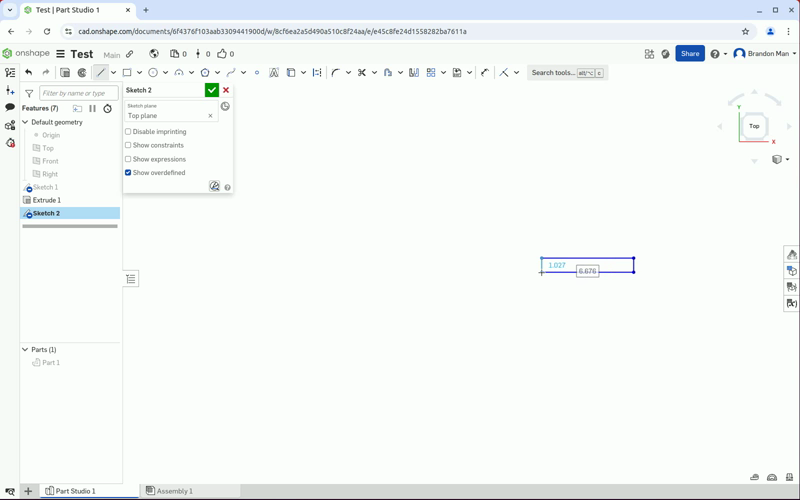
scroll(6)
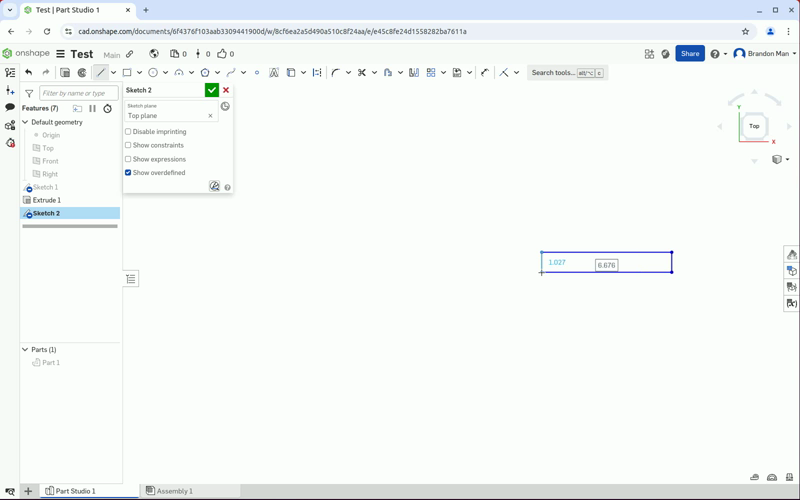
scroll(6)
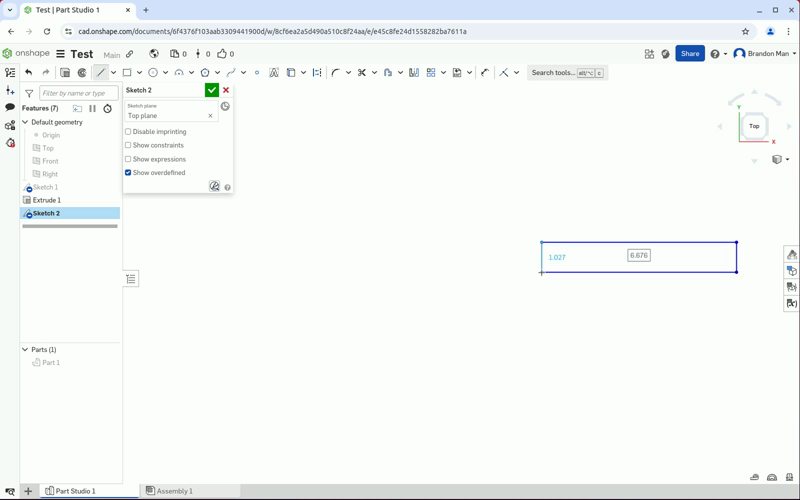
scroll(6)
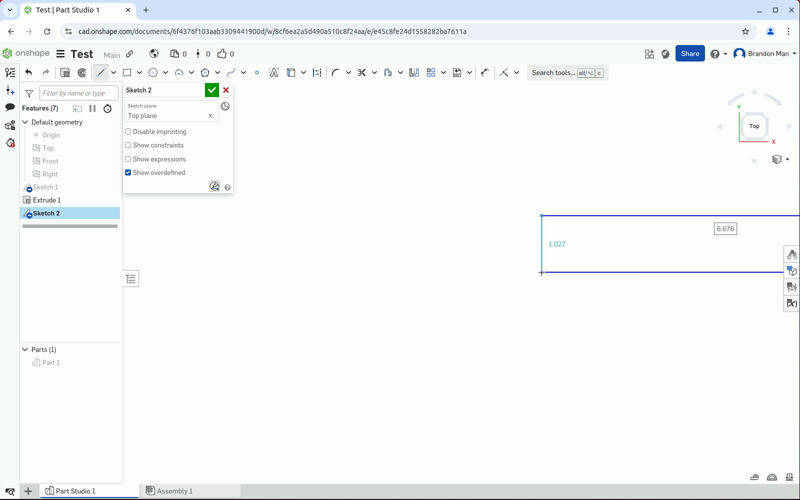
key_up(shift)
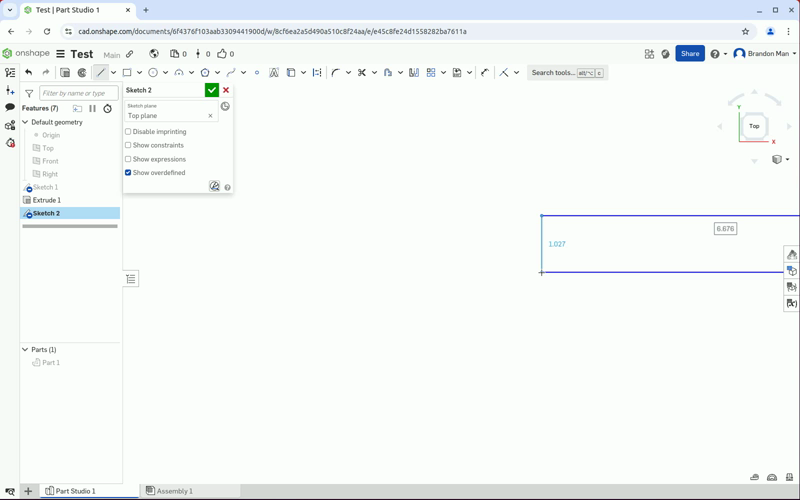
click(541, 272)
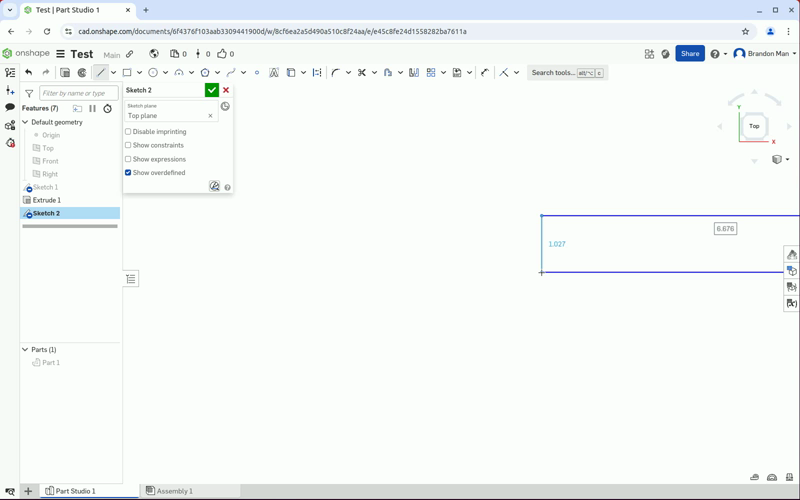
scroll(-6)
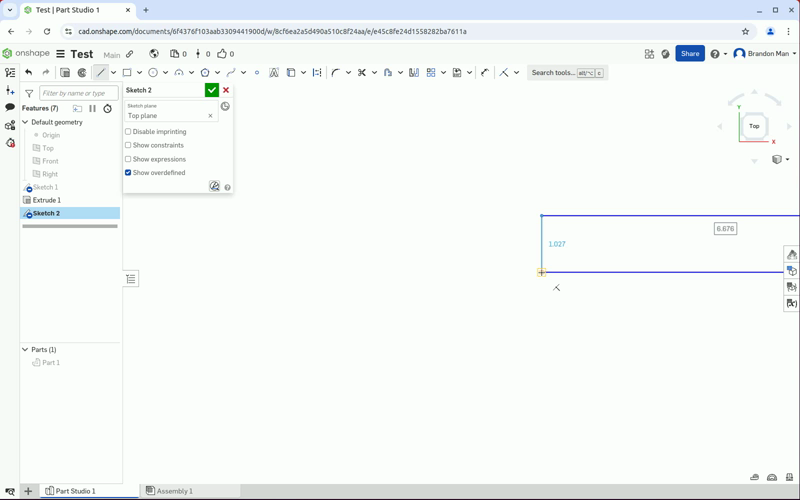
scroll(-6)
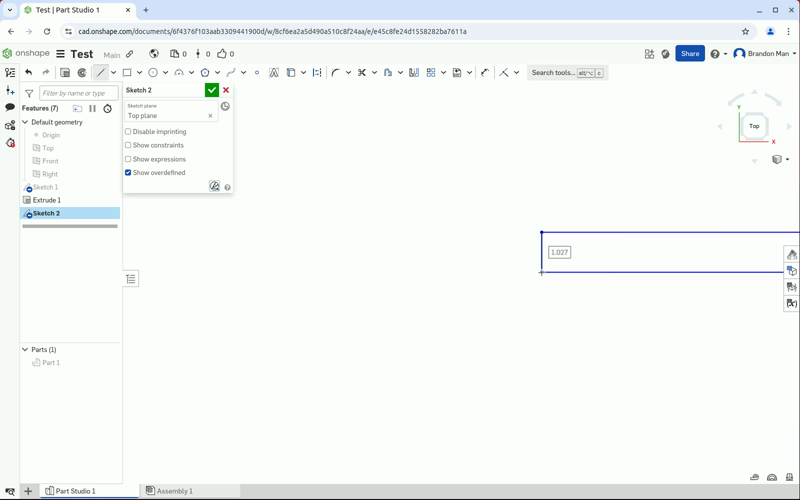
scroll(-6)
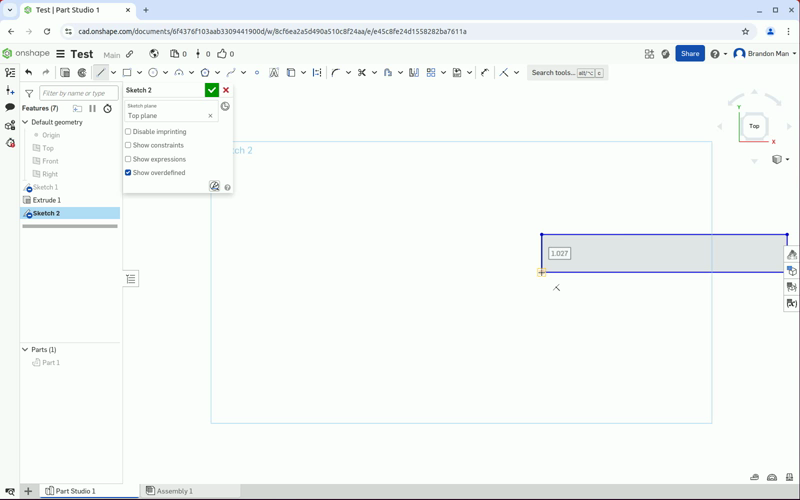
scroll(-6)
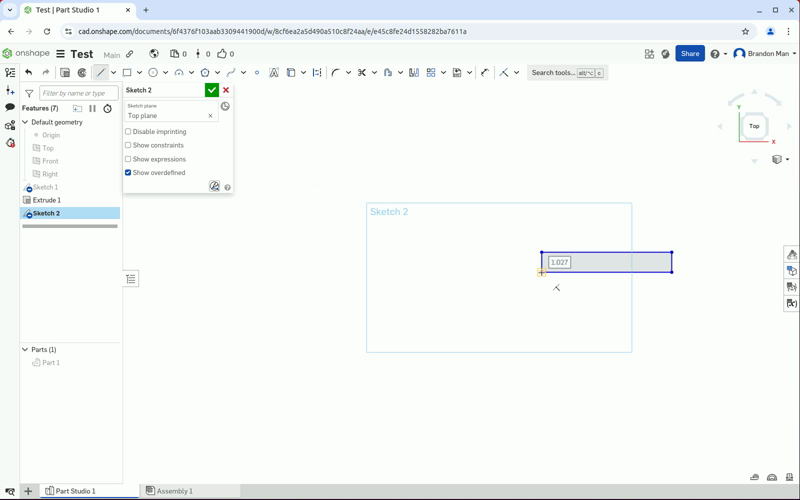
scroll(-6)
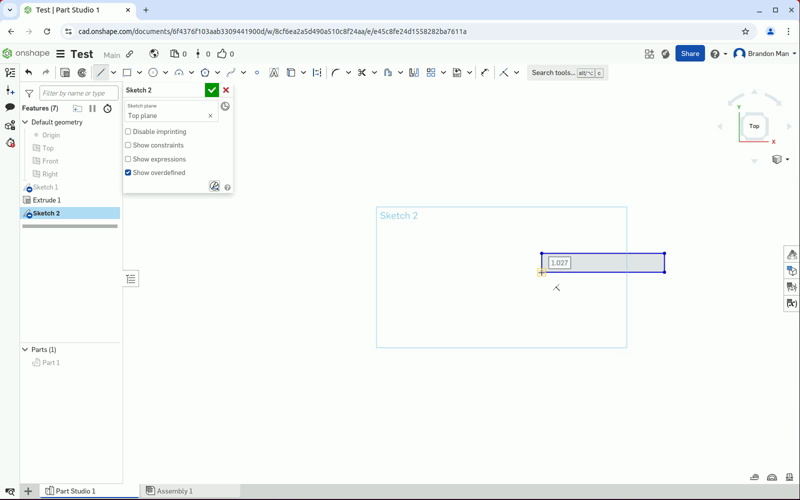
scroll(-6)
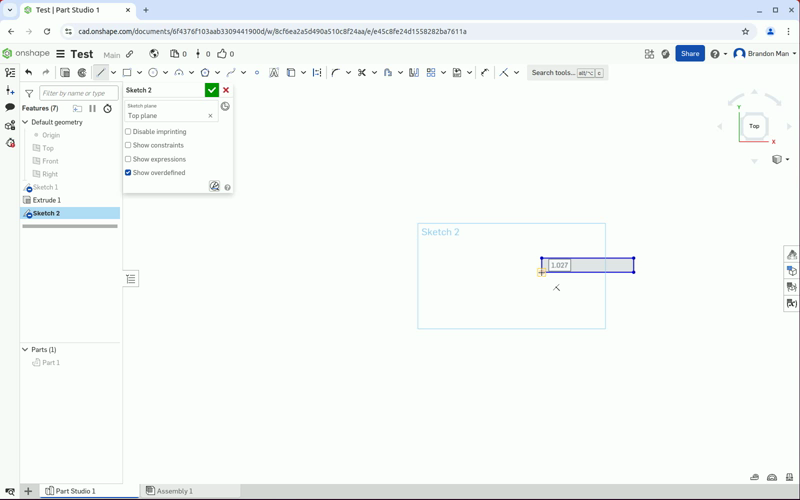
scroll(-6)
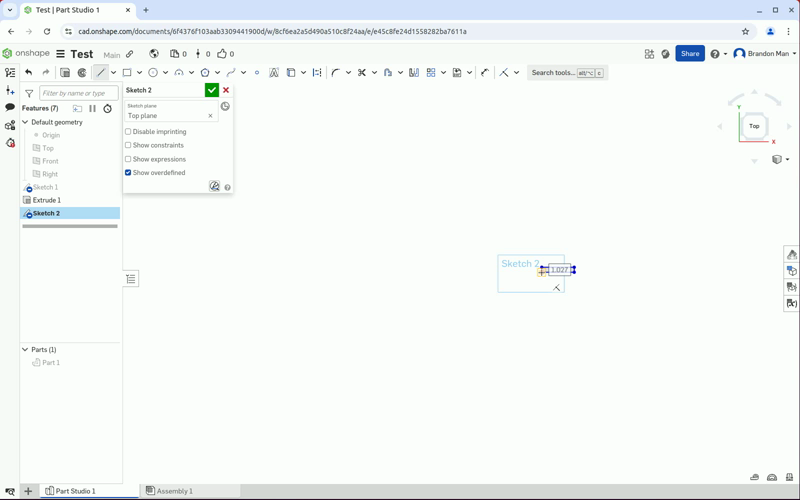
key(esc)
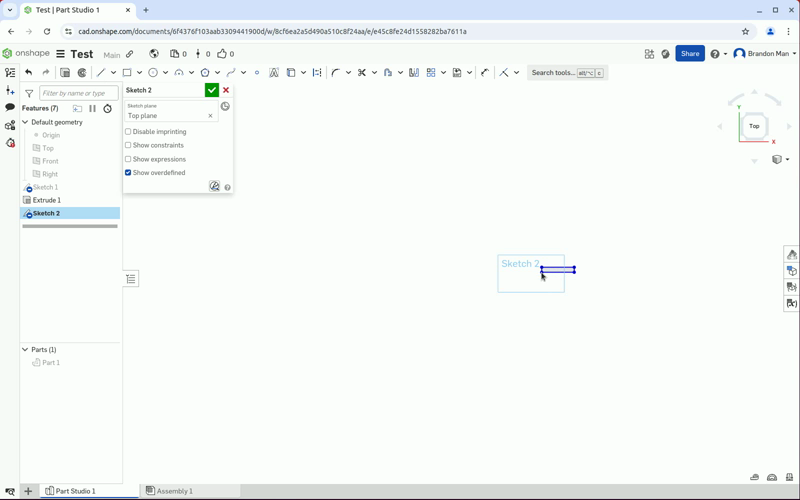
mouse_move(573, 270)
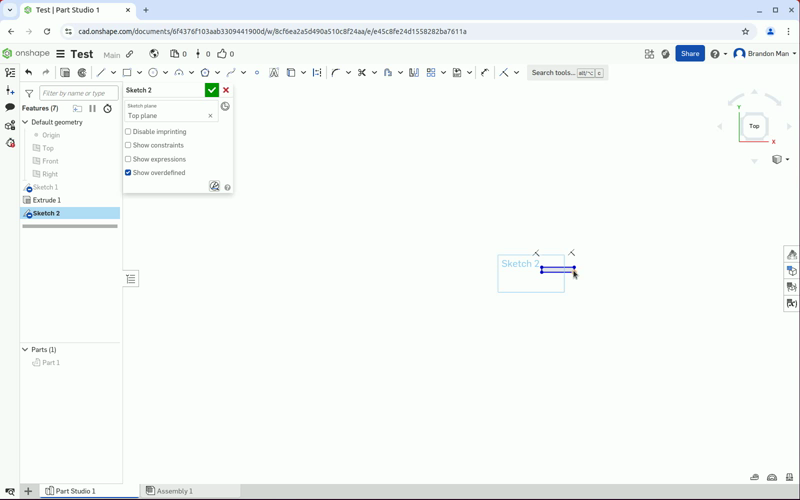
scroll(6)
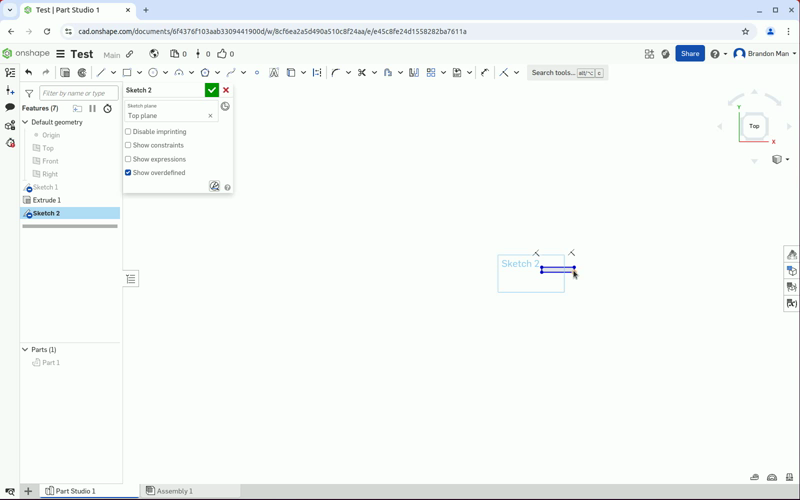
scroll(6)
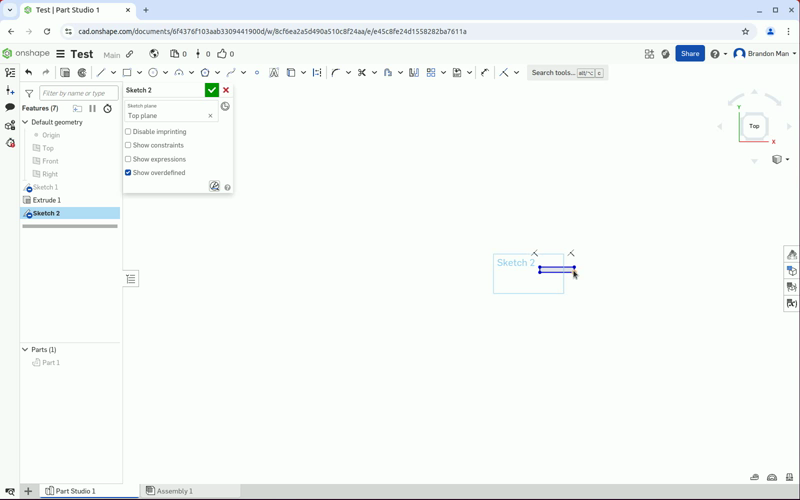
scroll(6)
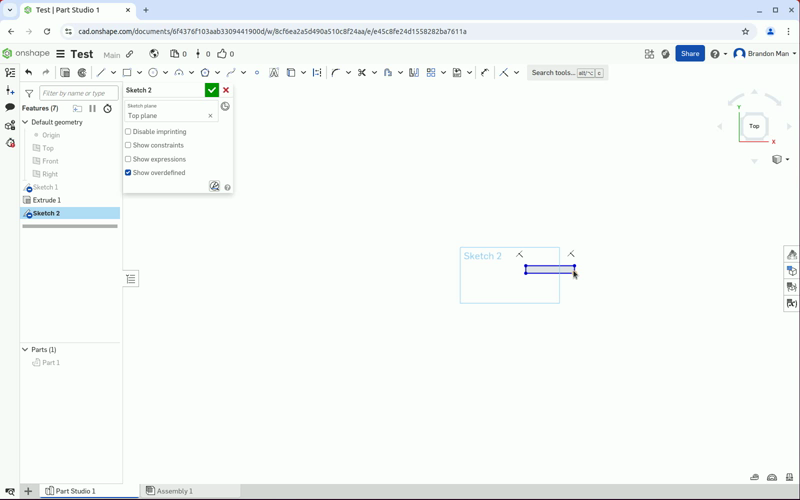
scroll(6)
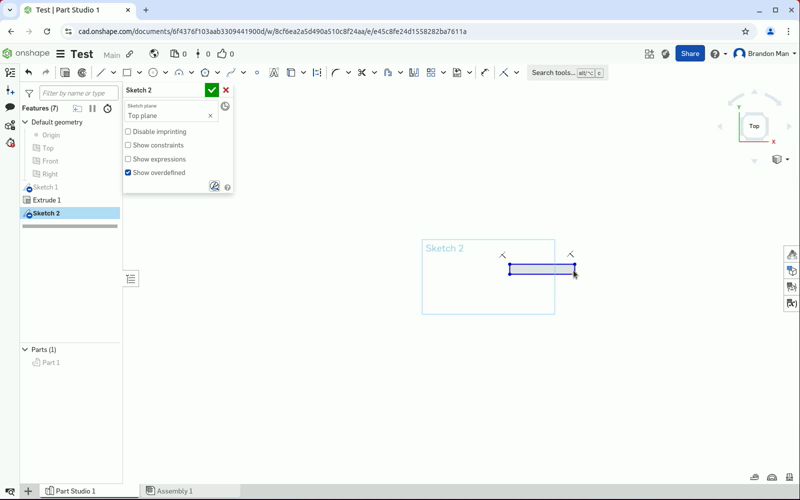
scroll(6)
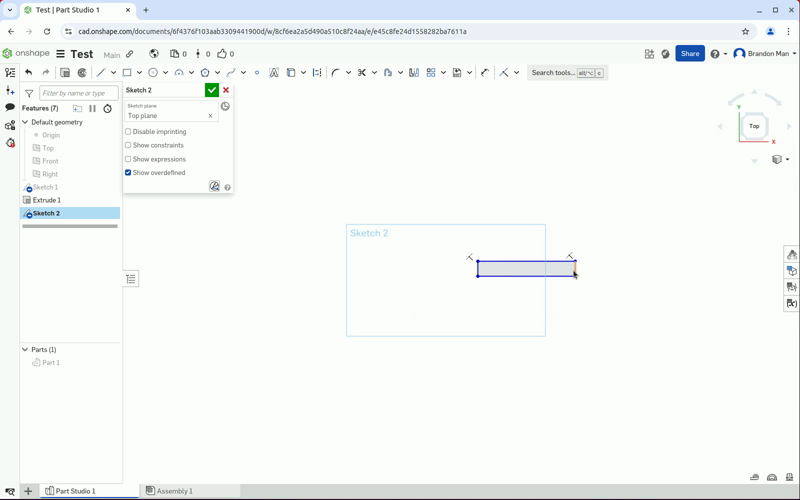
scroll(6)
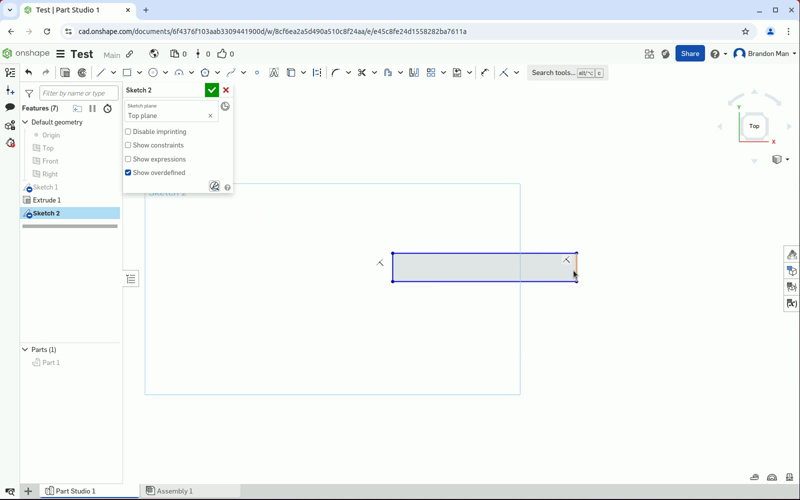
scroll(6)
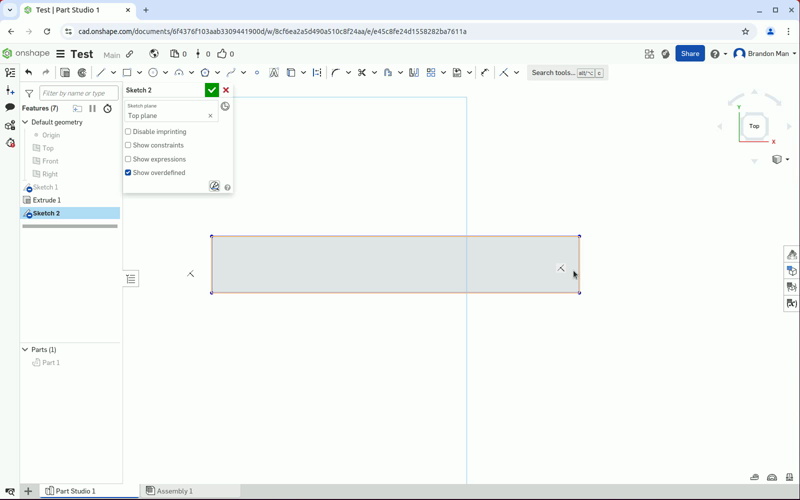
click(573, 270)
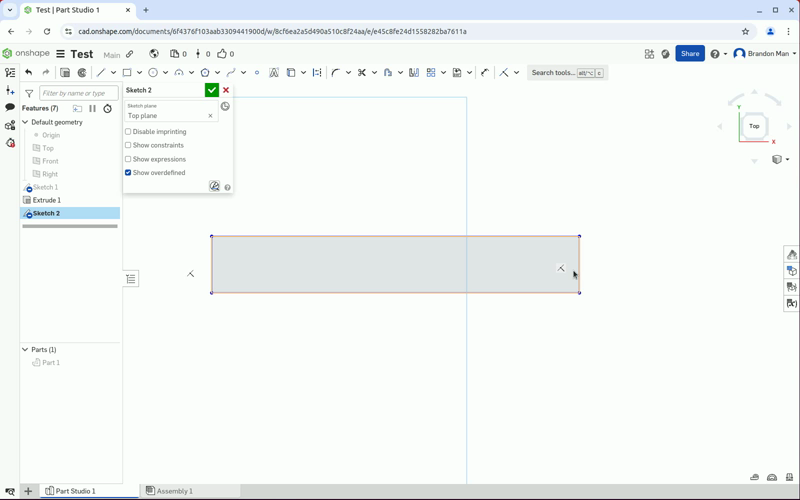
scroll(-6)
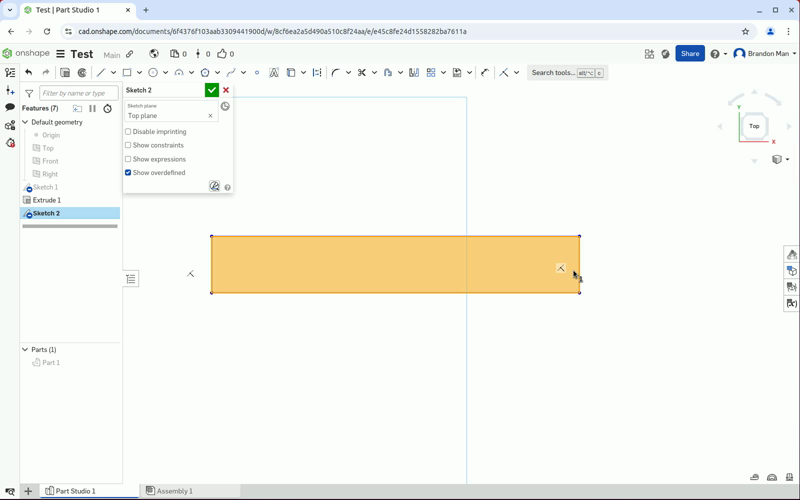
scroll(-6)
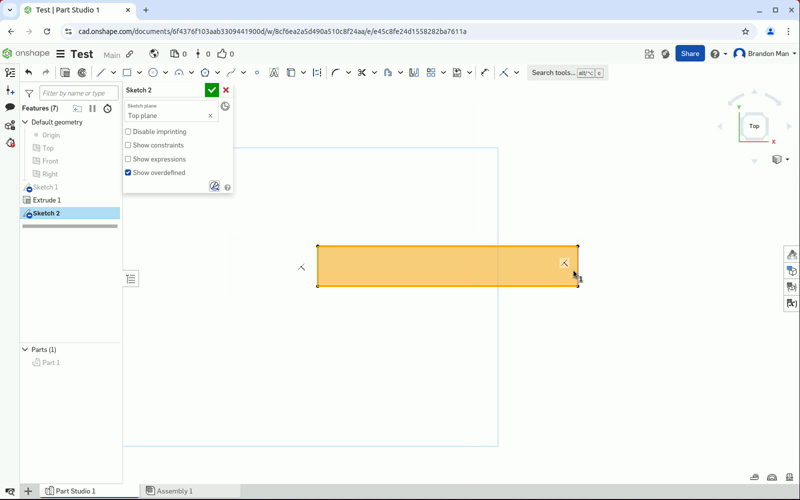
scroll(-6)
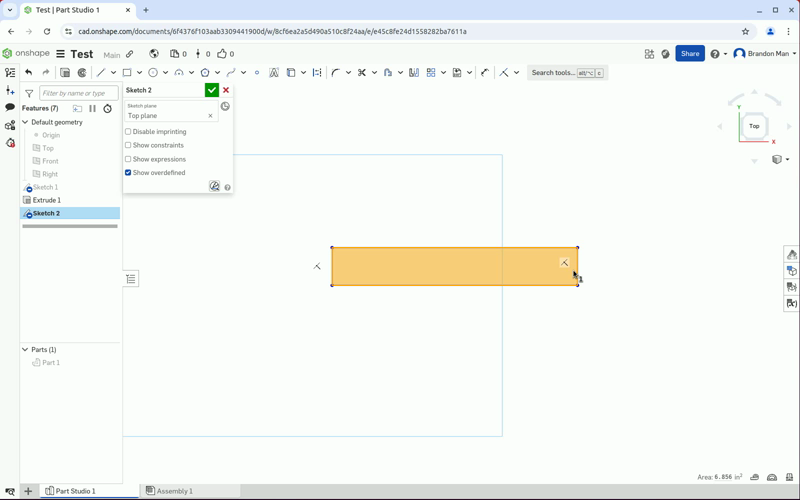
scroll(-6)
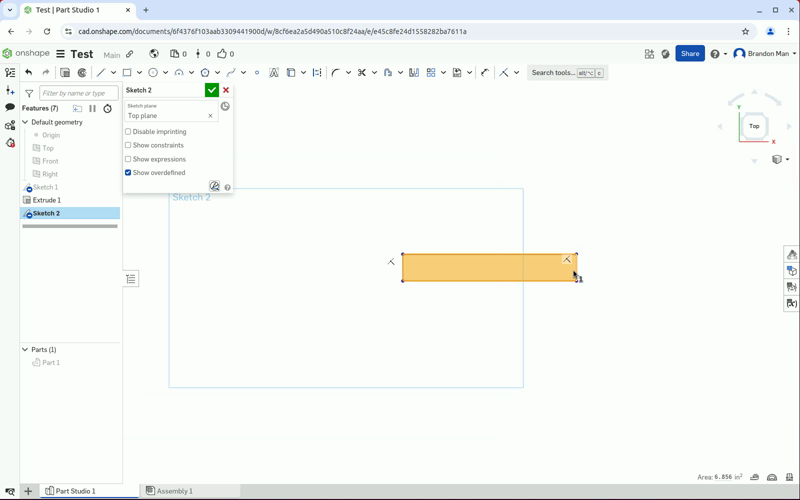
scroll(-6)
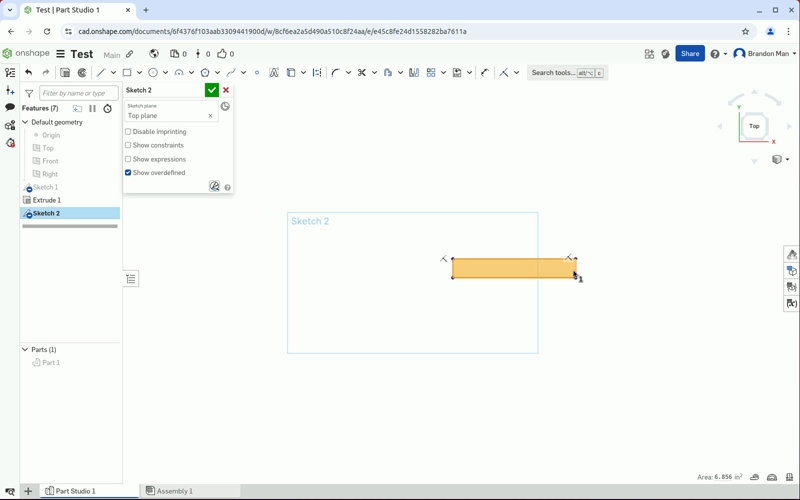
scroll(-6)
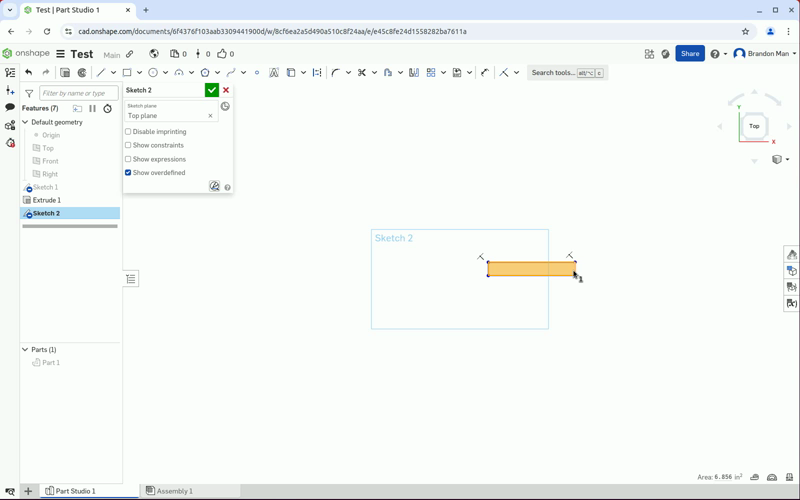
scroll(-6)
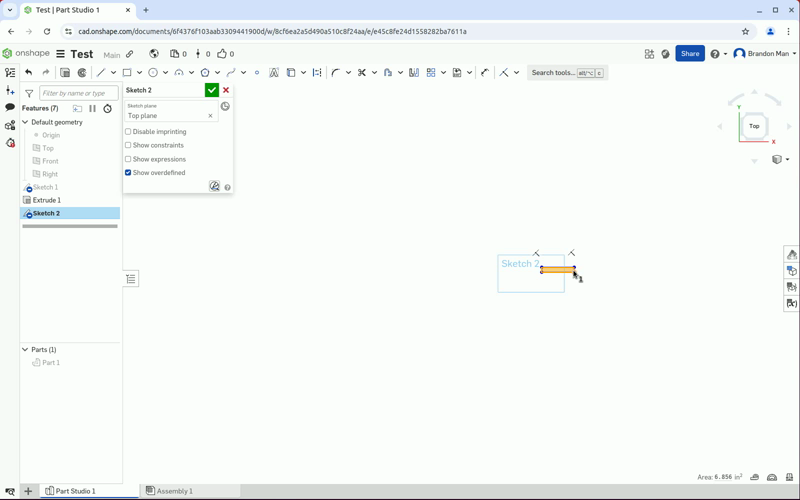
mouse_move(73, 352)
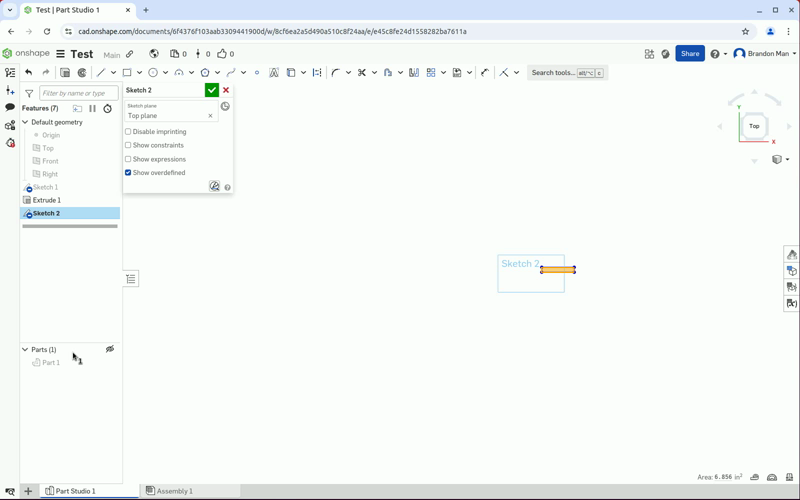
key(shift+y)
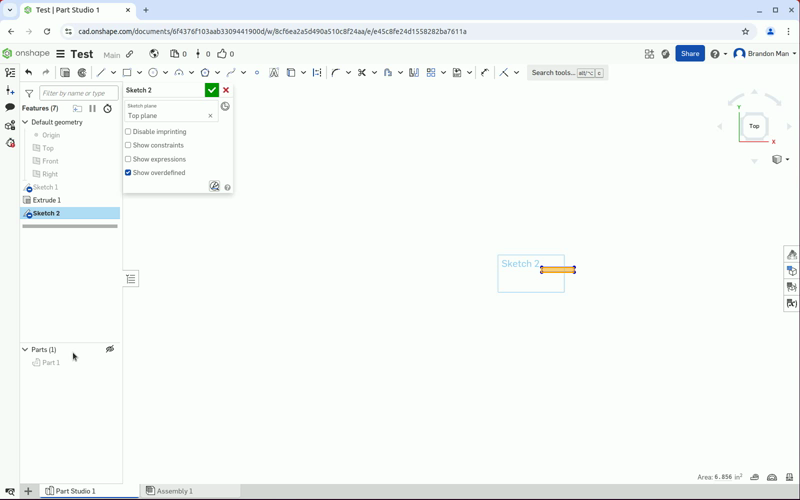
key(shift+e)
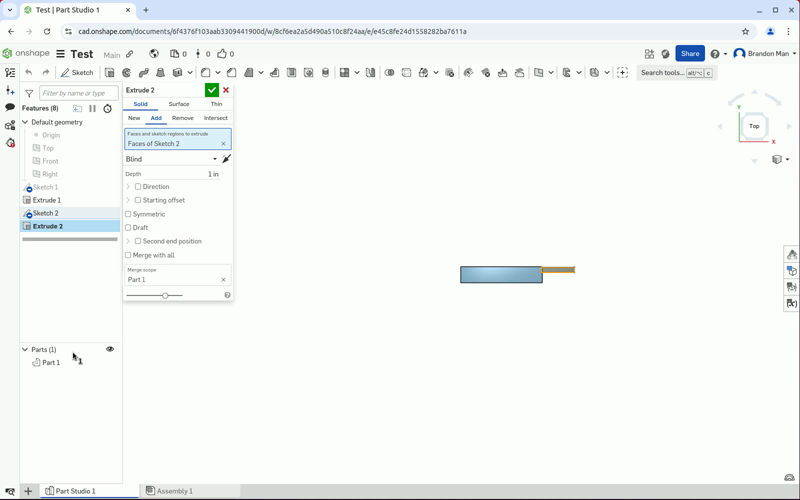
mouse_move(143, 106)
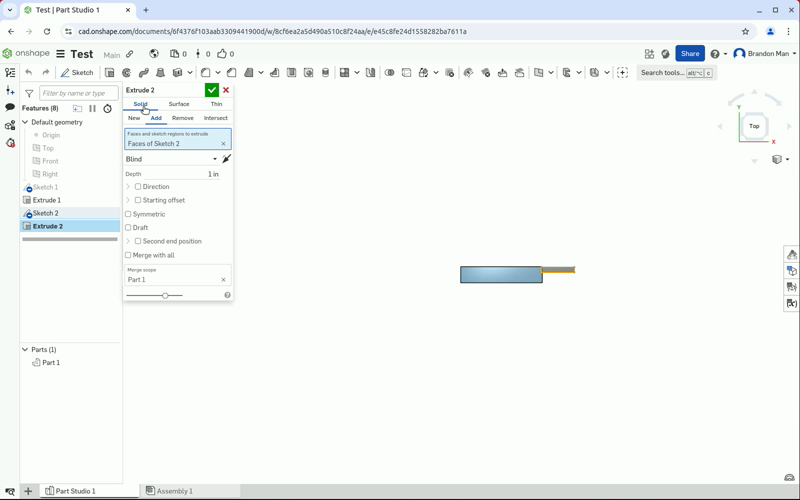
click(143, 106)
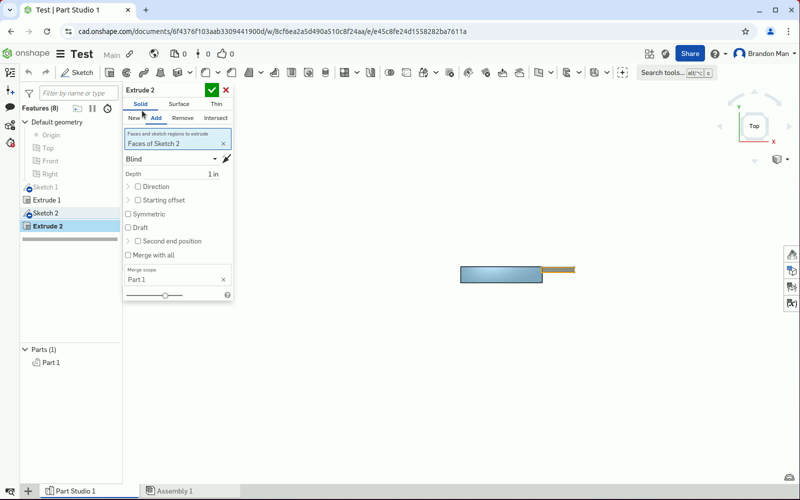
mouse_move(137, 120)
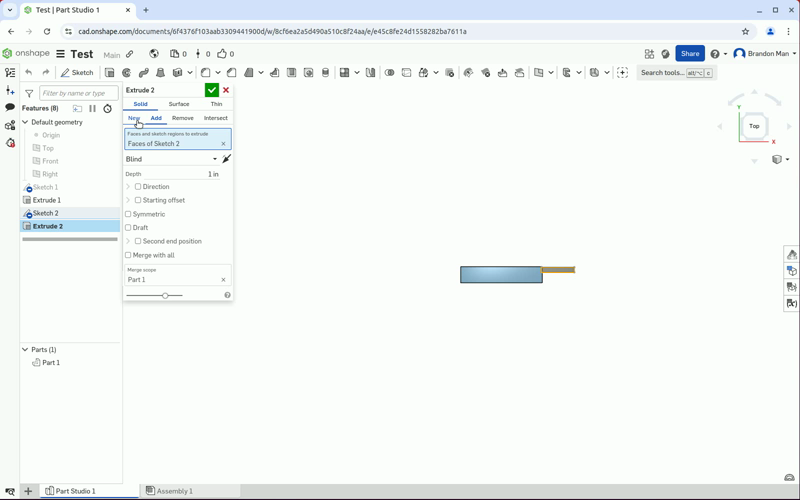
click(137, 120)
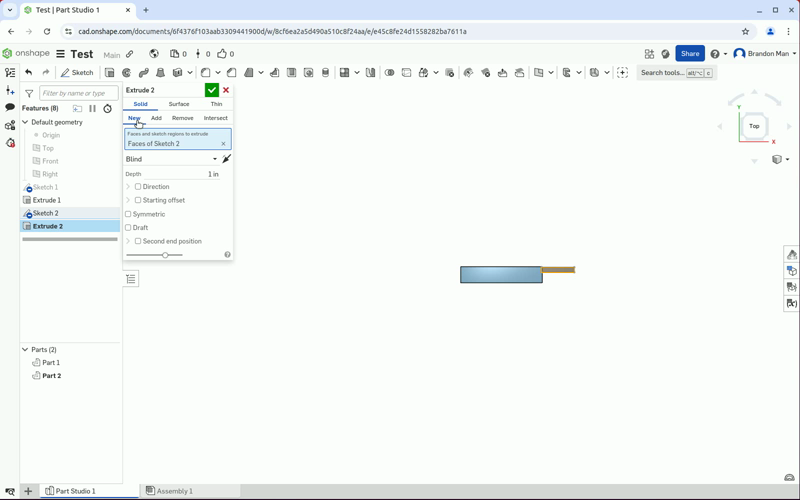
key(tab, 4)
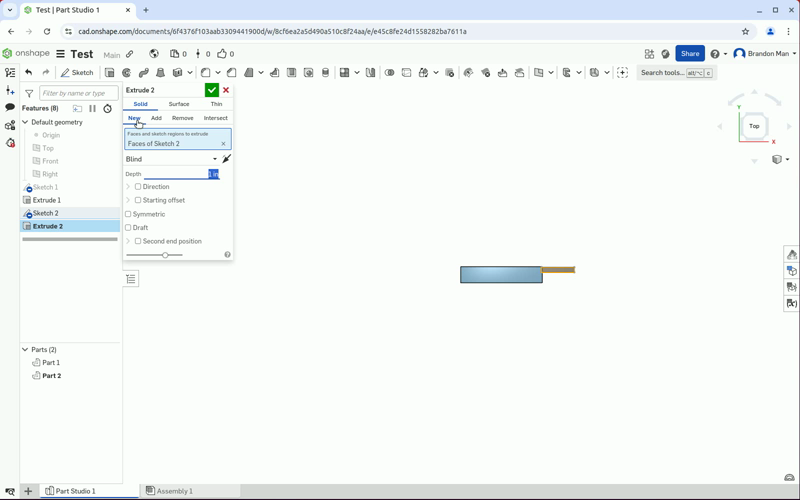
text(8.666)
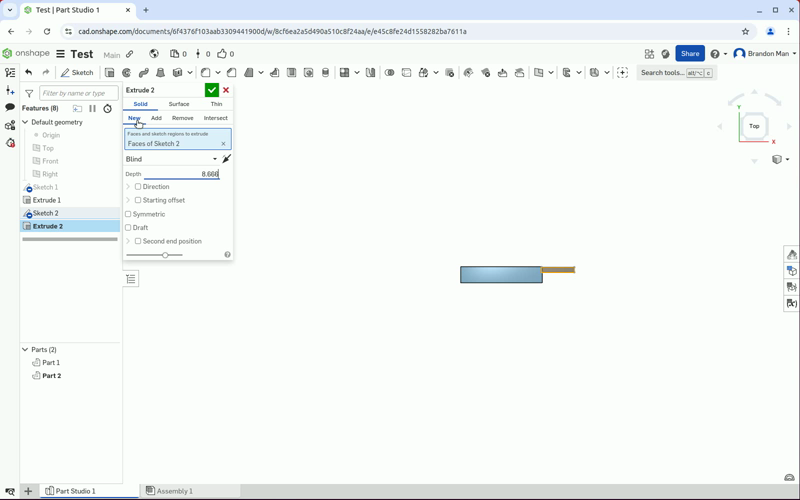
key(enter)
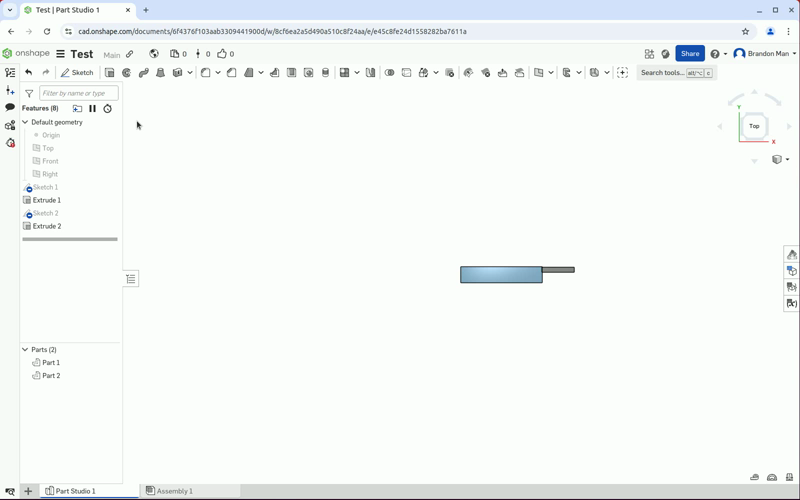
key(shift+h)
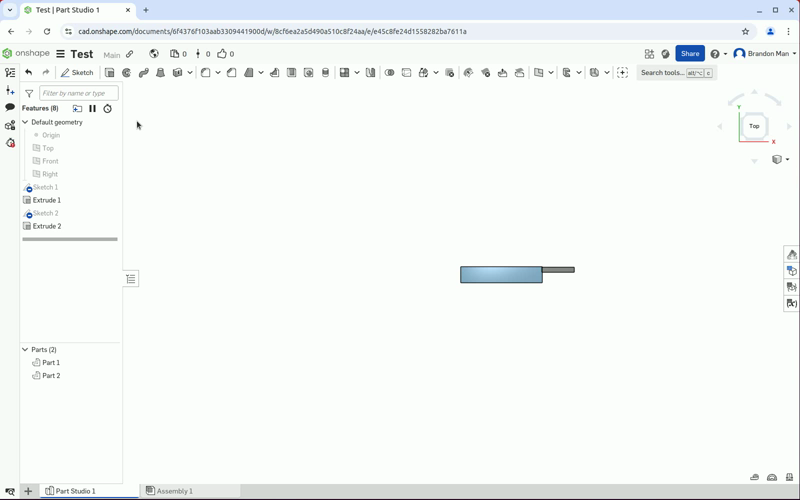
key(shift+h)
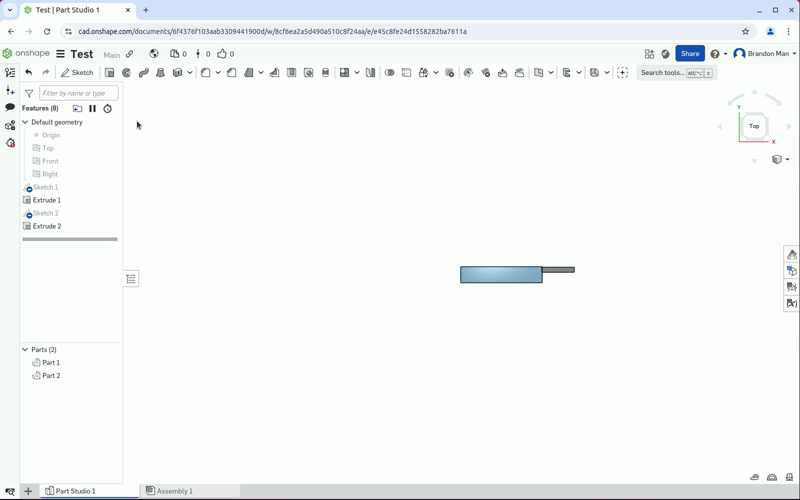
mouse_move(73, 189)
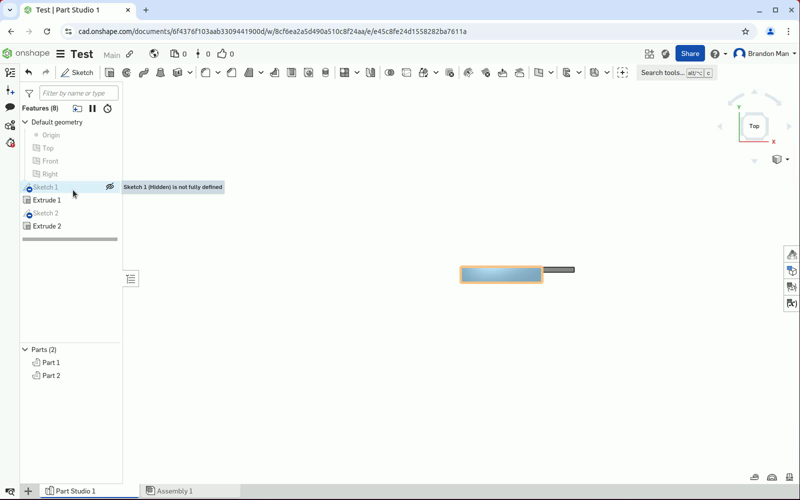
click(73, 189)
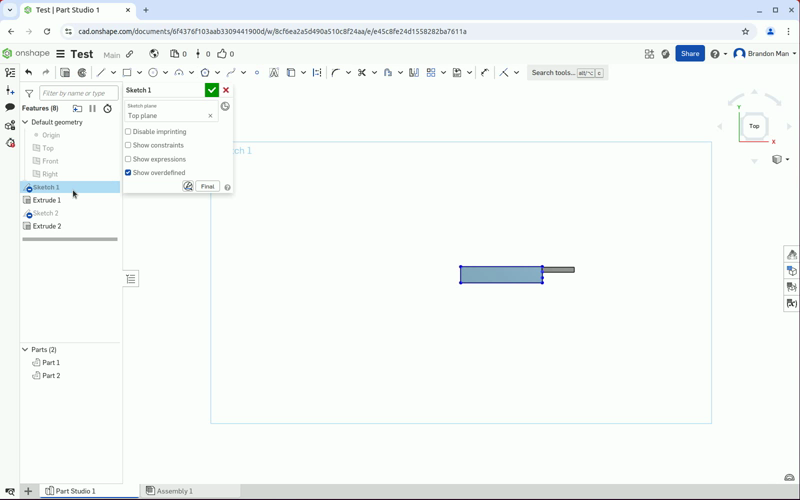
mouse_move(229, 92)
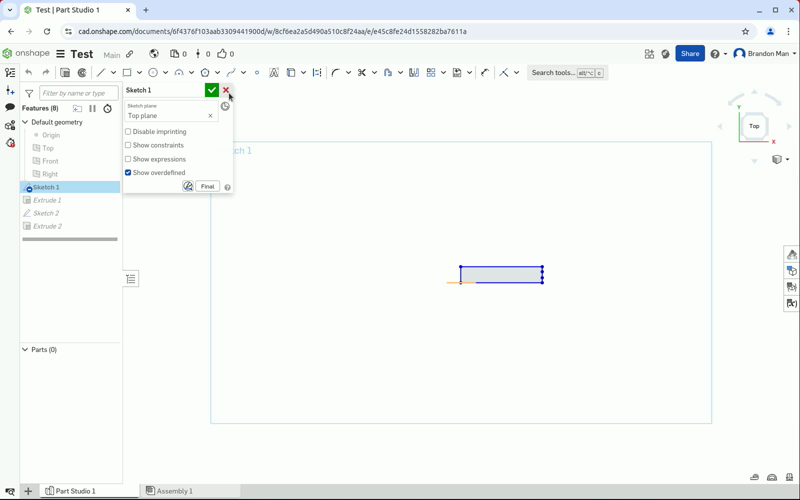
click(229, 92)
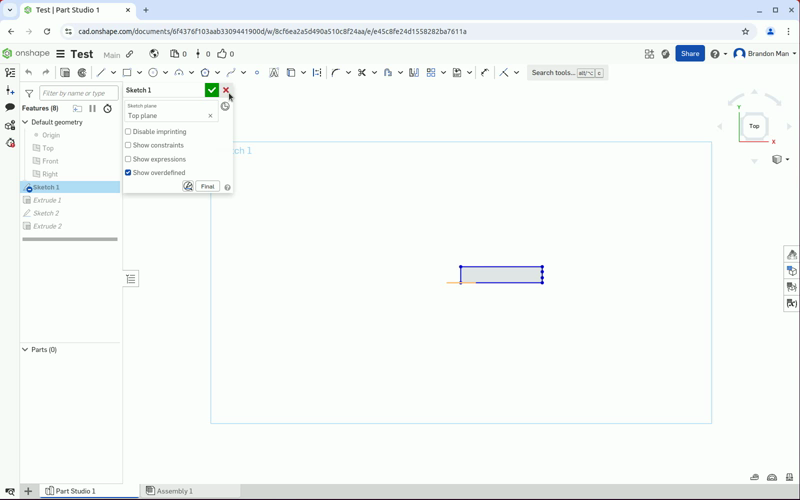
key(shift+s)
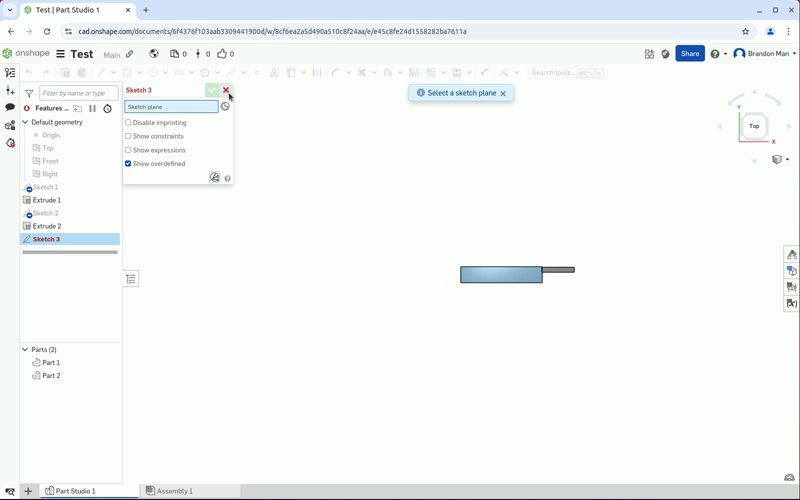
mouse_move(73, 150)
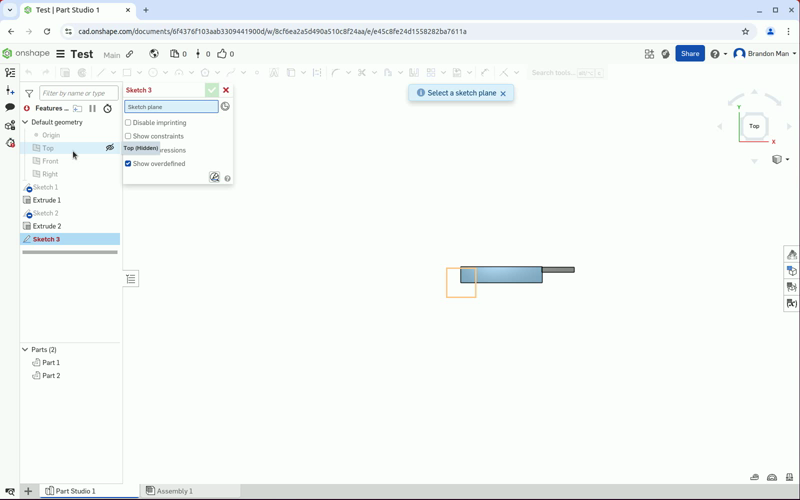
click(73, 150)
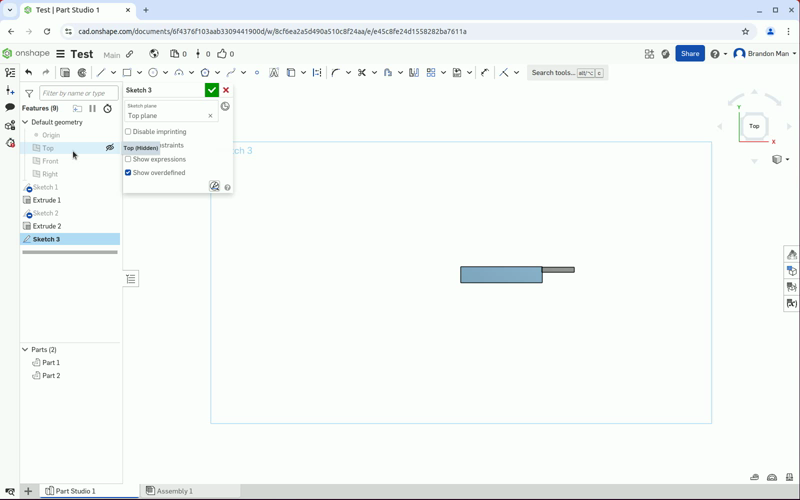
mouse_move(73, 352)
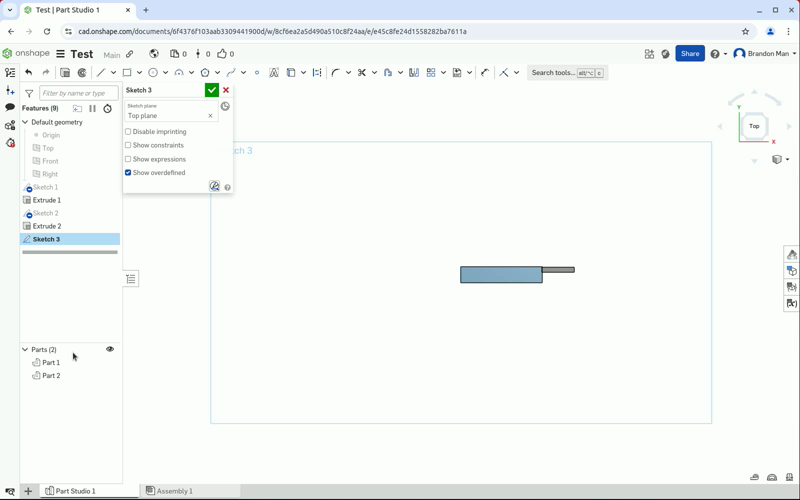
key(y)
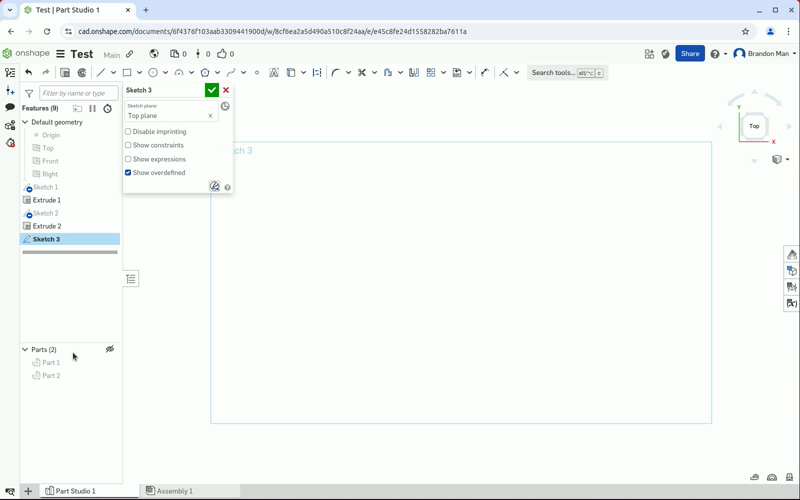
key(l)
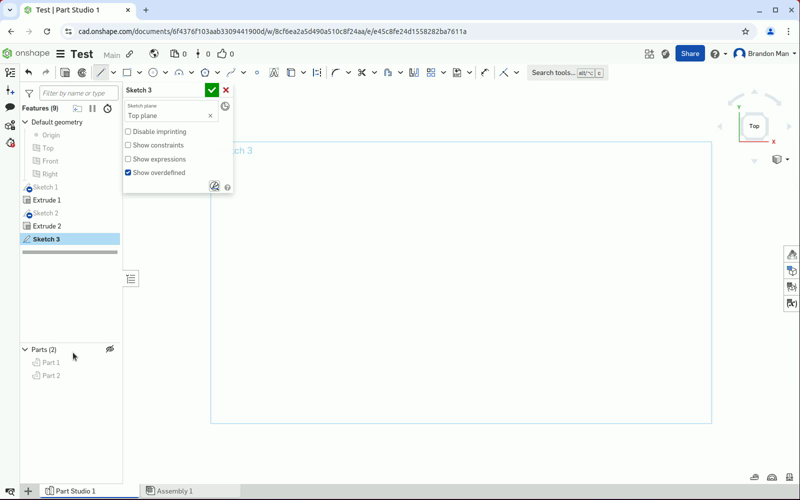
key_down(shift)
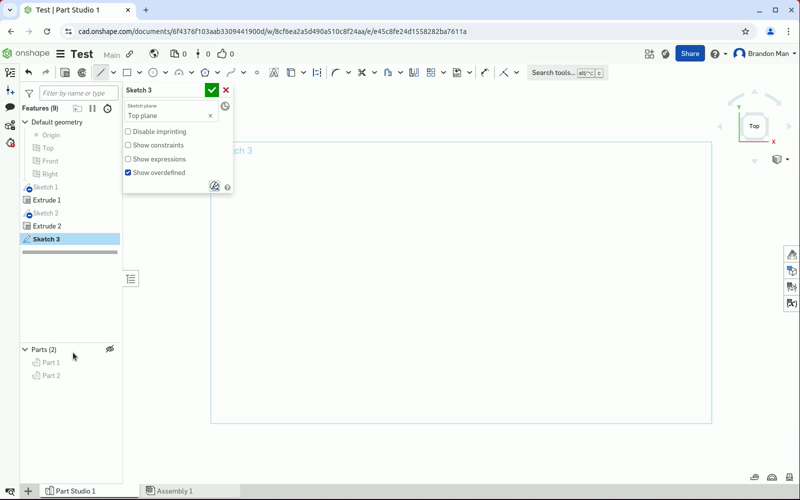
mouse_move(541, 282)
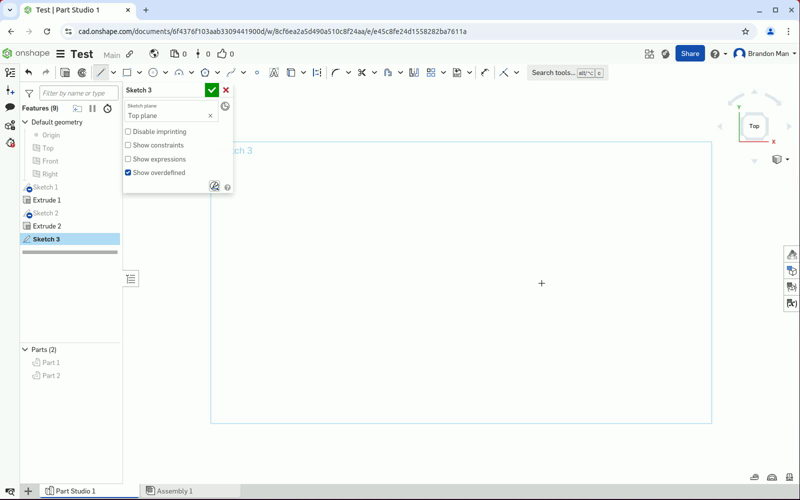
click(541, 282)
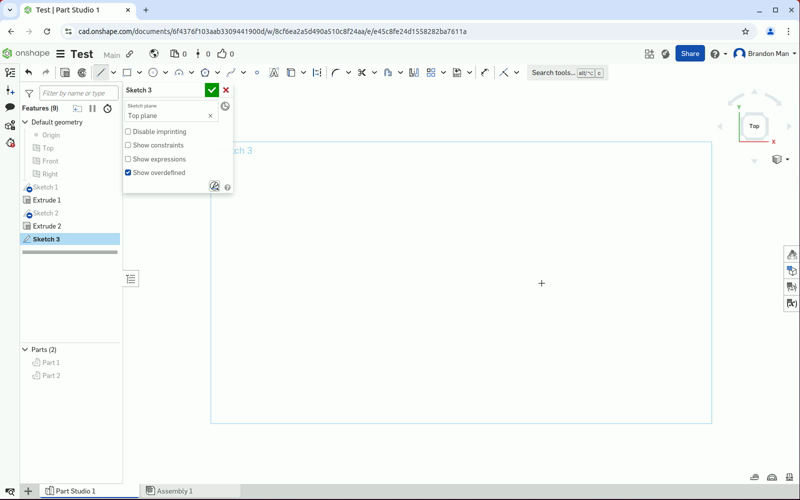
key_up(shift)
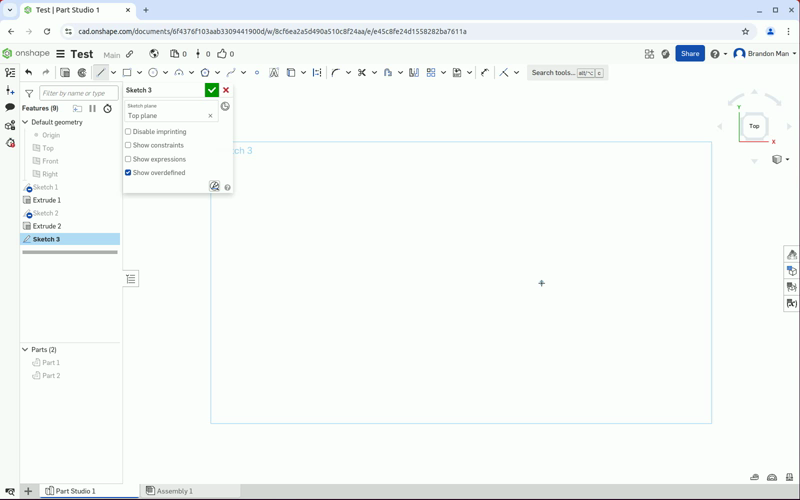
key_down(shift)
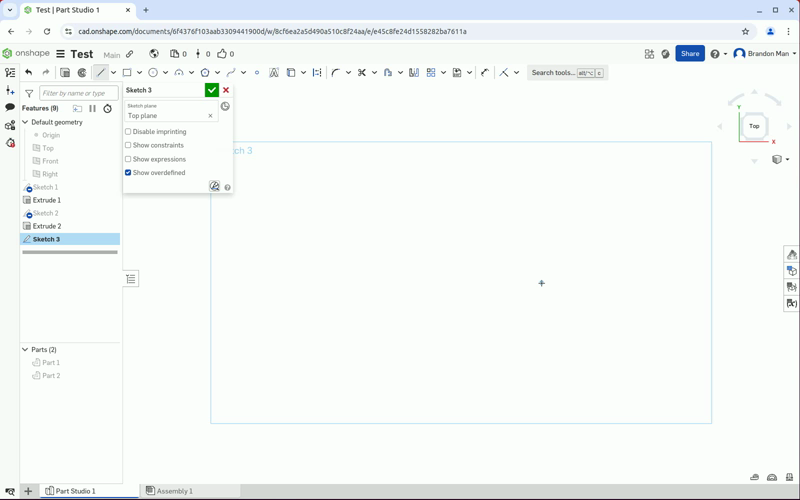
mouse_move(571, 282)
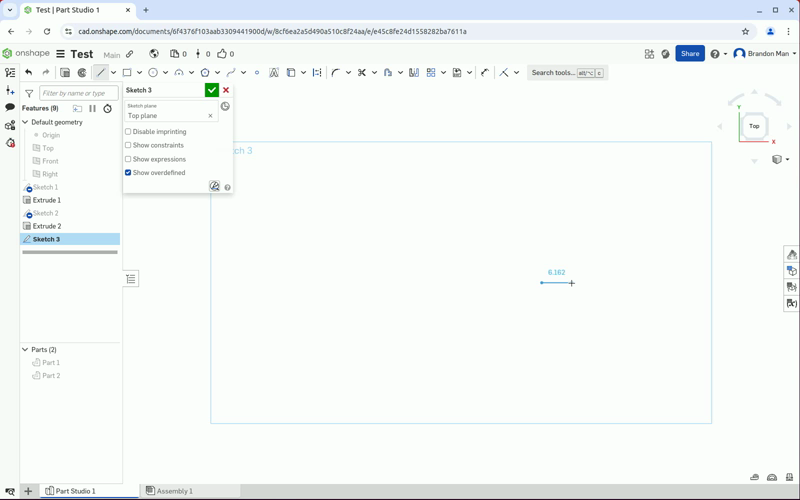
mouse_move(574, 282)
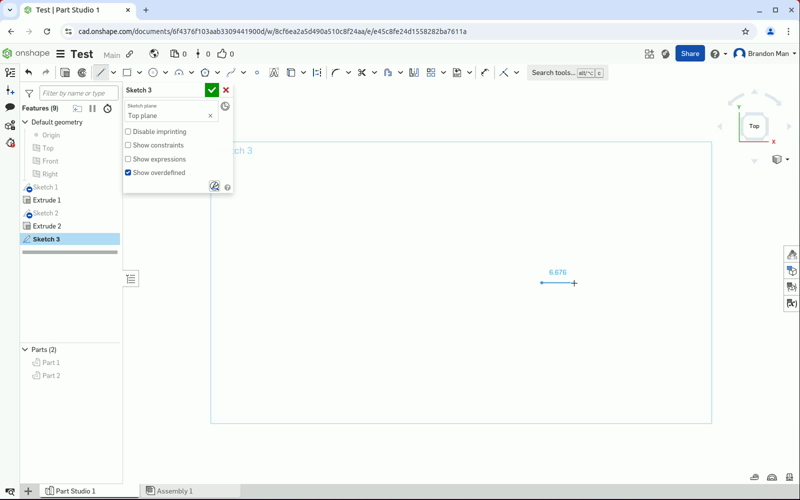
click(574, 282)
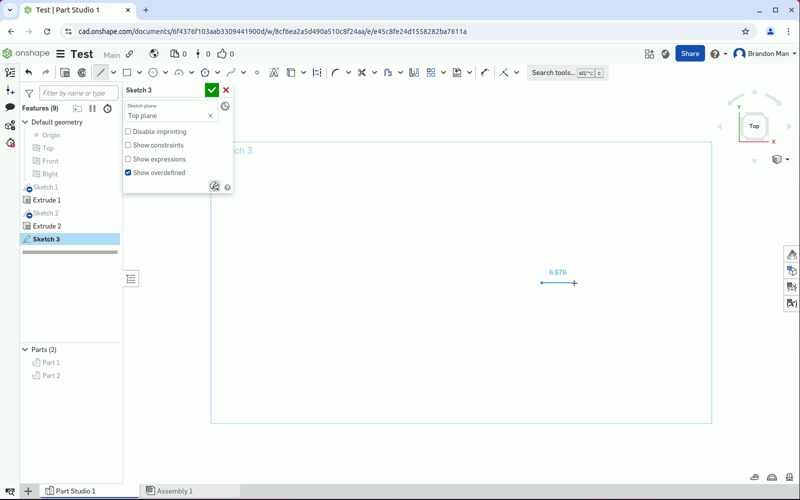
key_up(shift)
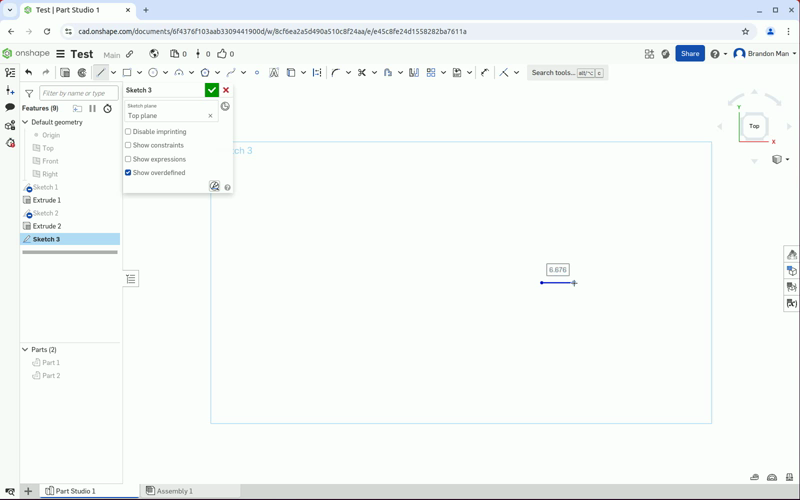
key_down(shift)
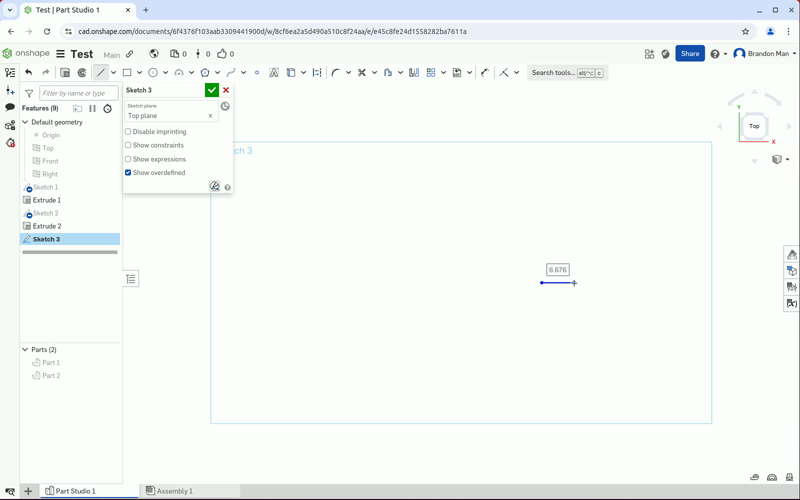
mouse_move(589, 282)
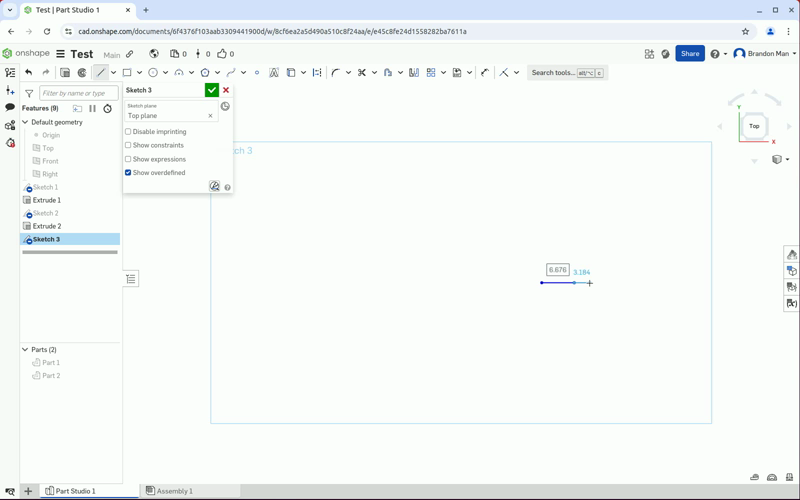
mouse_move(574, 277)
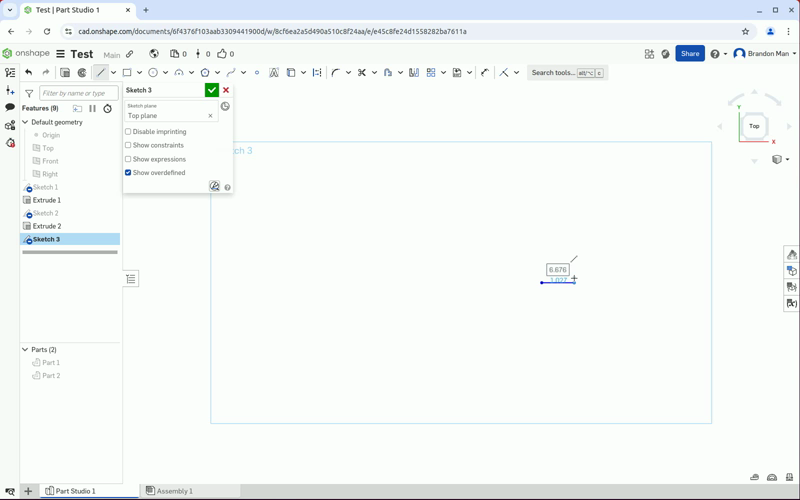
scroll(6)
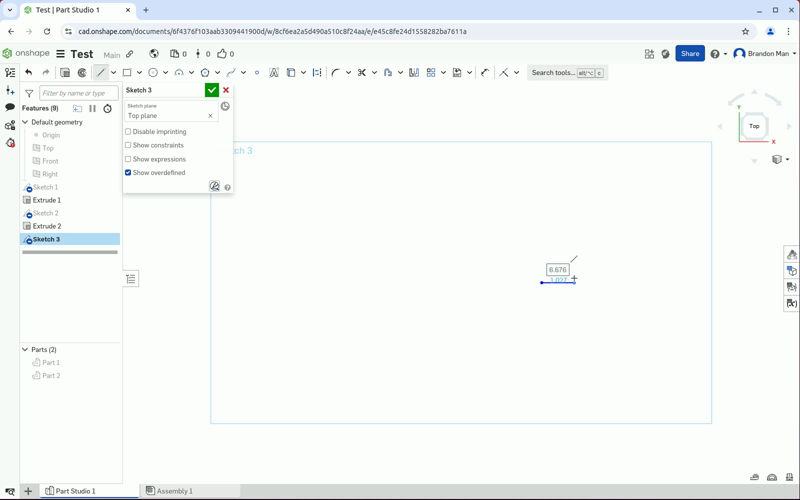
scroll(6)
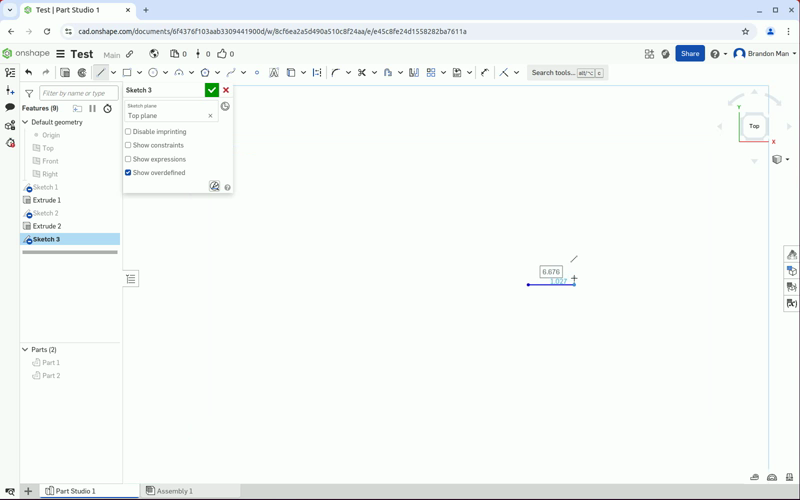
scroll(6)
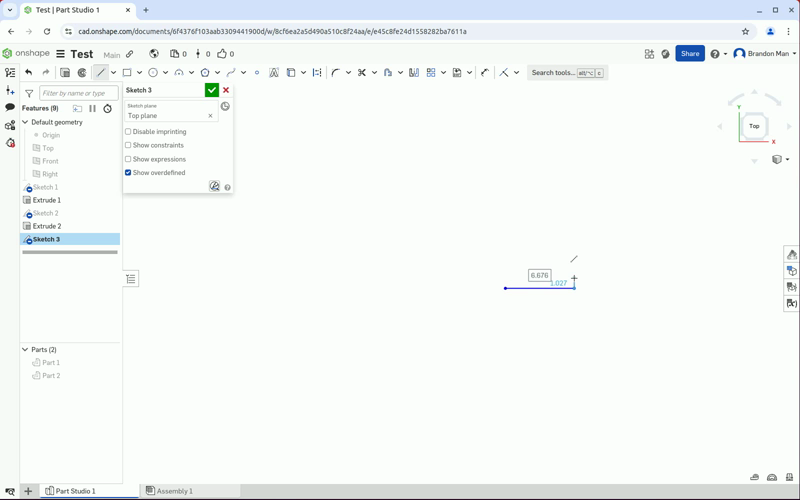
scroll(6)
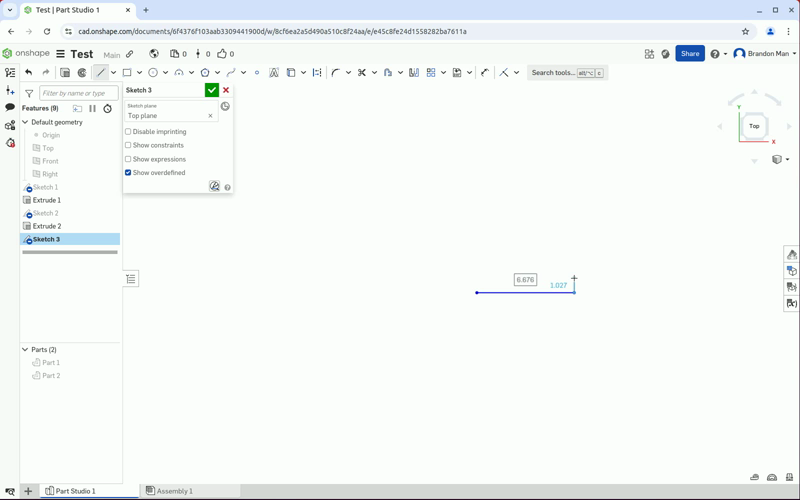
scroll(6)
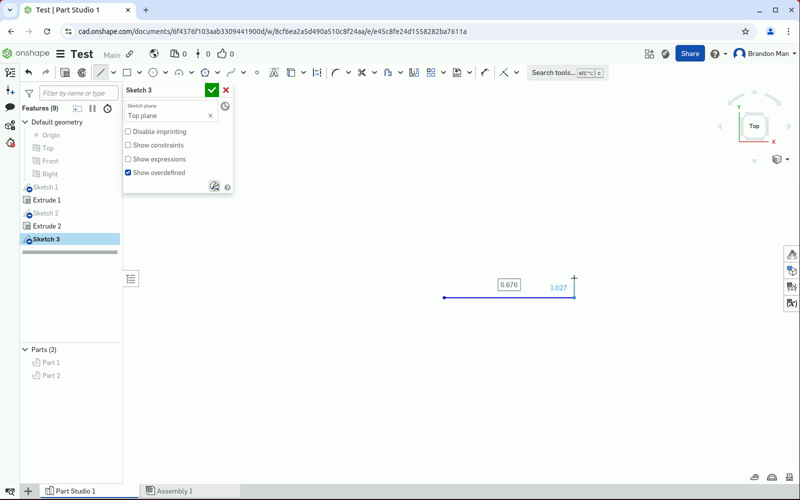
scroll(6)
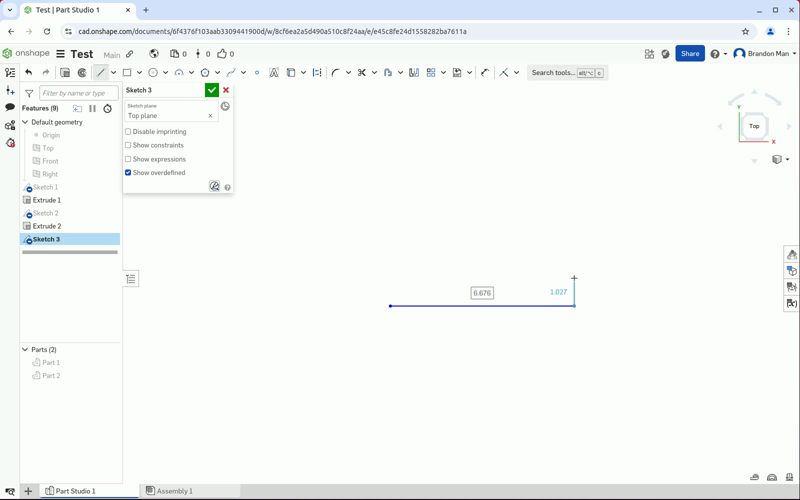
scroll(6)
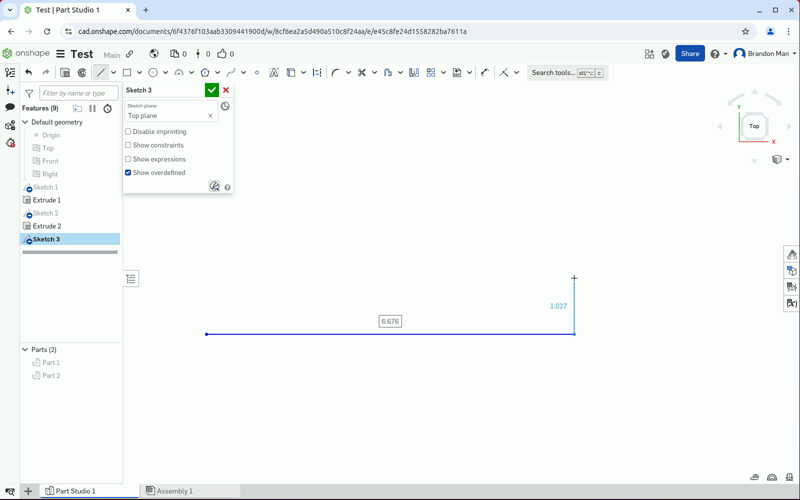
click(574, 277)
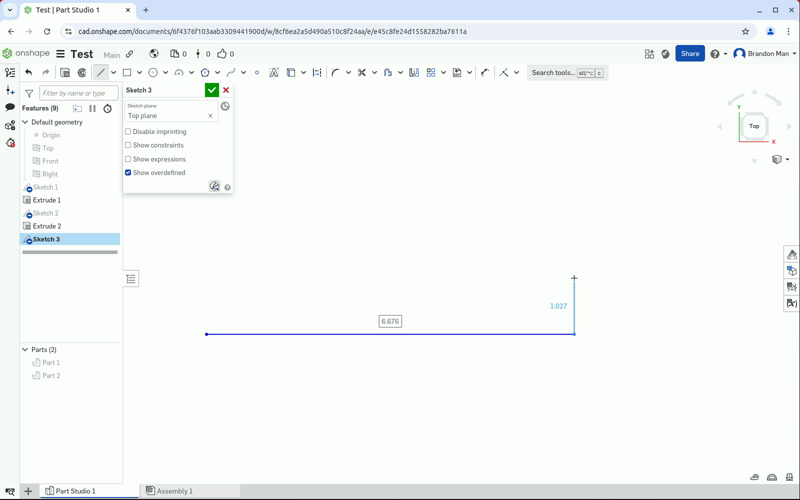
scroll(-6)
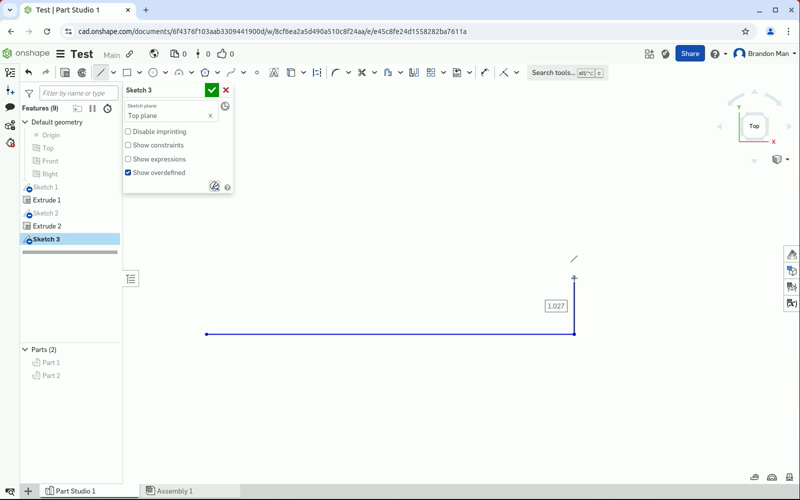
scroll(-6)
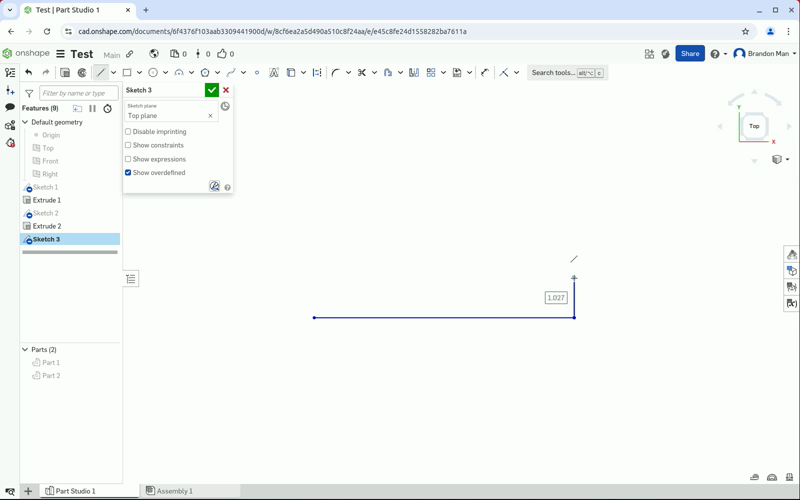
scroll(-6)
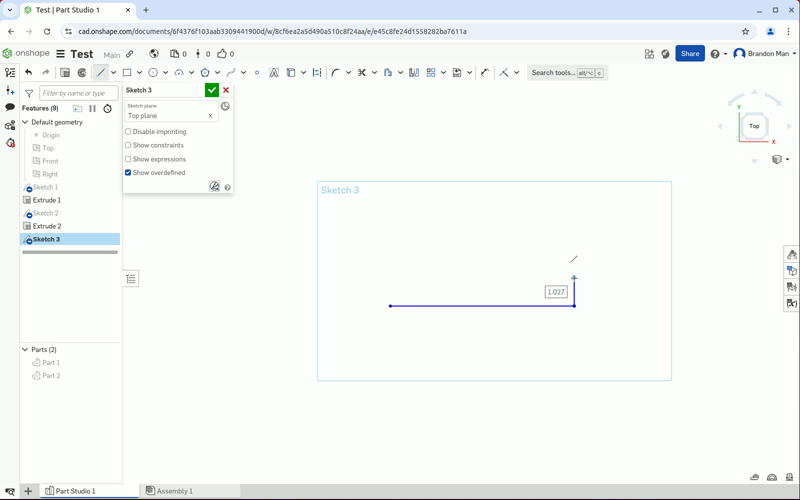
scroll(-6)
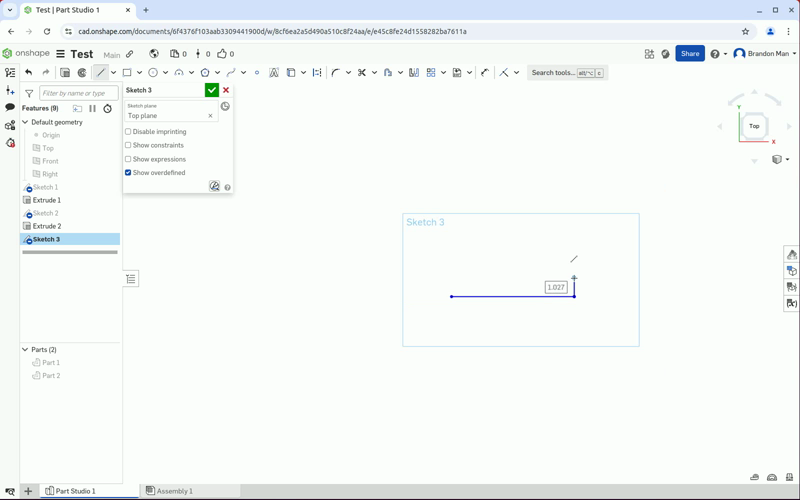
scroll(-6)
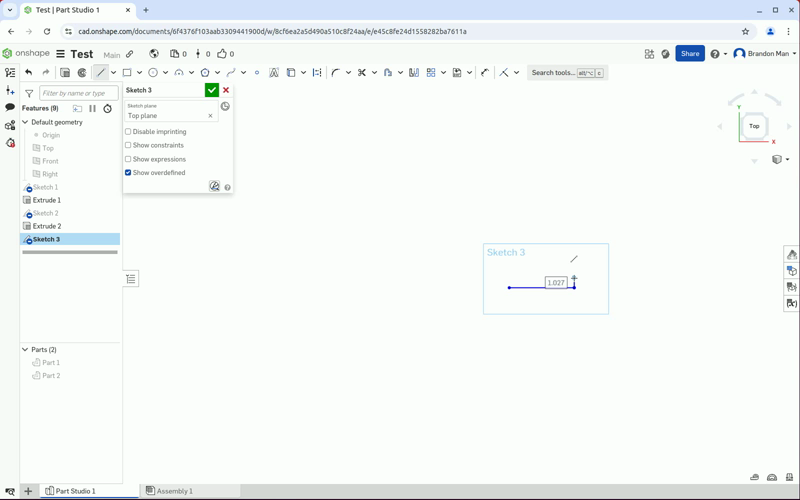
scroll(-6)
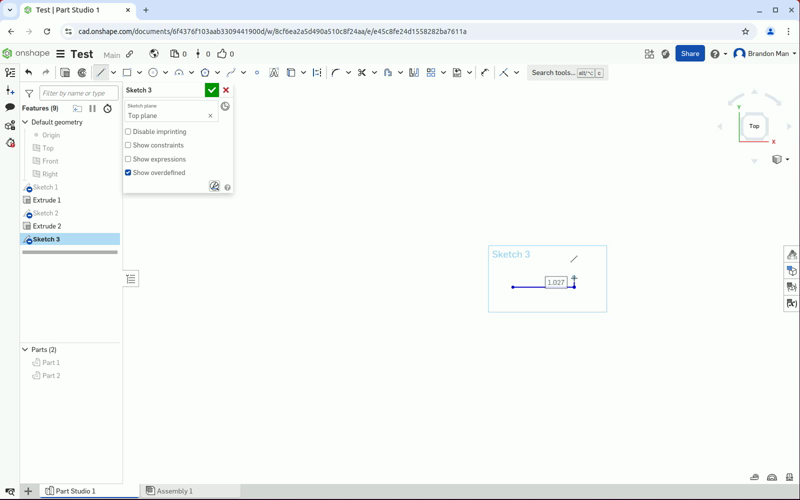
scroll(-6)
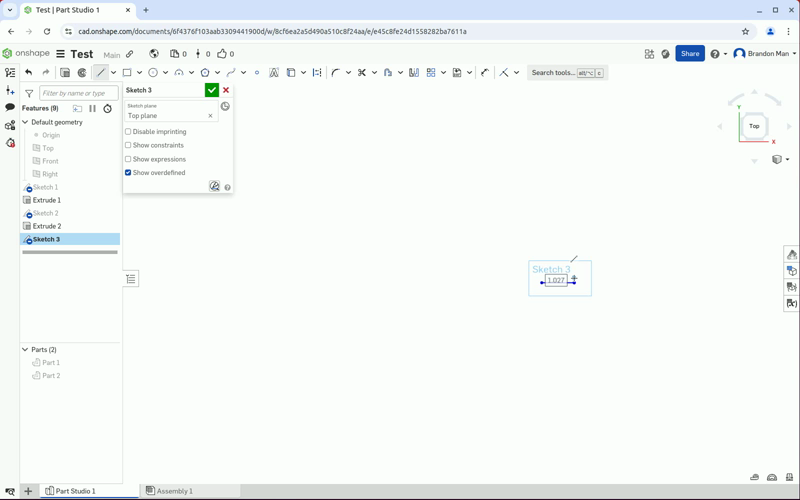
key_up(shift)
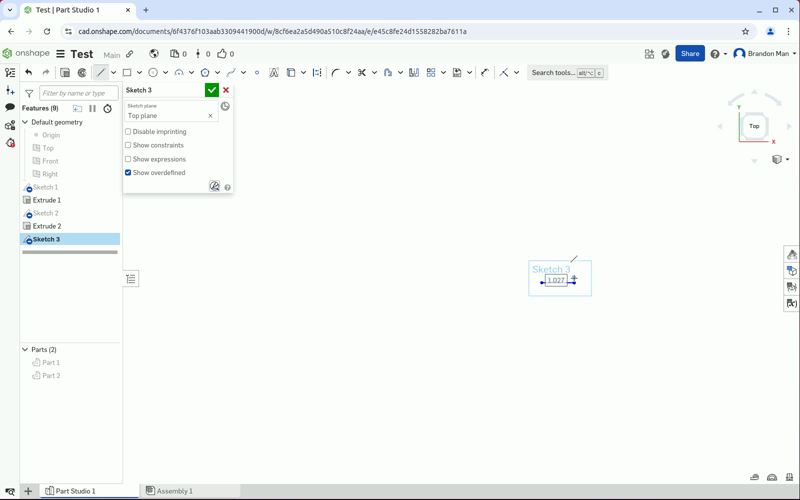
key_down(shift)
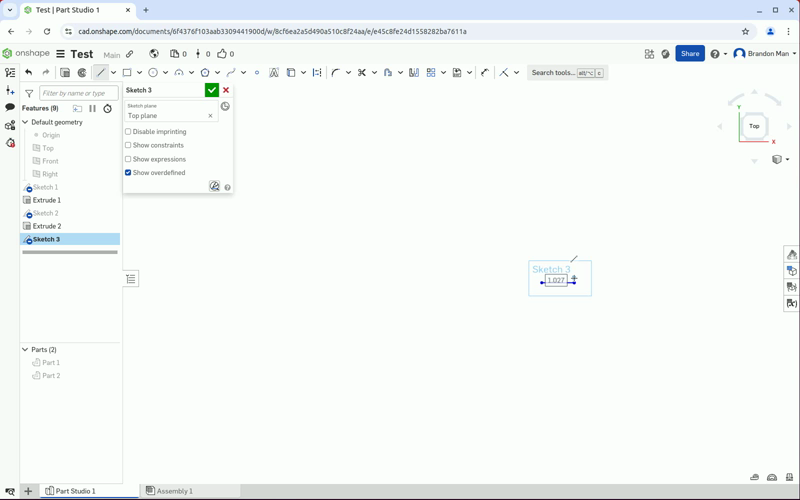
mouse_move(589, 277)
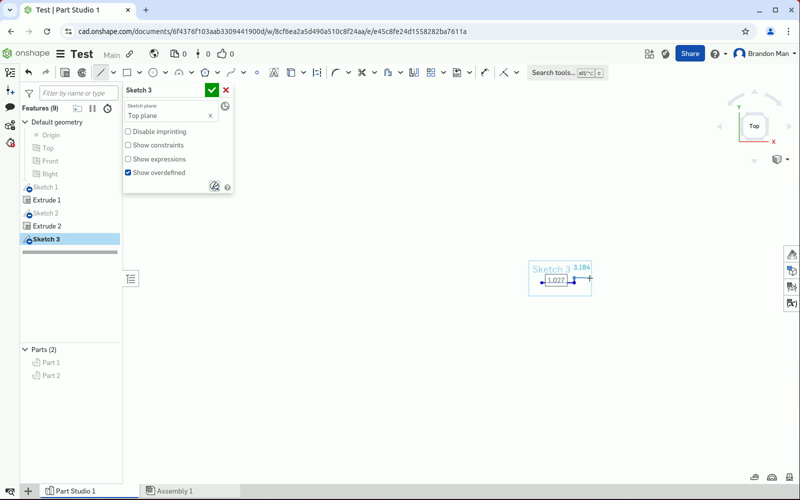
mouse_move(541, 277)
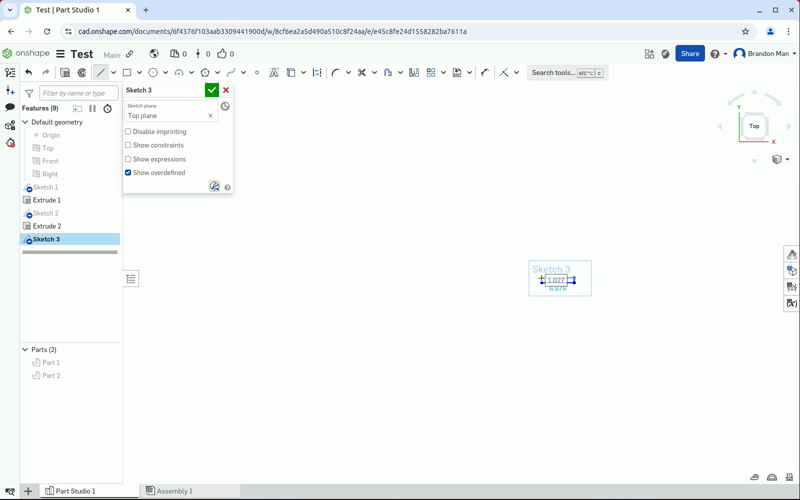
click(541, 277)
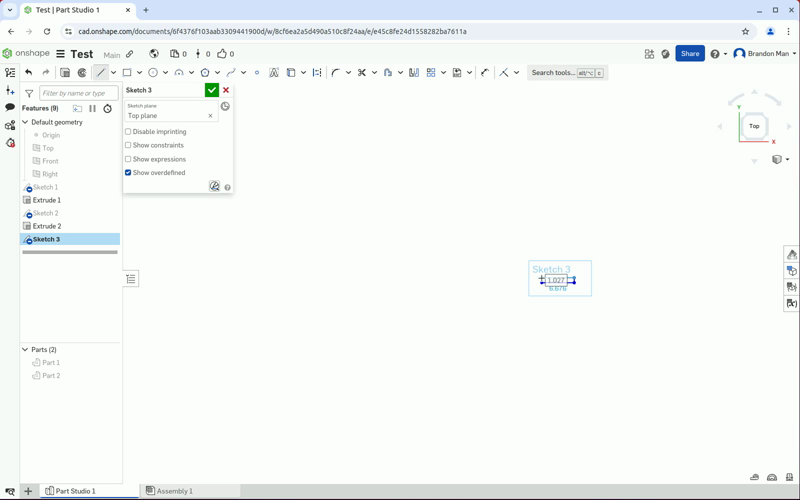
key_up(shift)
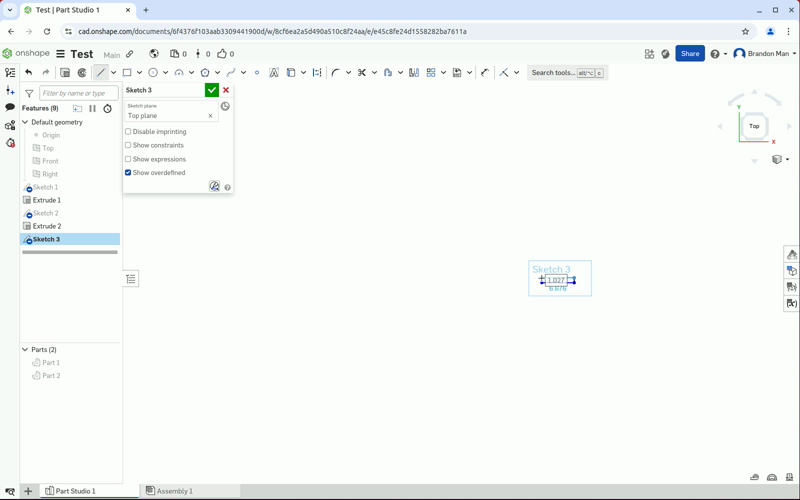
mouse_move(571, 277)
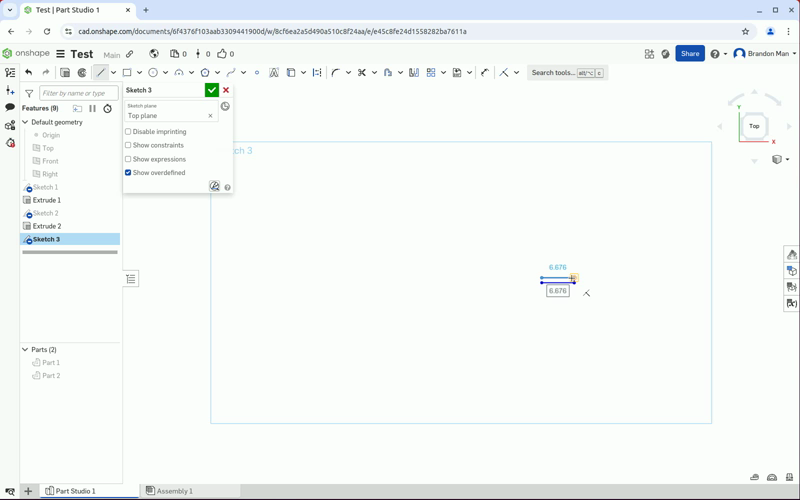
key_down(shift)
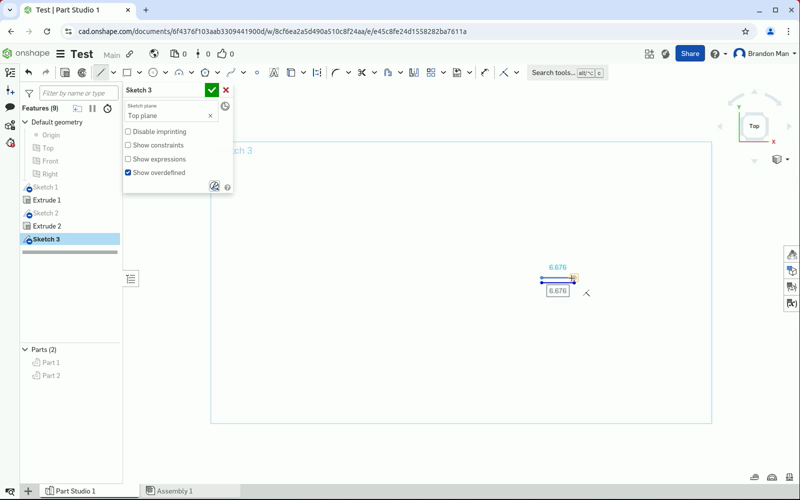
mouse_move(541, 282)
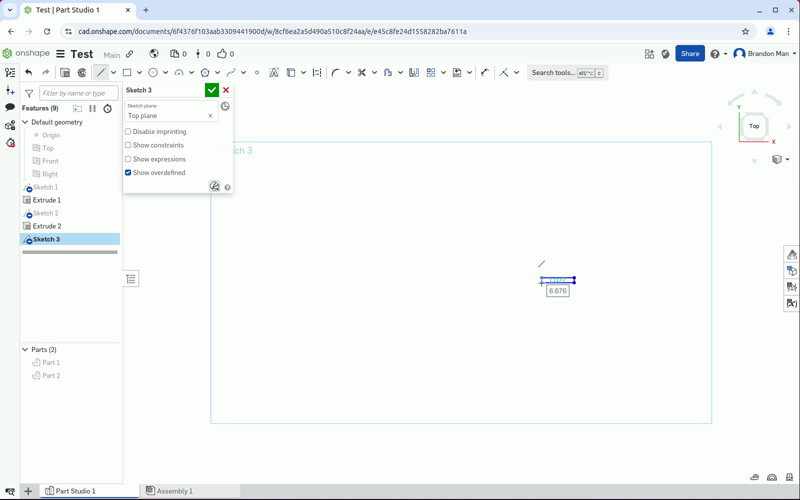
scroll(6)
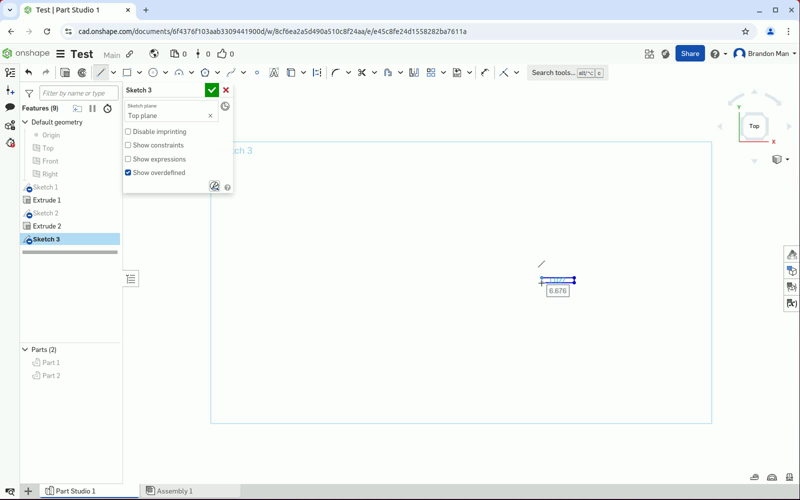
scroll(6)
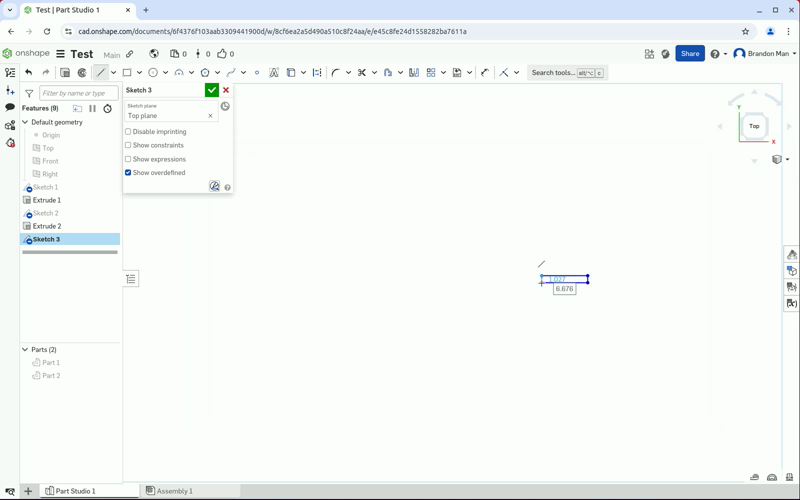
scroll(6)
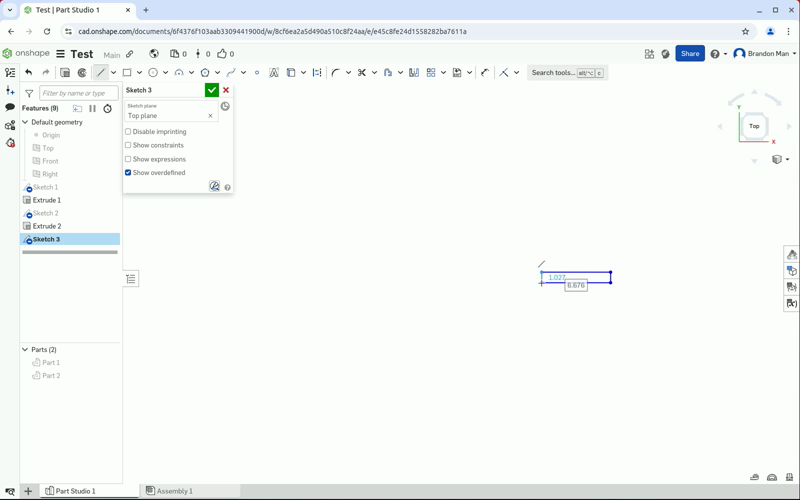
scroll(6)
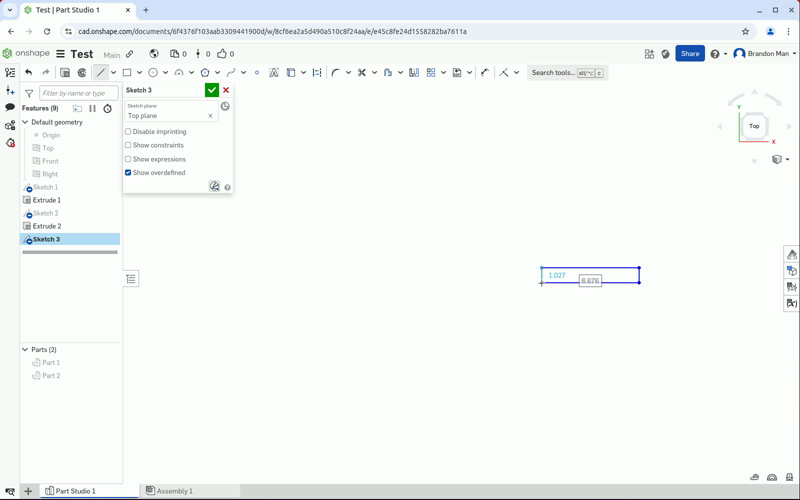
scroll(6)
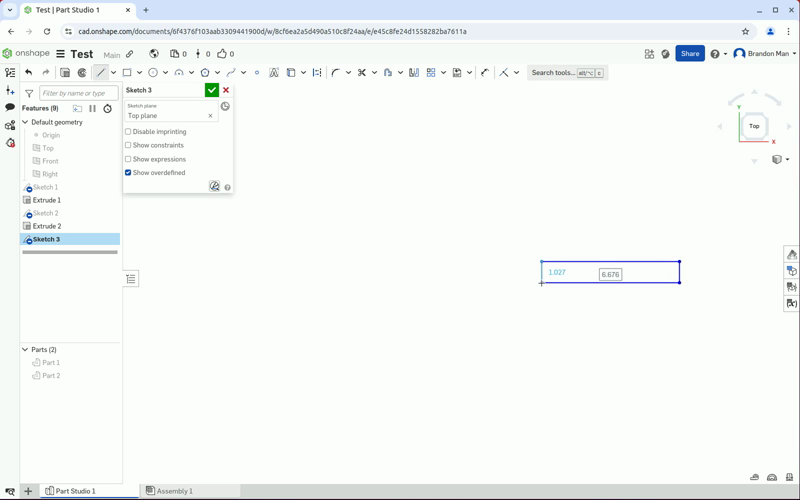
scroll(6)
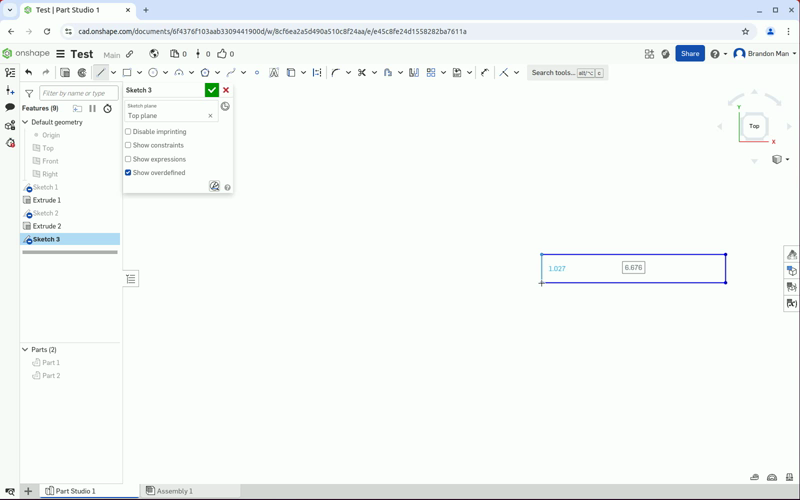
scroll(6)
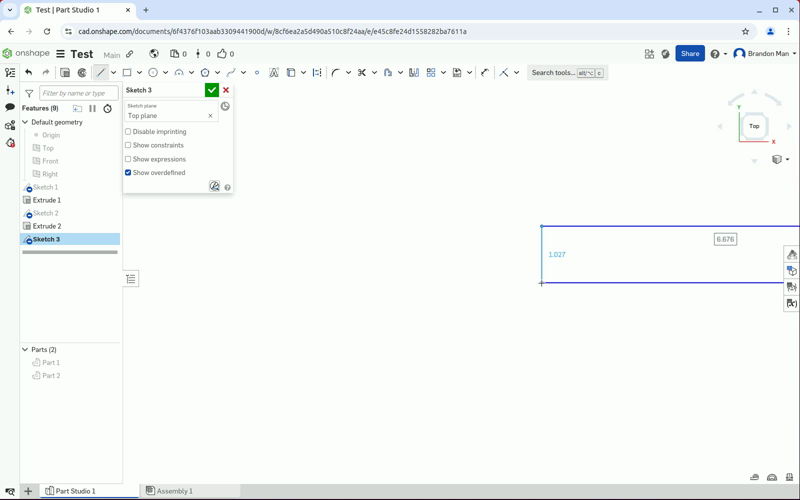
key_up(shift)
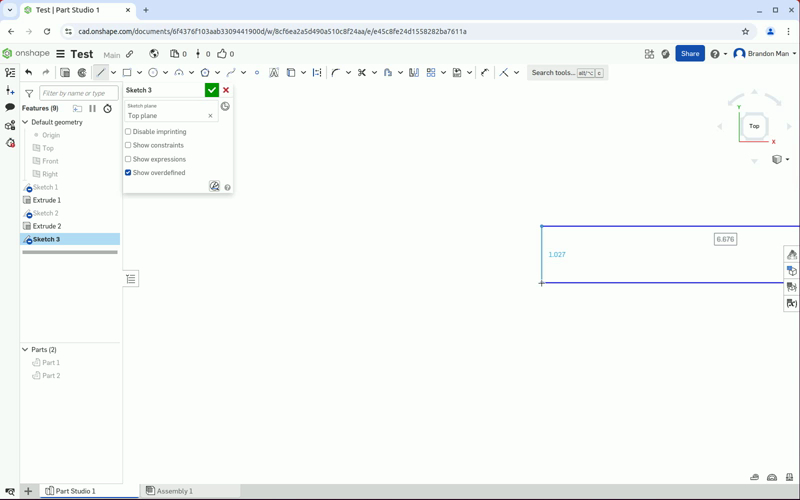
click(541, 282)
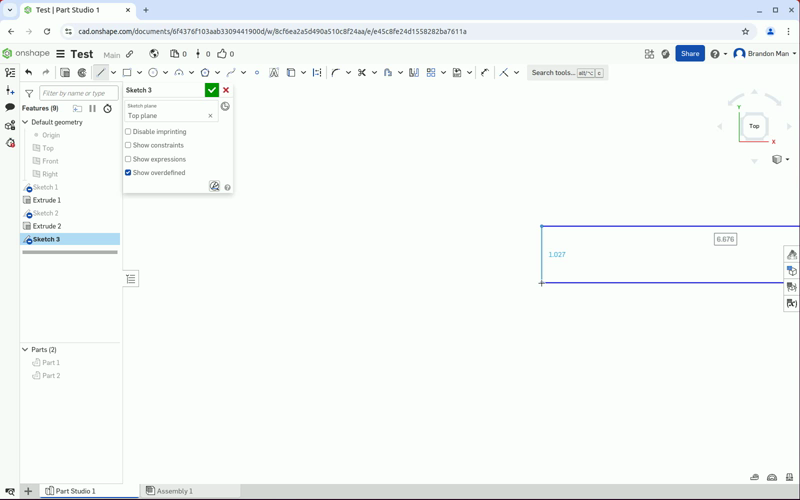
scroll(-6)
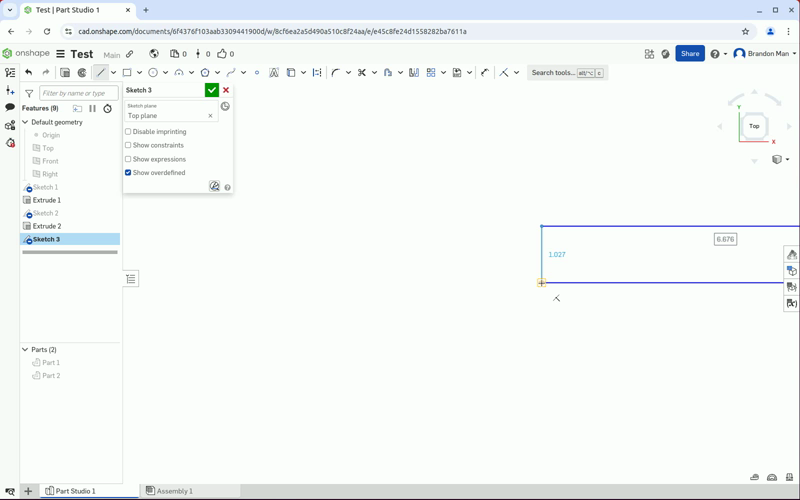
scroll(-6)
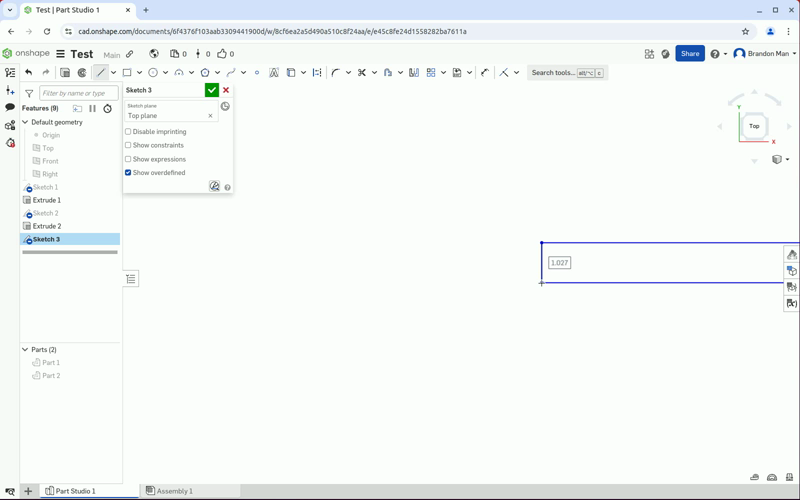
scroll(-6)
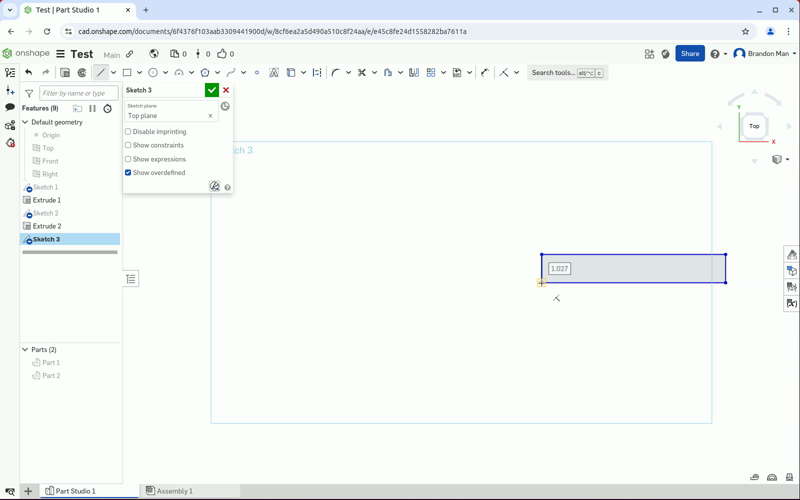
scroll(-6)
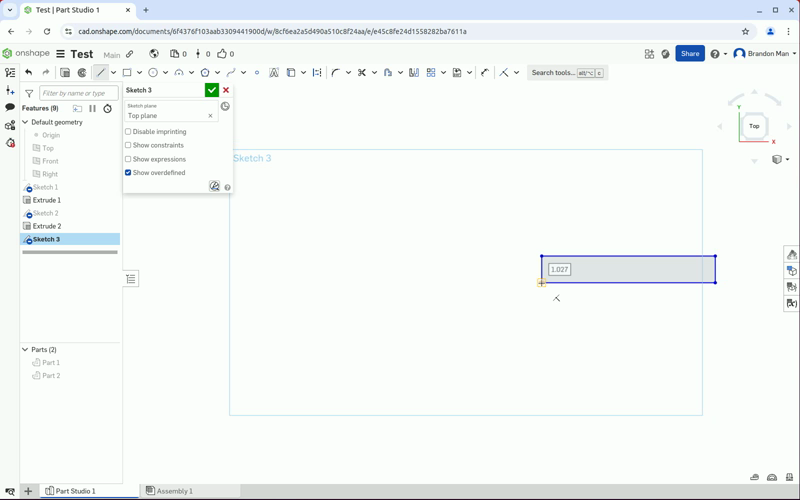
scroll(-6)
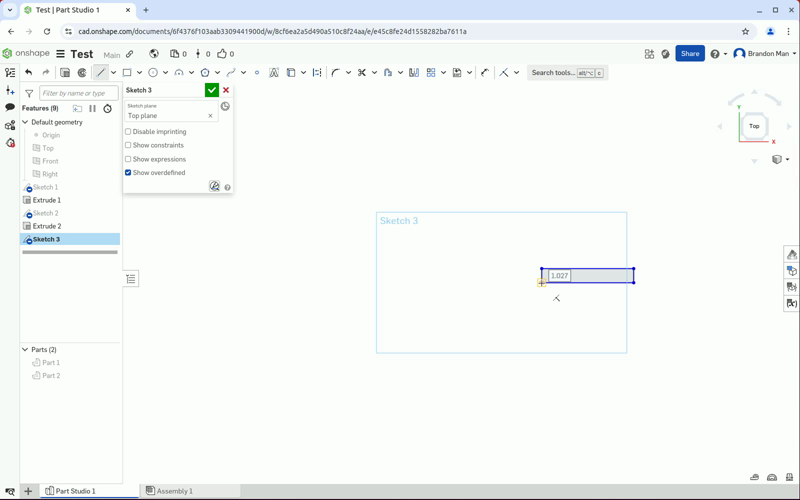
scroll(-6)
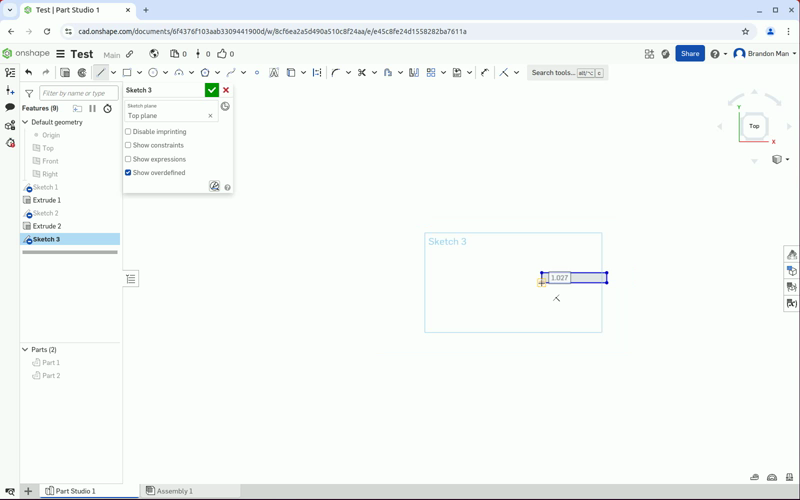
scroll(-6)
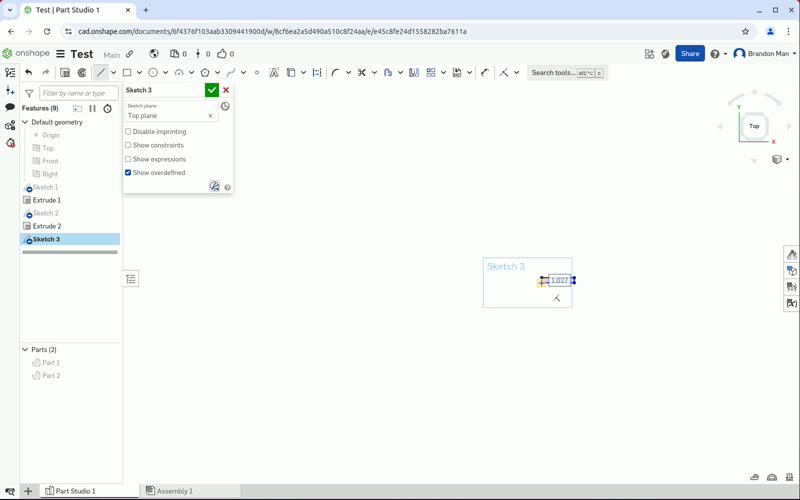
key(esc)
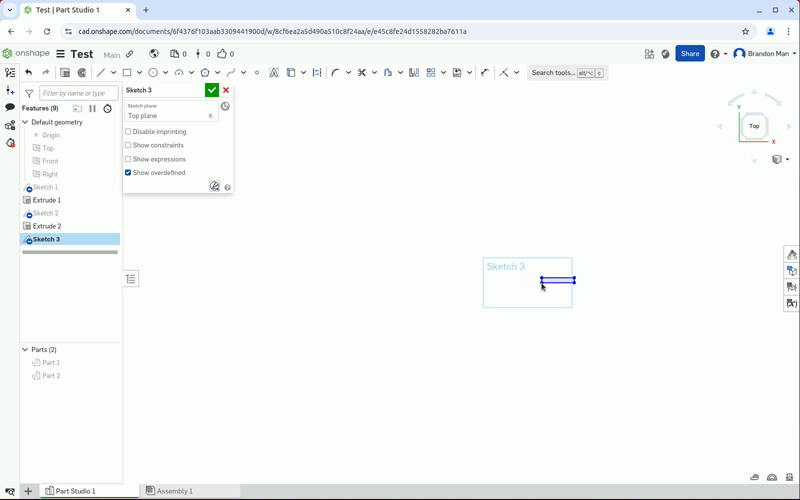
mouse_move(569, 280)
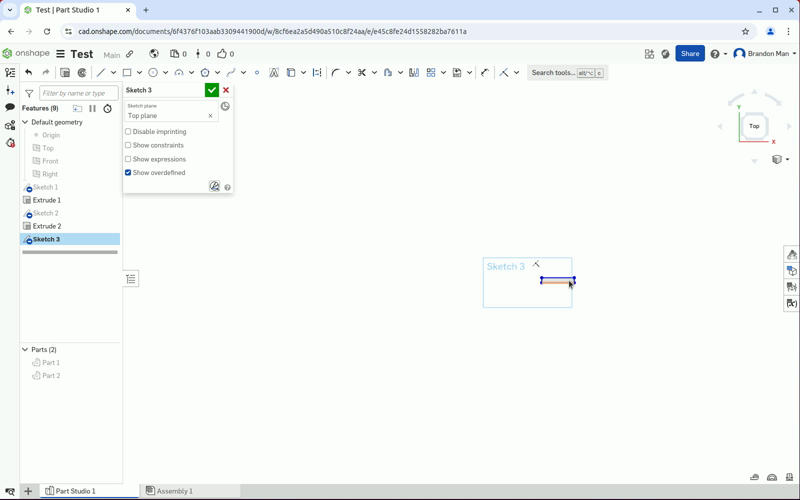
scroll(6)
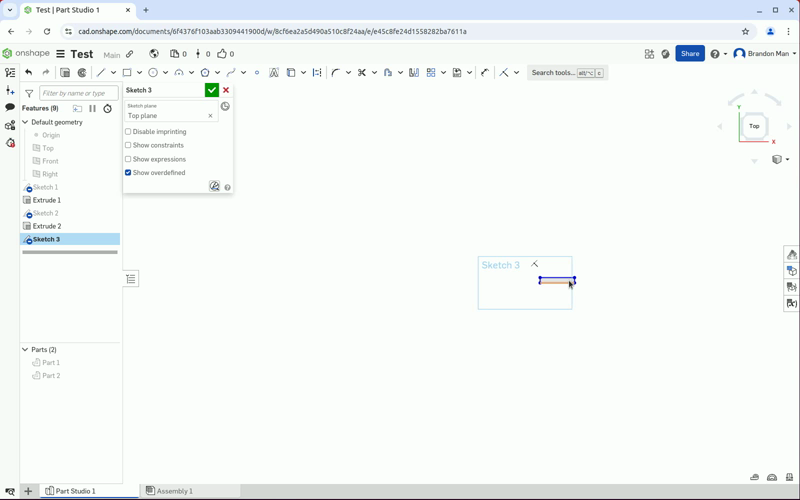
scroll(6)
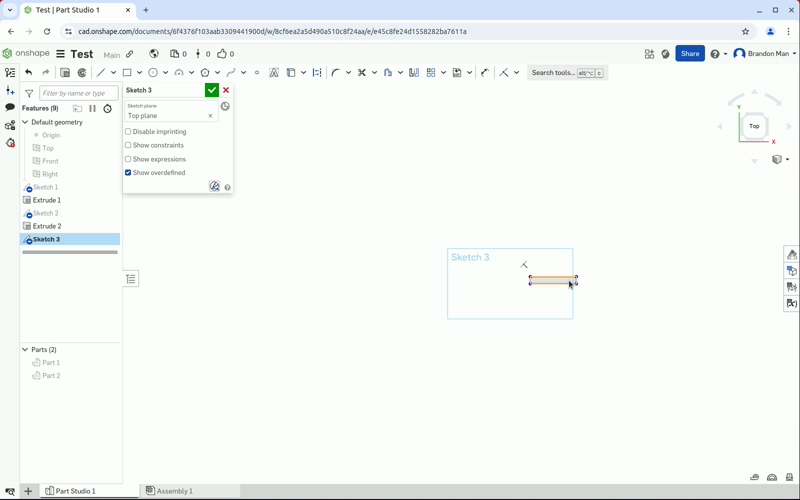
scroll(6)
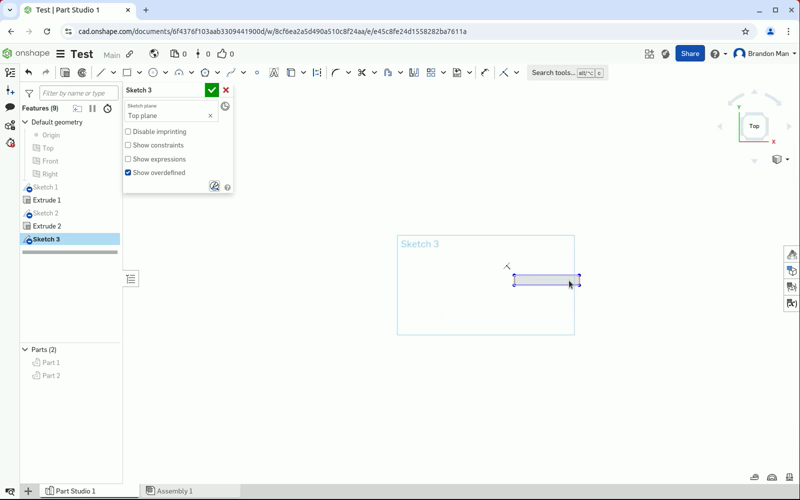
scroll(6)
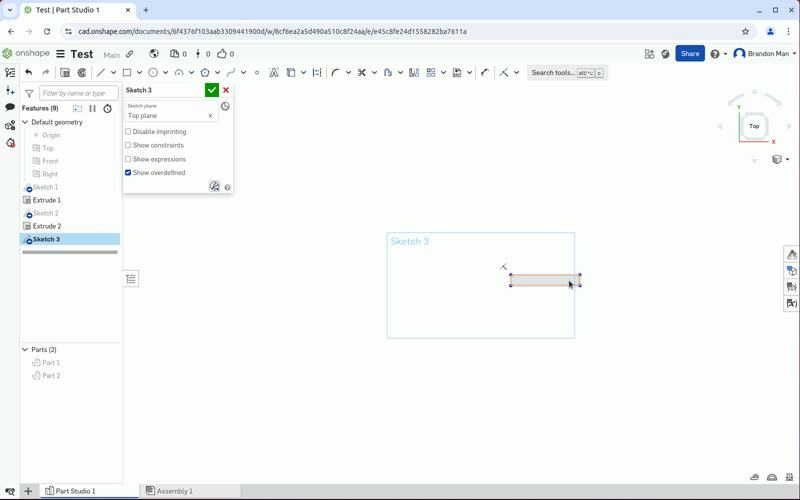
scroll(6)
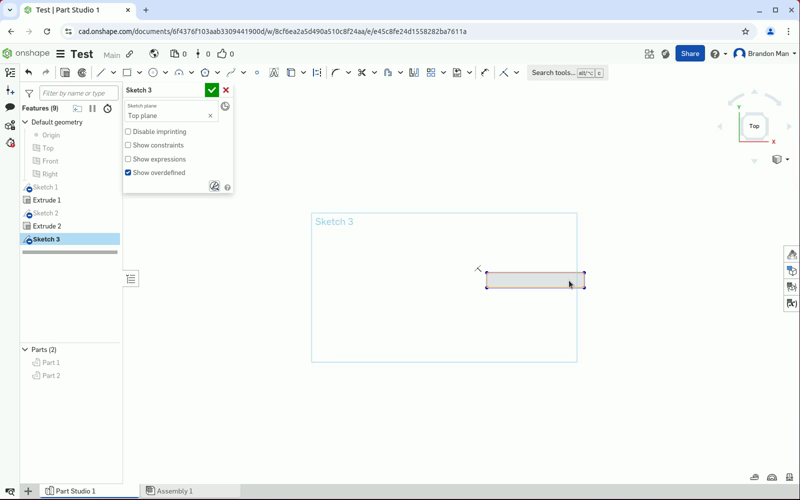
scroll(6)
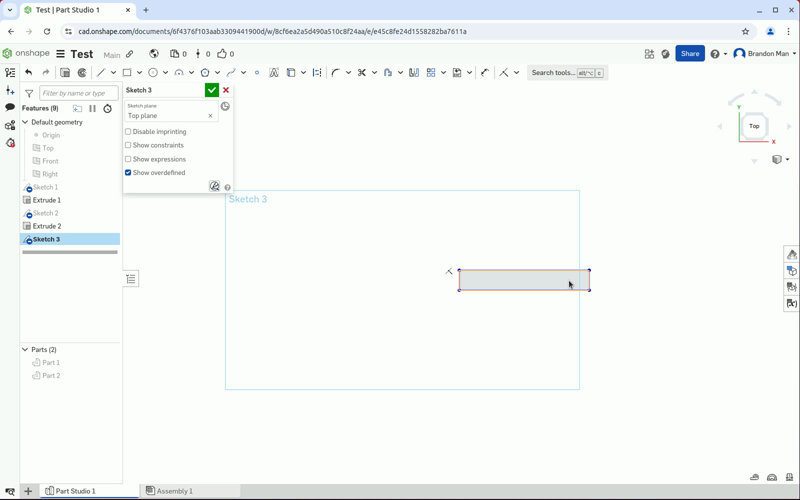
scroll(6)
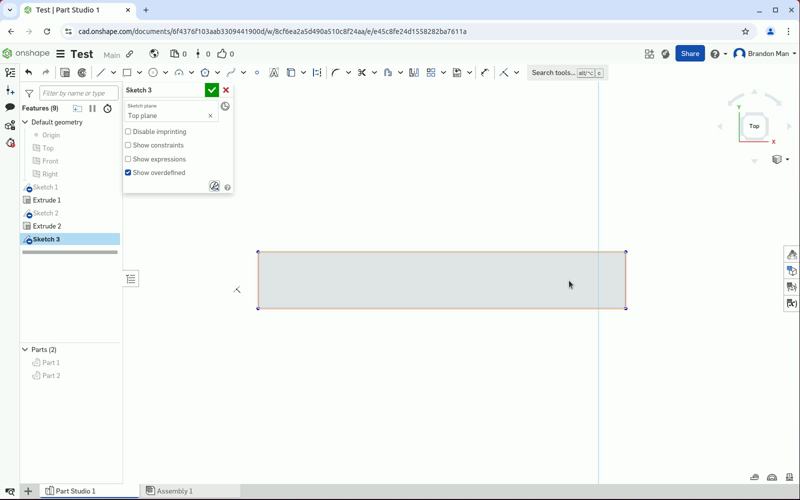
click(569, 280)
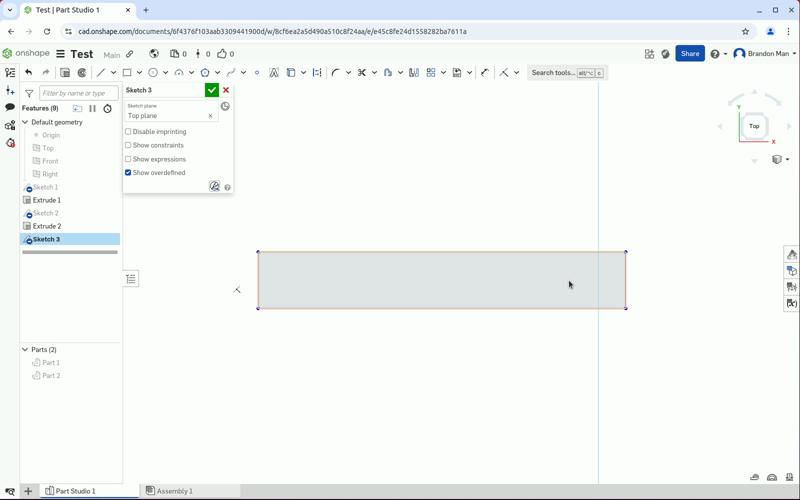
scroll(-6)
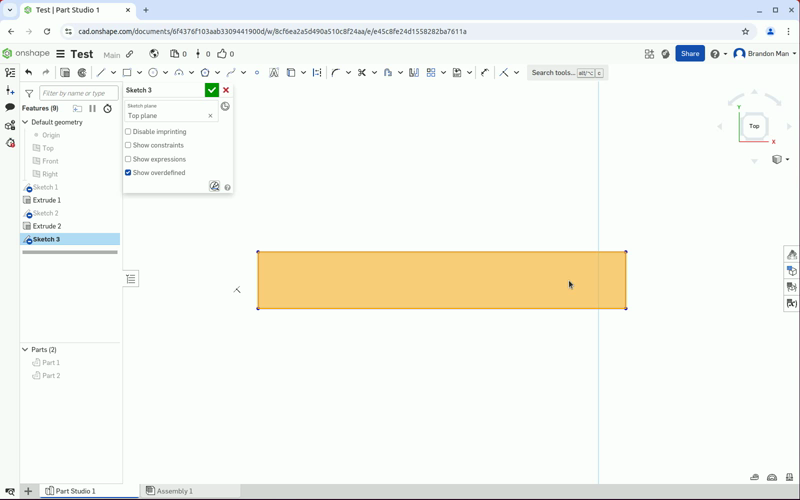
scroll(-6)
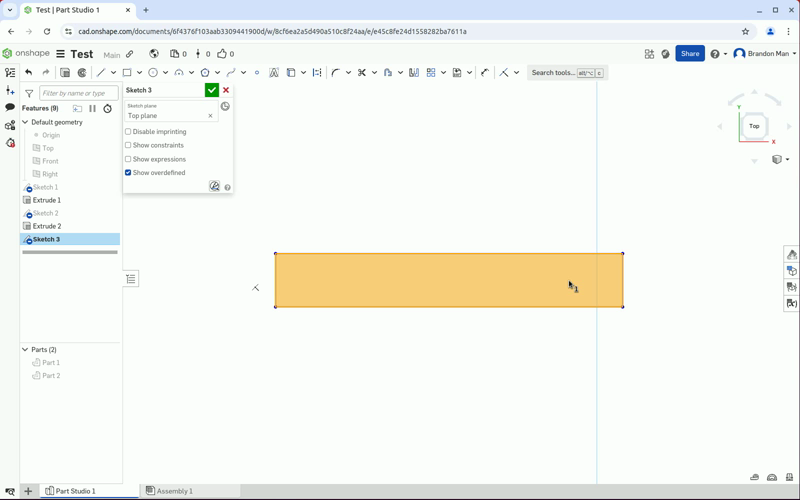
scroll(-6)
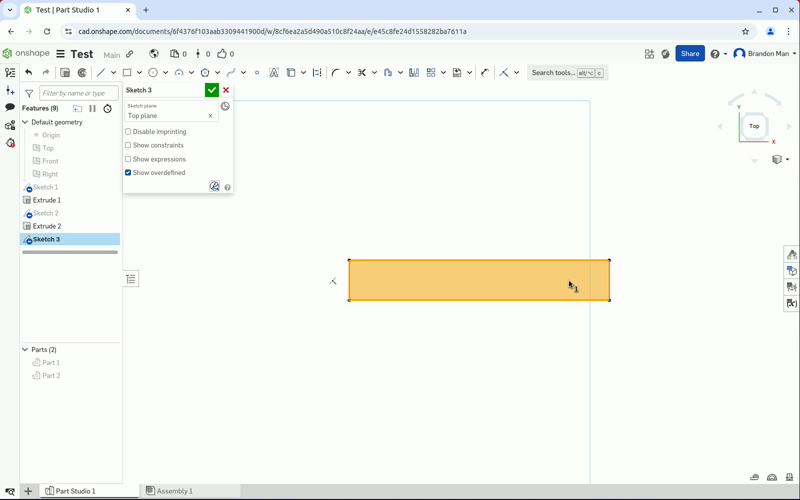
scroll(-6)
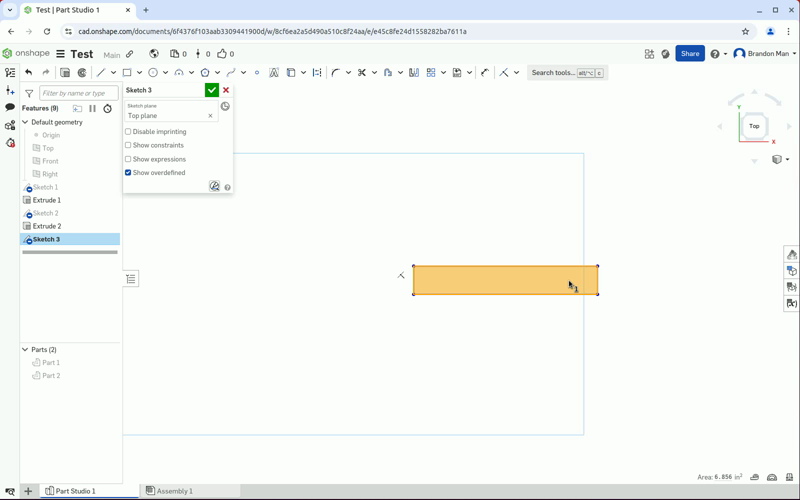
scroll(-6)
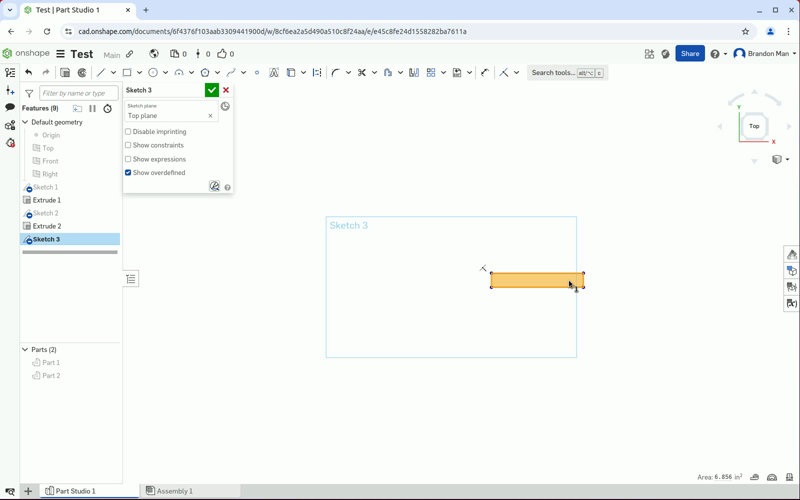
scroll(-6)
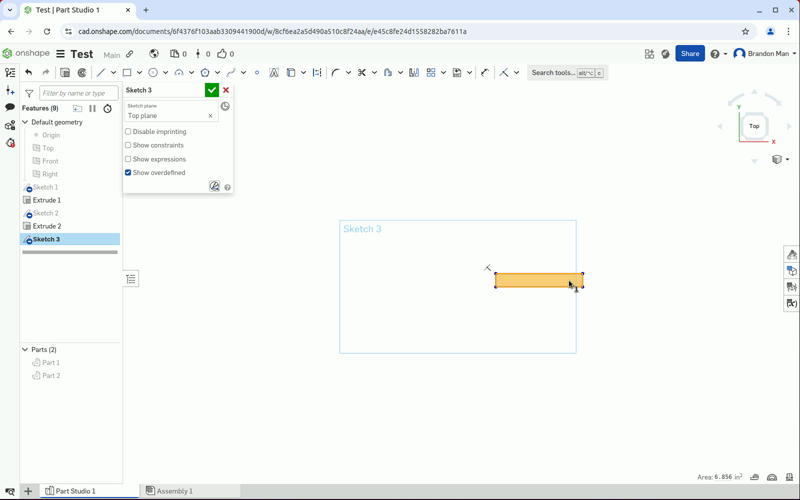
scroll(-6)
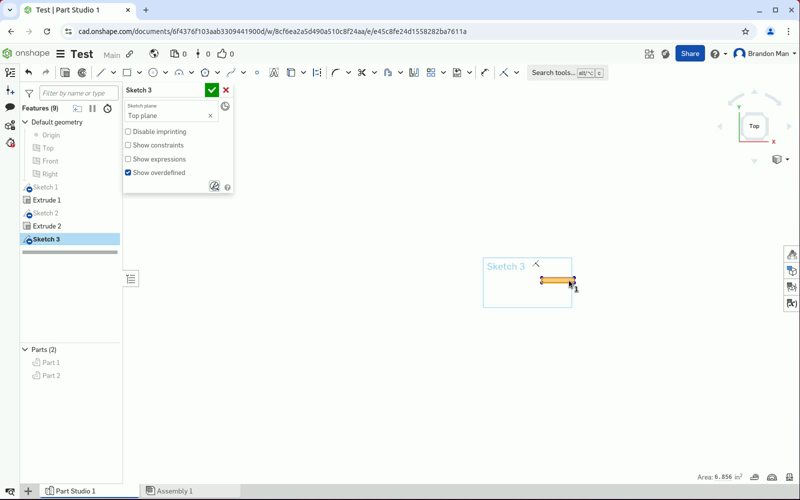
mouse_move(73, 352)
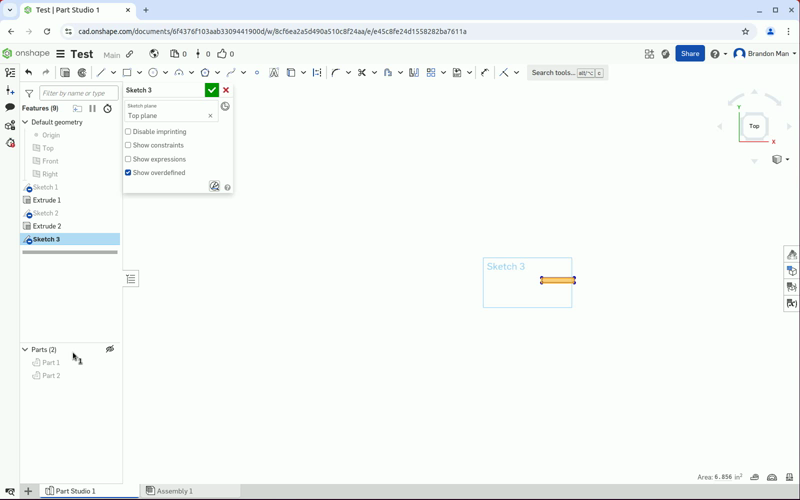
key(shift+y)
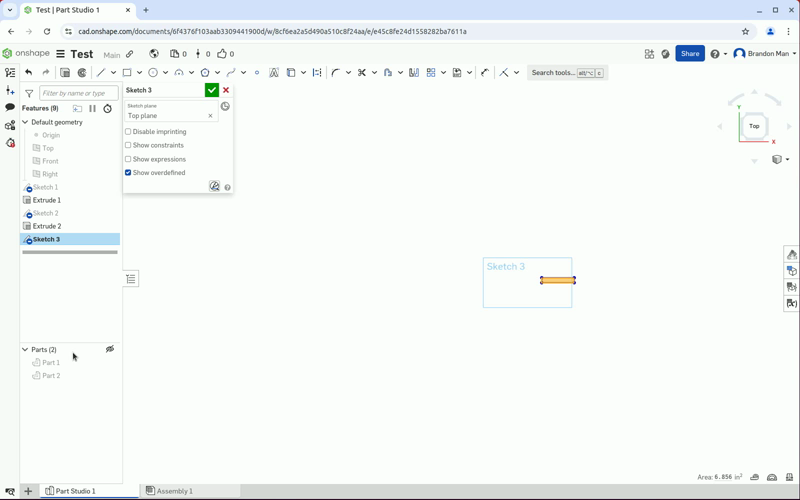
key(shift+e)
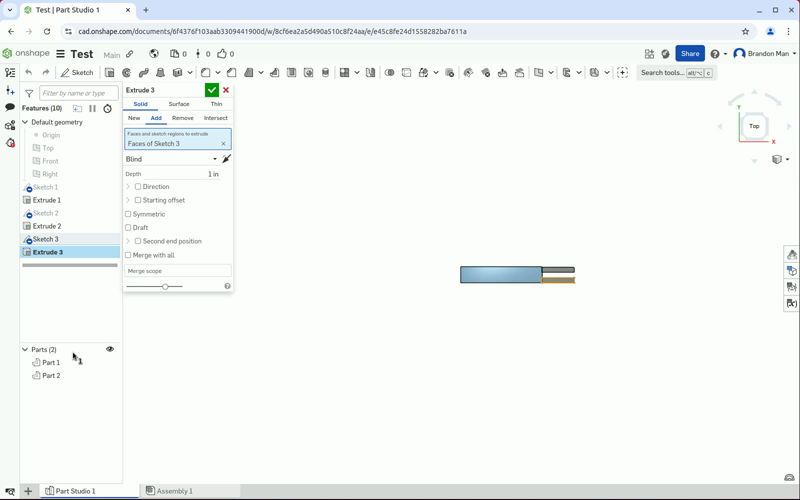
mouse_move(143, 106)
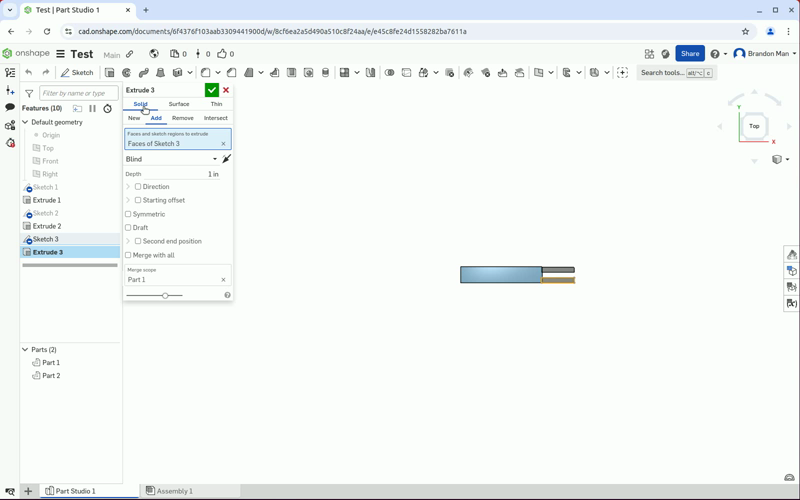
click(143, 106)
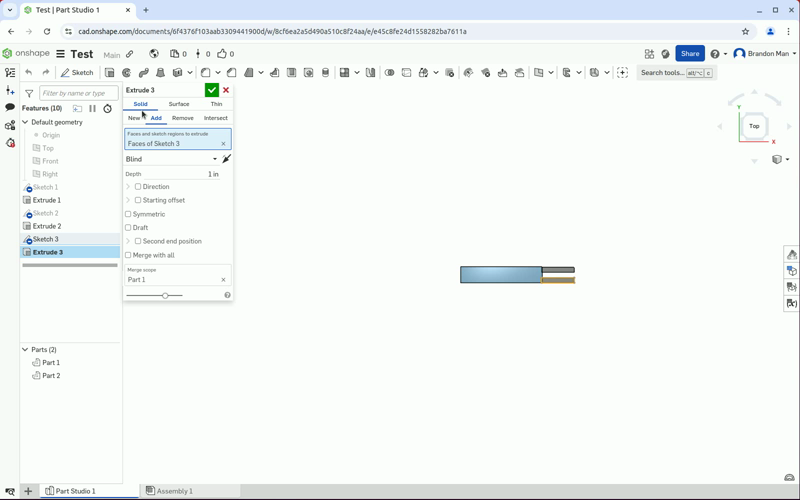
mouse_move(137, 120)
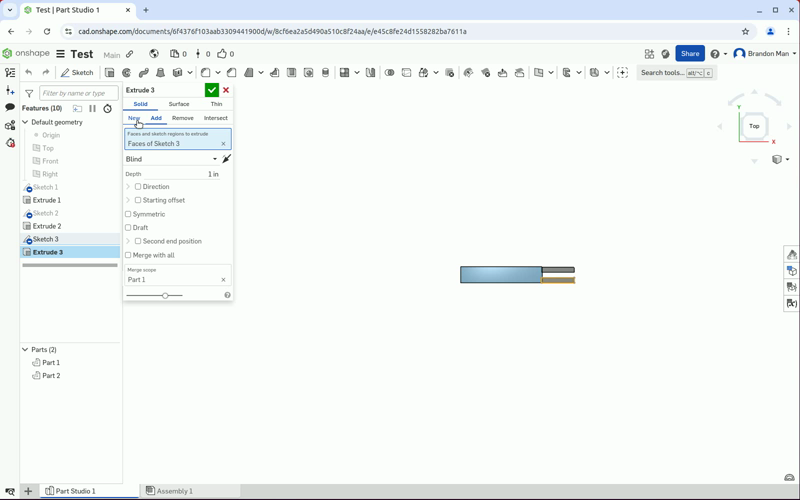
click(137, 120)
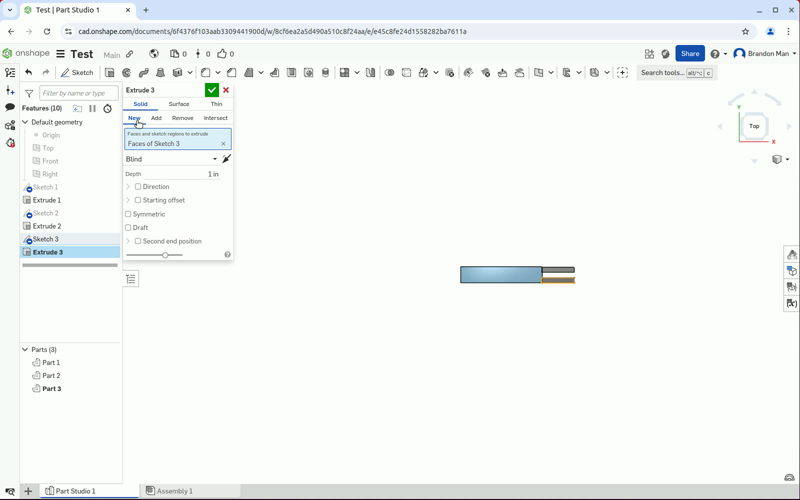
key(tab, 4)
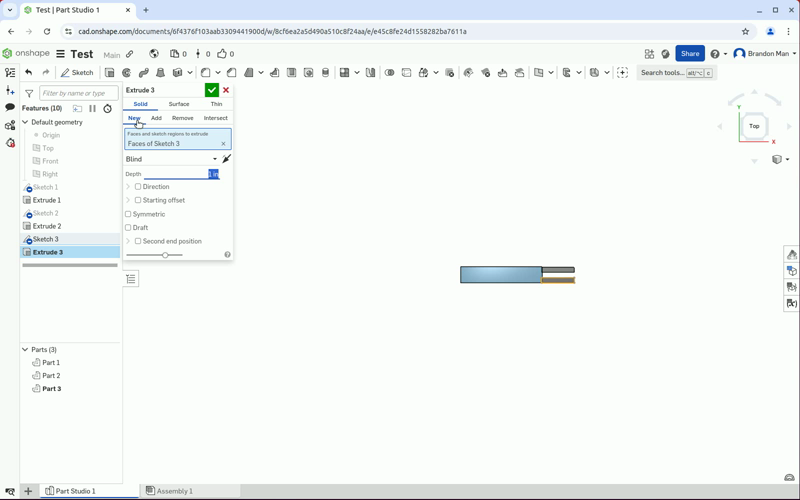
text(8.666)
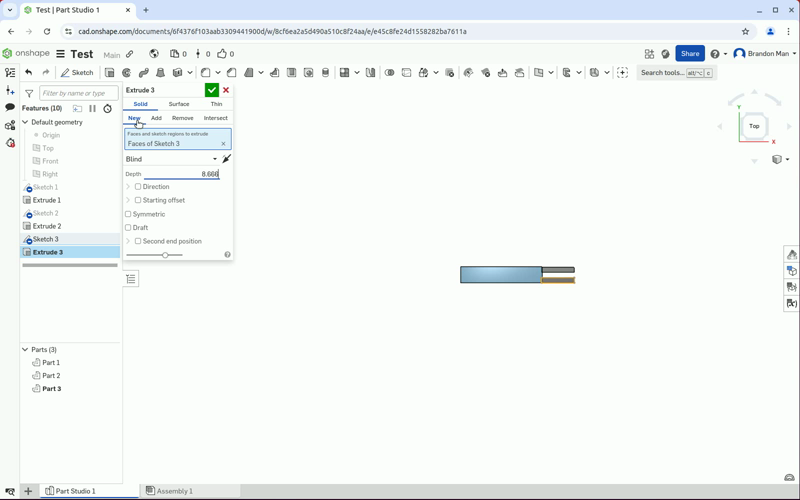
key(enter)
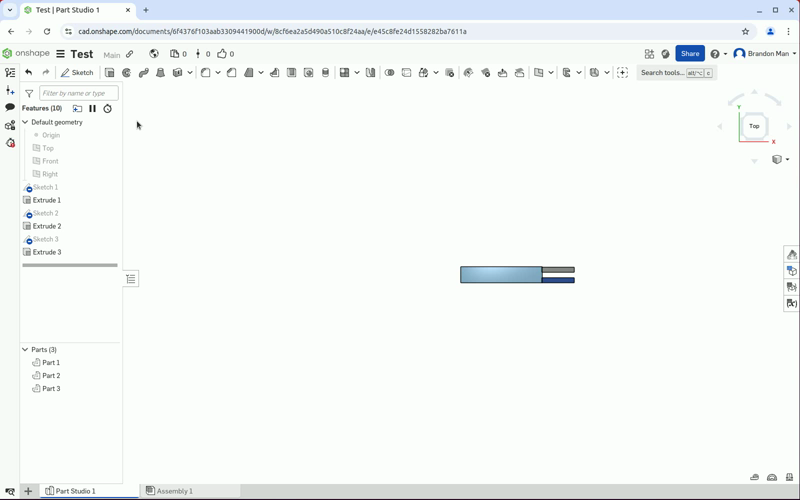
key(shift+h)
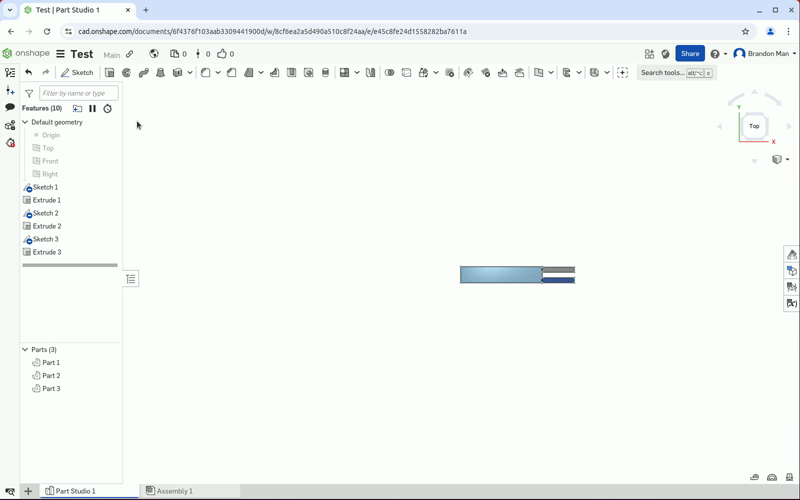
key(shift+h)
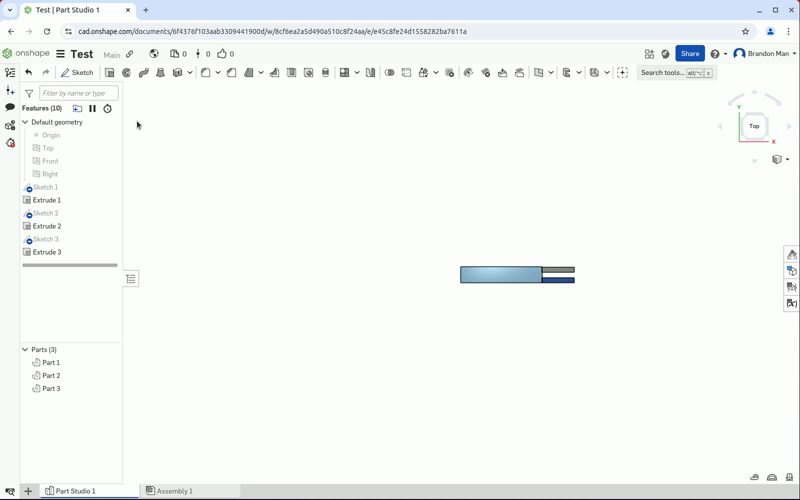
mouse_move(73, 189)
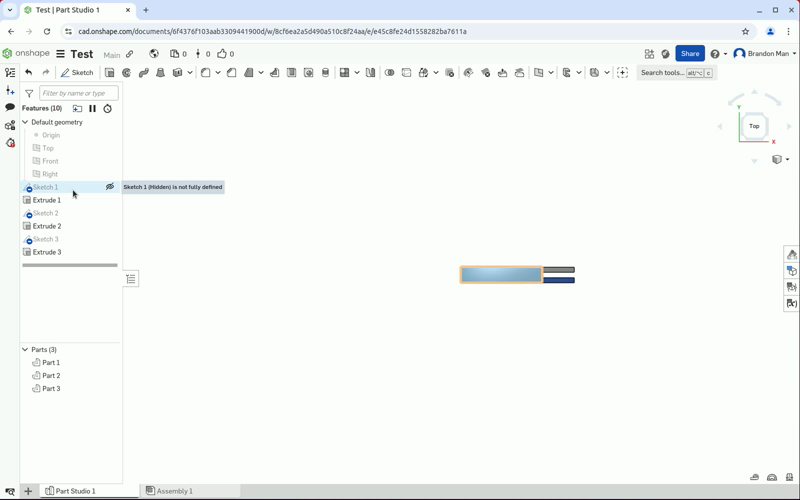
click(73, 189)
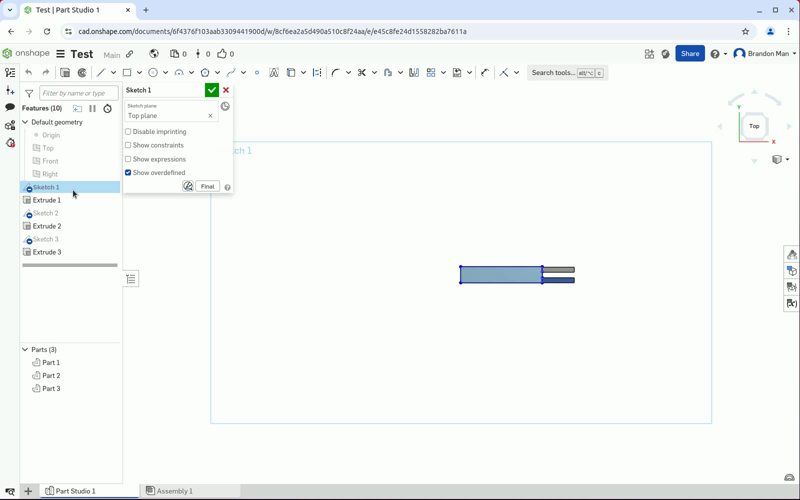
mouse_move(229, 92)
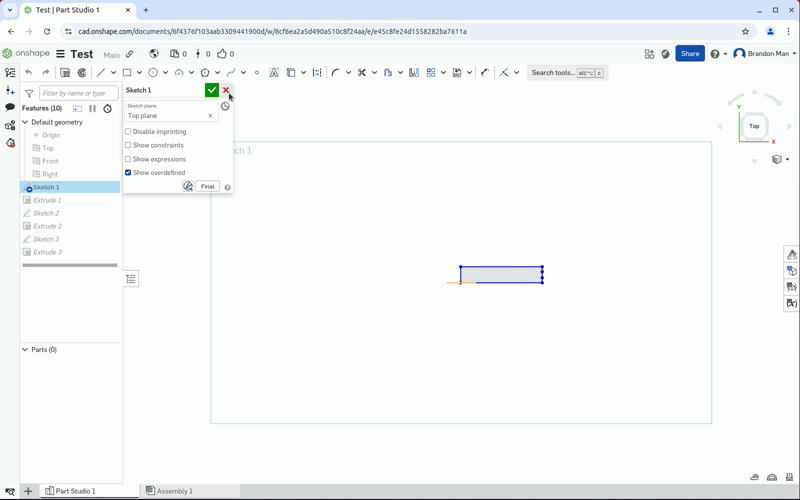
click(229, 92)
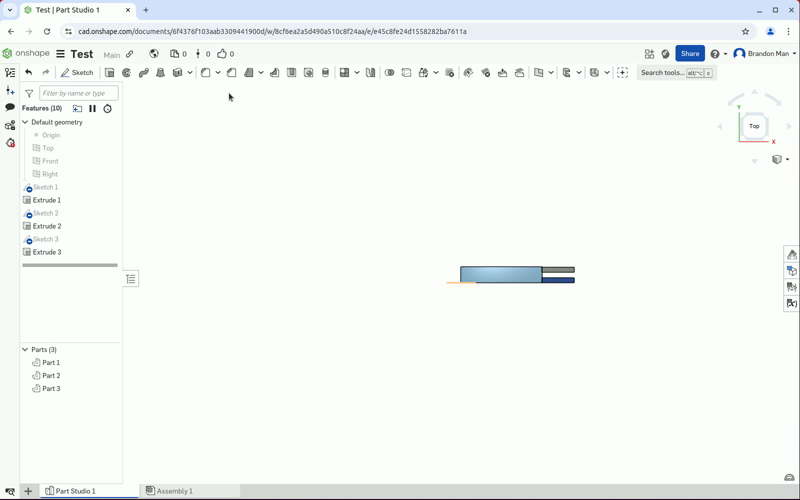
mouse_move(73, 352)
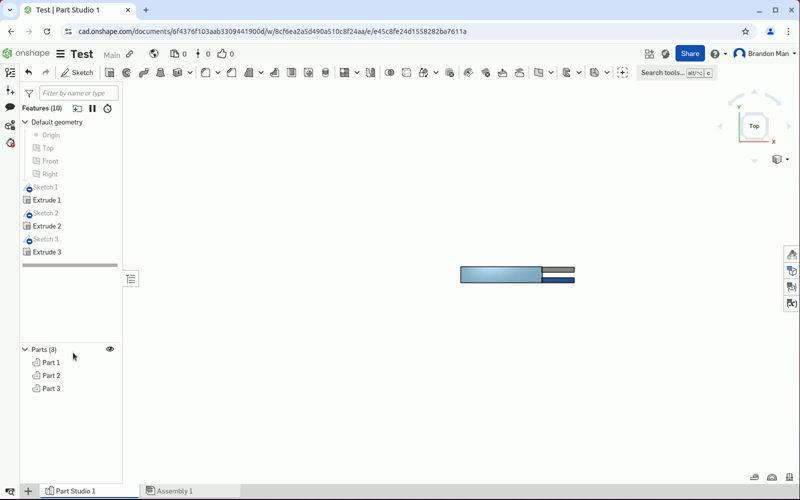
key(y)
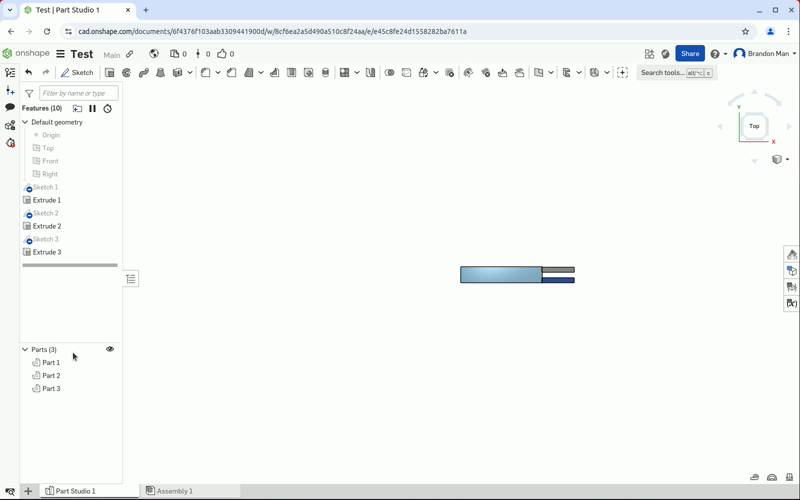
key(shift+p)
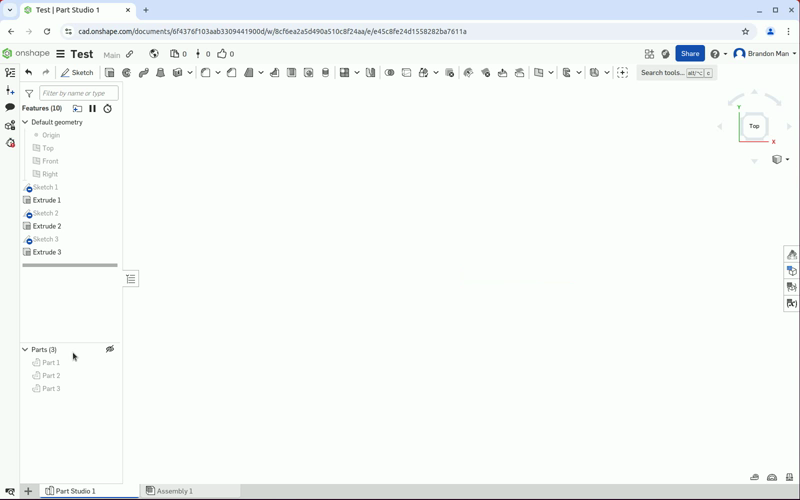
key(space)
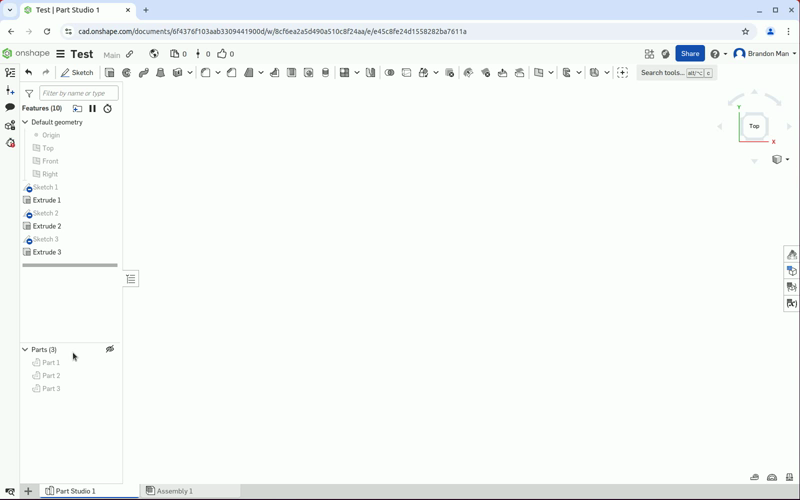
key_down(shift)
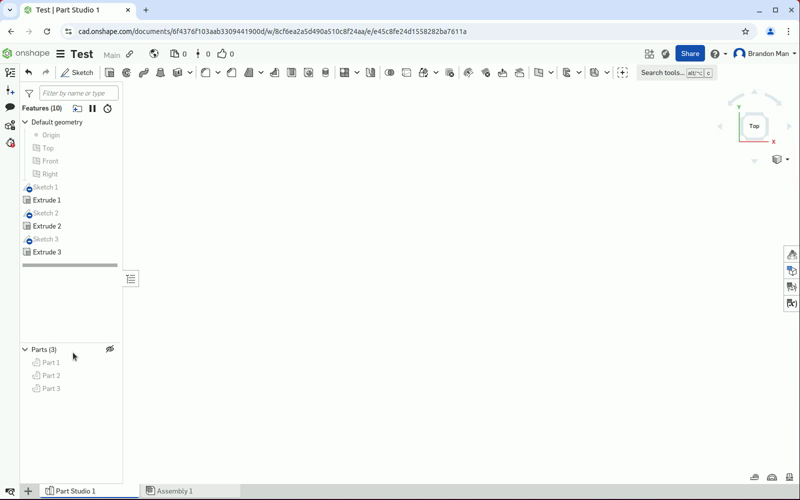
key(up)
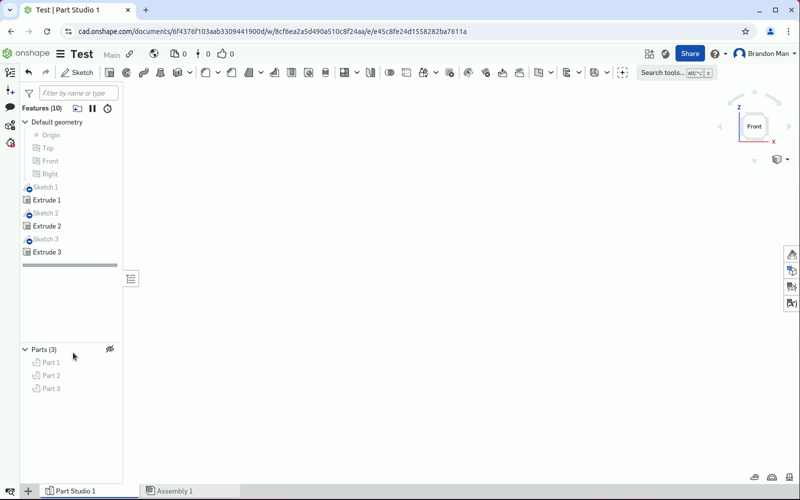
key_up(shift)
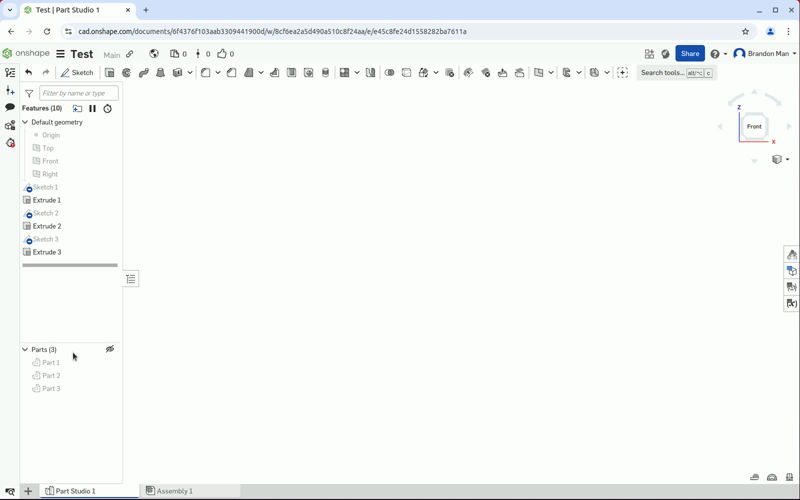
mouse_move(73, 352)
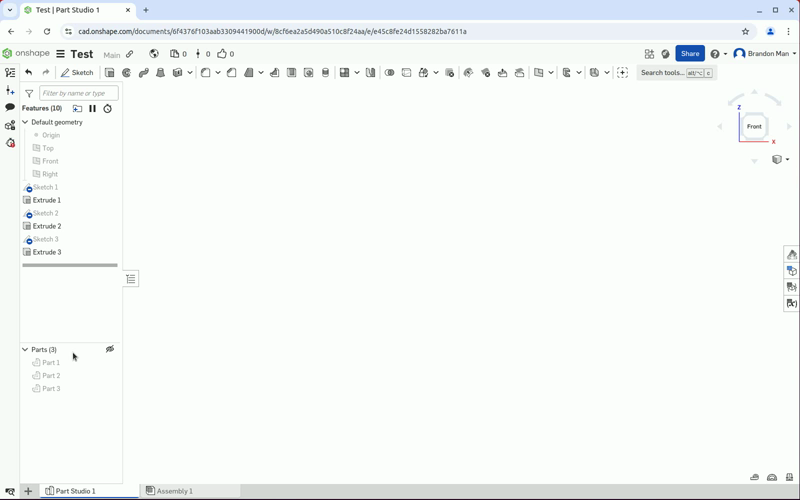
key(shift+y)
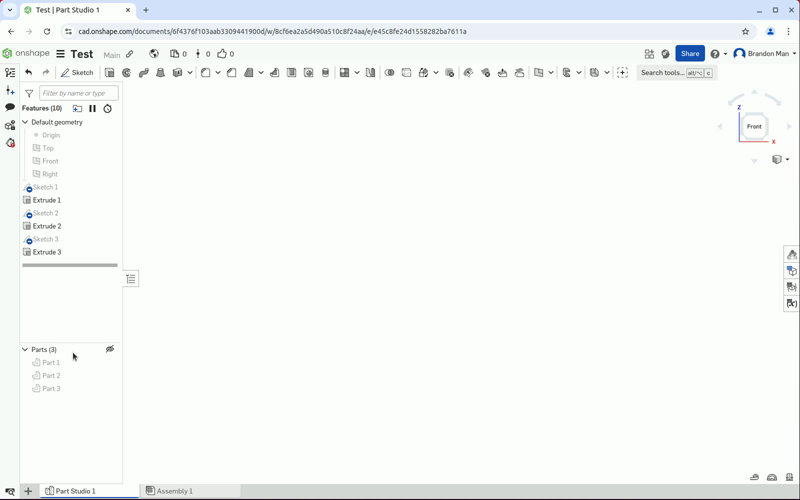
key(shift+s)
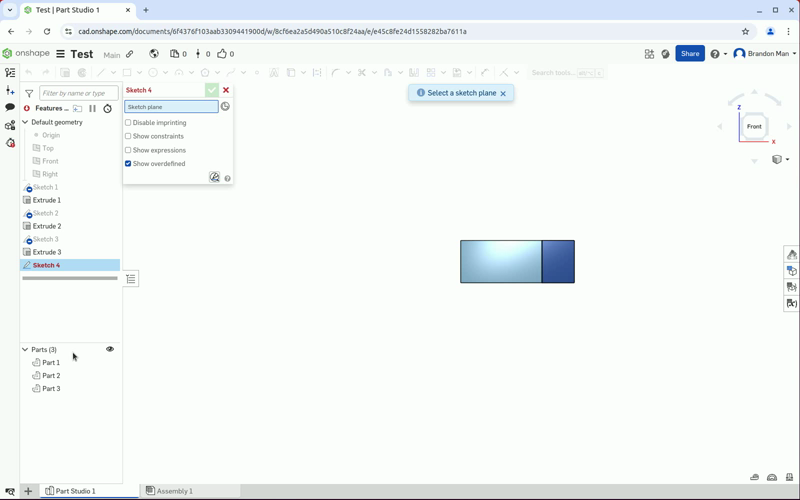
mouse_move(73, 163)
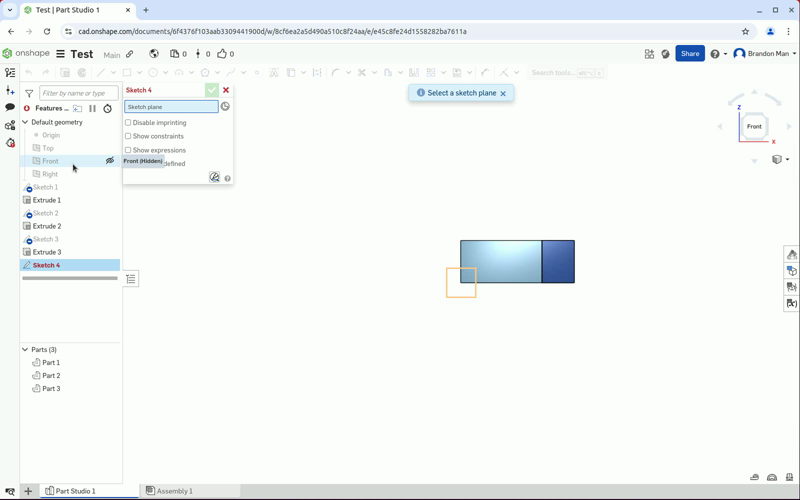
click(73, 163)
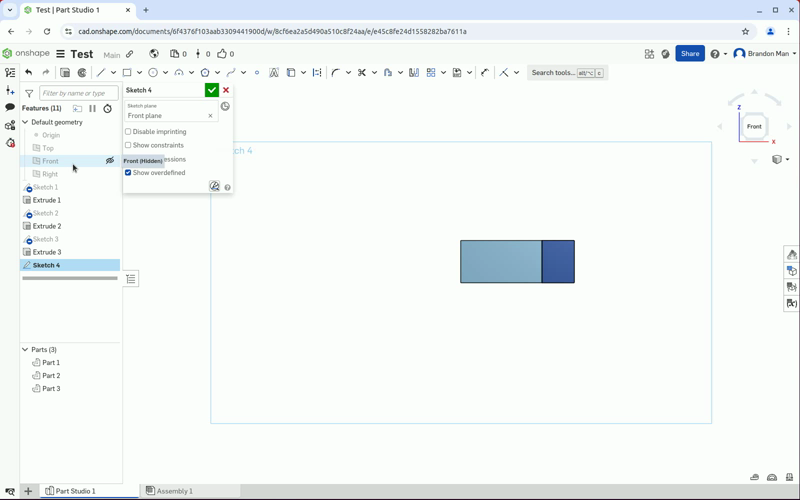
mouse_move(73, 352)
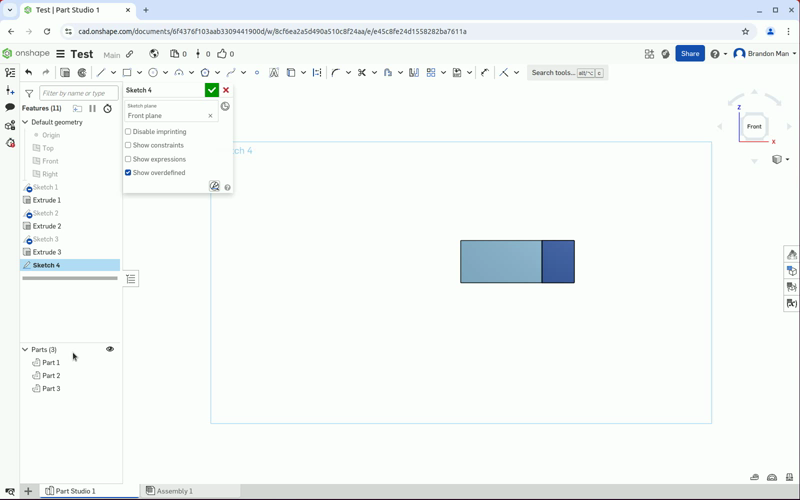
key(y)
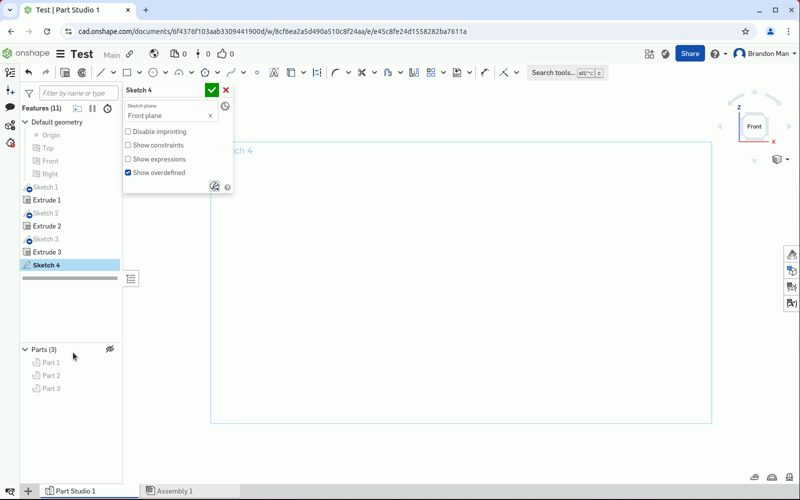
key(a)
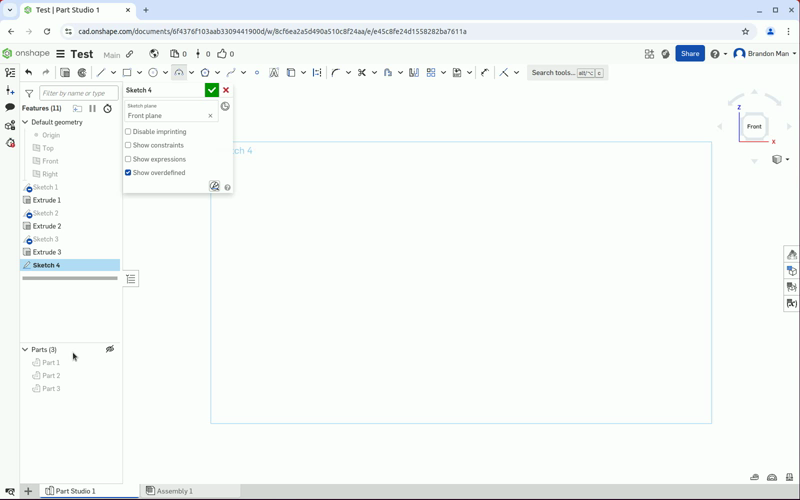
key_down(shift)
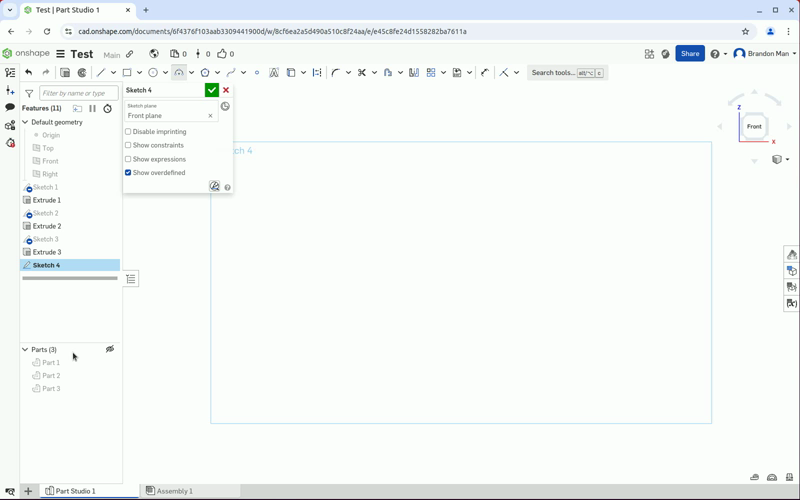
mouse_move(464, 264)
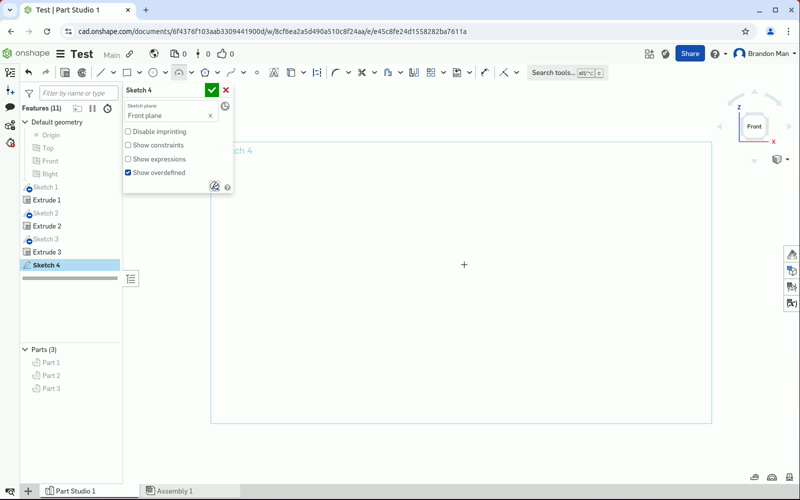
click(464, 264)
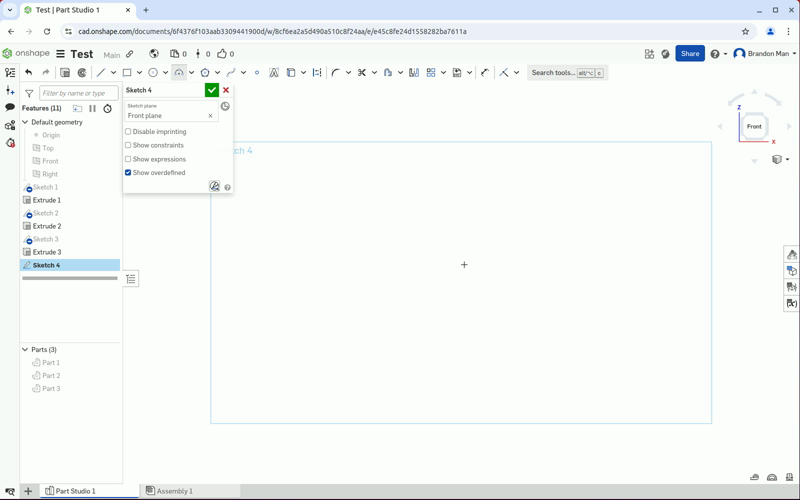
key_up(shift)
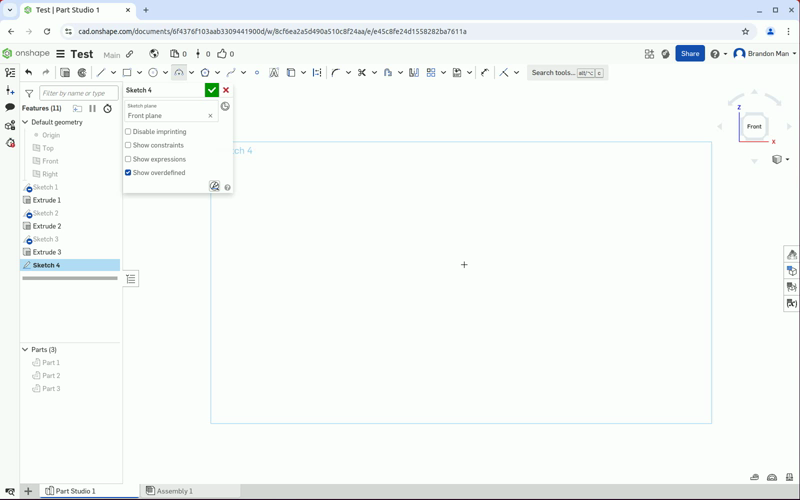
key_down(shift)
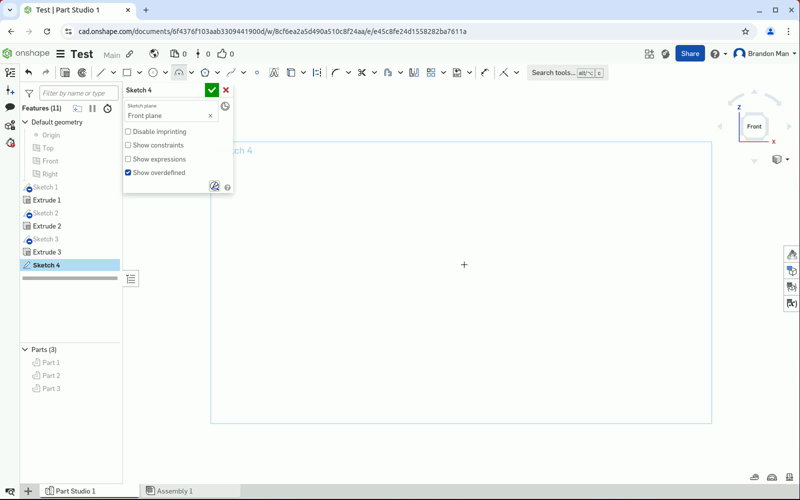
mouse_move(464, 258)
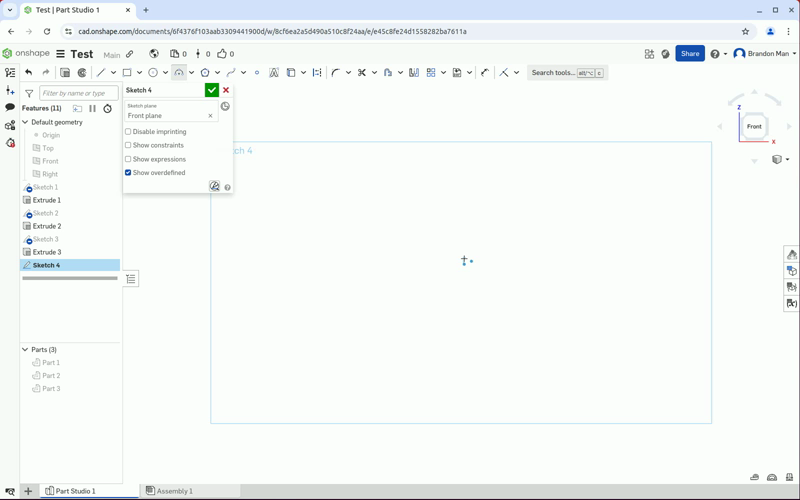
scroll(6)
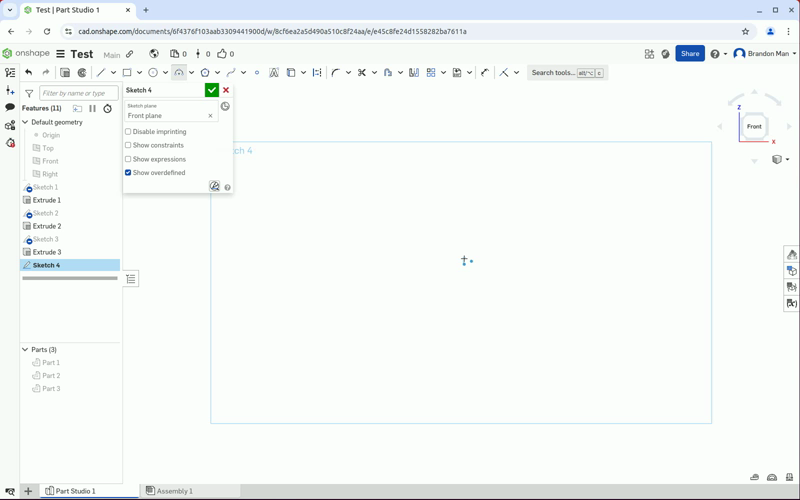
scroll(6)
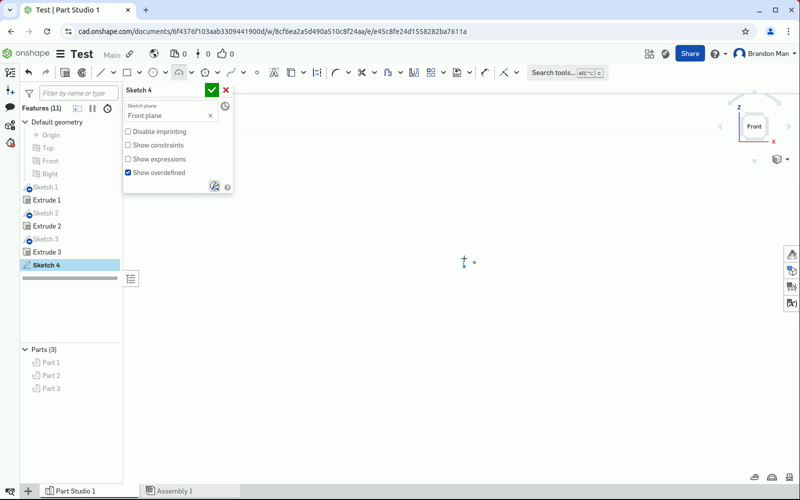
scroll(6)
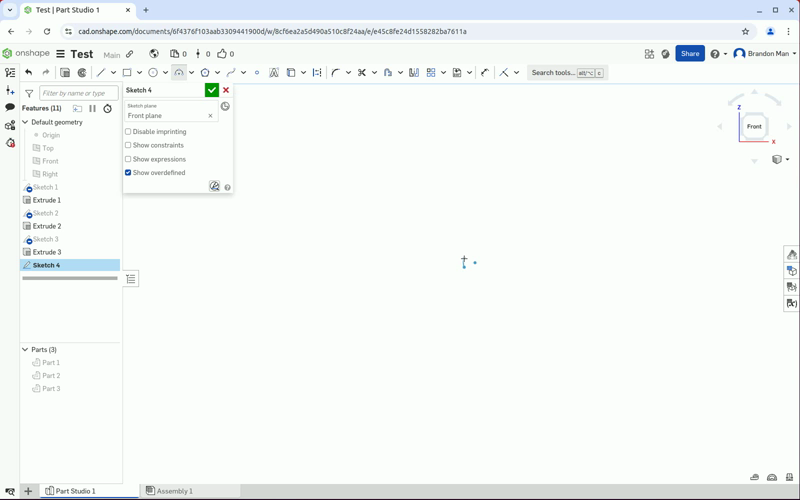
scroll(6)
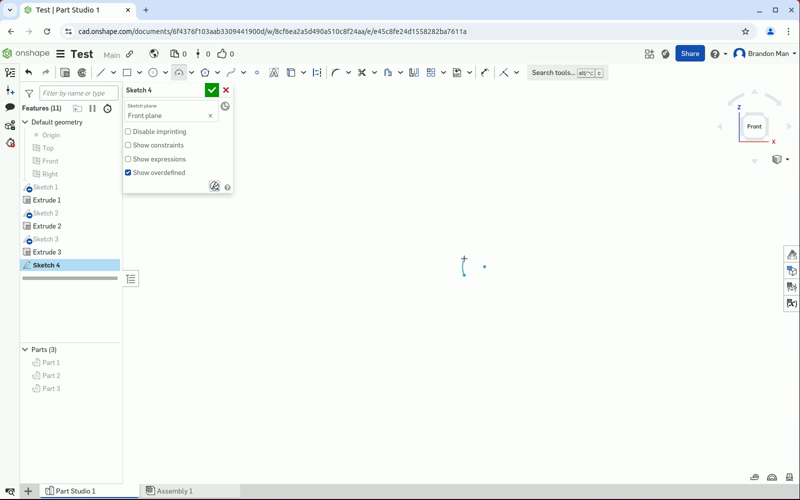
scroll(6)
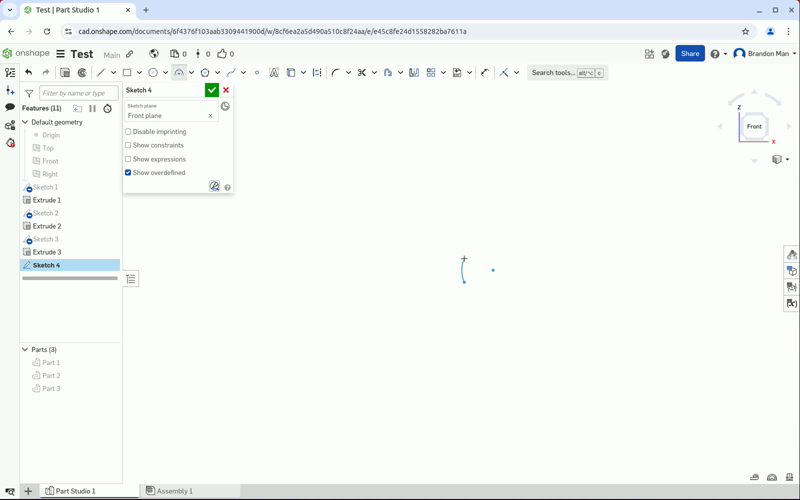
scroll(6)
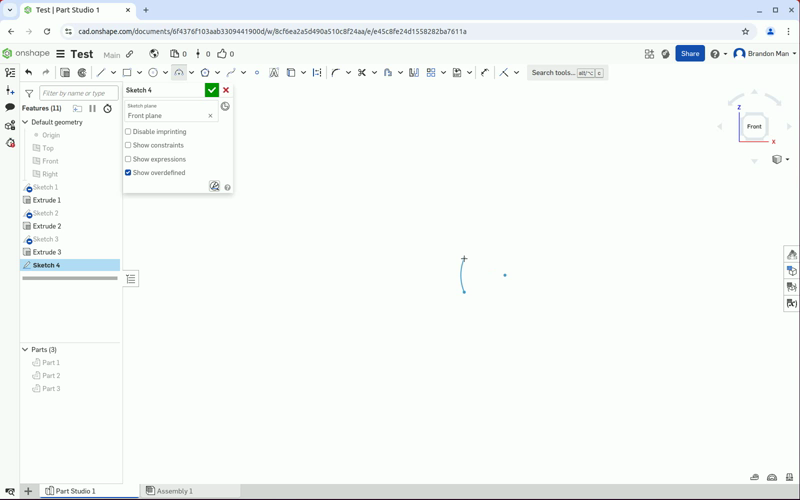
scroll(6)
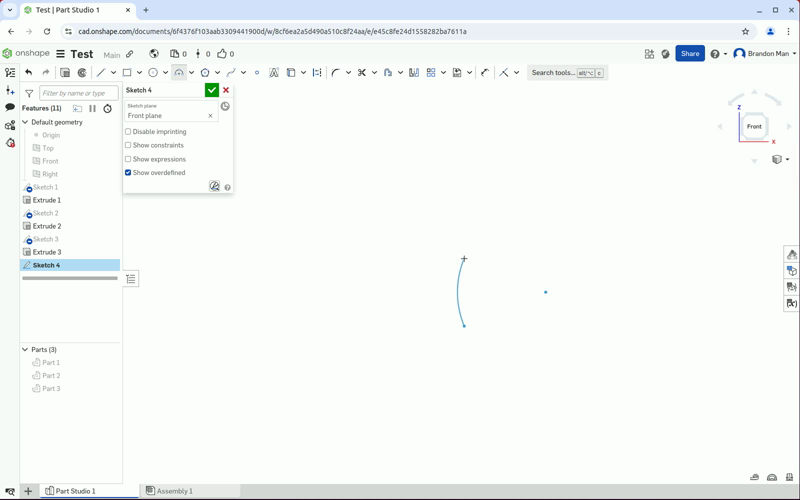
click(464, 258)
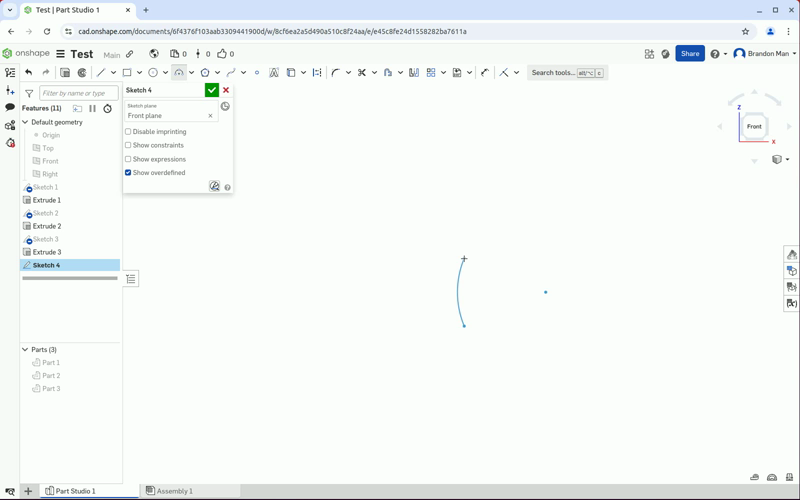
scroll(-6)
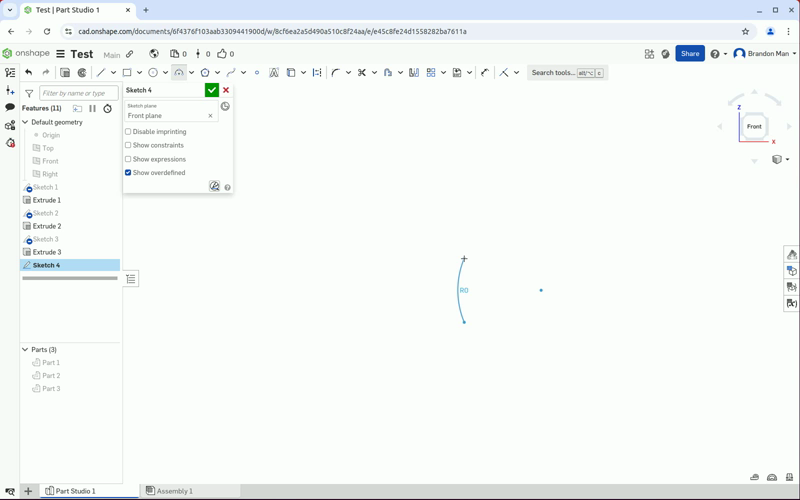
scroll(-6)
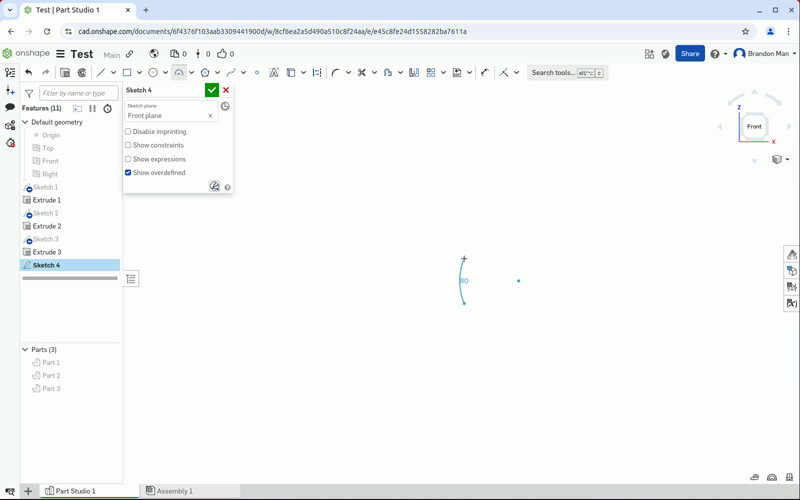
scroll(-6)
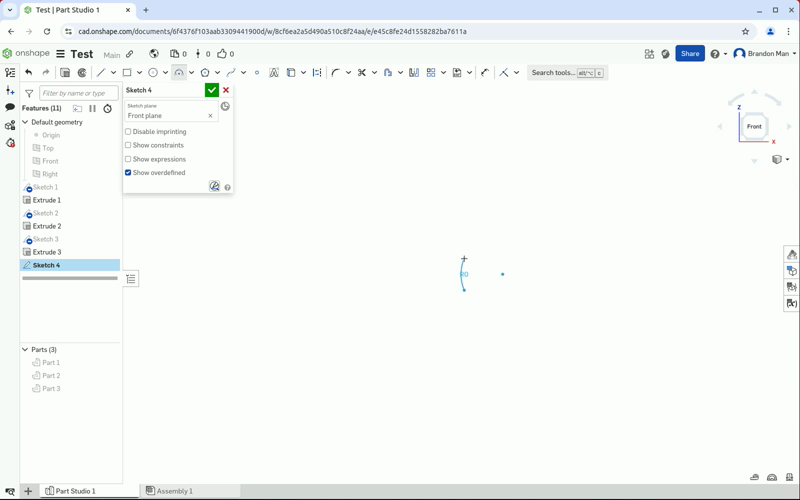
scroll(-6)
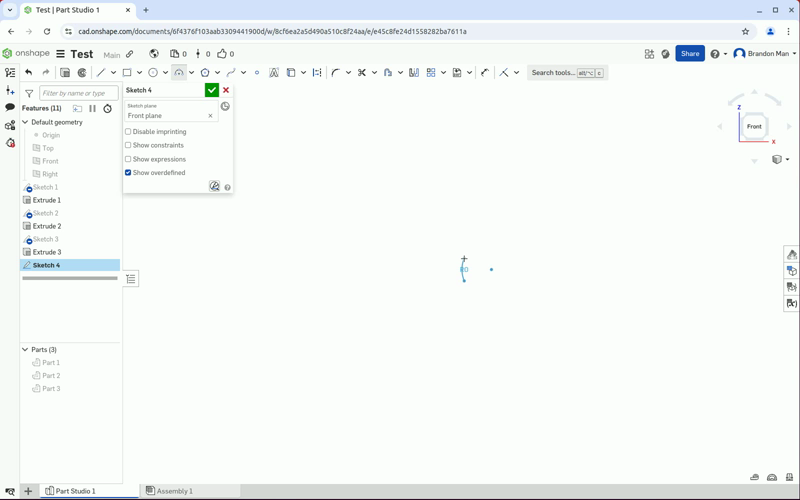
scroll(-6)
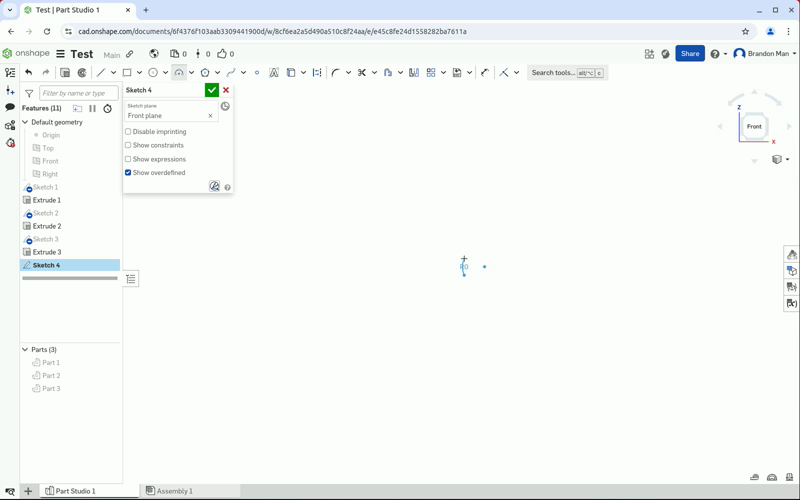
scroll(-6)
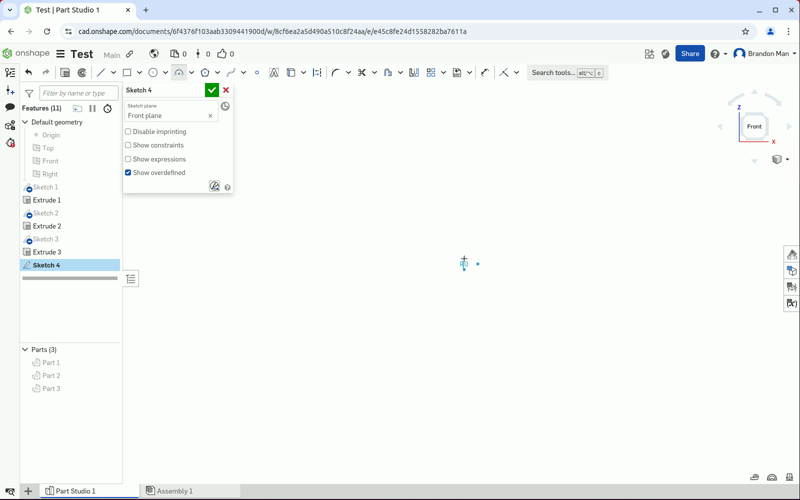
scroll(-6)
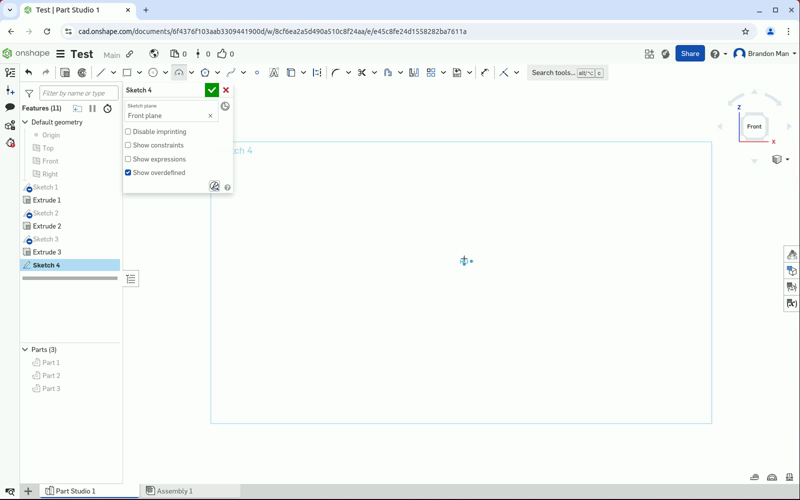
mouse_move(467, 261)
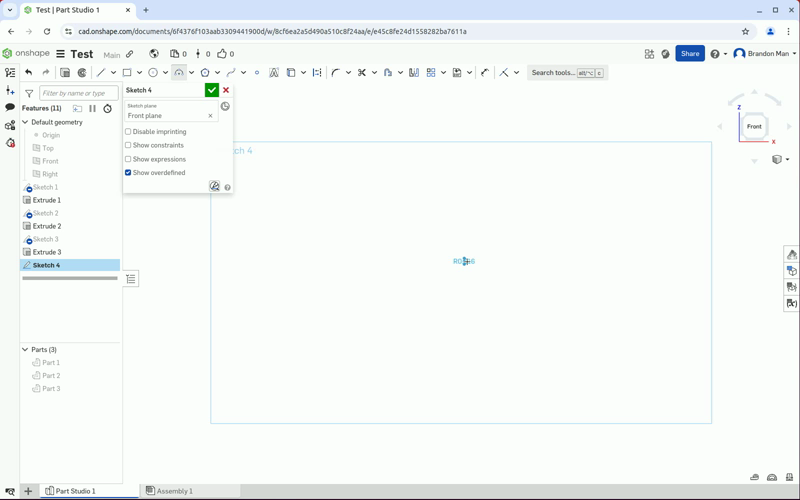
scroll(6)
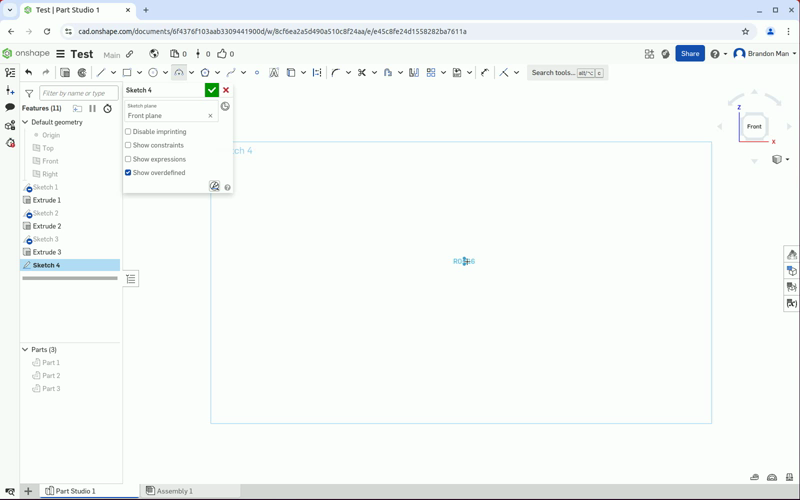
scroll(6)
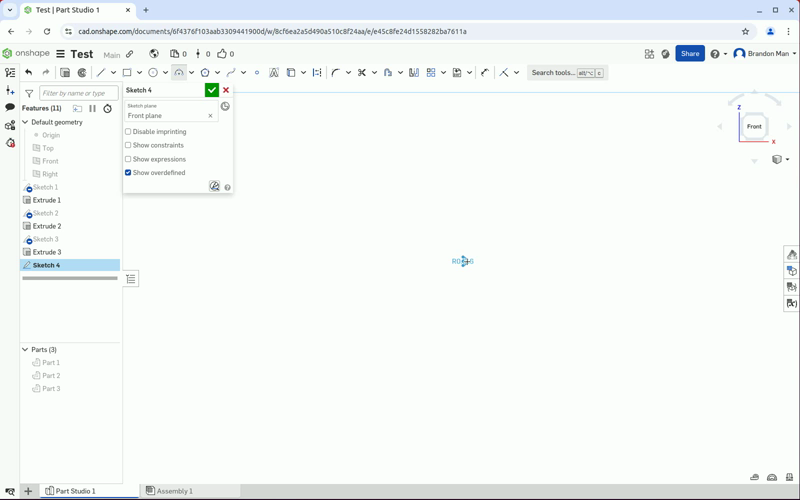
scroll(6)
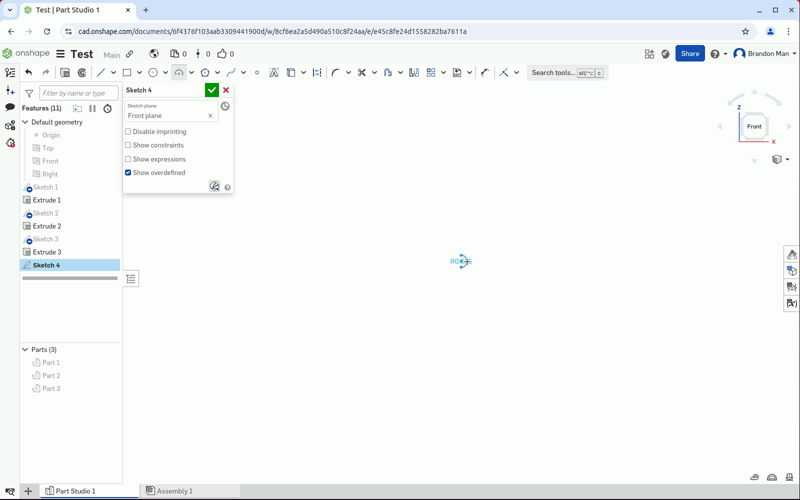
scroll(6)
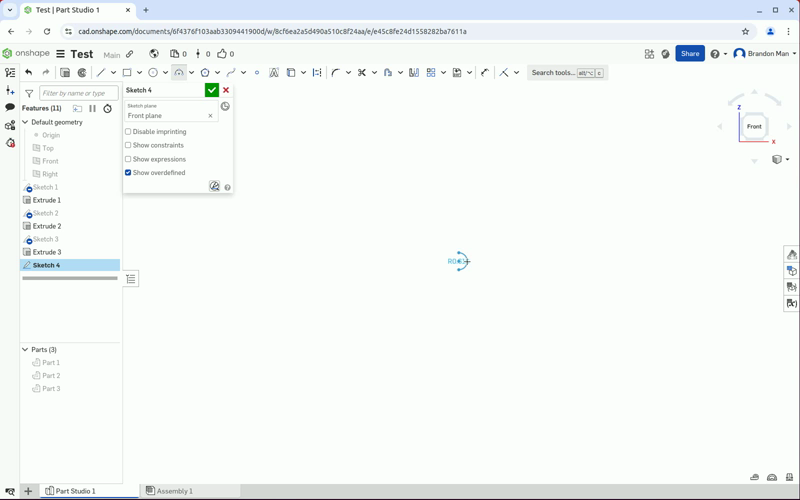
scroll(6)
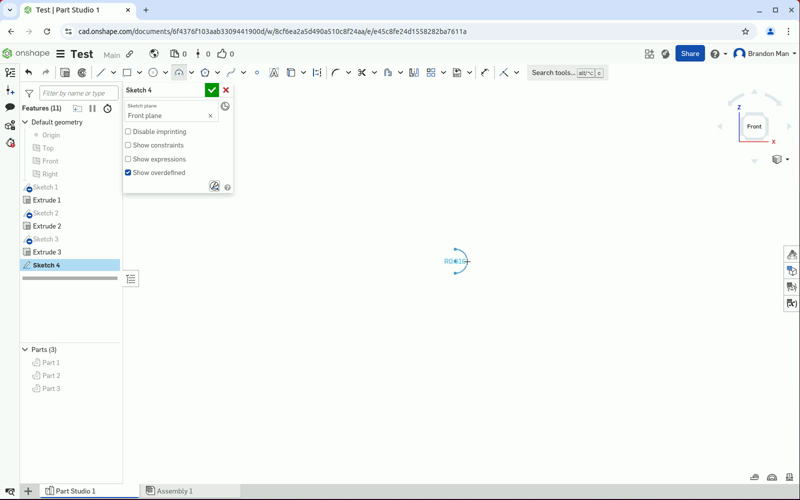
scroll(6)
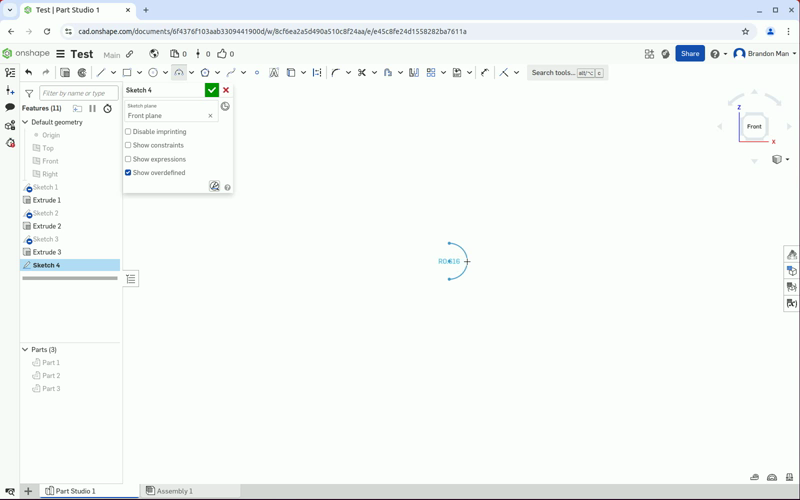
scroll(6)
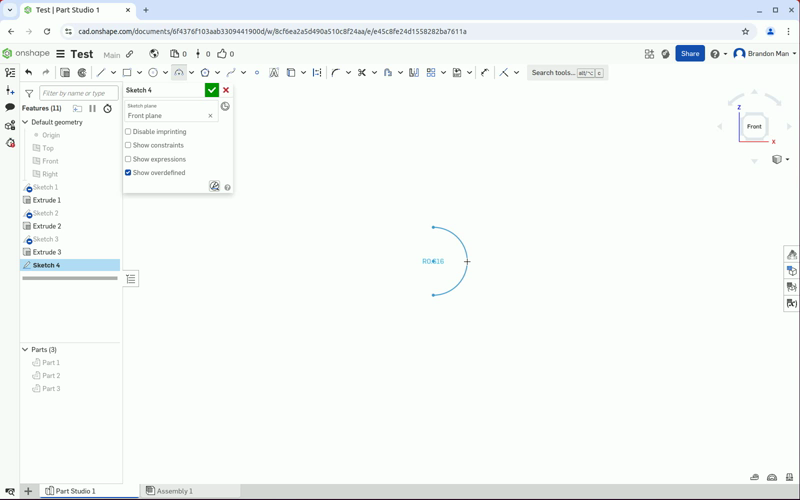
click(467, 261)
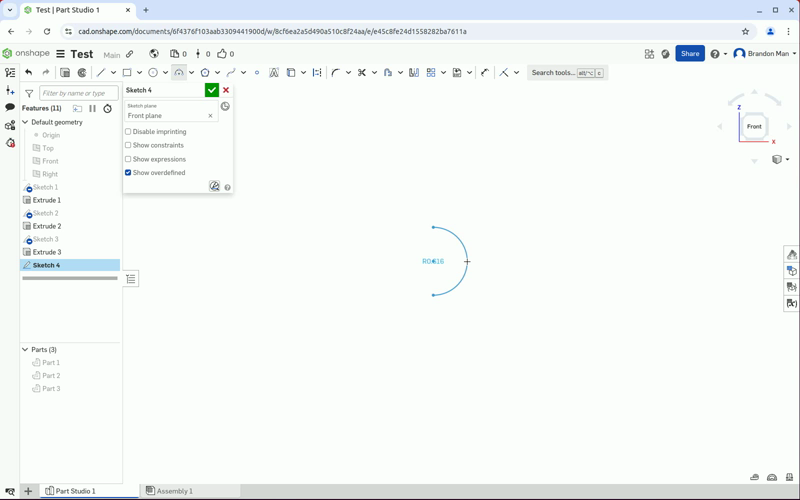
scroll(-6)
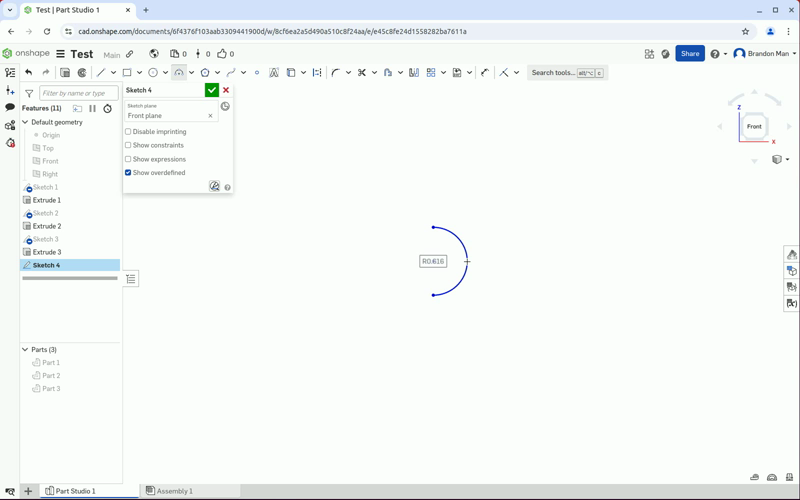
scroll(-6)
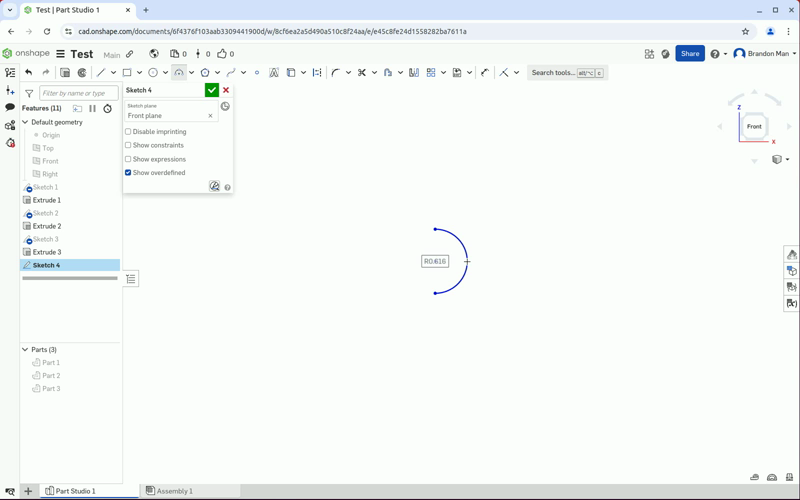
scroll(-6)
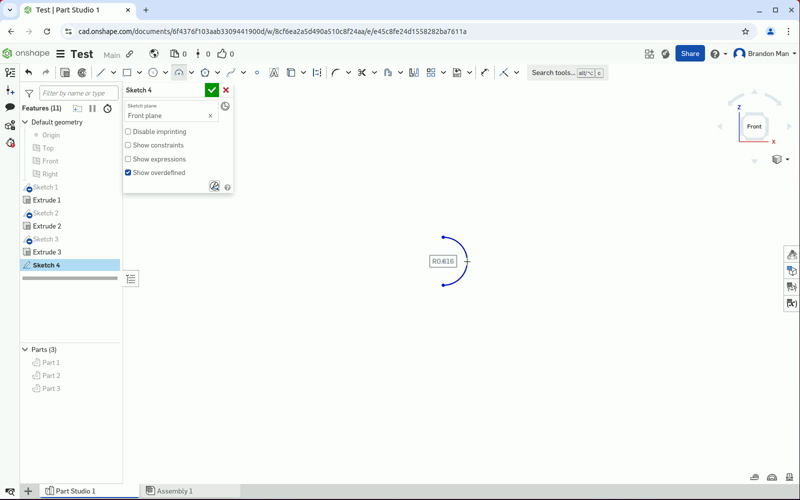
scroll(-6)
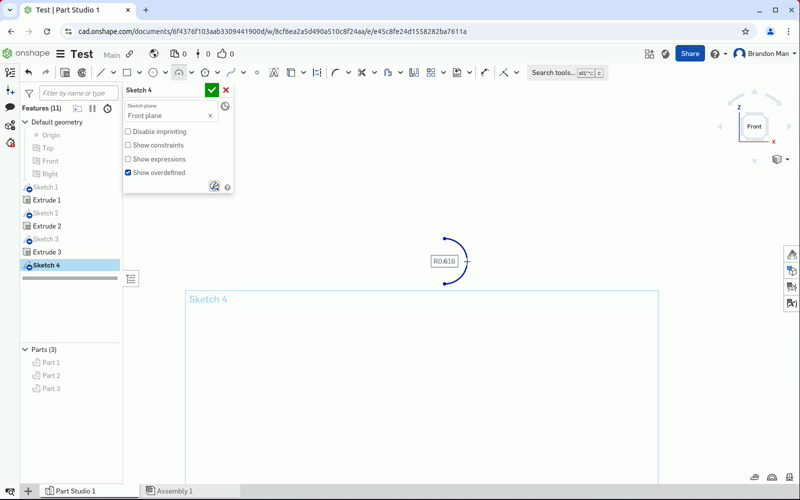
scroll(-6)
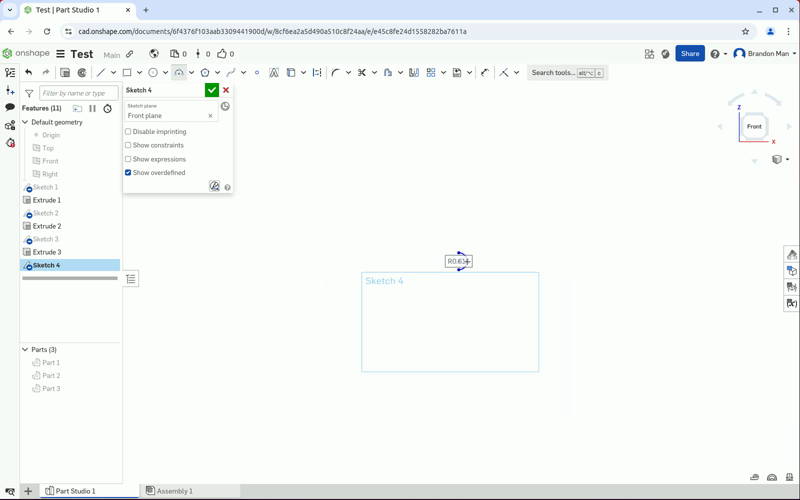
scroll(-6)
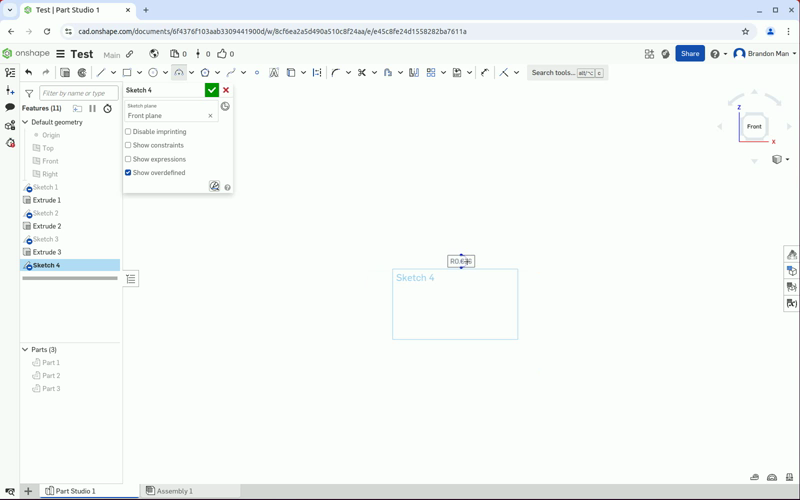
scroll(-6)
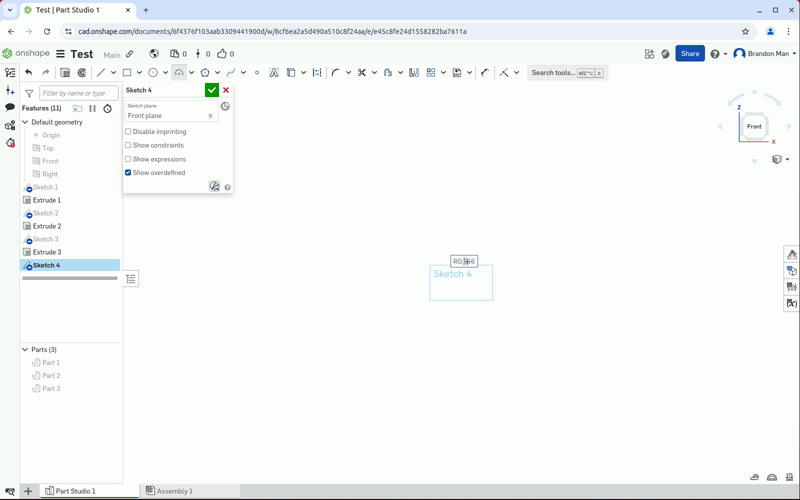
key_up(shift)
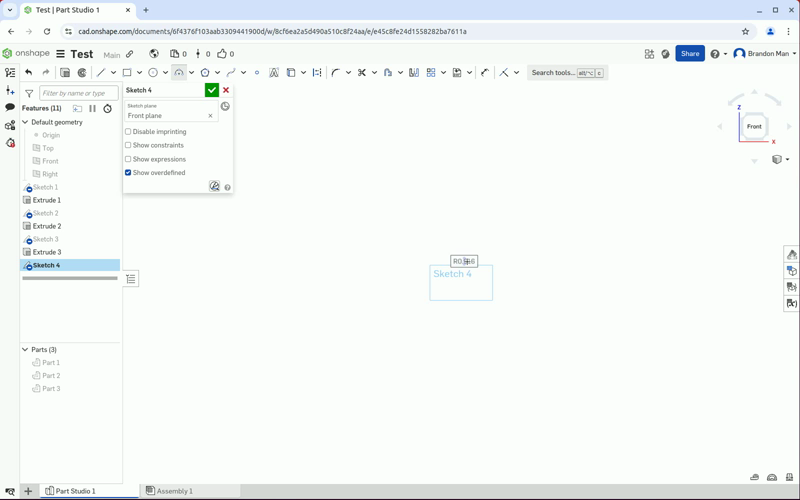
key(esc)
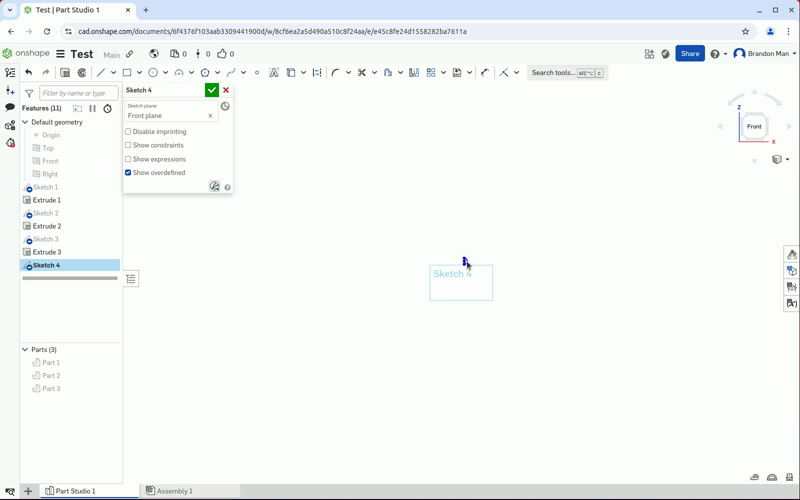
key(l)
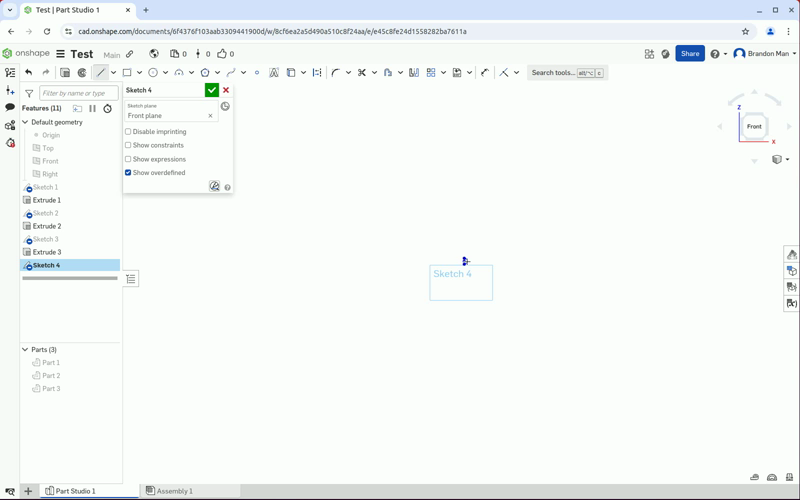
mouse_move(464, 258)
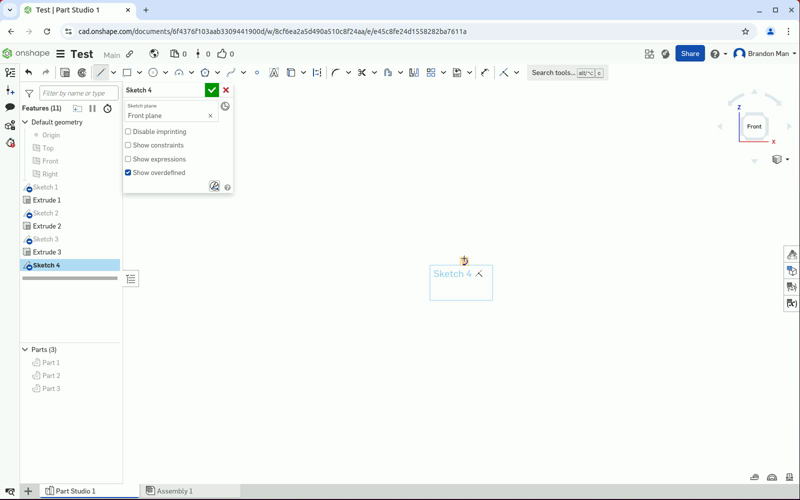
scroll(6)
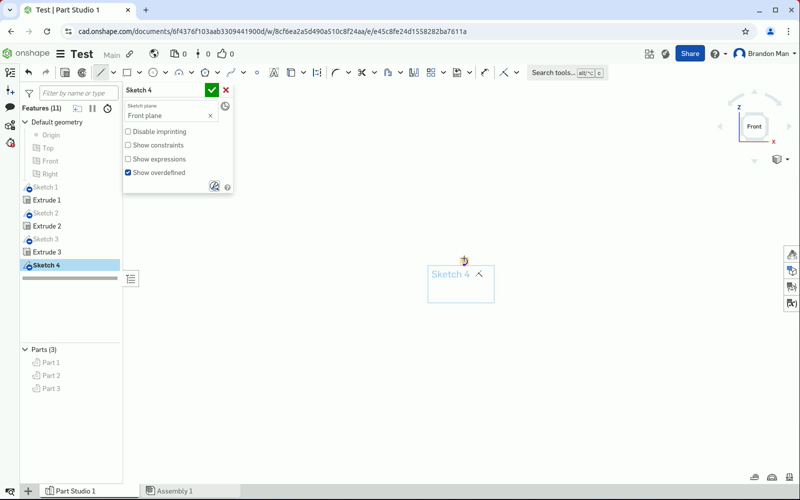
scroll(6)
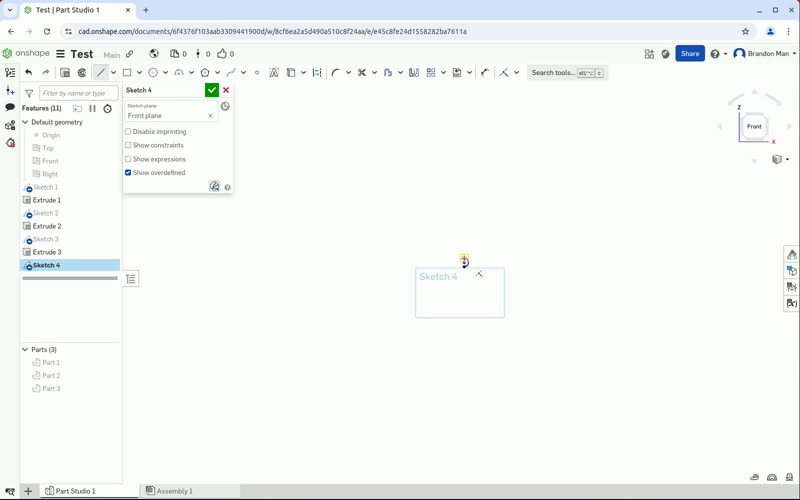
scroll(6)
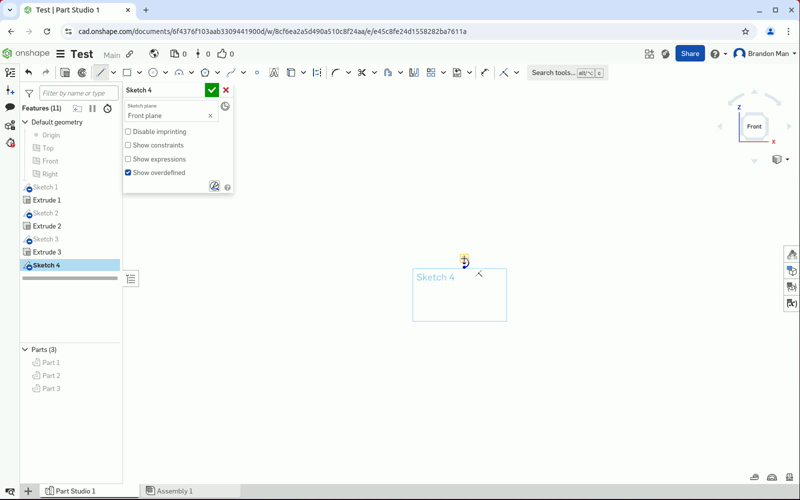
scroll(6)
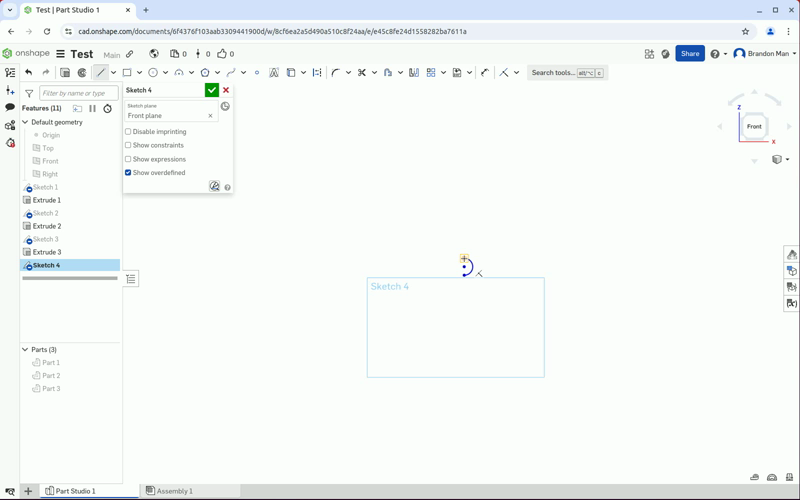
scroll(6)
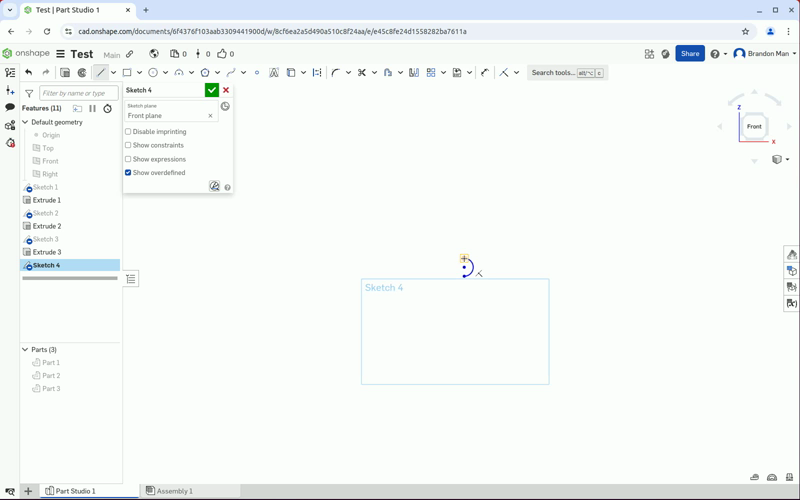
scroll(6)
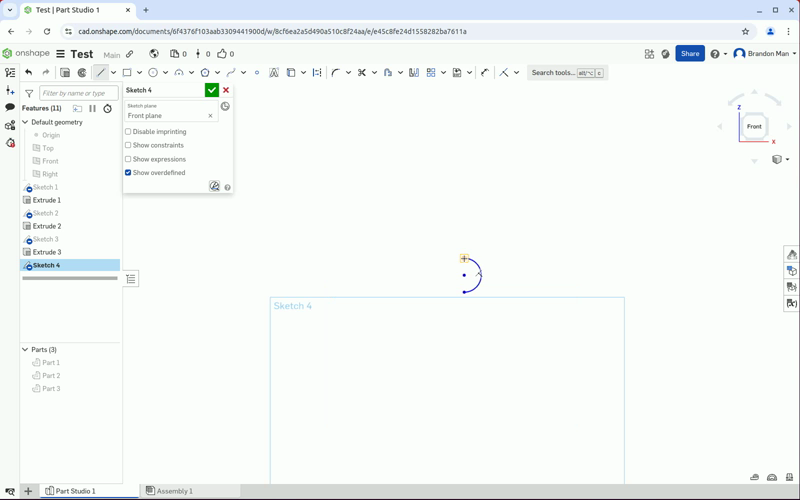
scroll(6)
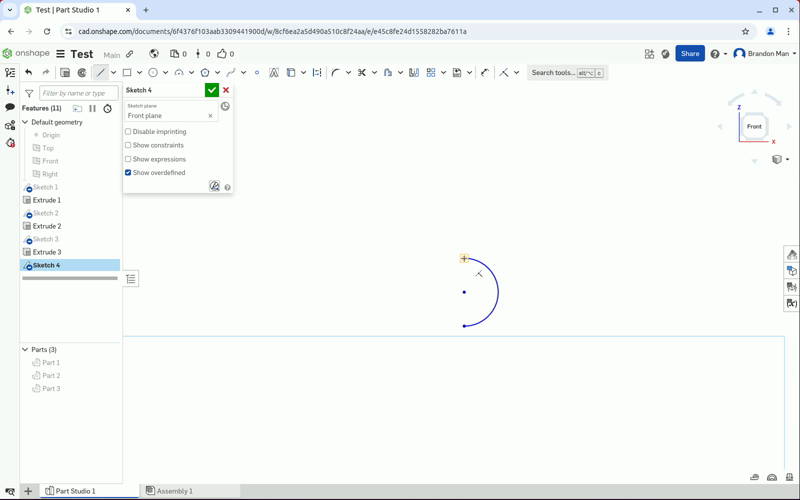
click(464, 258)
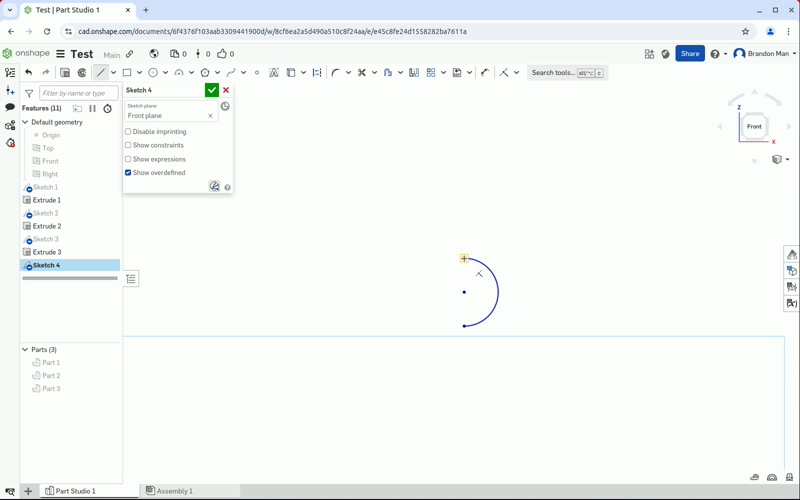
scroll(-6)
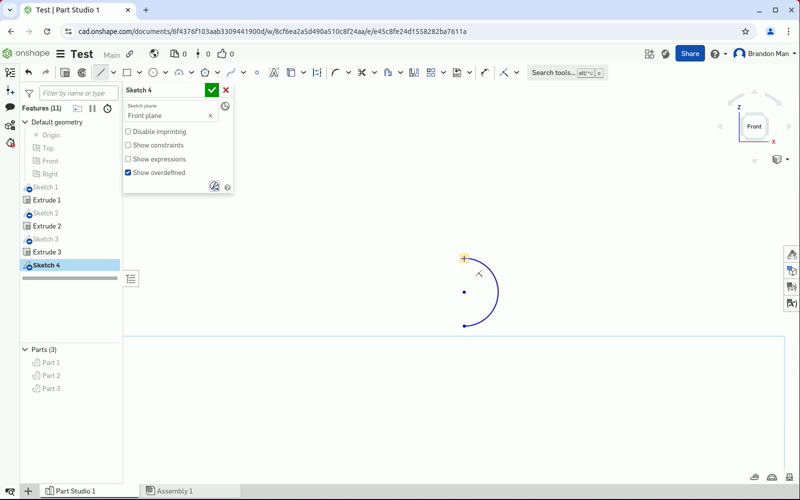
scroll(-6)
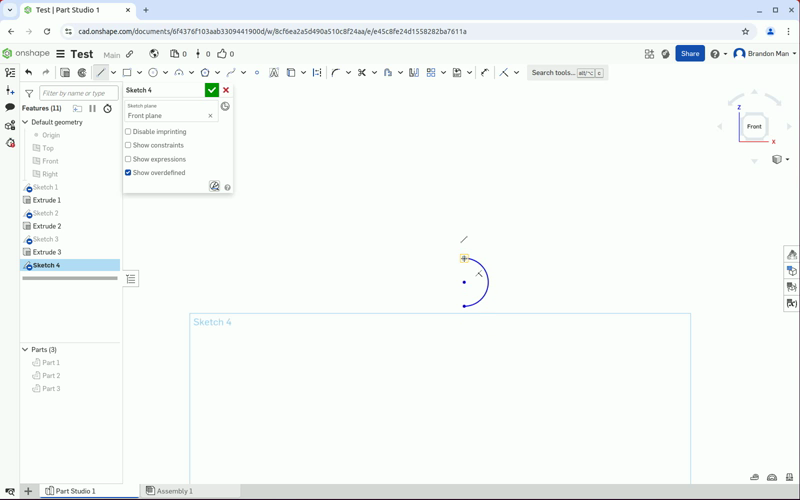
scroll(-6)
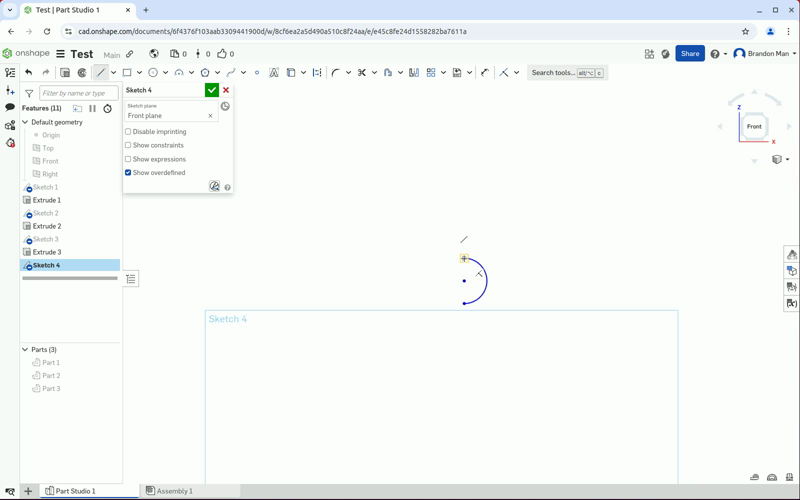
scroll(-6)
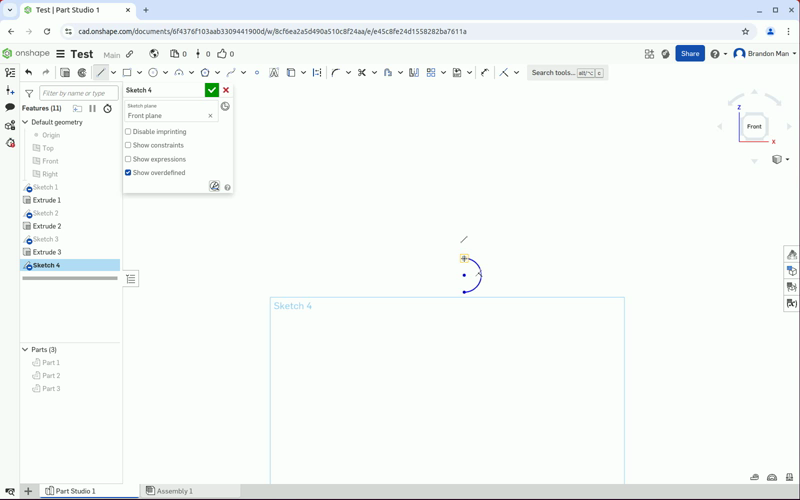
scroll(-6)
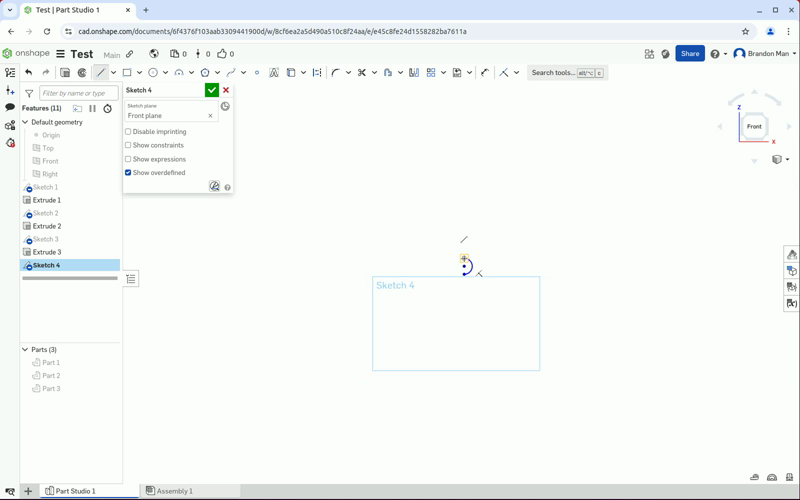
scroll(-6)
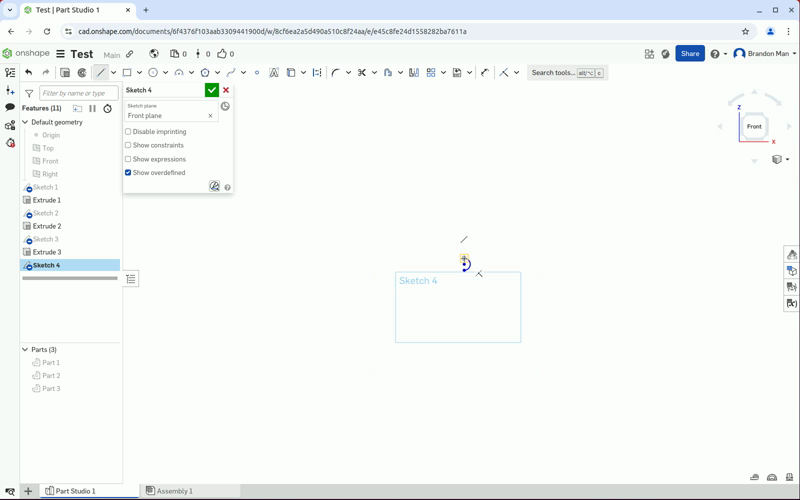
scroll(-6)
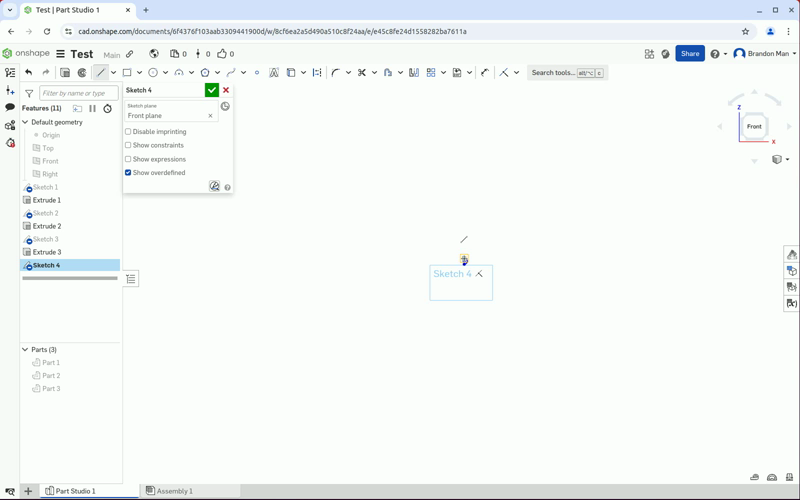
mouse_move(494, 258)
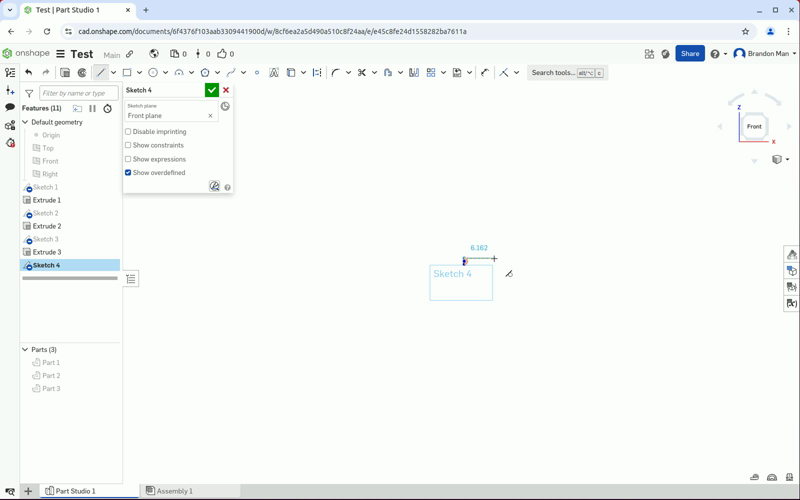
key_down(shift)
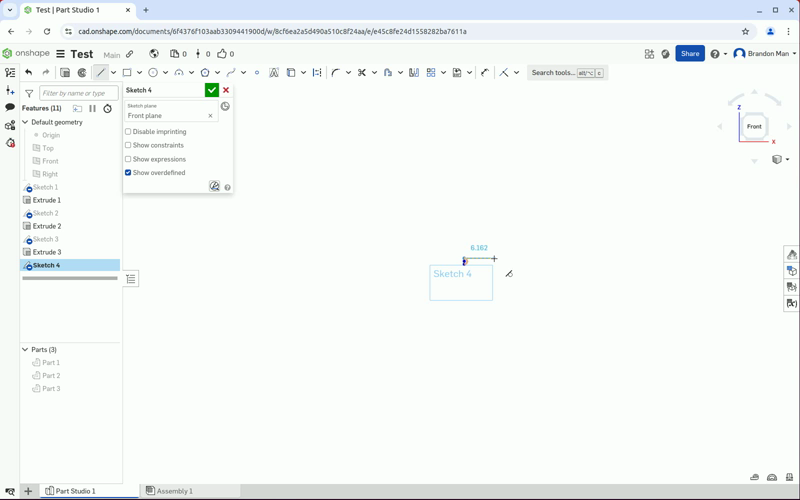
mouse_move(464, 264)
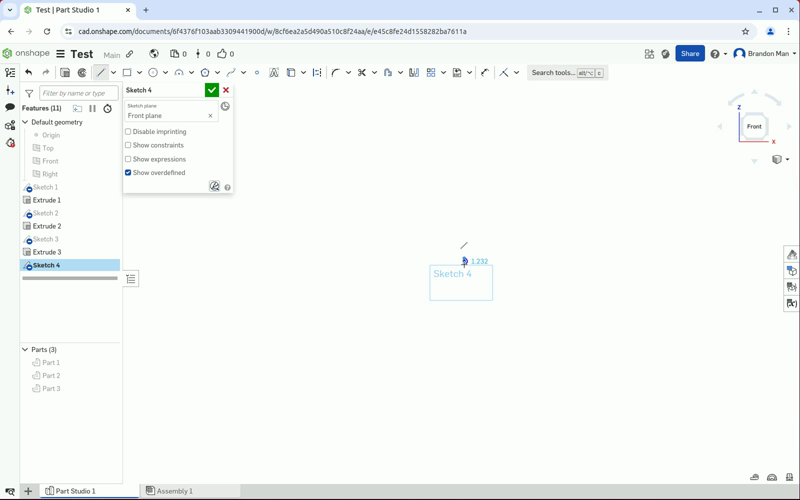
scroll(6)
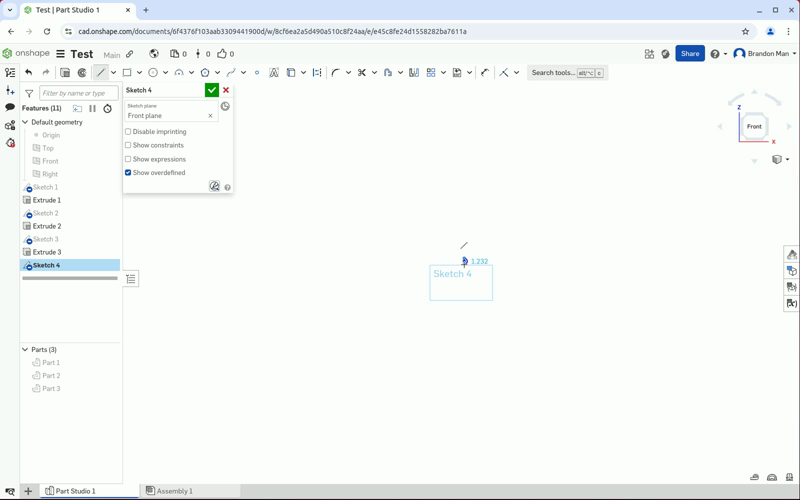
scroll(6)
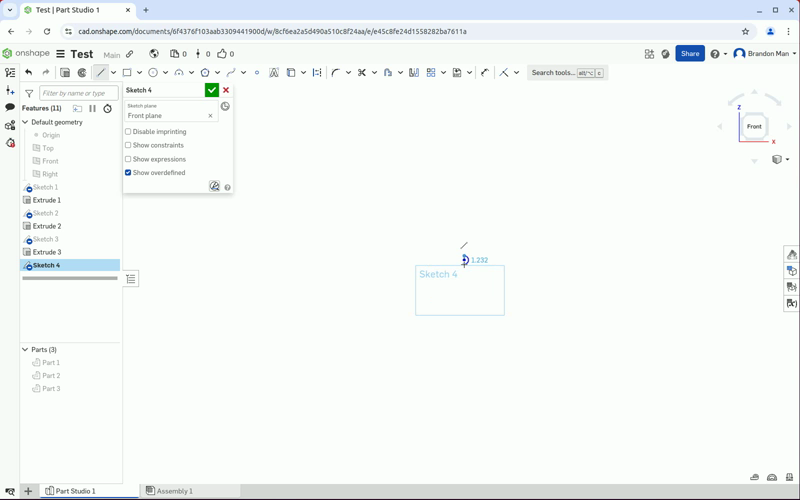
scroll(6)
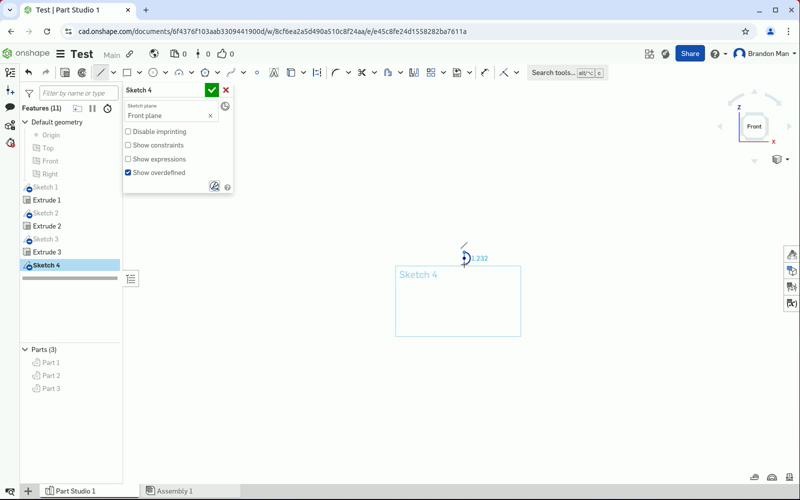
scroll(6)
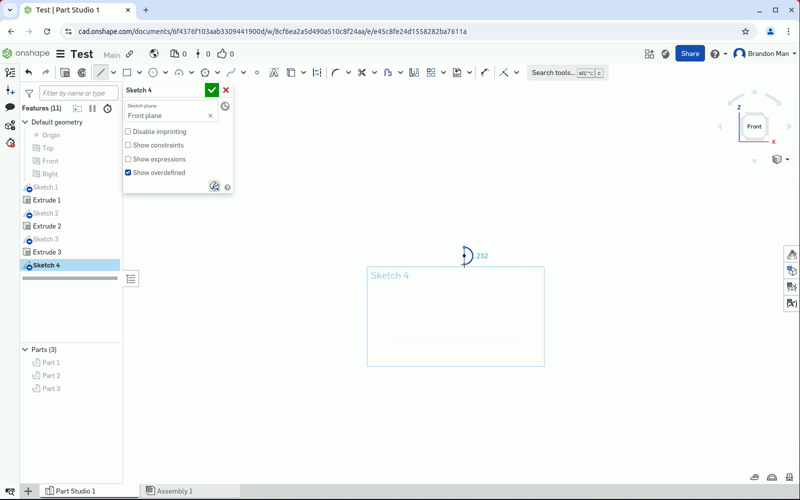
scroll(6)
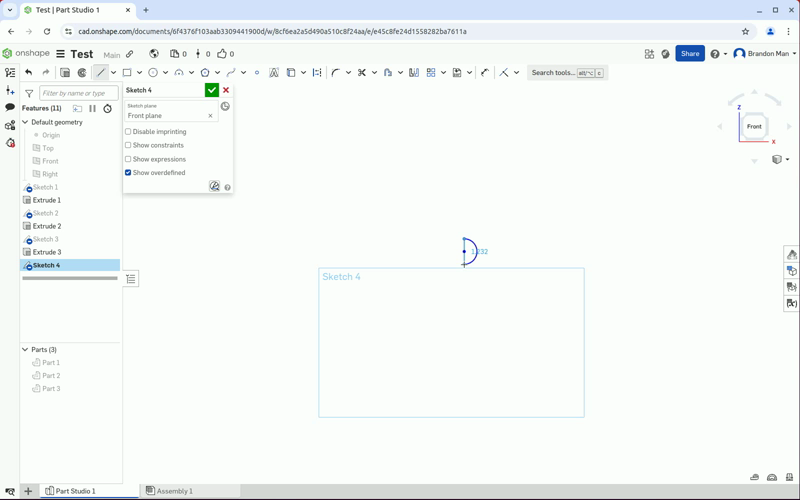
scroll(6)
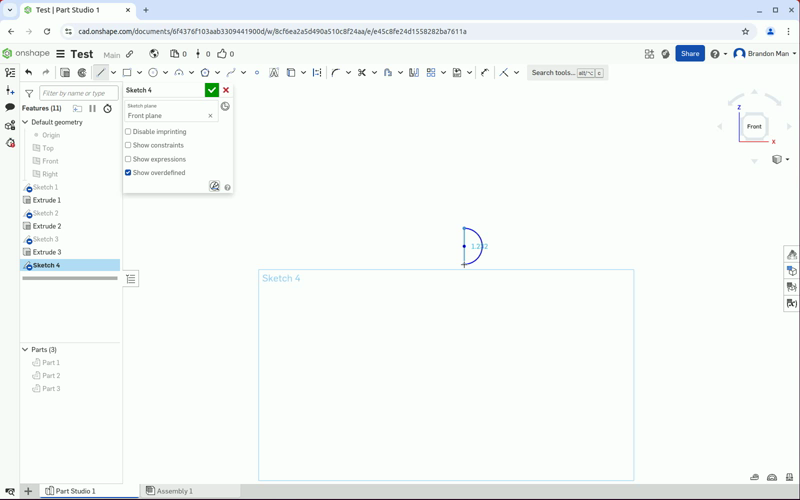
scroll(6)
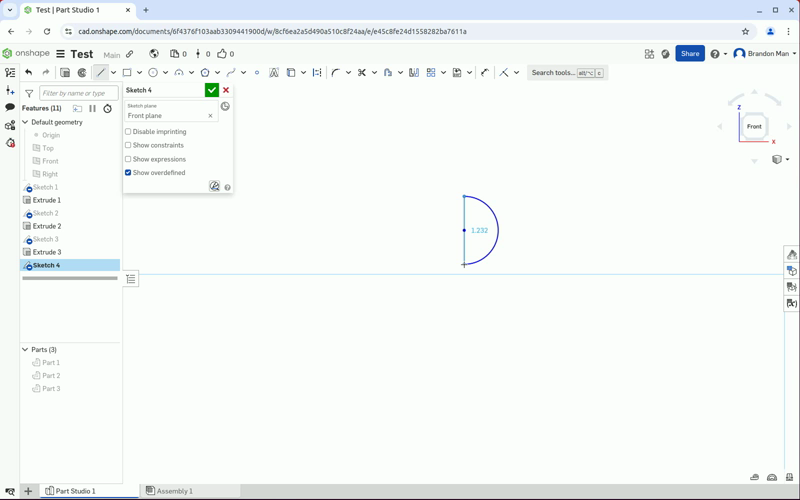
key_up(shift)
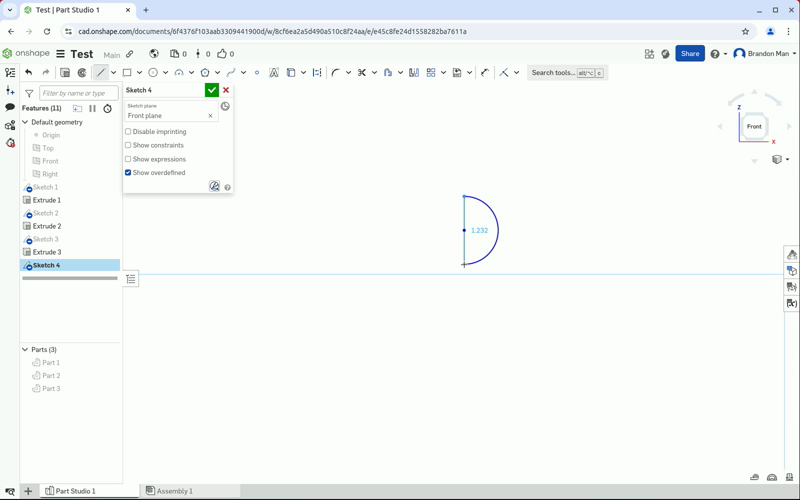
click(464, 264)
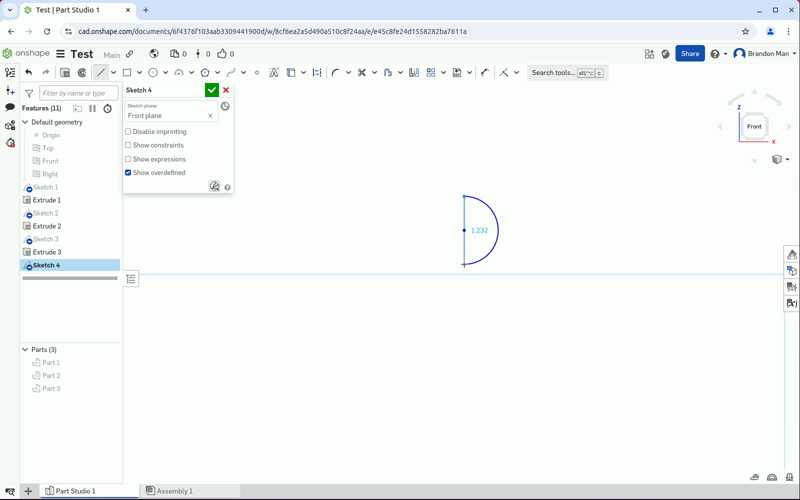
scroll(-6)
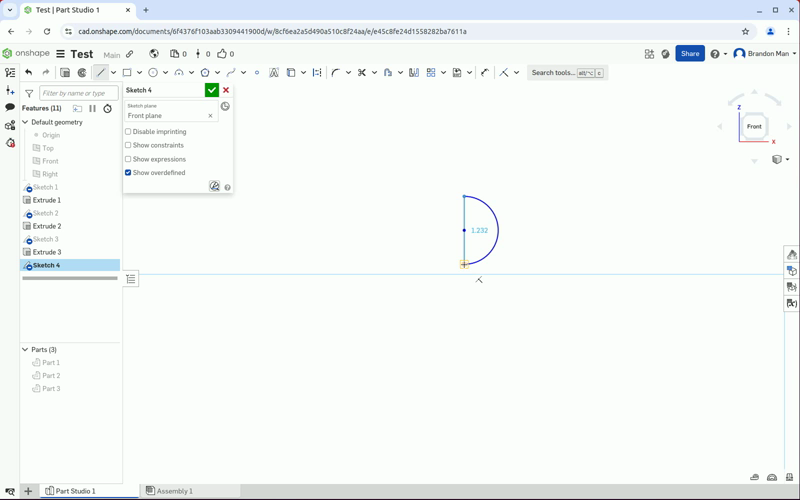
scroll(-6)
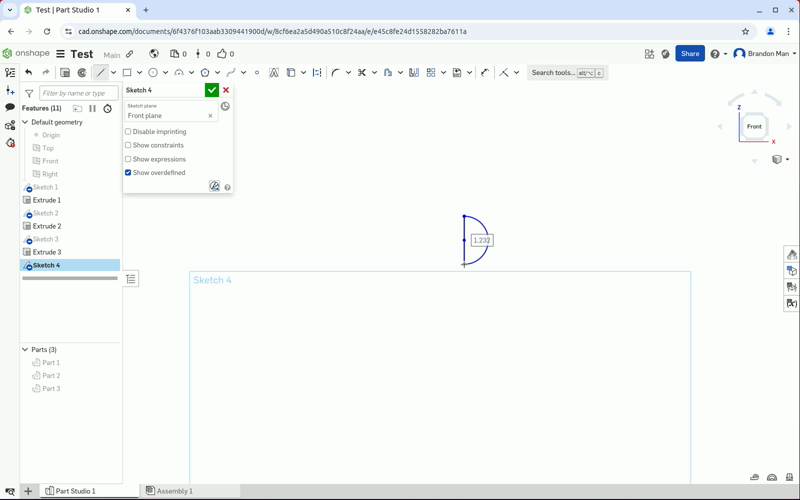
scroll(-6)
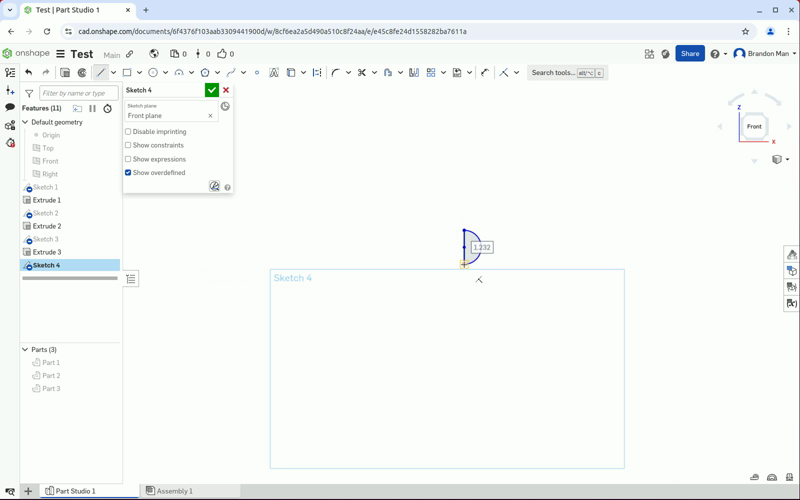
scroll(-6)
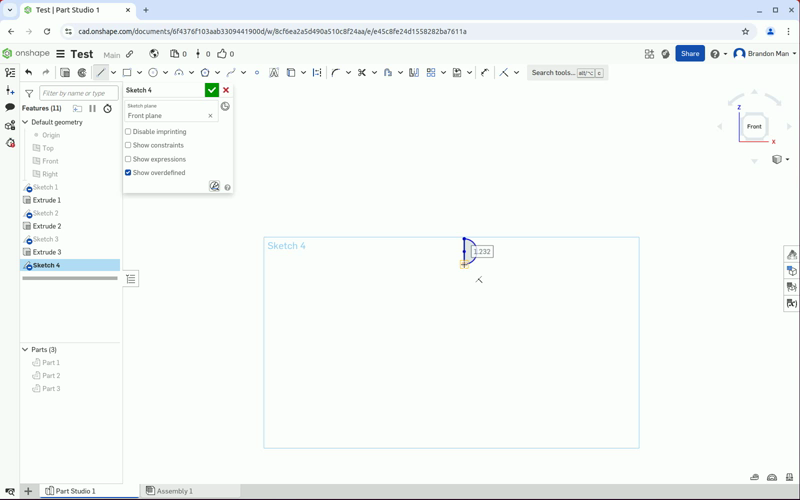
scroll(-6)
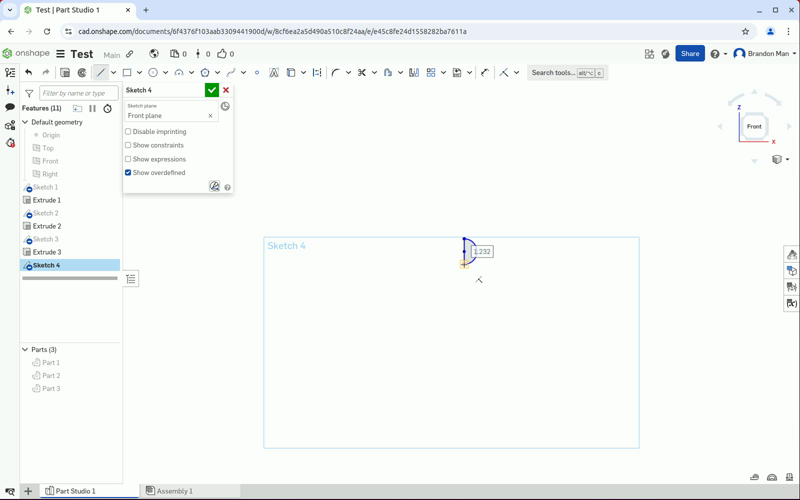
scroll(-6)
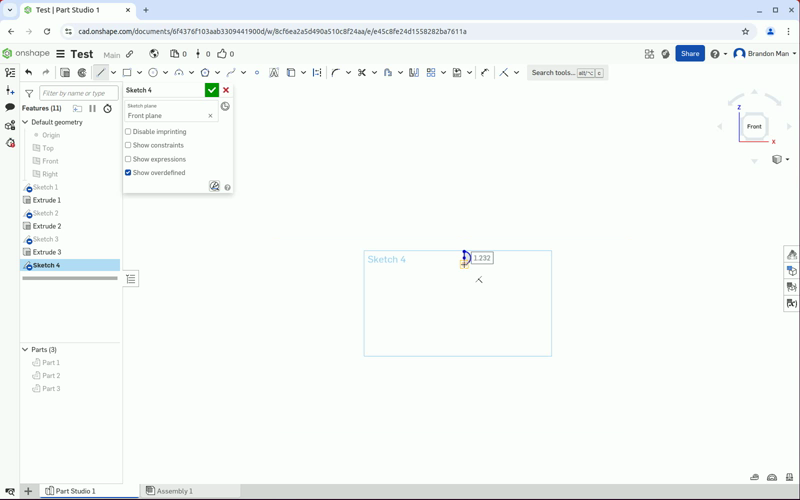
scroll(-6)
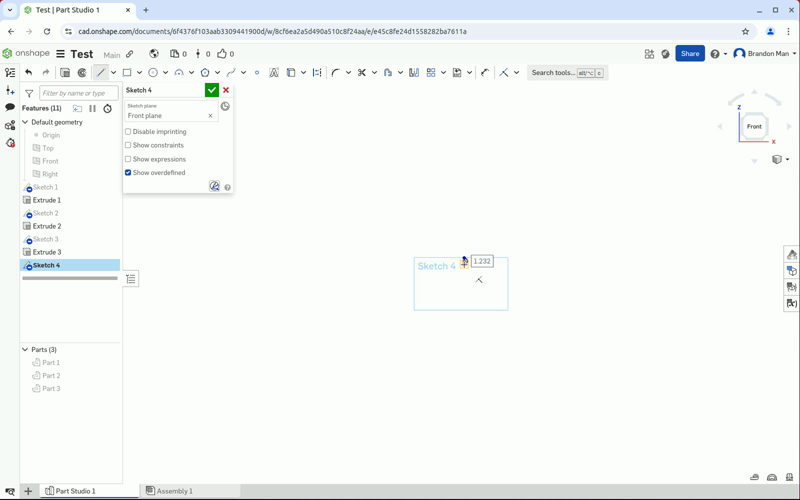
key(esc)
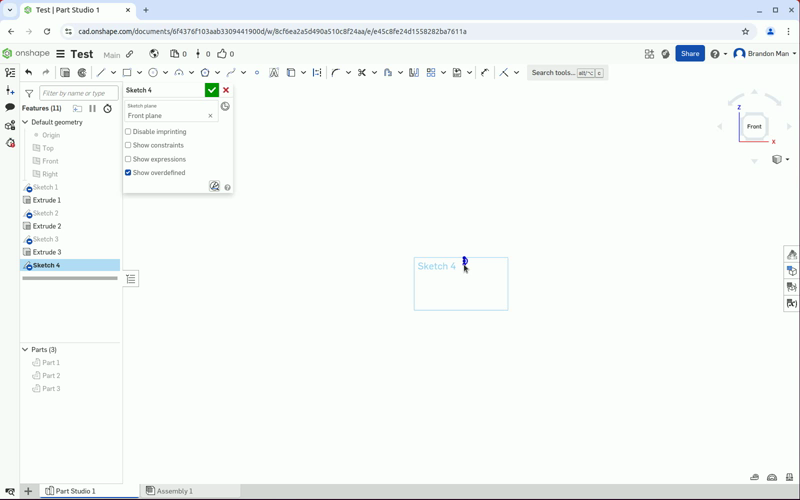
mouse_move(466, 262)
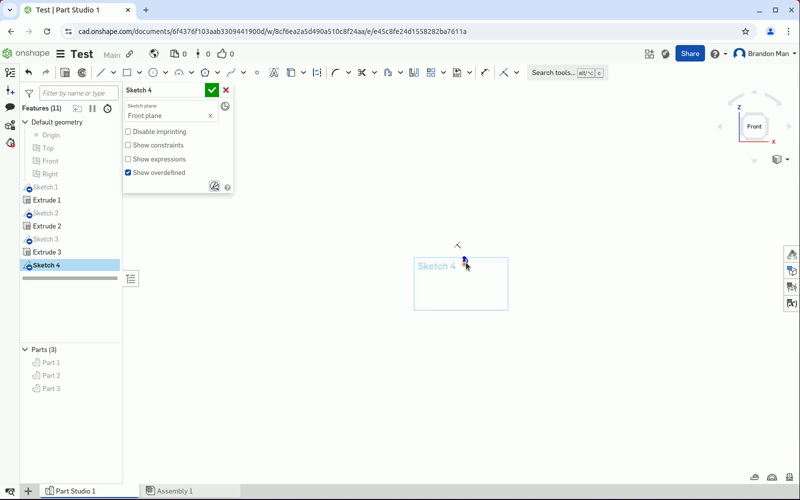
scroll(6)
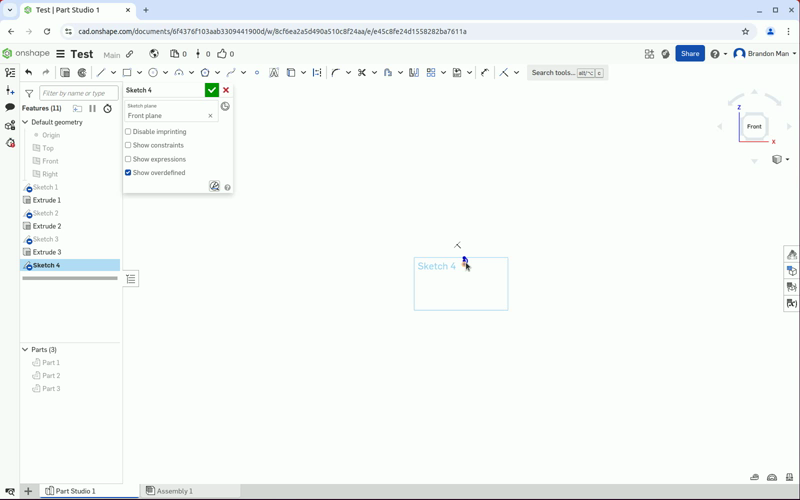
scroll(6)
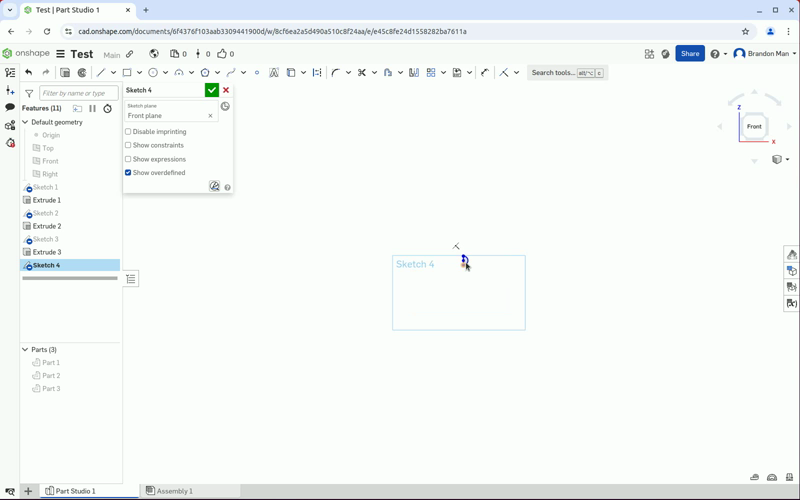
scroll(6)
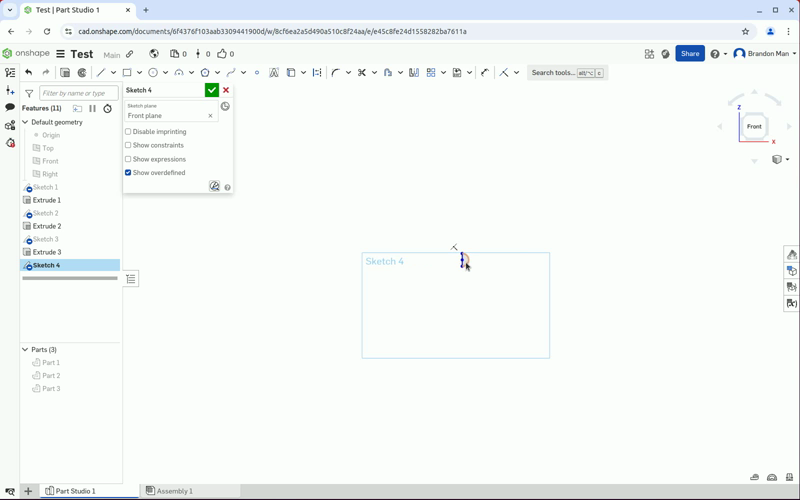
scroll(6)
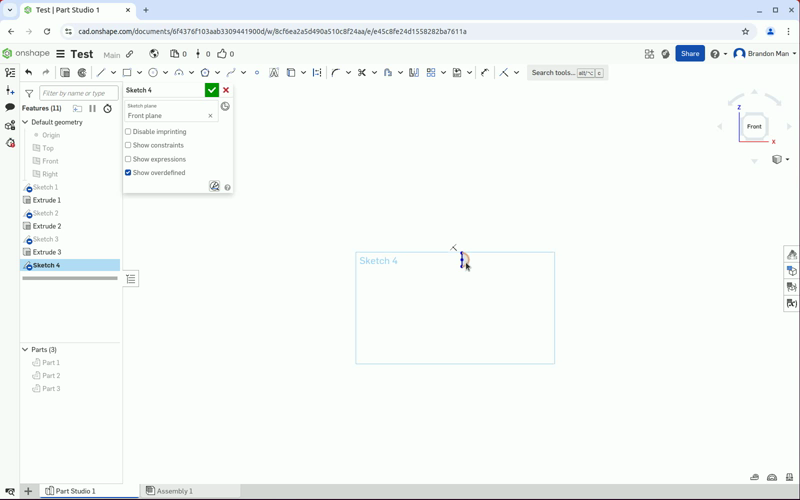
scroll(6)
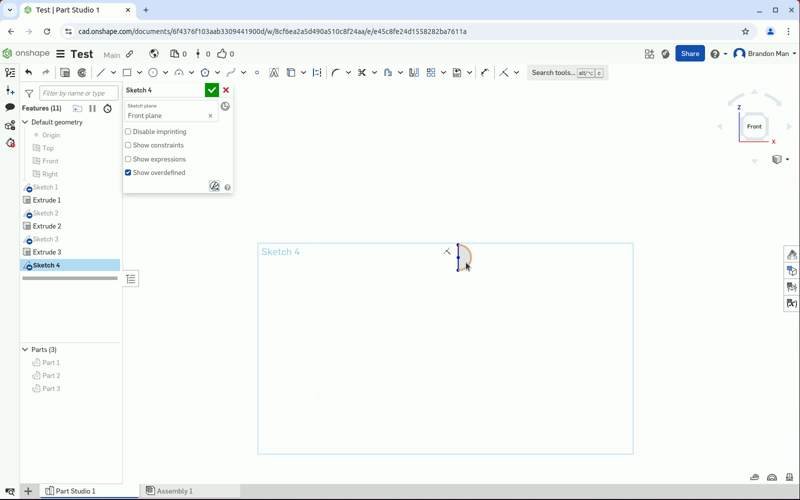
scroll(6)
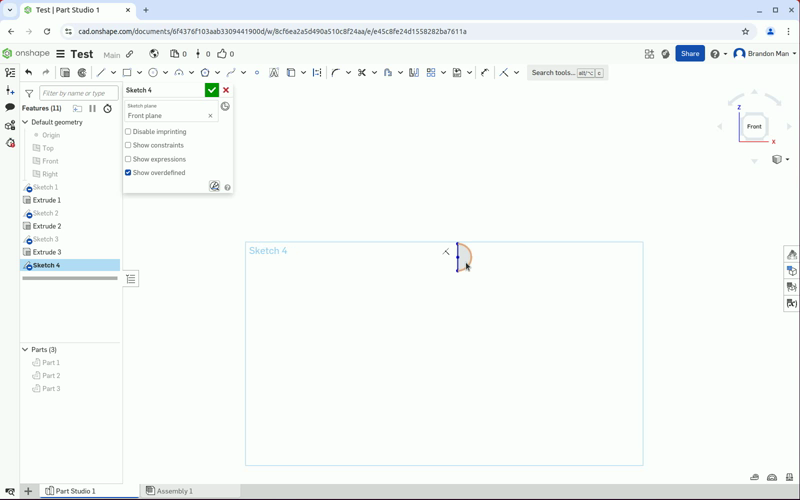
scroll(6)
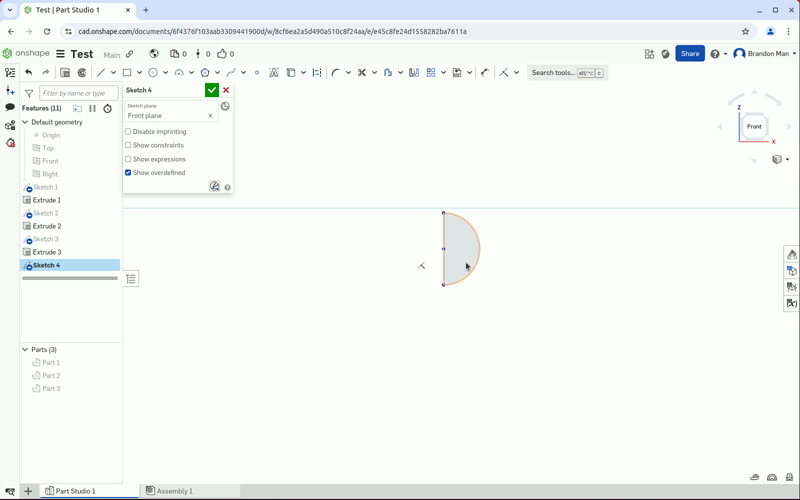
click(466, 262)
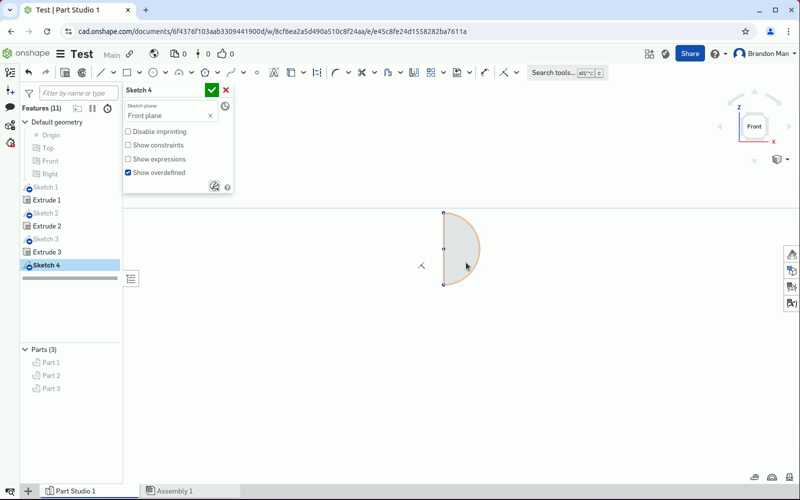
scroll(-6)
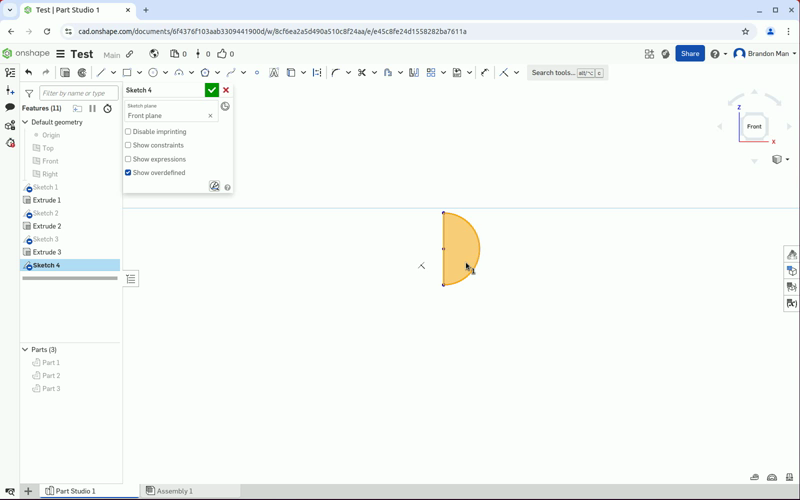
scroll(-6)
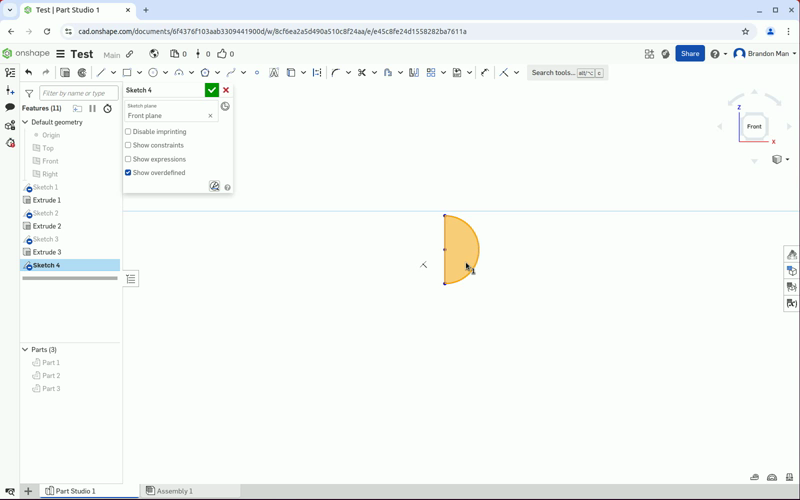
scroll(-6)
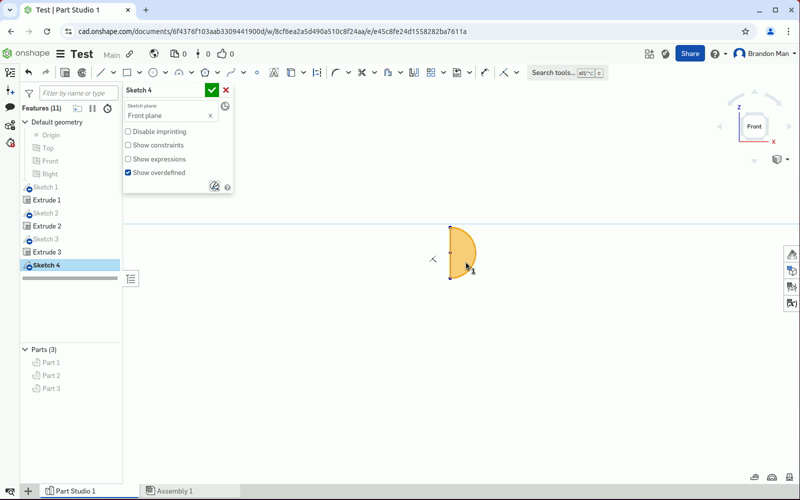
scroll(-6)
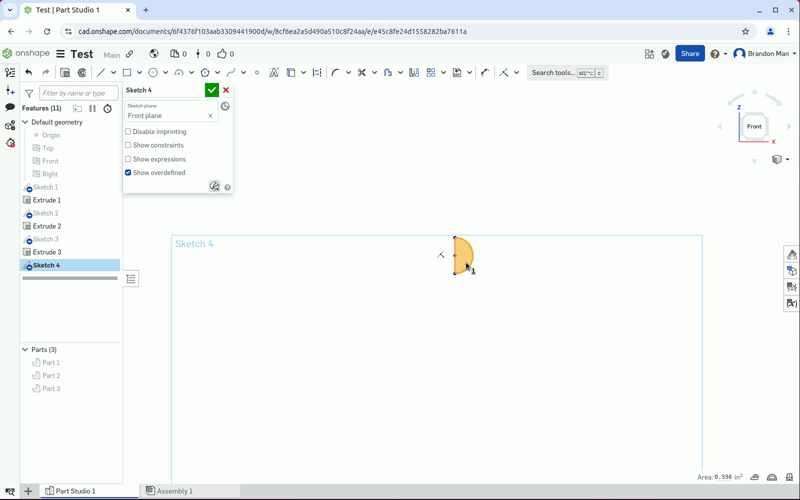
scroll(-6)
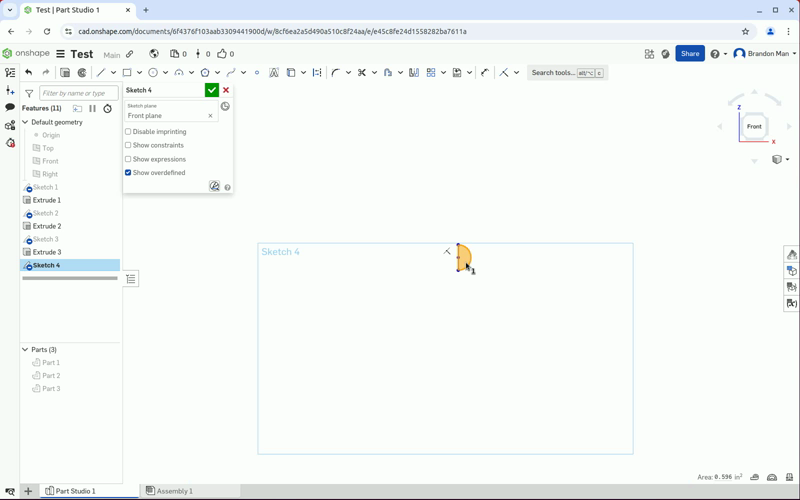
scroll(-6)
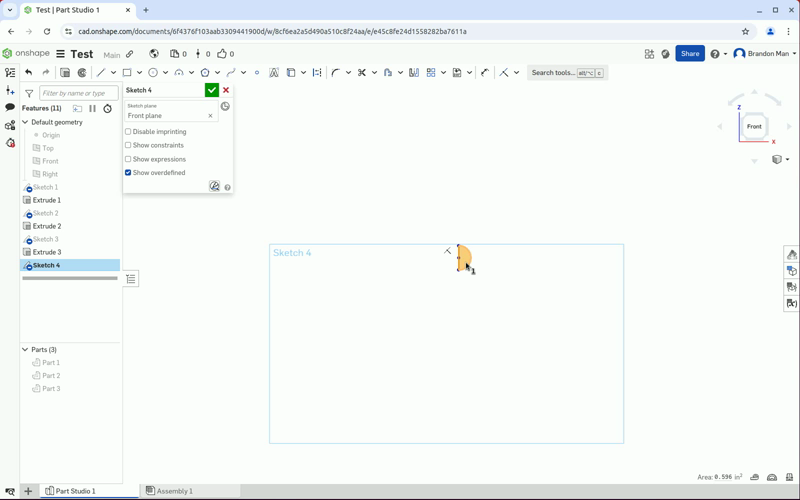
scroll(-6)
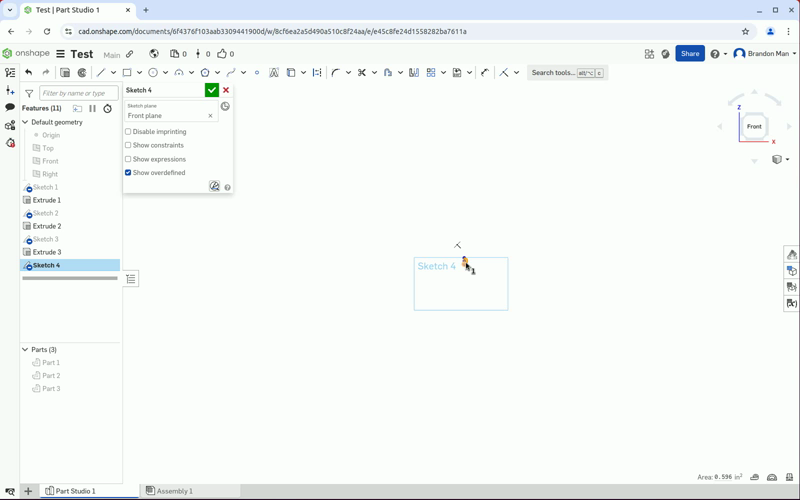
mouse_move(73, 352)
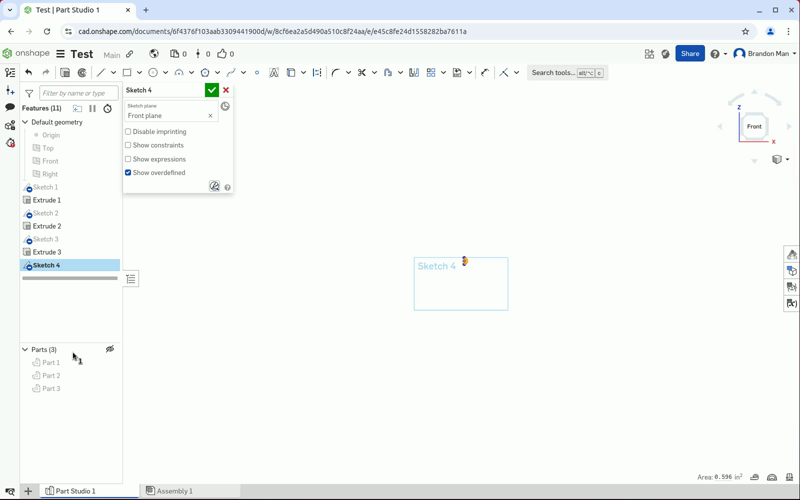
key(shift+y)
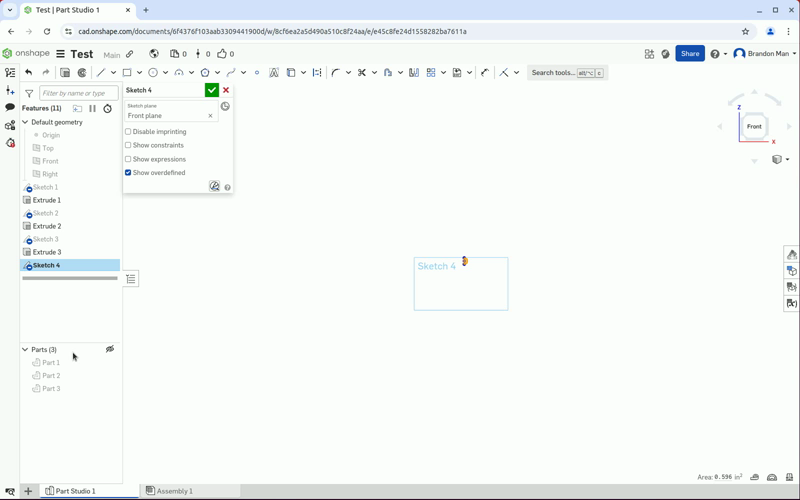
key(shift+e)
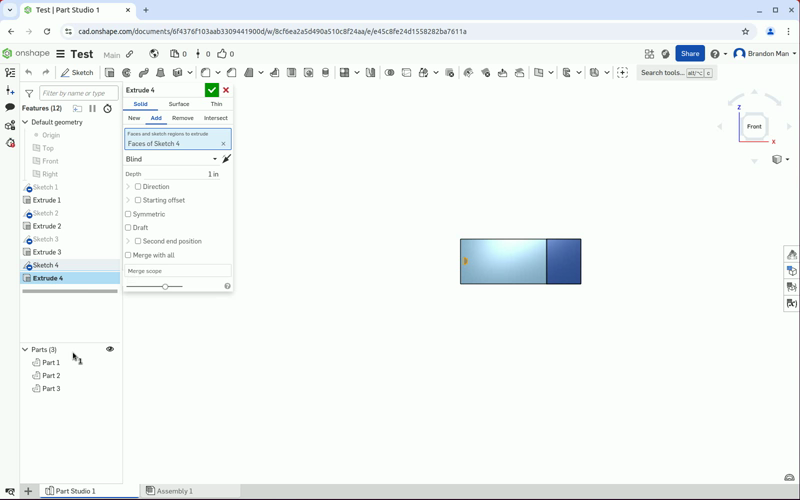
mouse_move(143, 106)
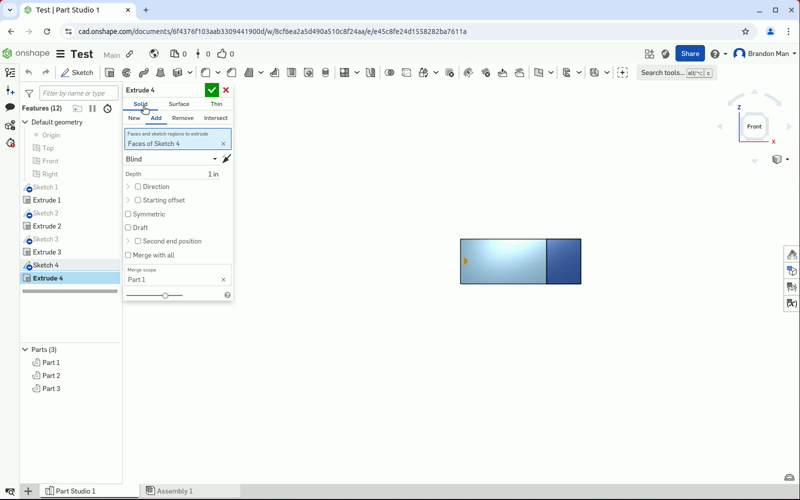
click(143, 106)
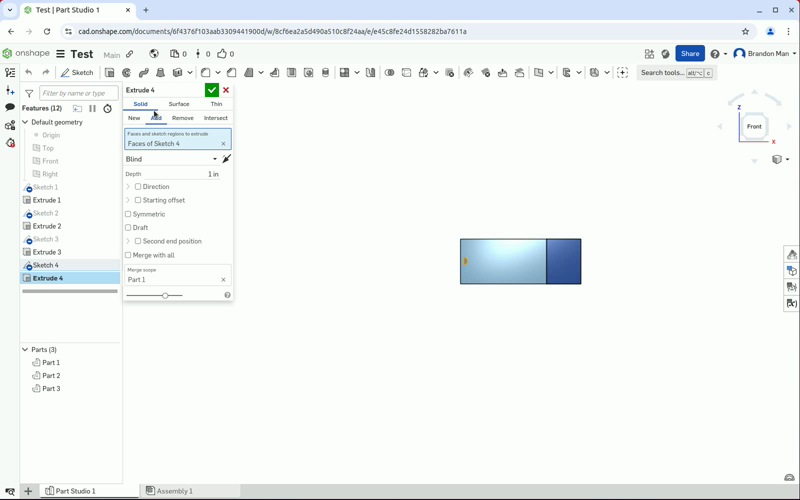
mouse_move(186, 120)
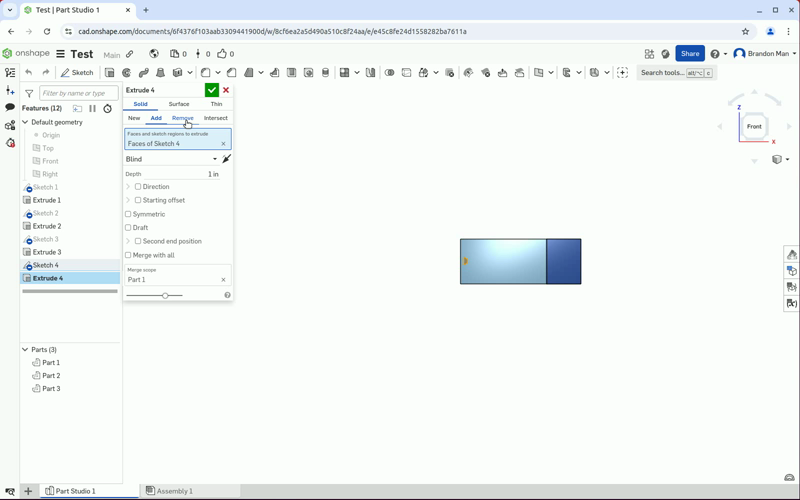
click(186, 120)
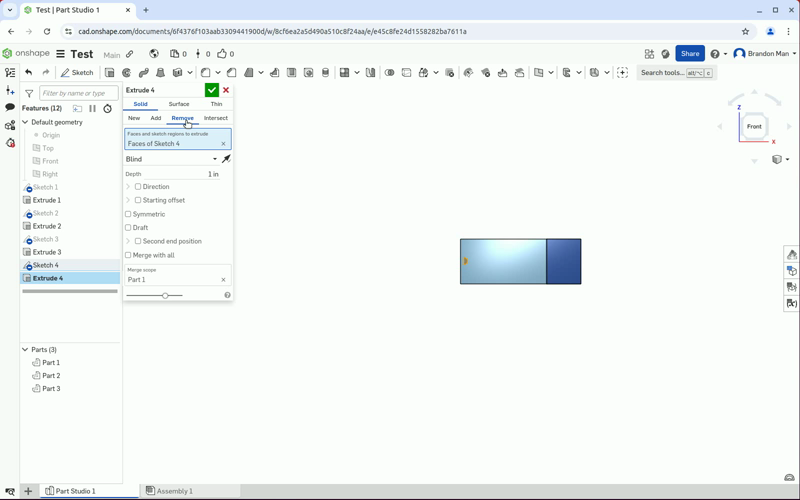
key(tab, 4)
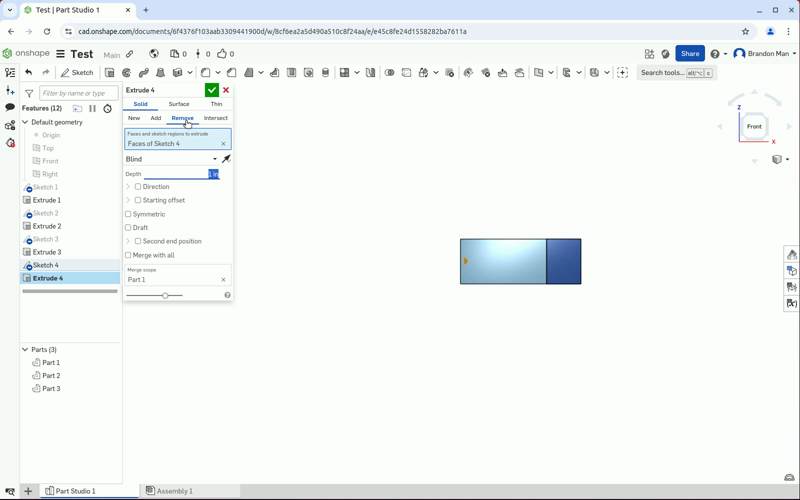
text(5.536)
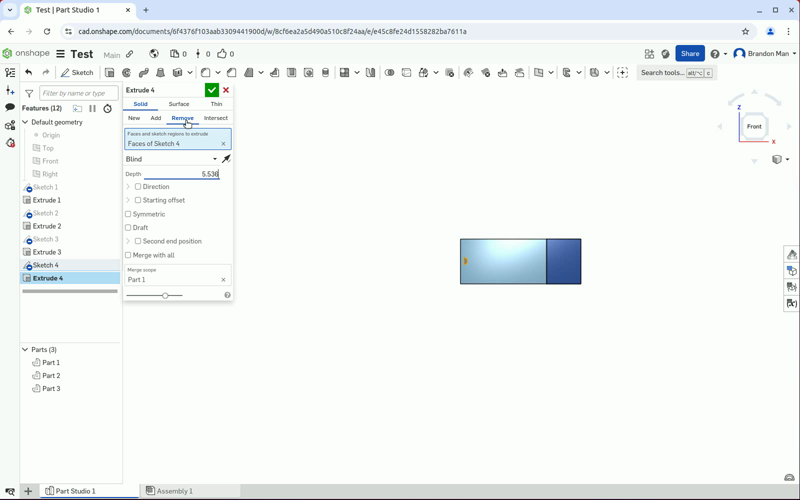
key(tab, 6)
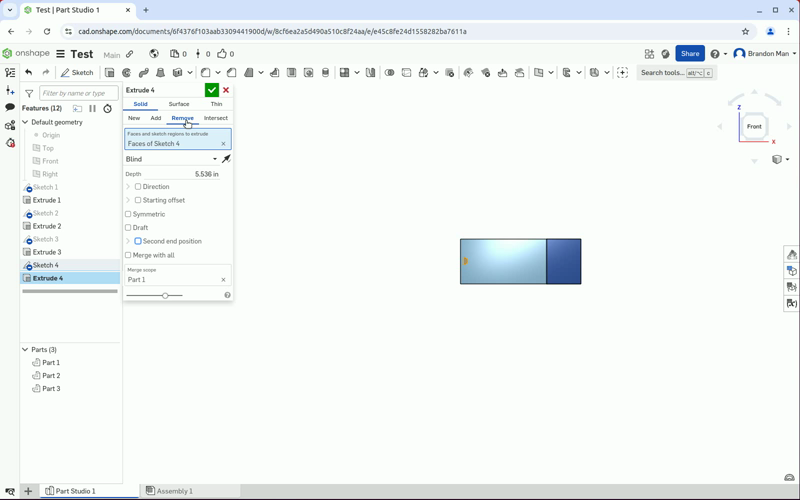
key(space)
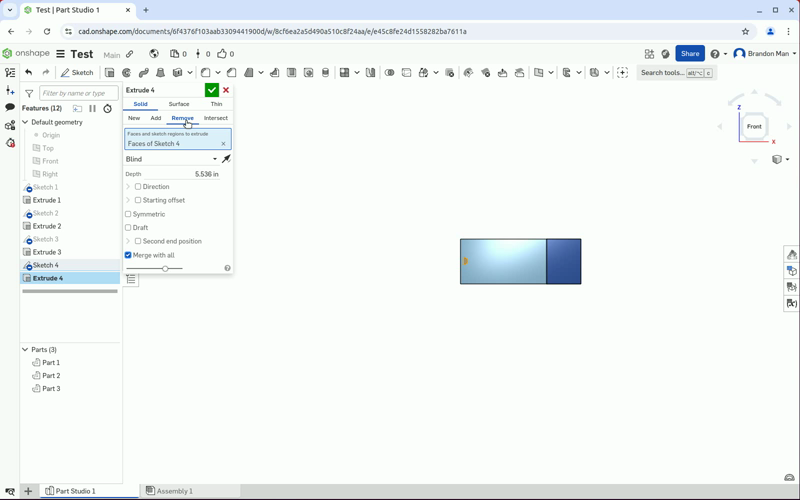
key(enter)
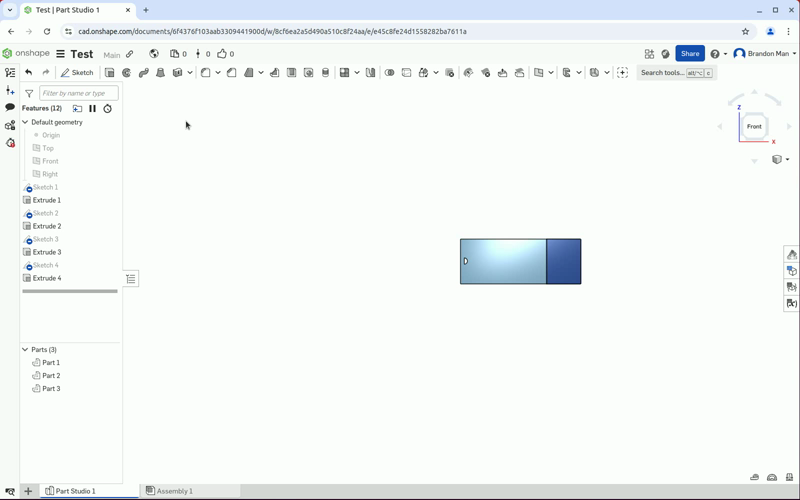
key(shift+h)
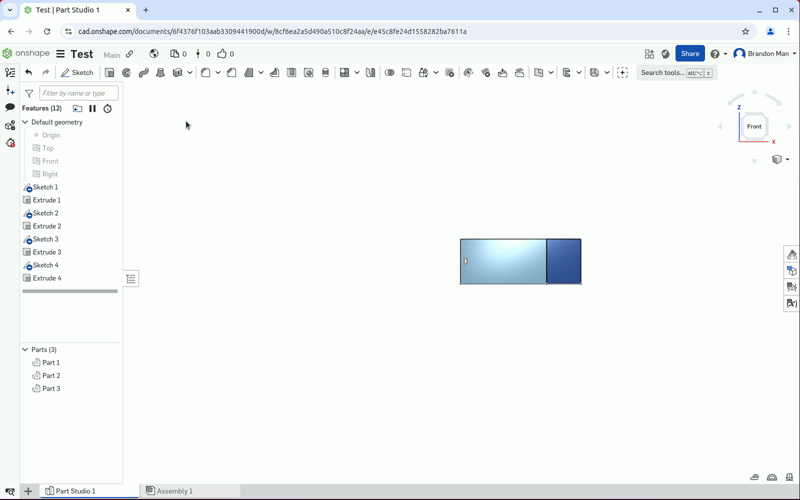
key(shift+h)
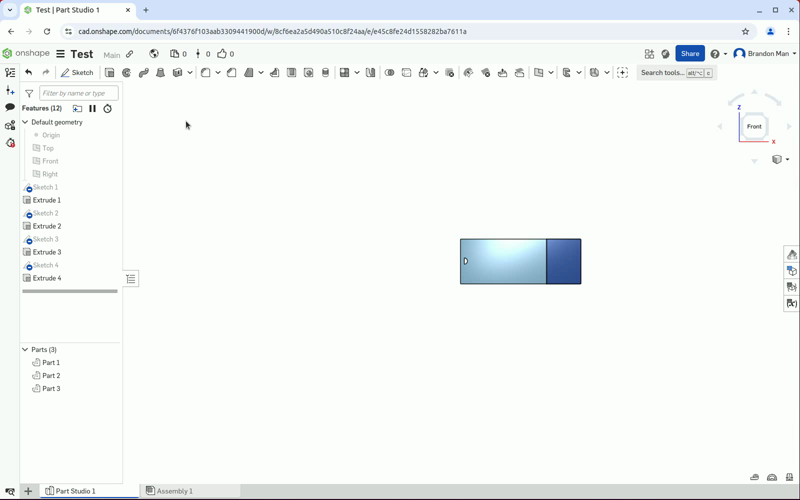
mouse_move(73, 189)
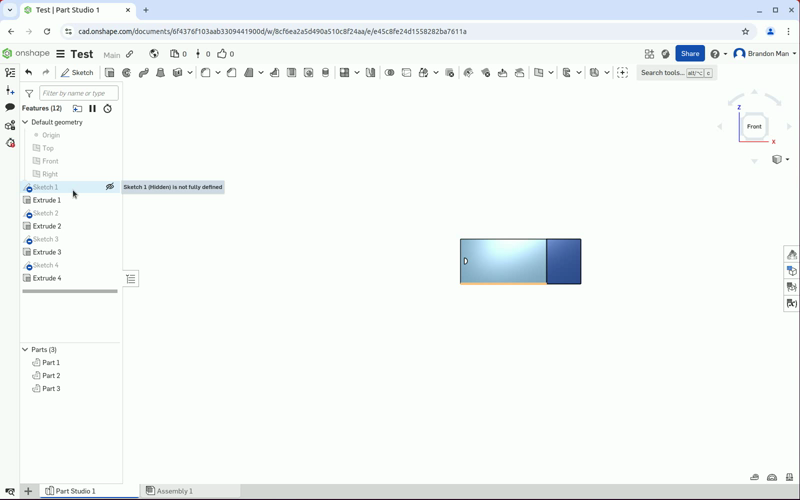
click(73, 189)
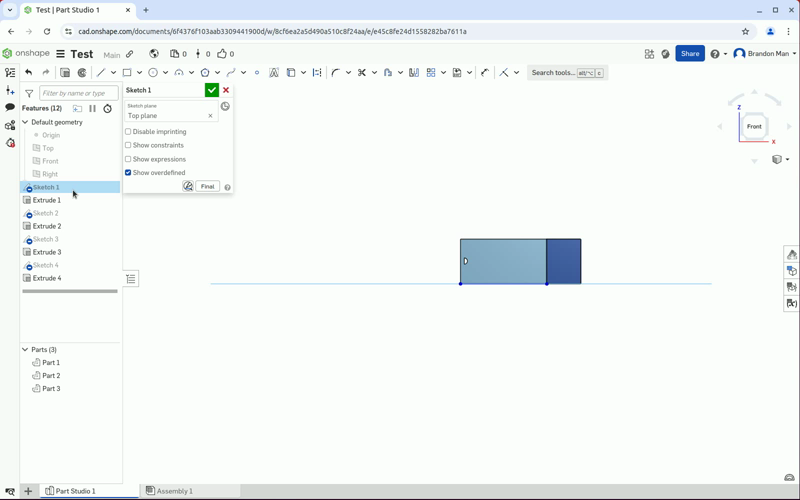
mouse_move(229, 92)
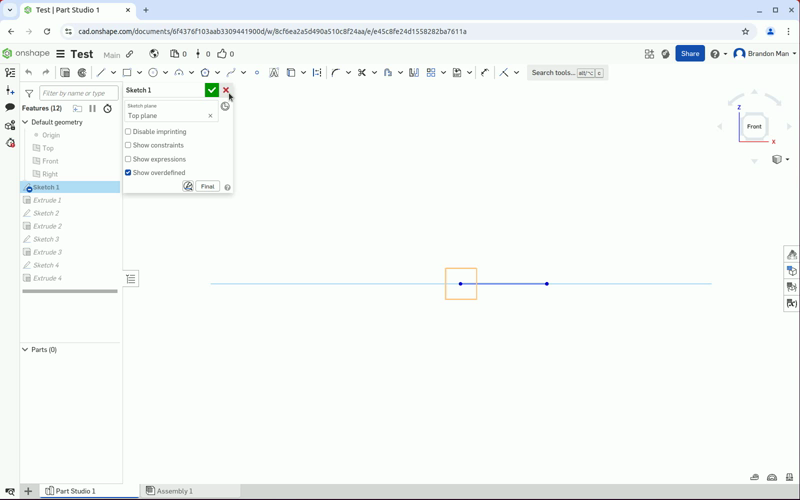
click(229, 92)
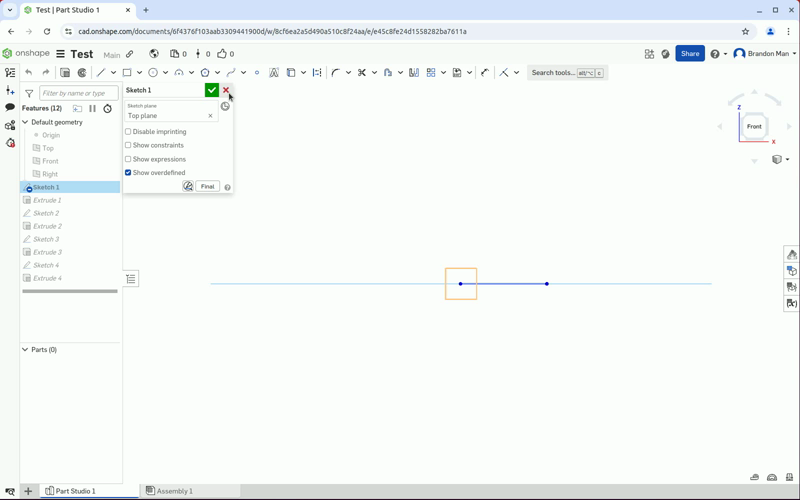
key(shift+s)
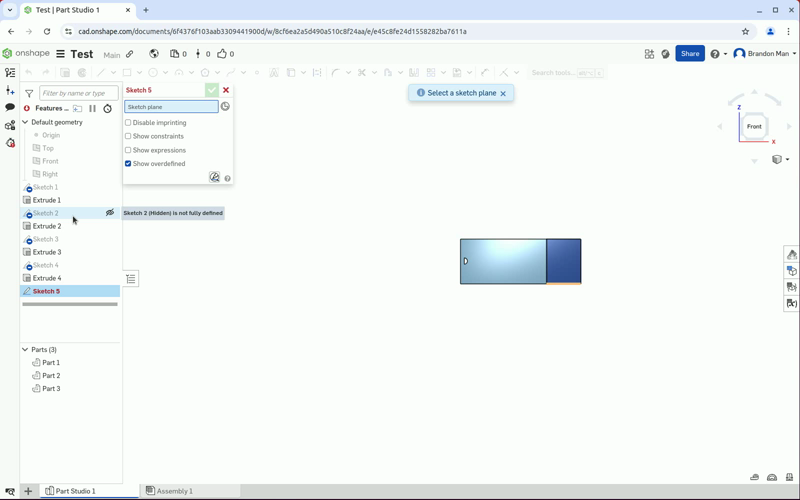
scroll(3)
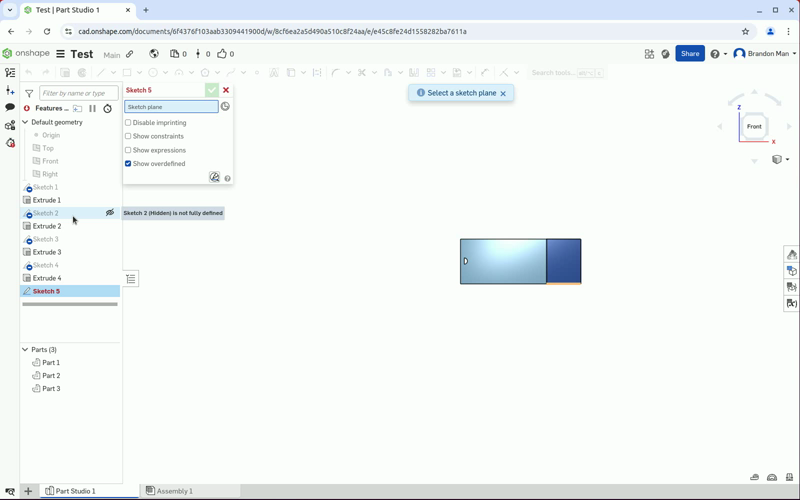
mouse_move(73, 163)
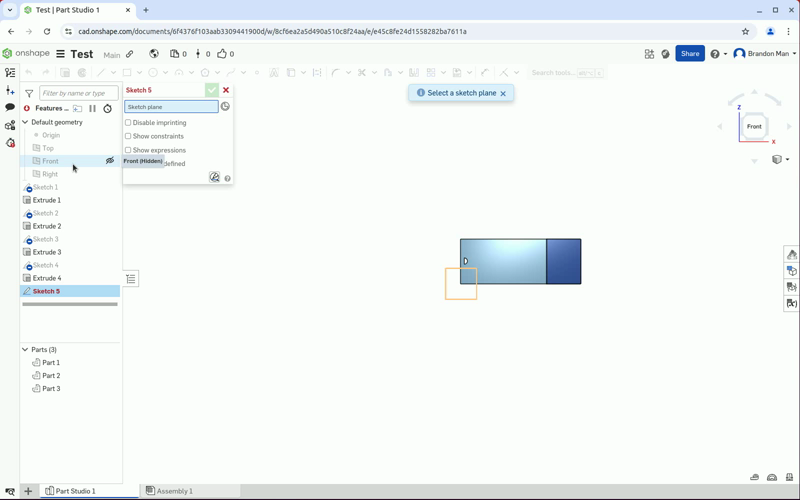
click(73, 163)
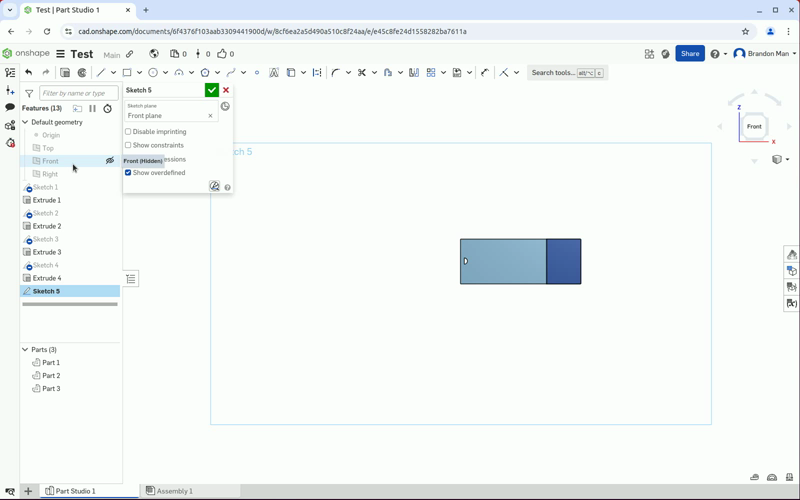
mouse_move(73, 352)
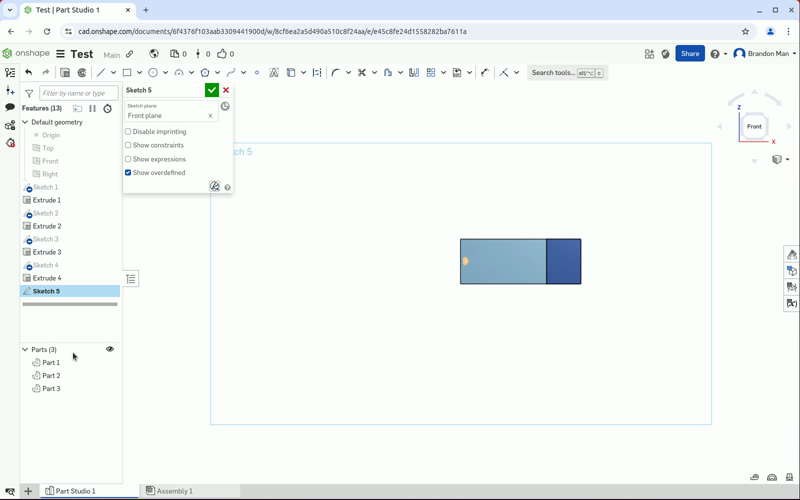
key(y)
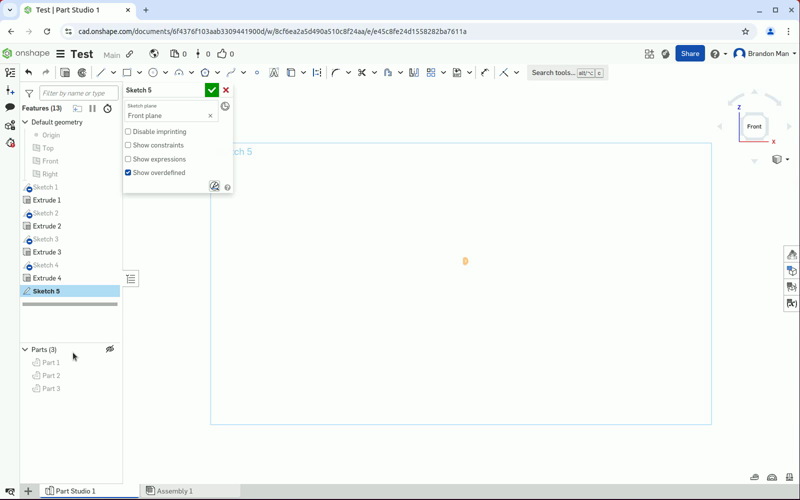
key(l)
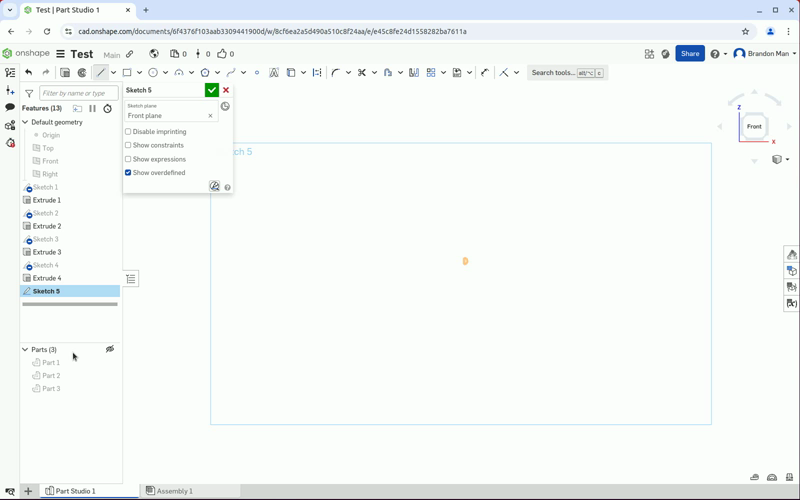
key_down(shift)
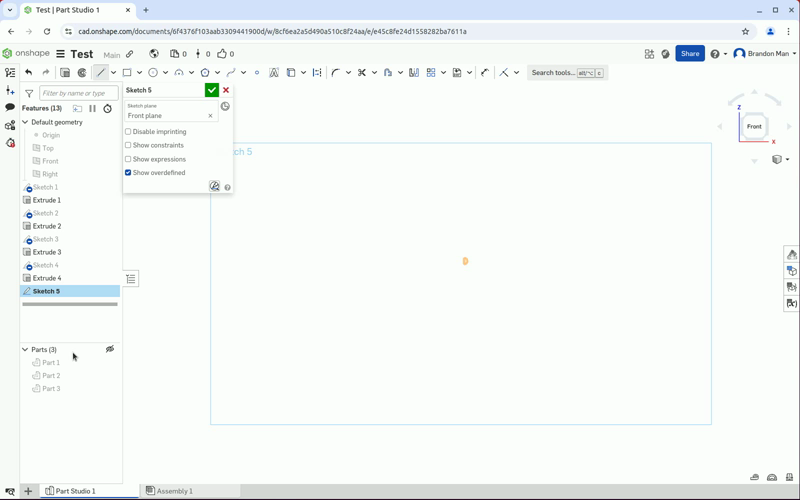
mouse_move(464, 264)
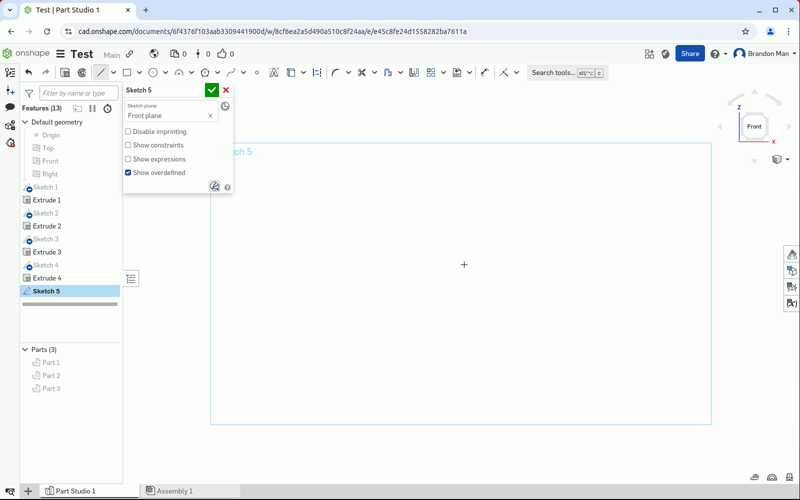
click(464, 264)
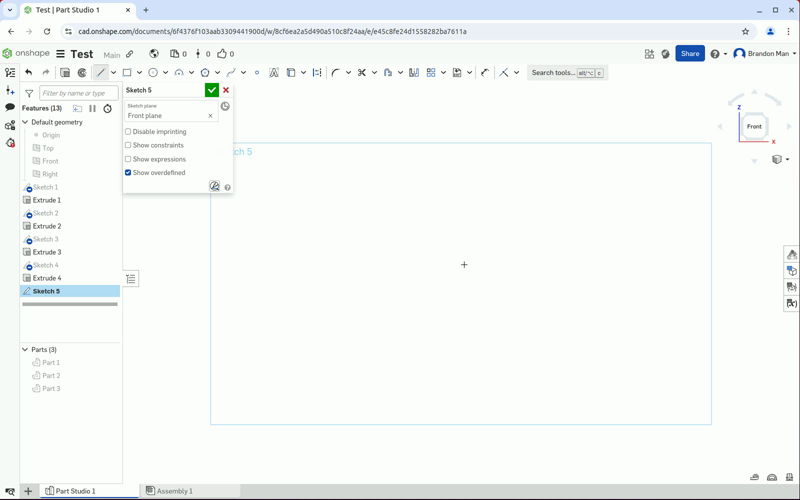
key_up(shift)
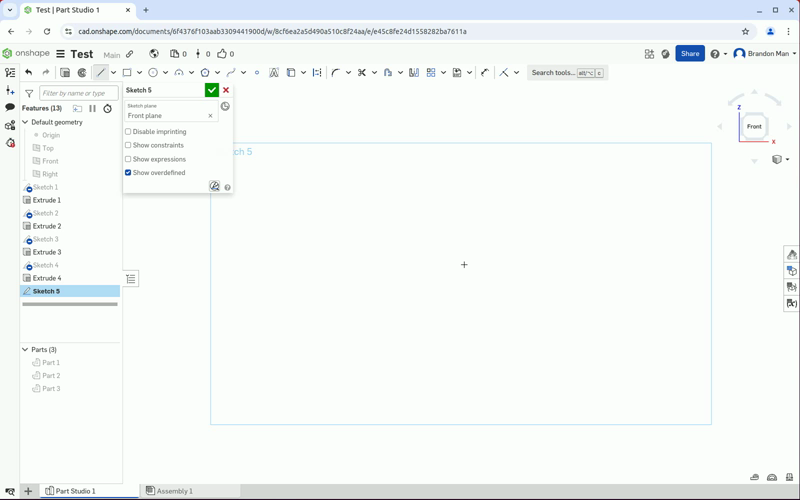
key_down(shift)
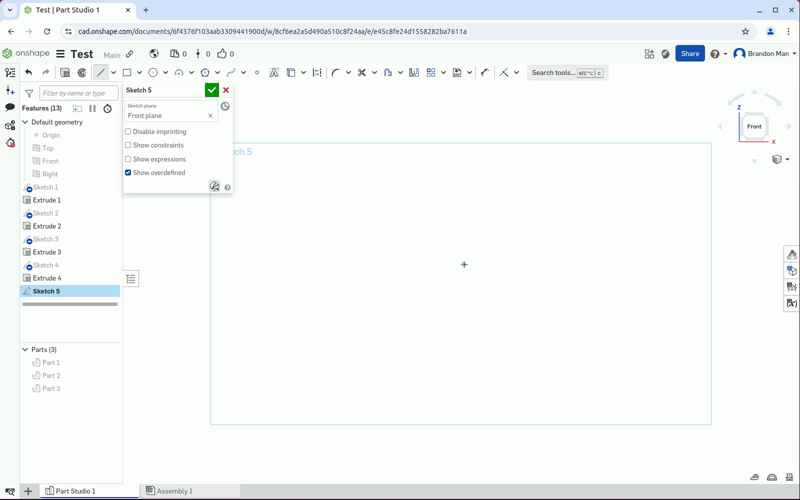
mouse_move(494, 264)
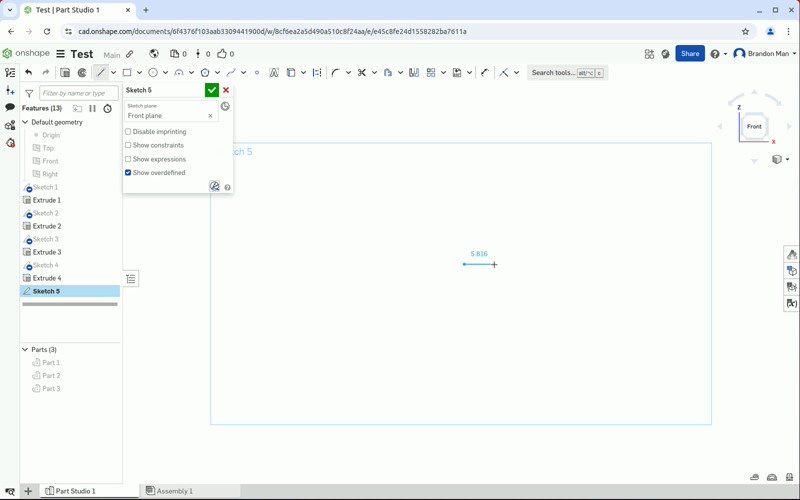
mouse_move(464, 258)
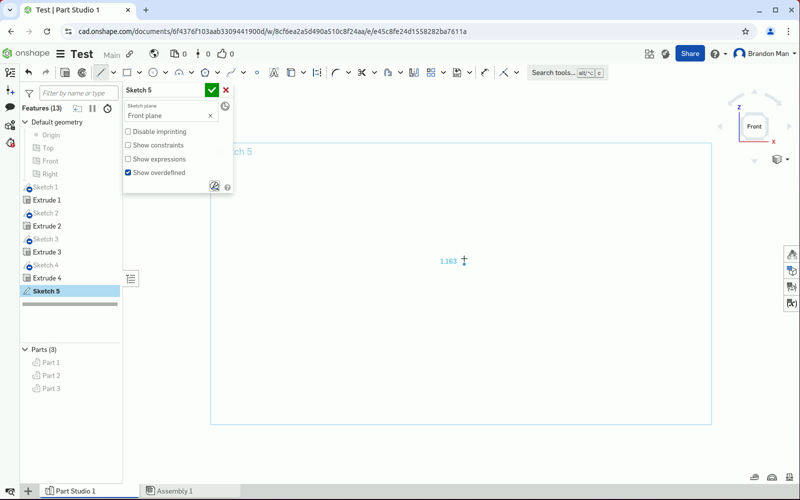
scroll(6)
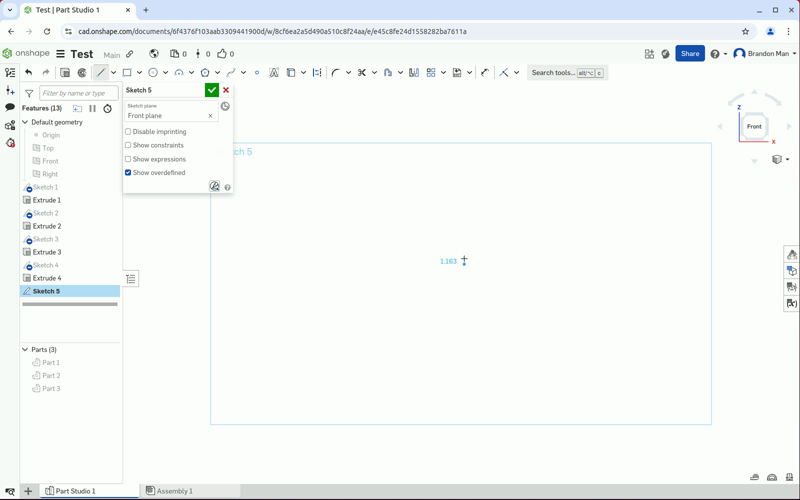
scroll(6)
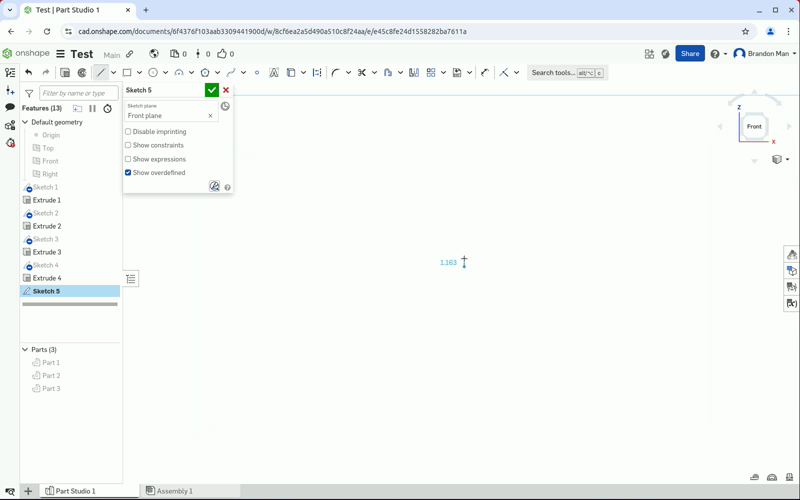
scroll(6)
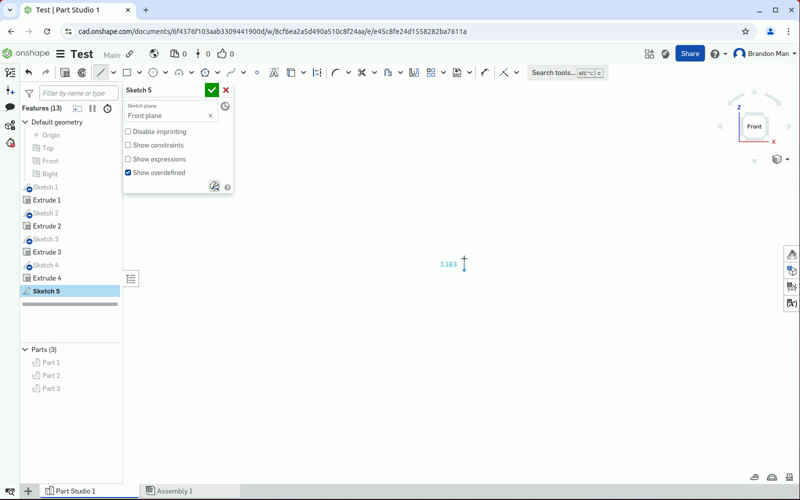
scroll(6)
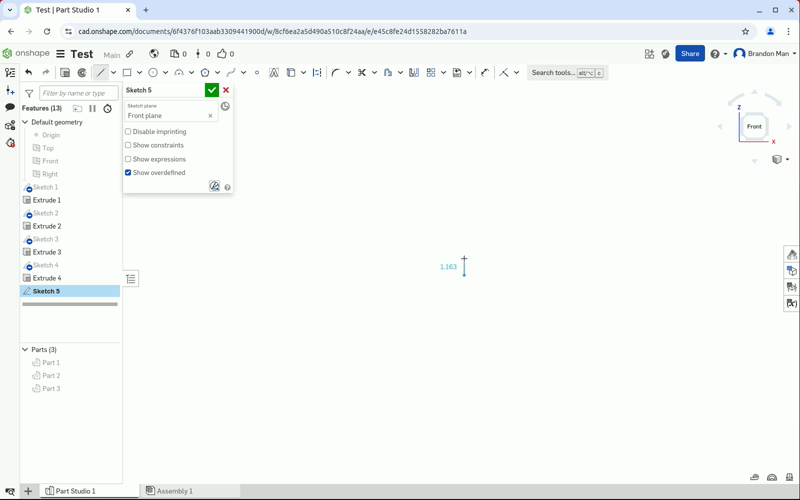
scroll(6)
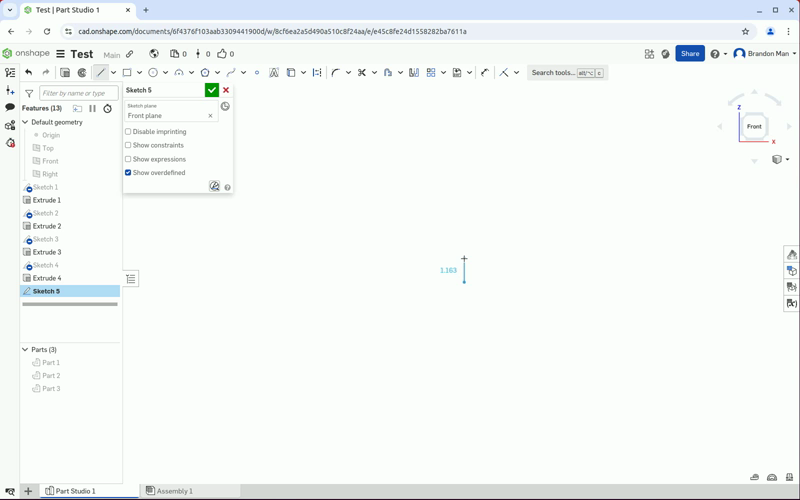
scroll(6)
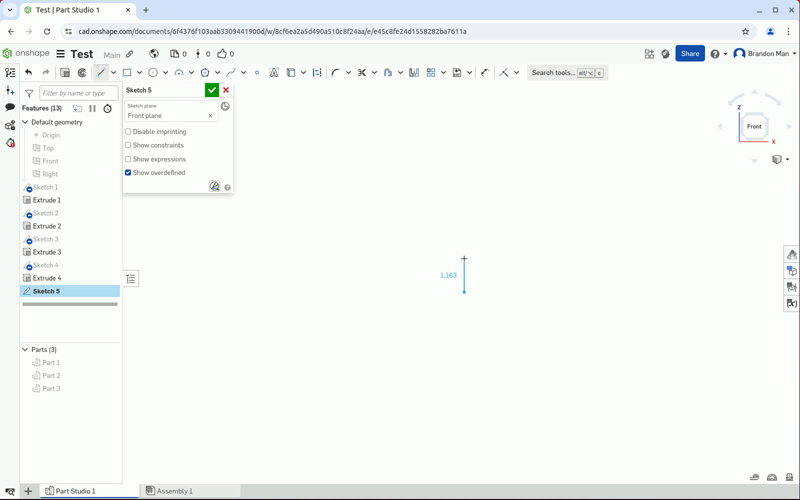
scroll(6)
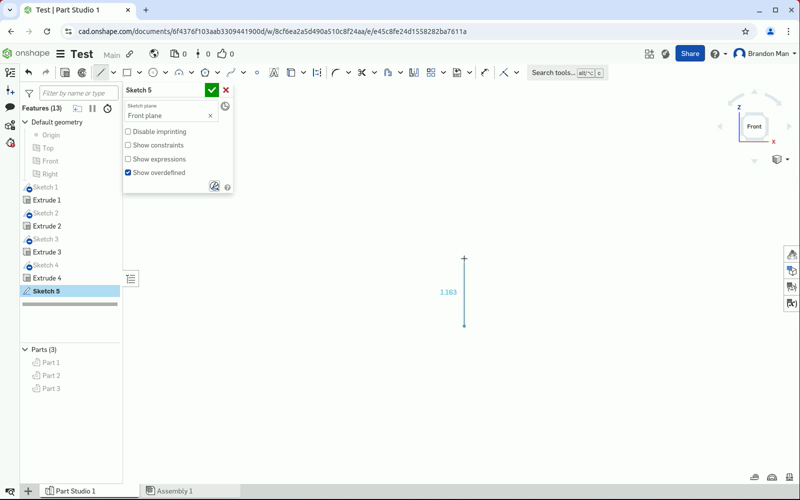
click(464, 258)
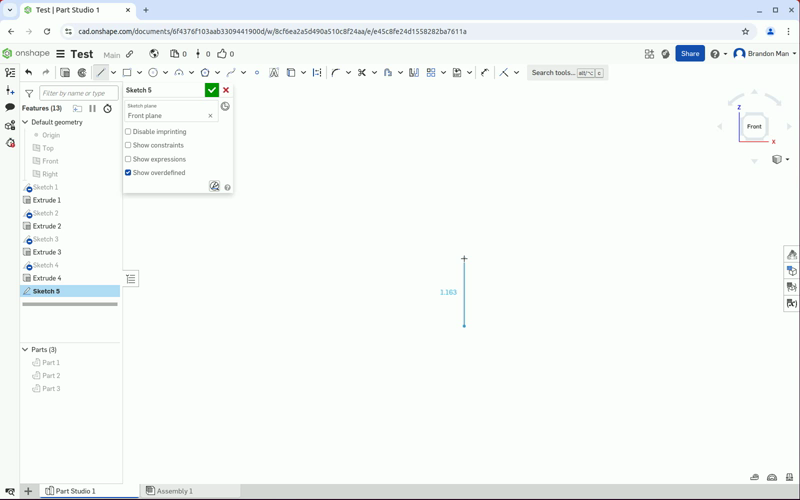
scroll(-6)
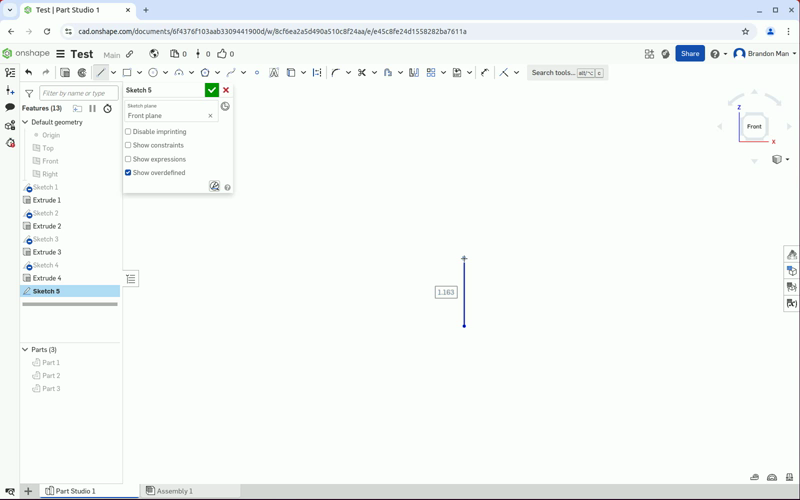
scroll(-6)
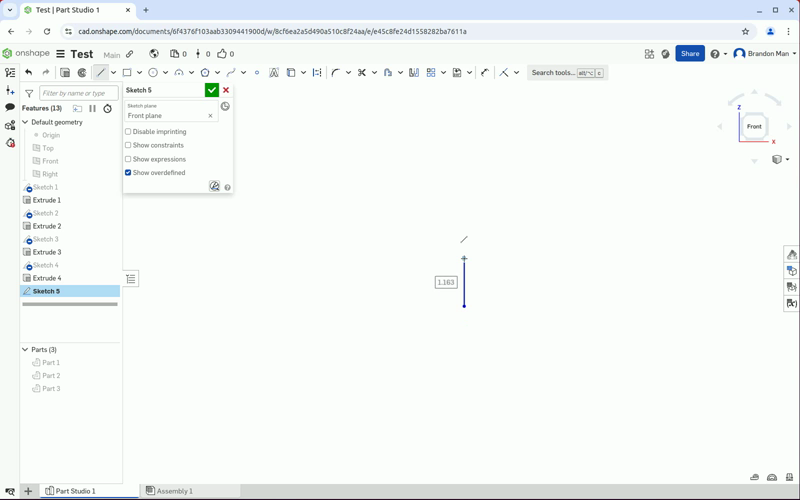
scroll(-6)
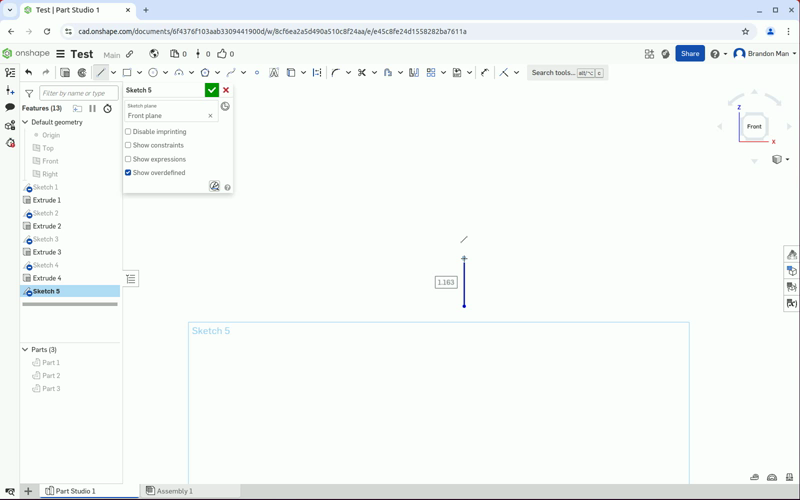
scroll(-6)
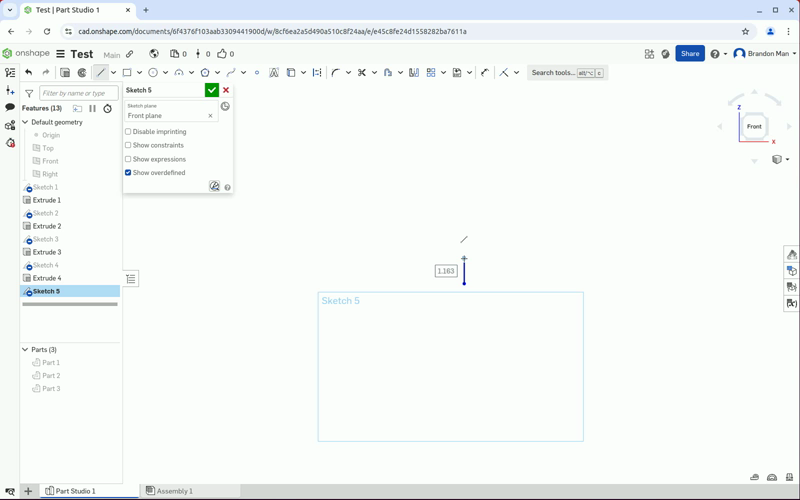
scroll(-6)
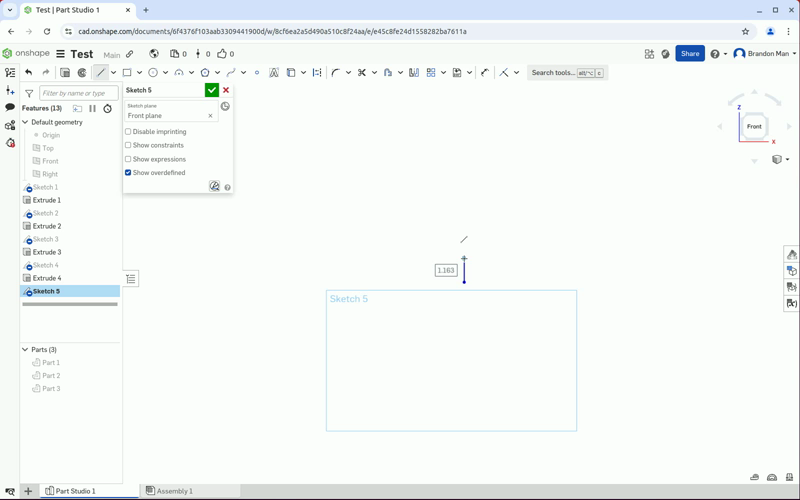
scroll(-6)
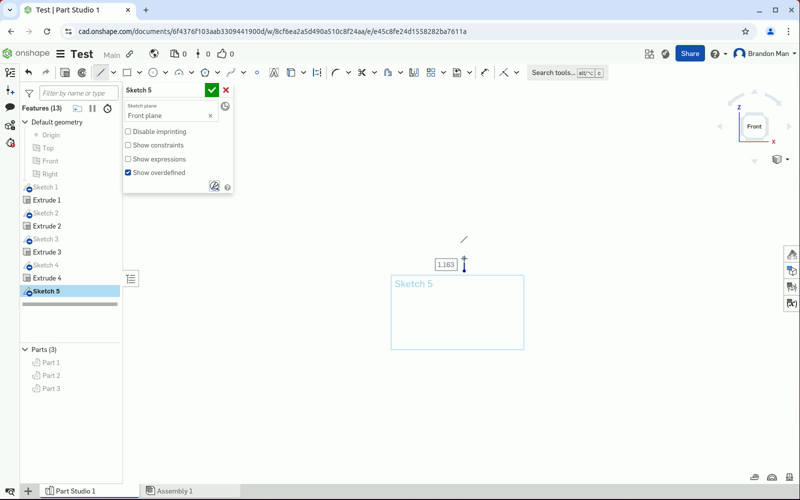
scroll(-6)
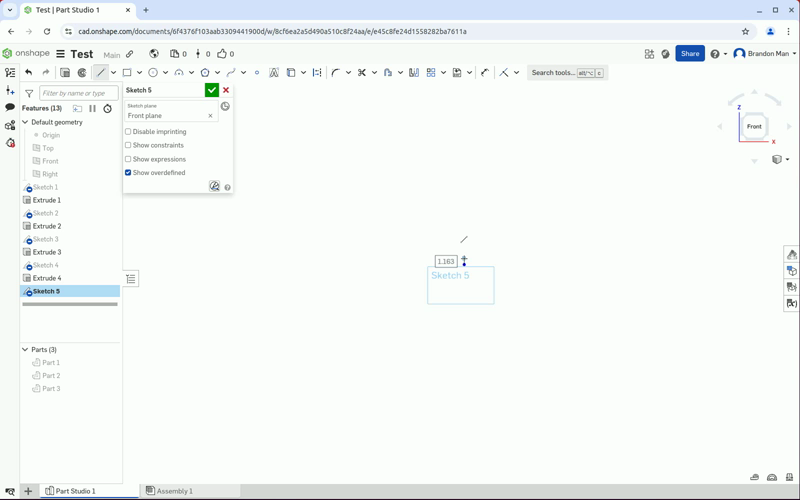
key_up(shift)
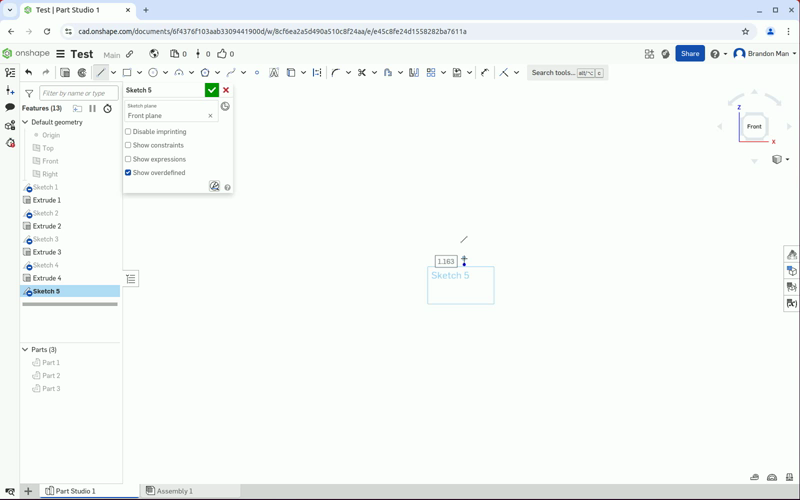
key(esc)
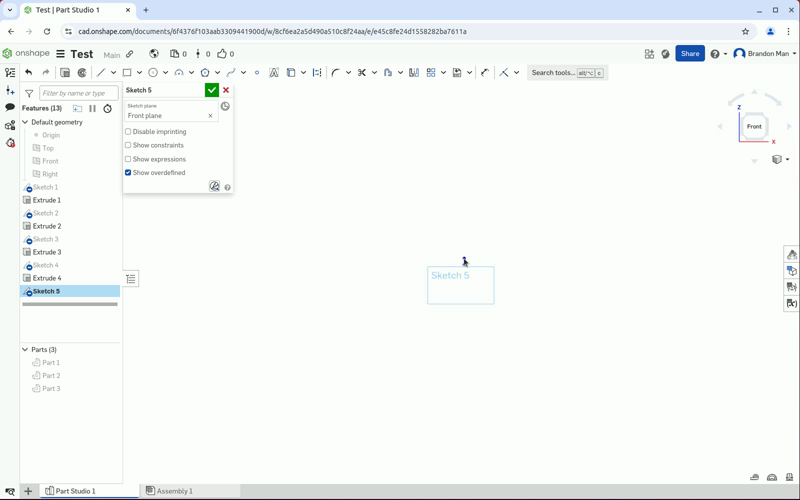
key(a)
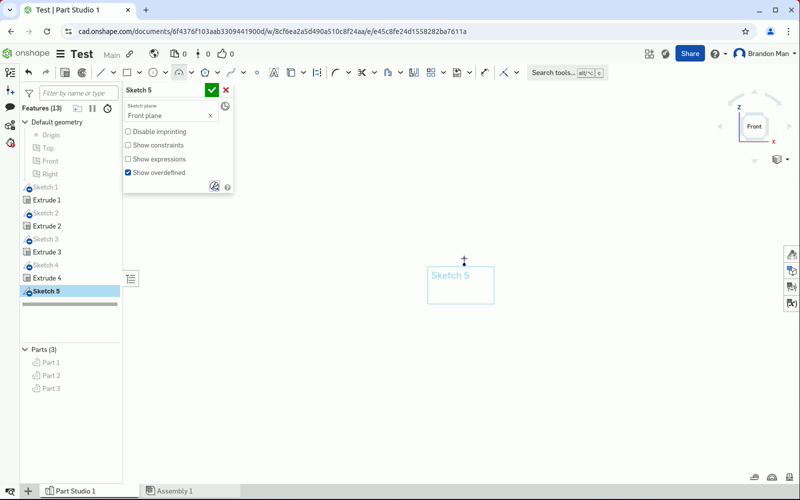
mouse_move(464, 258)
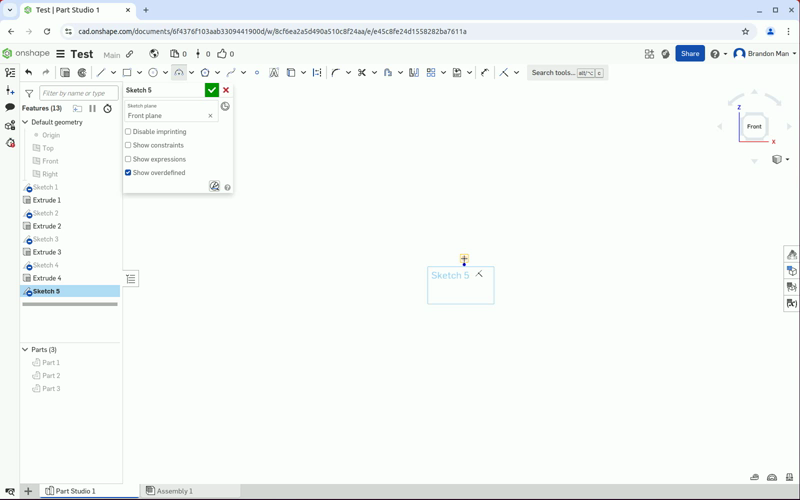
click(464, 258)
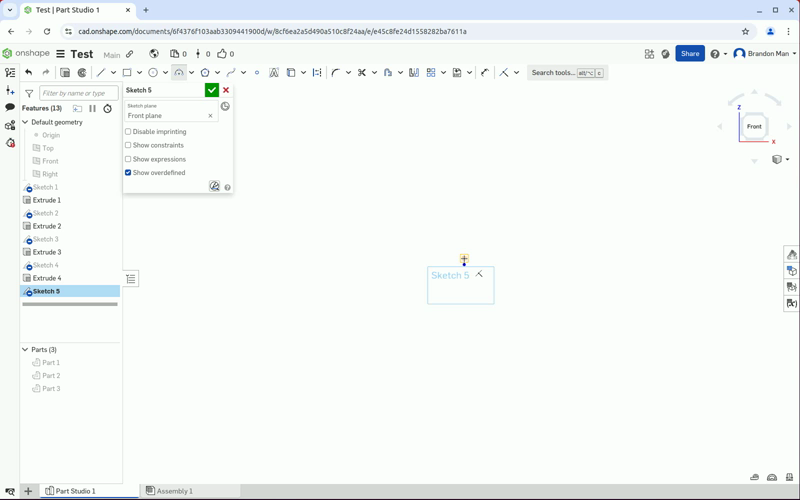
mouse_move(464, 264)
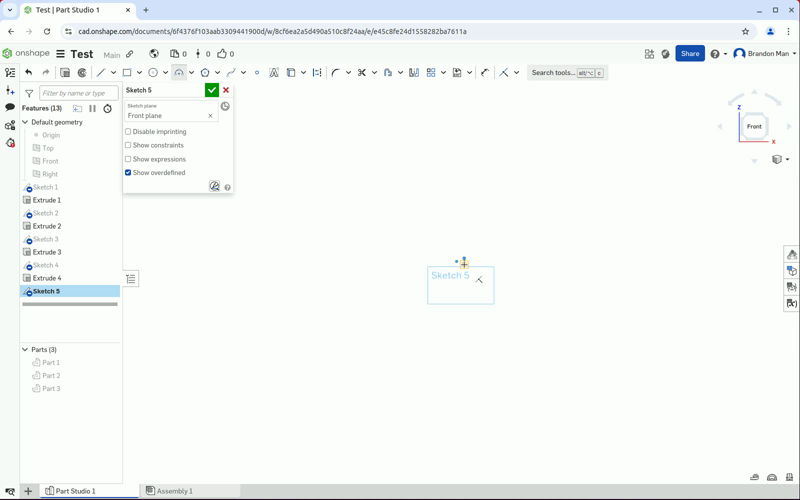
scroll(6)
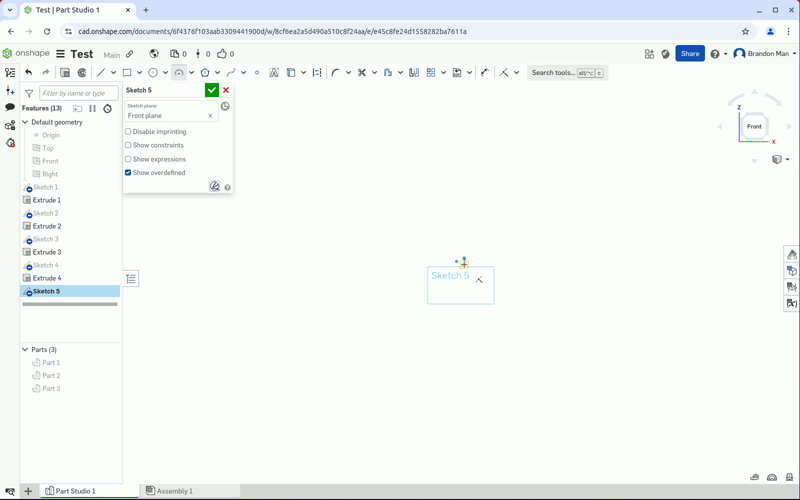
scroll(6)
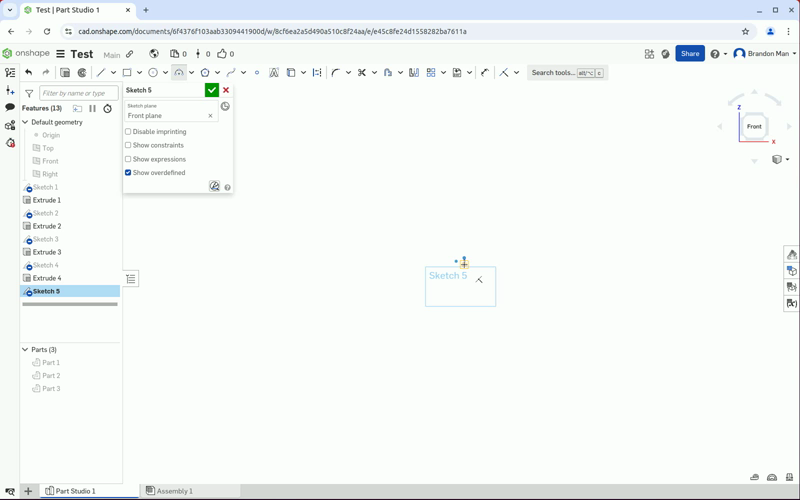
scroll(6)
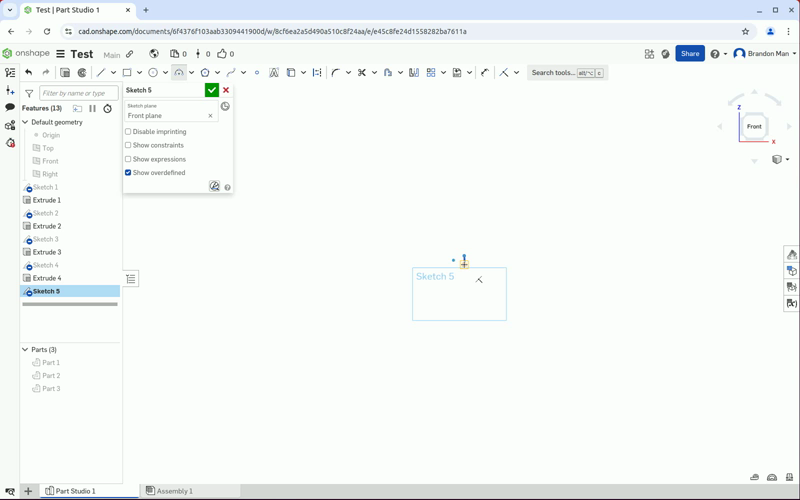
scroll(6)
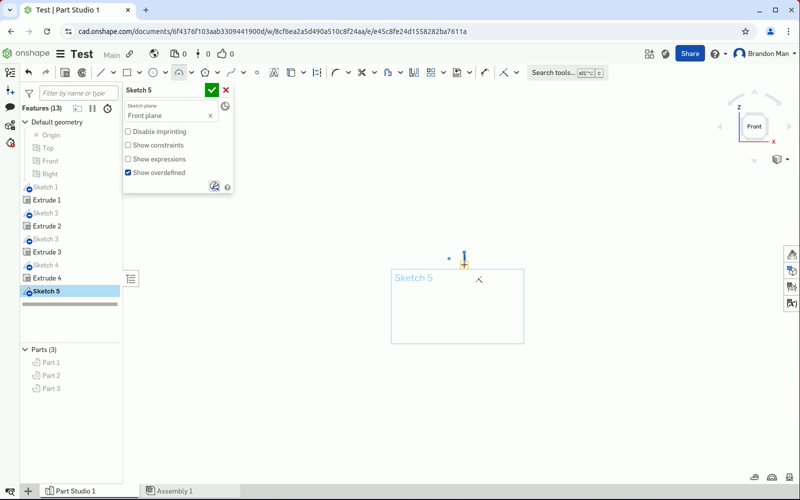
scroll(6)
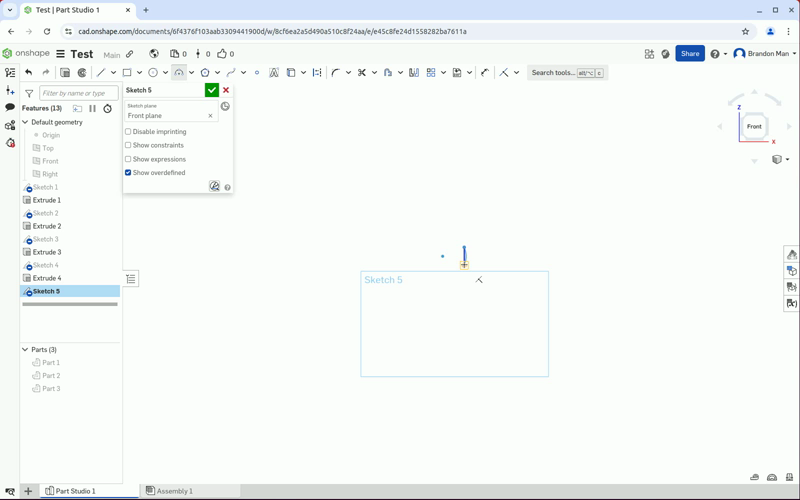
scroll(6)
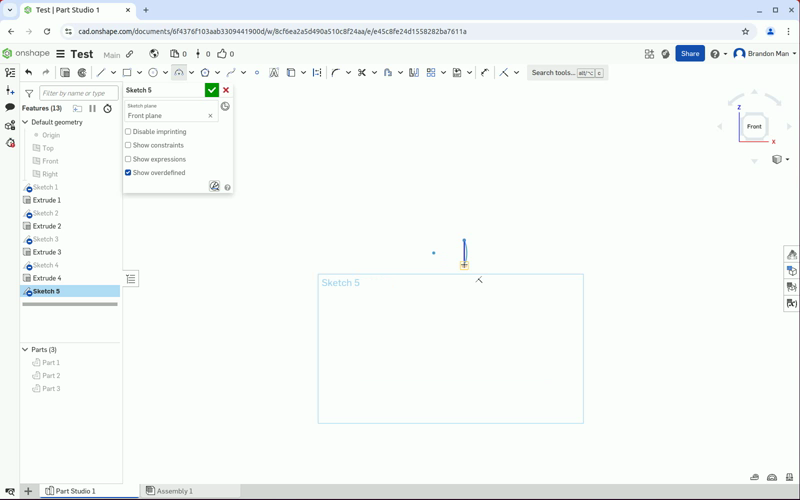
scroll(6)
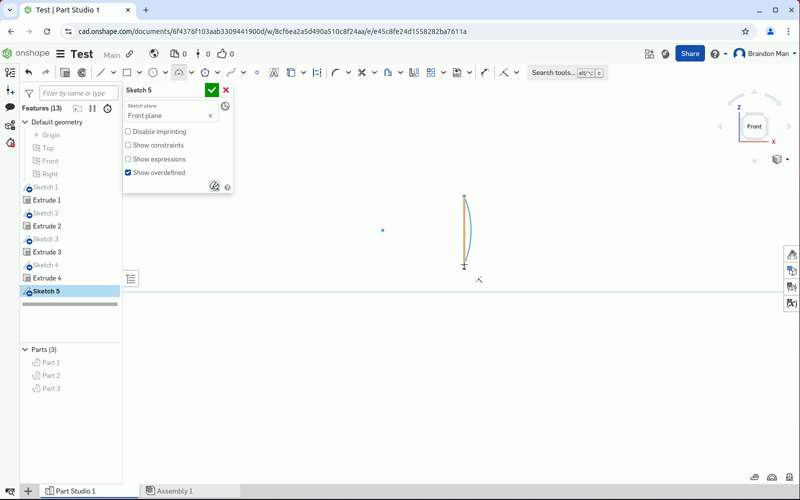
click(464, 264)
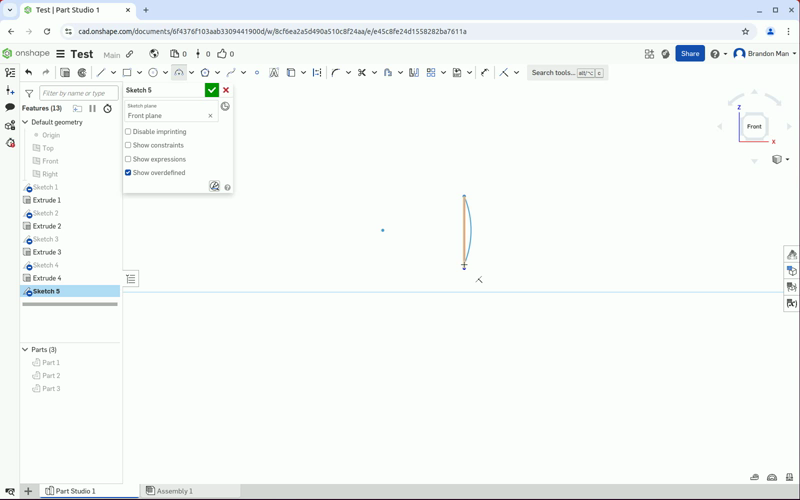
scroll(-6)
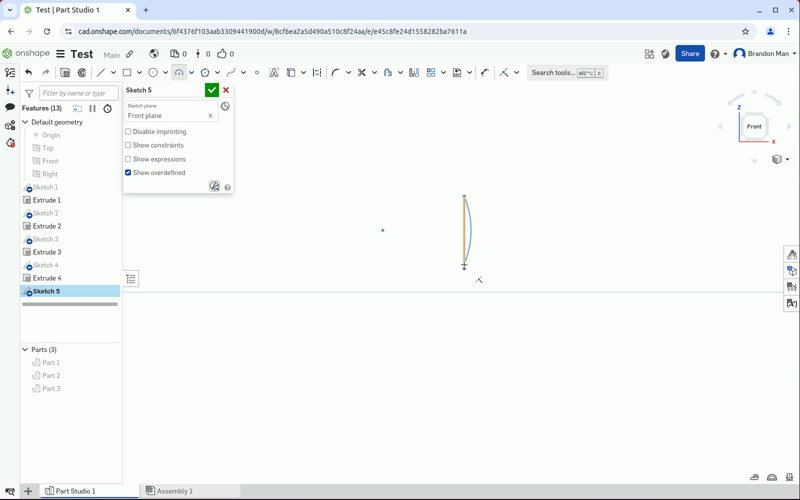
scroll(-6)
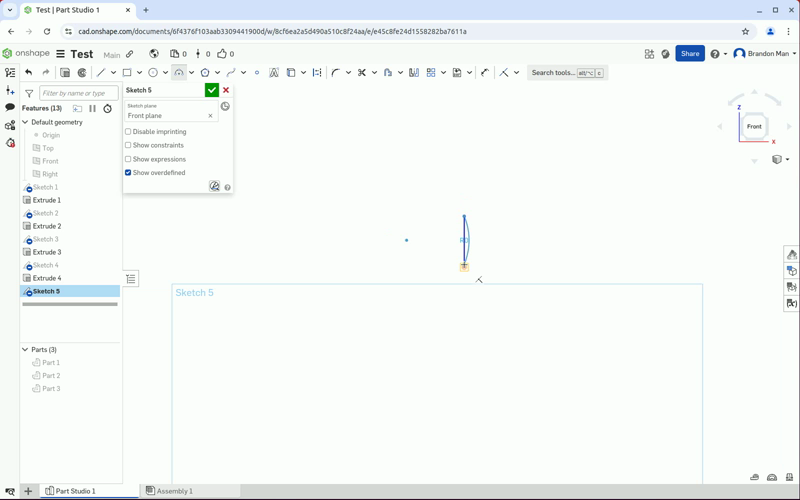
scroll(-6)
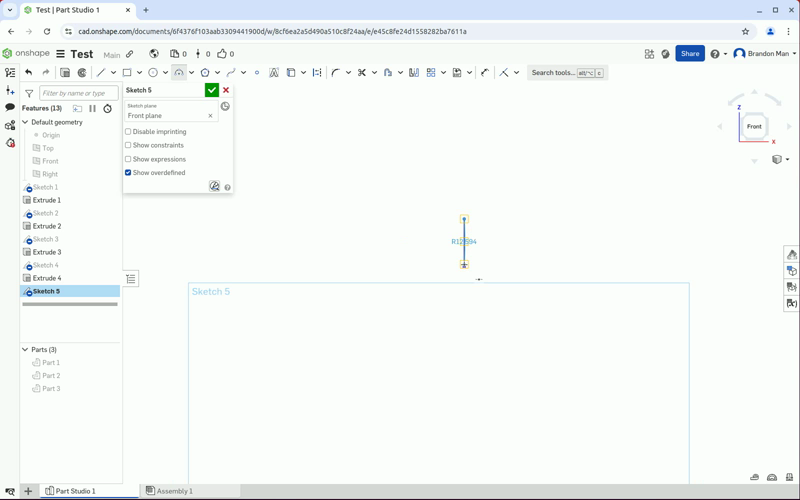
scroll(-6)
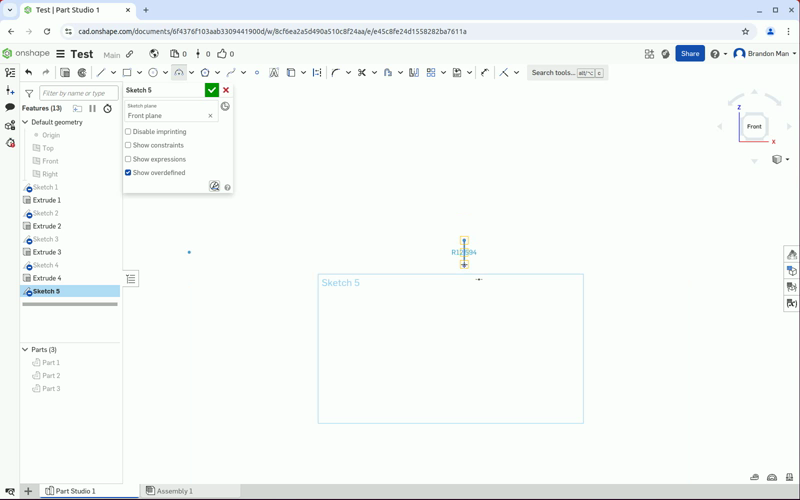
scroll(-6)
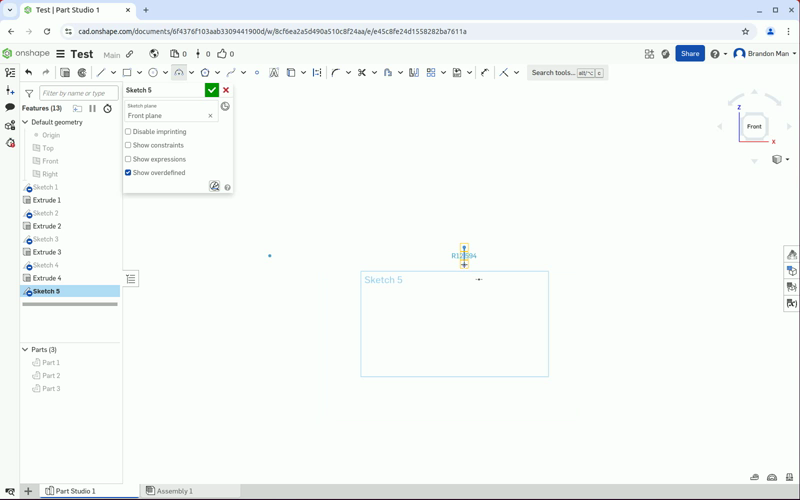
scroll(-6)
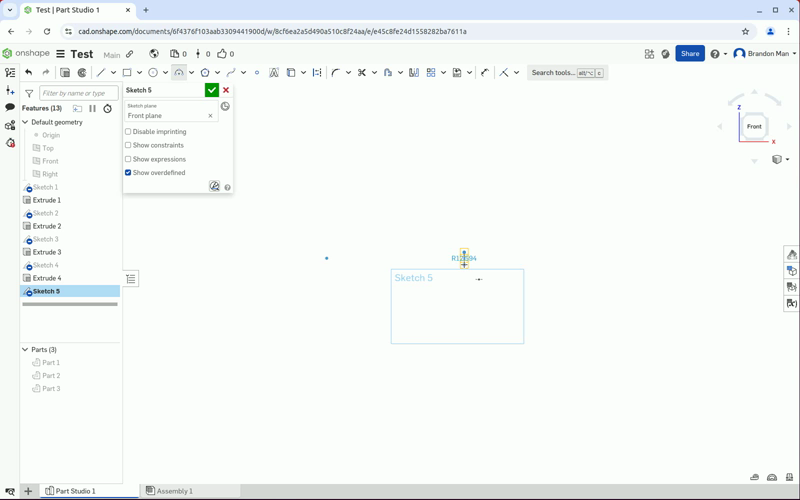
scroll(-6)
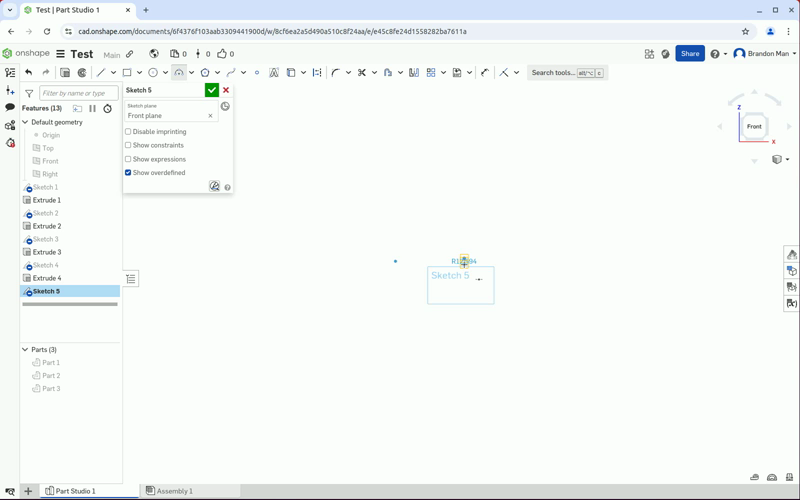
key_down(shift)
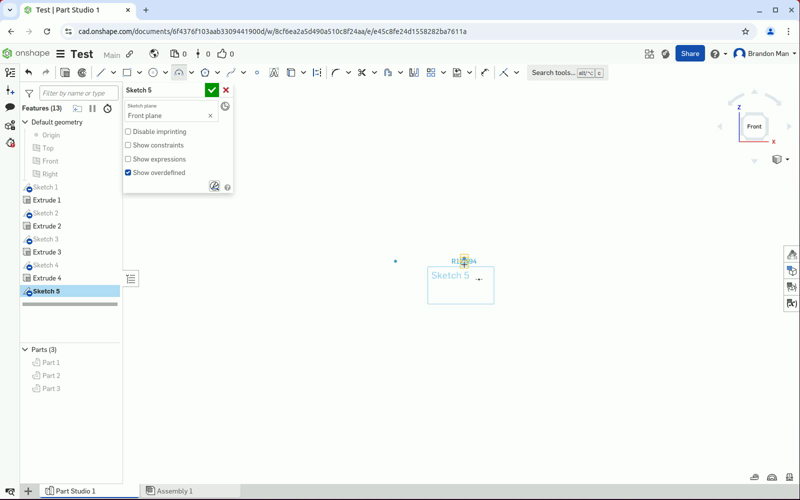
mouse_move(461, 261)
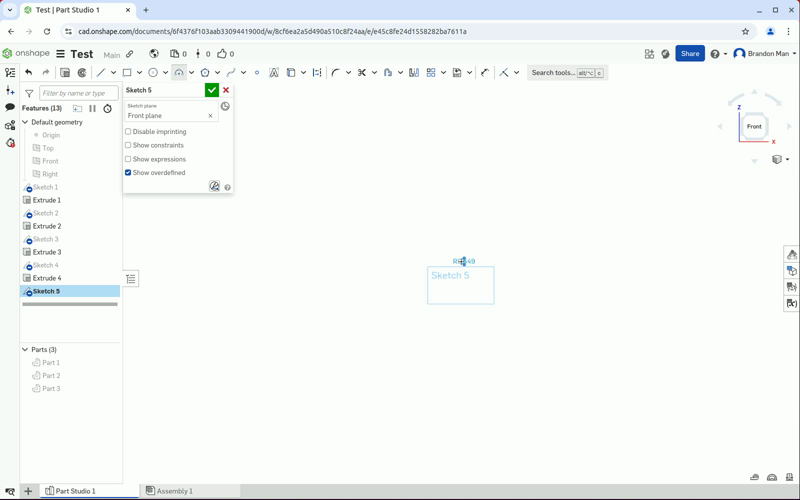
scroll(6)
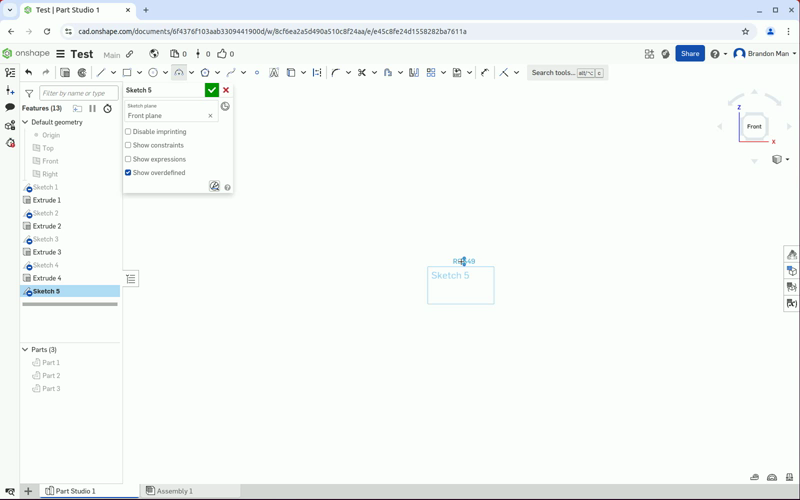
scroll(6)
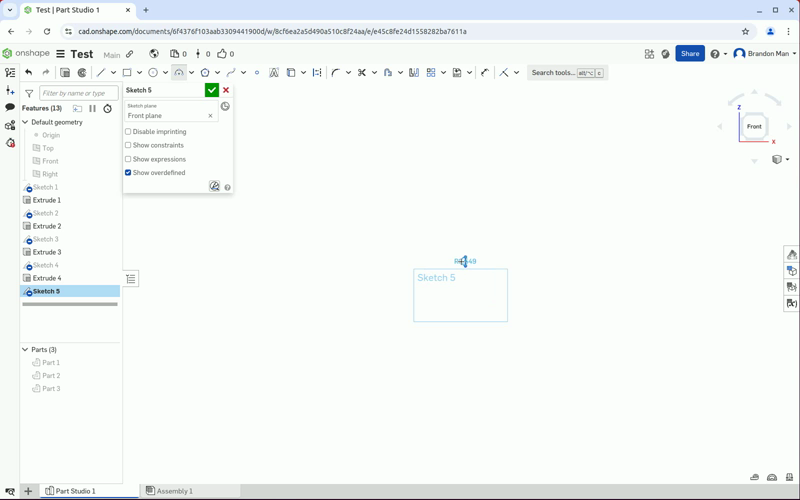
scroll(6)
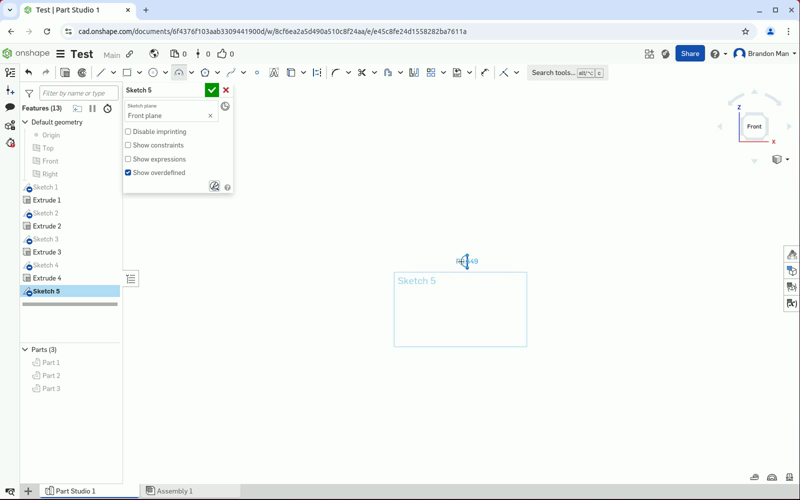
scroll(6)
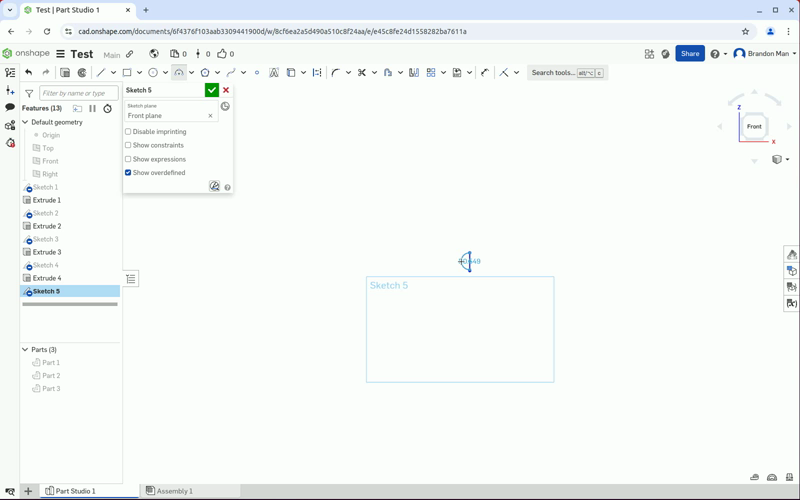
scroll(6)
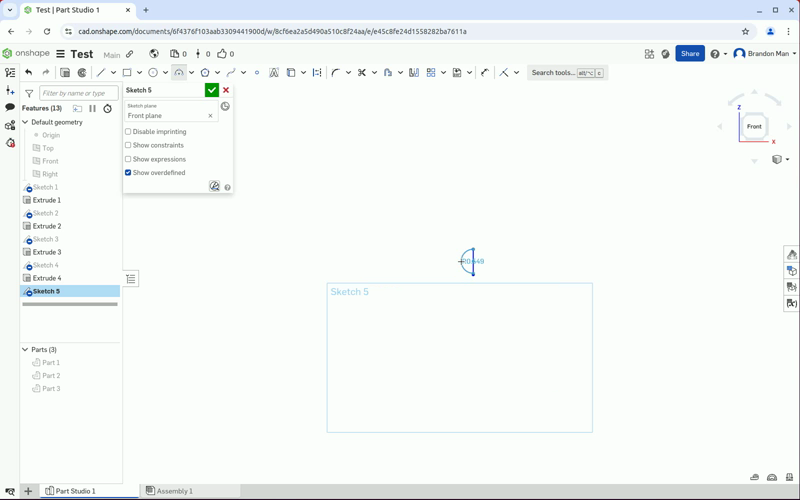
scroll(6)
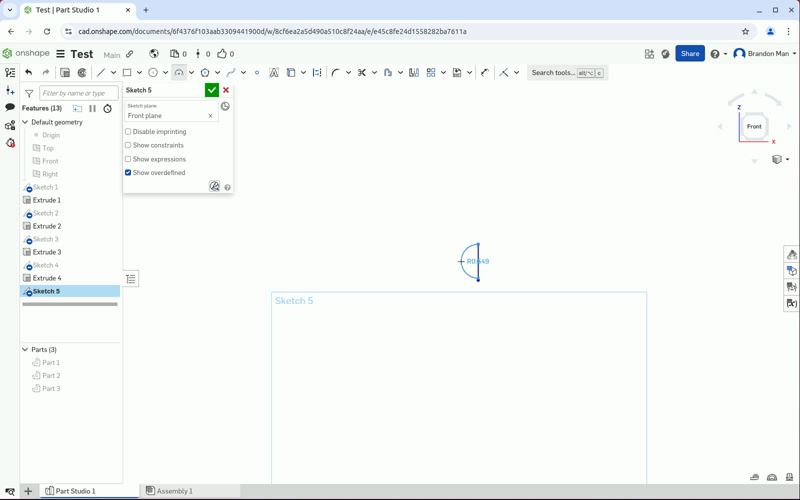
scroll(6)
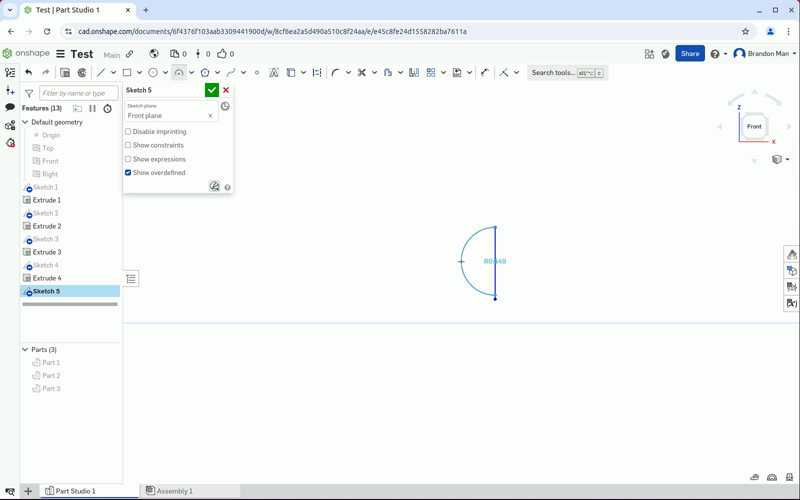
click(461, 261)
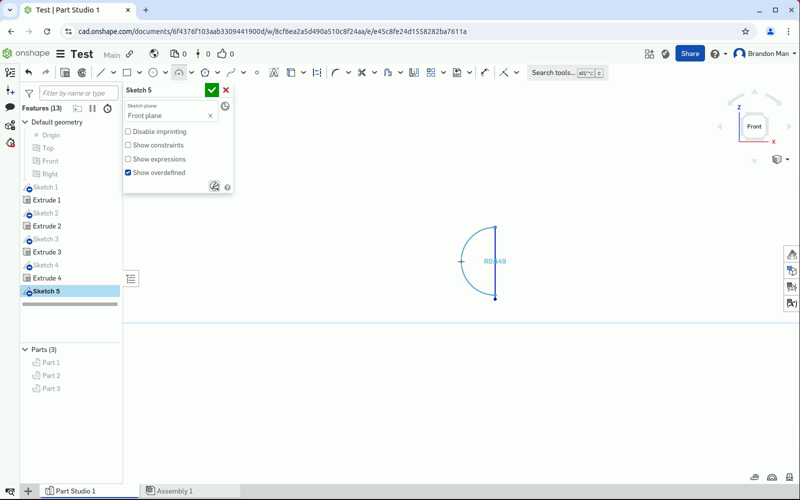
scroll(-6)
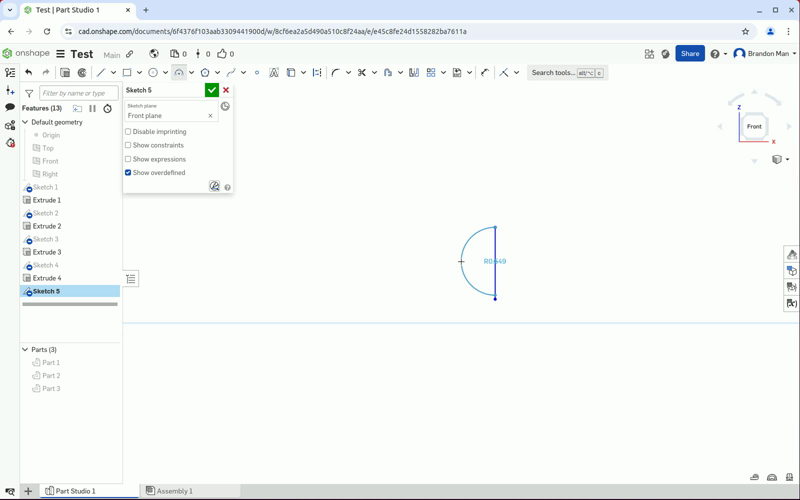
scroll(-6)
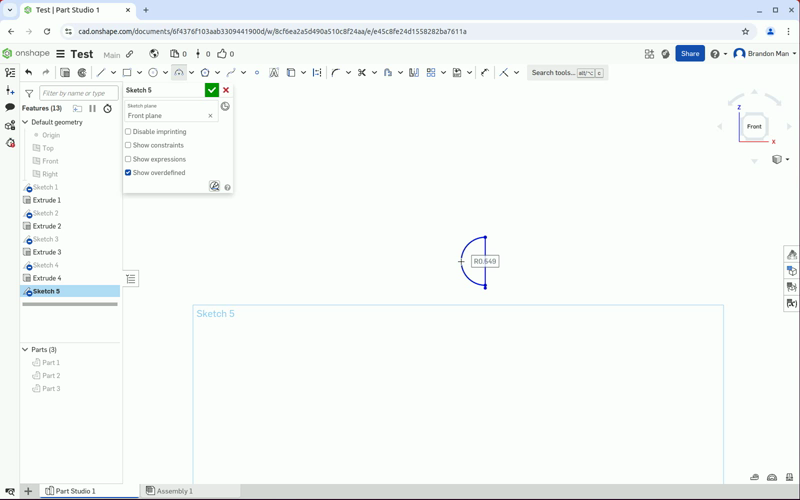
scroll(-6)
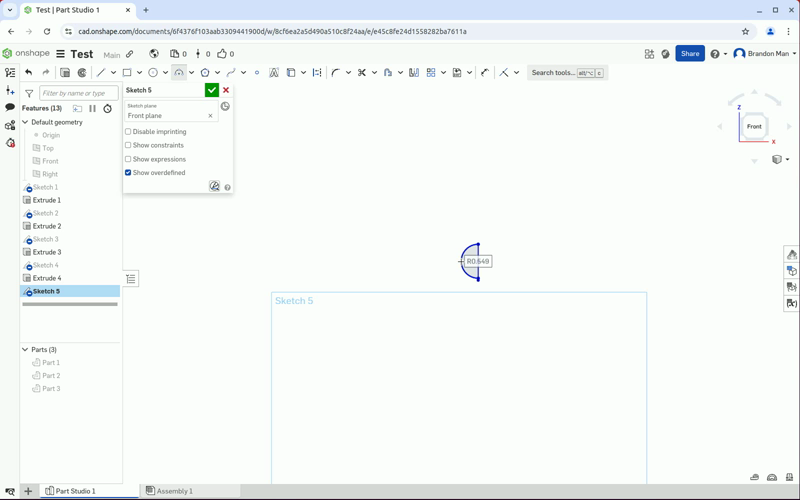
scroll(-6)
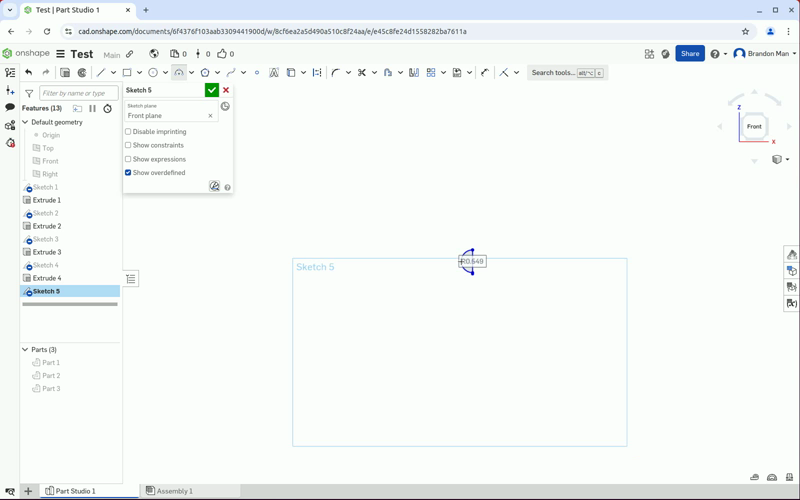
scroll(-6)
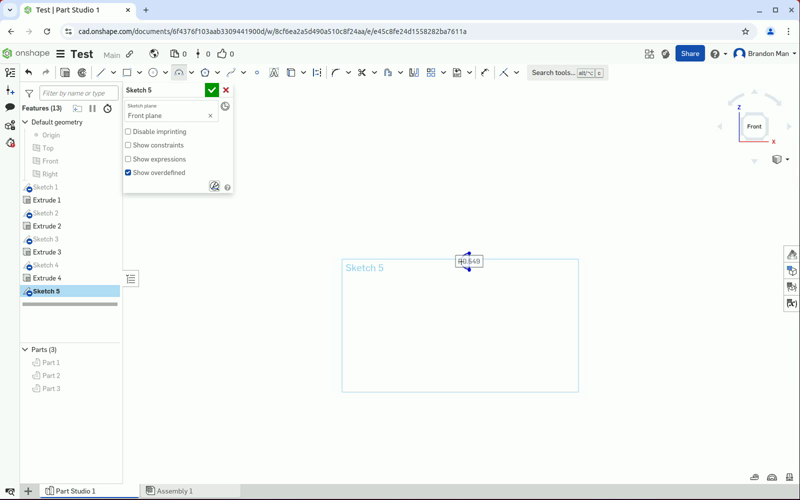
scroll(-6)
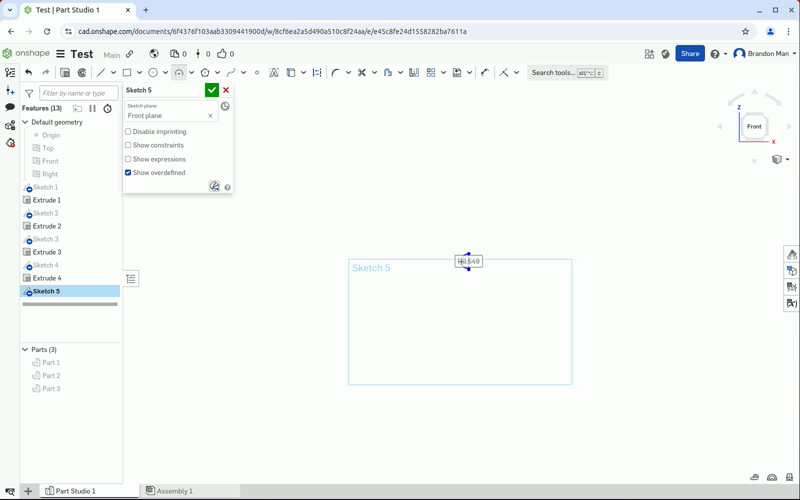
scroll(-6)
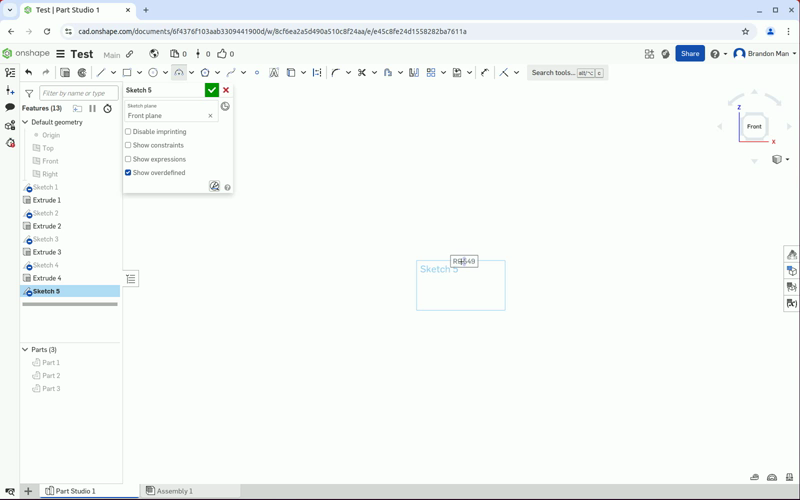
key_up(shift)
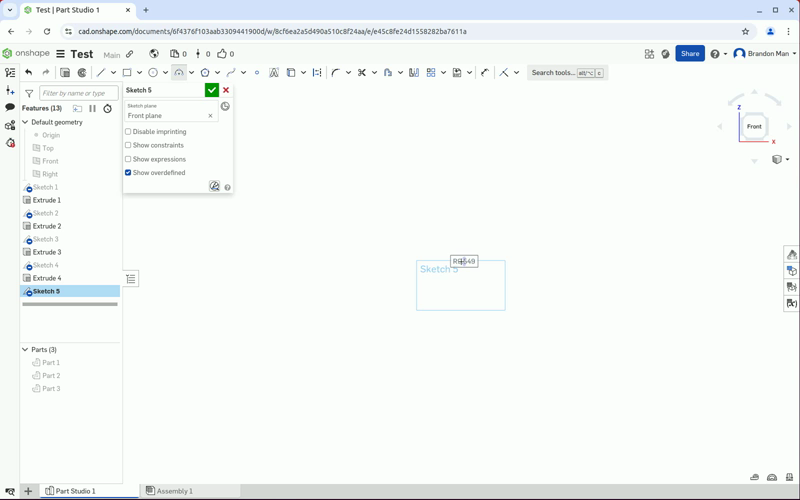
key(esc)
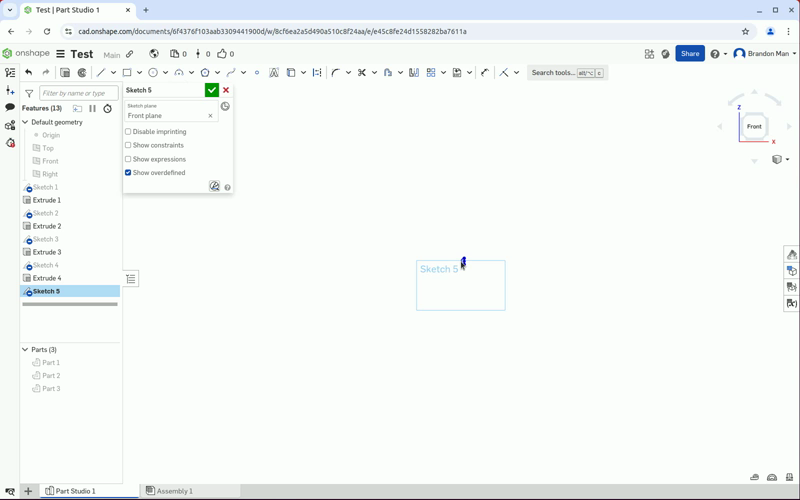
mouse_move(463, 258)
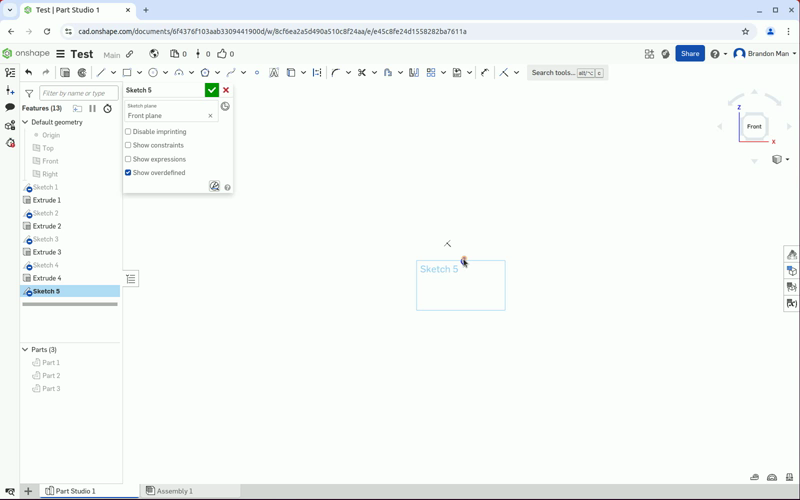
scroll(6)
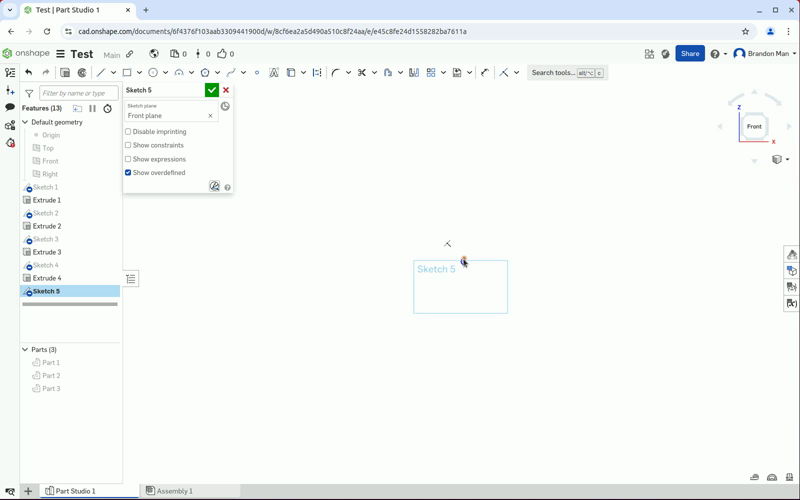
scroll(6)
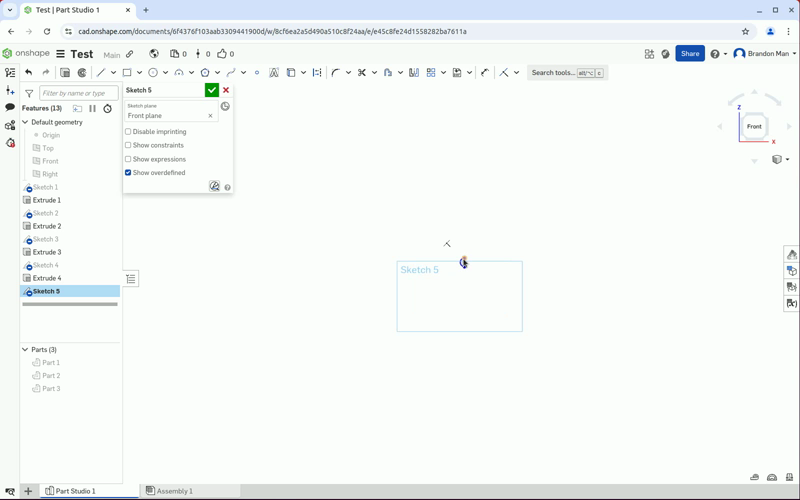
scroll(6)
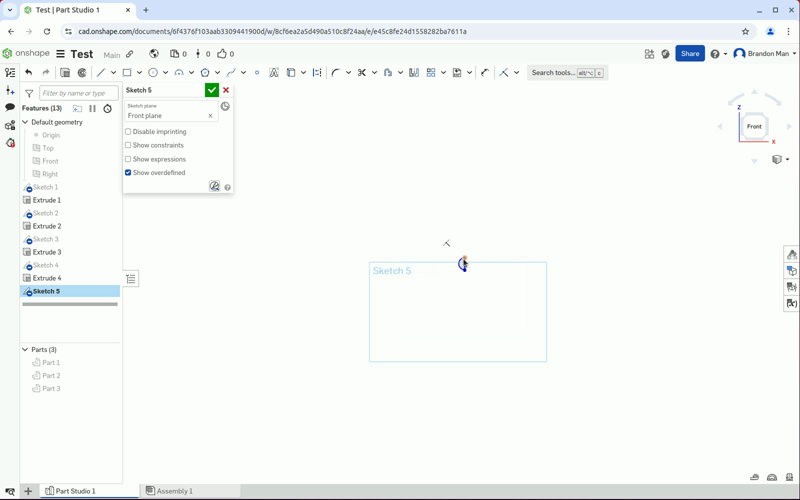
scroll(6)
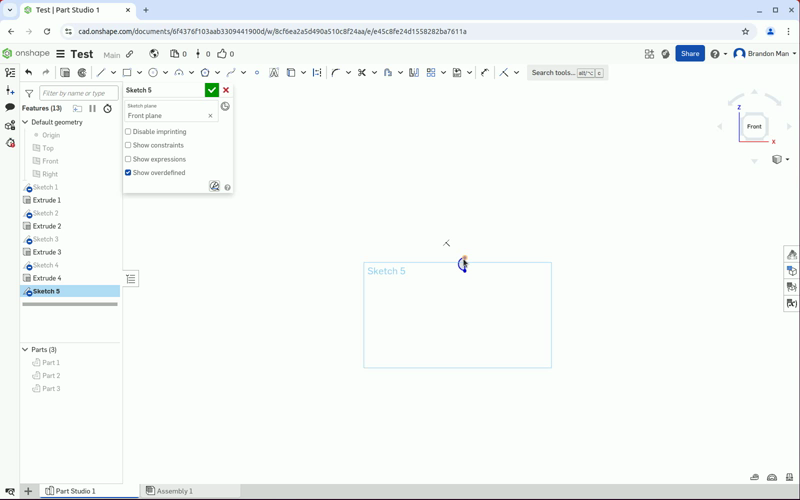
scroll(6)
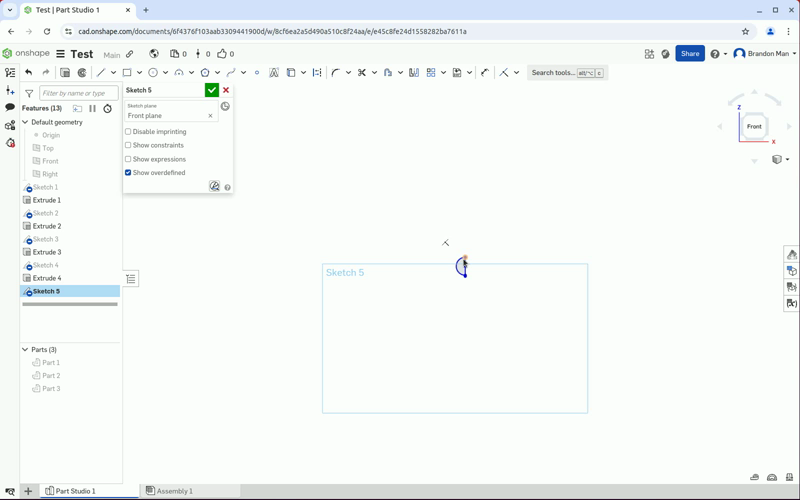
scroll(6)
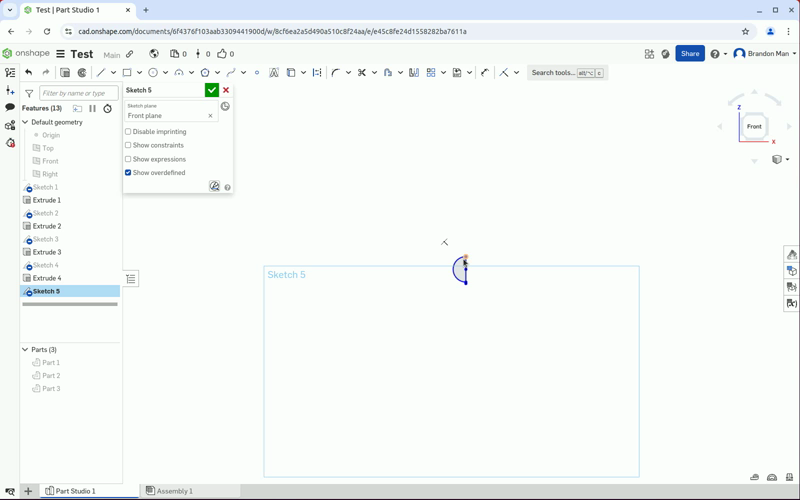
scroll(6)
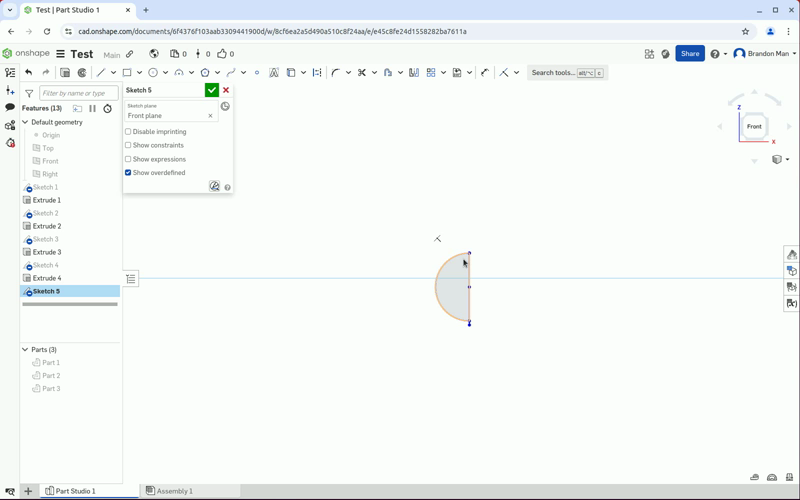
click(463, 258)
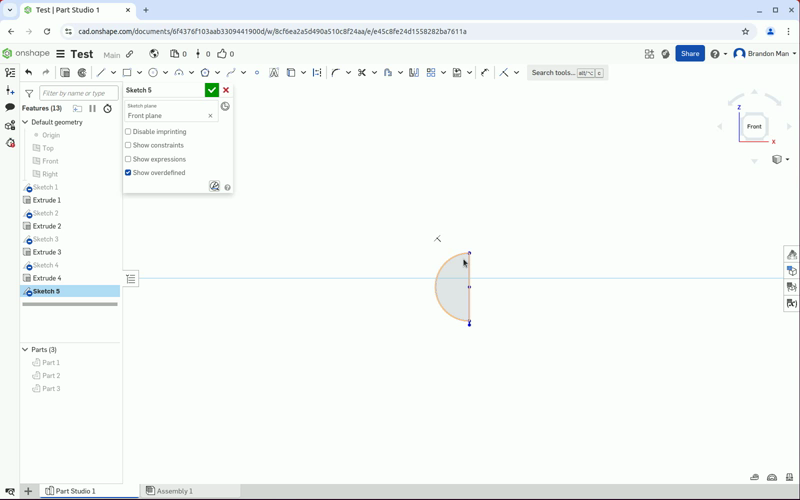
scroll(-6)
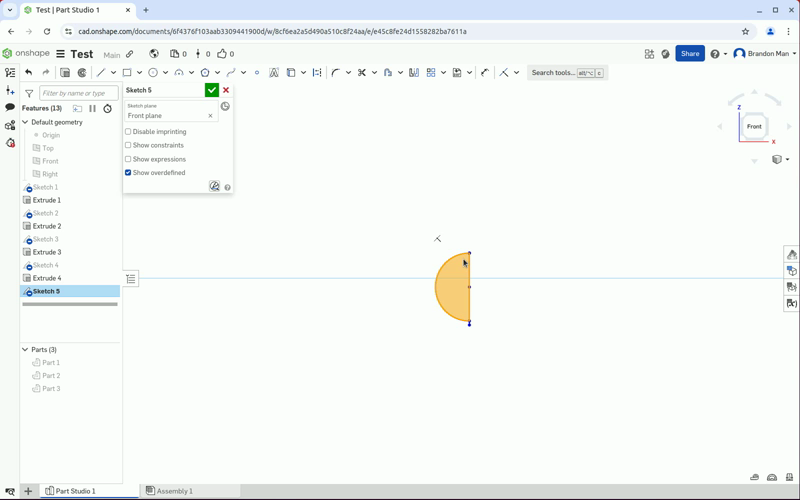
scroll(-6)
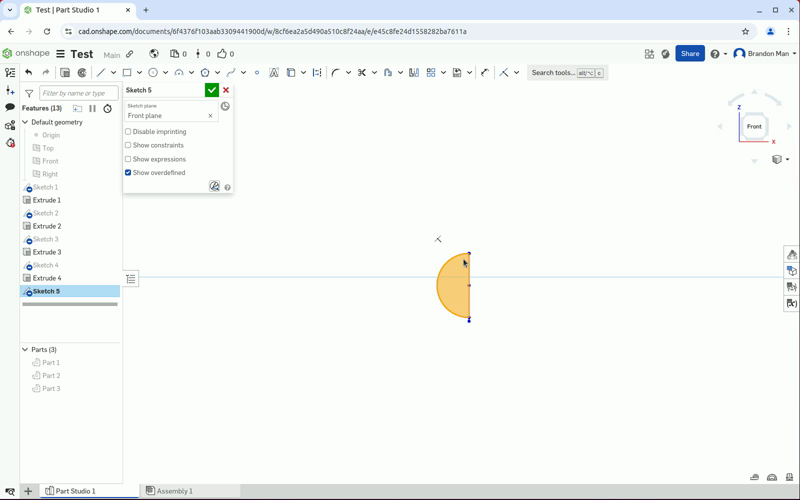
scroll(-6)
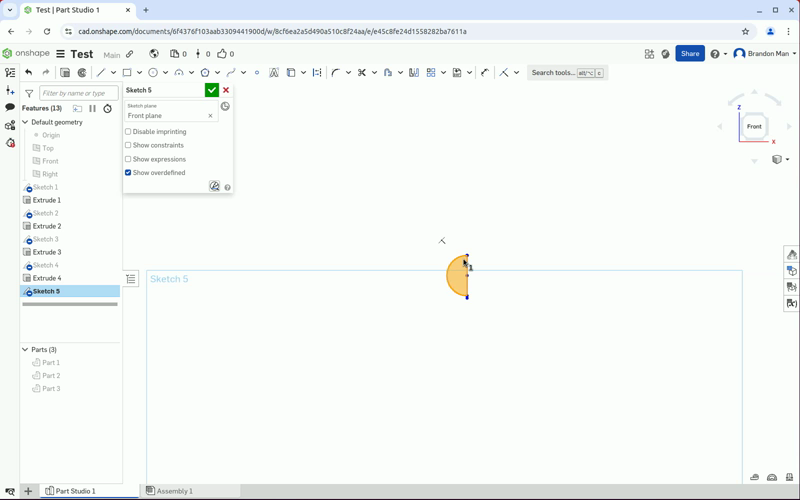
scroll(-6)
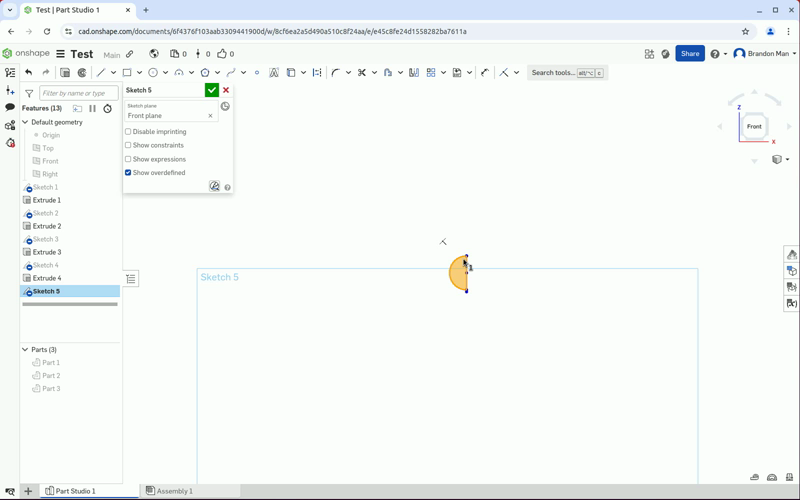
scroll(-6)
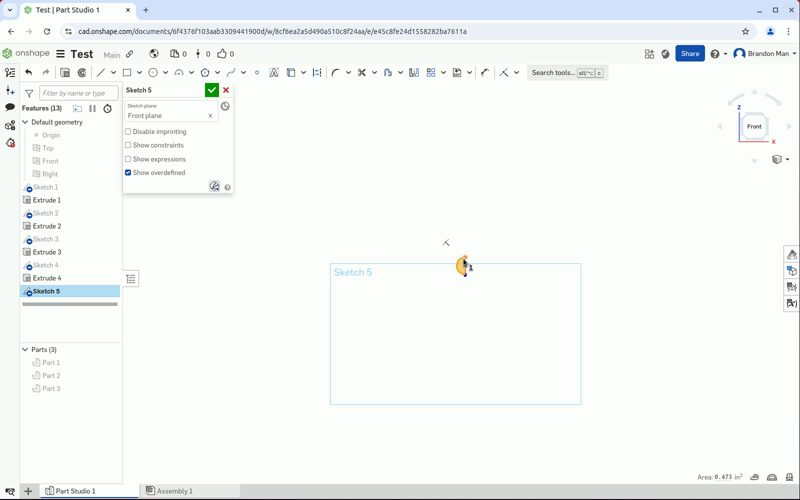
scroll(-6)
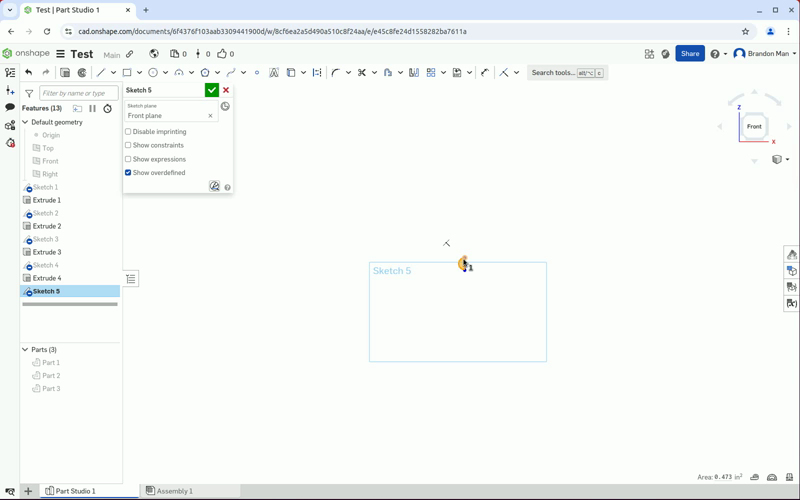
scroll(-6)
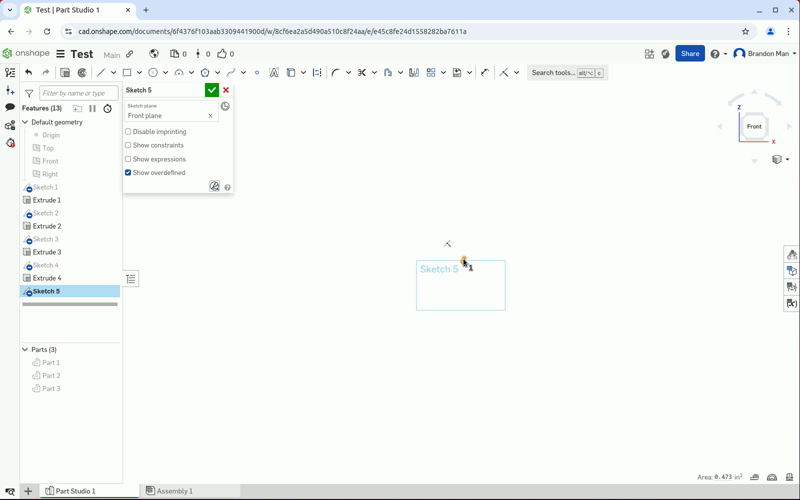
mouse_move(73, 352)
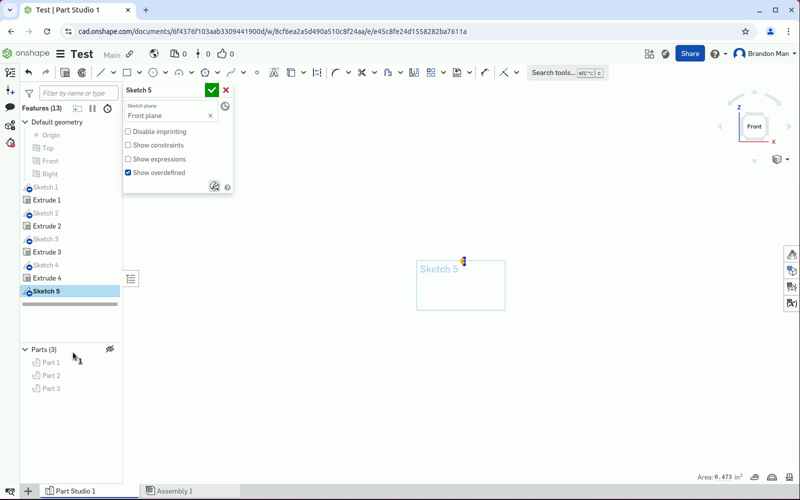
key(shift+y)
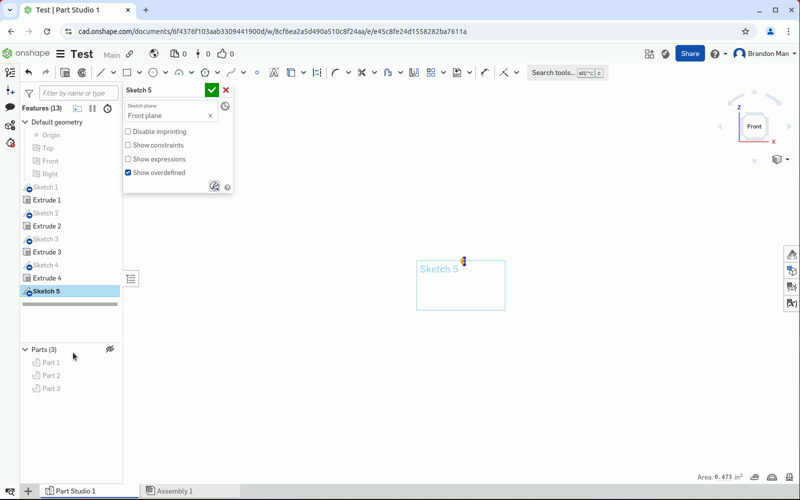
key(shift+e)
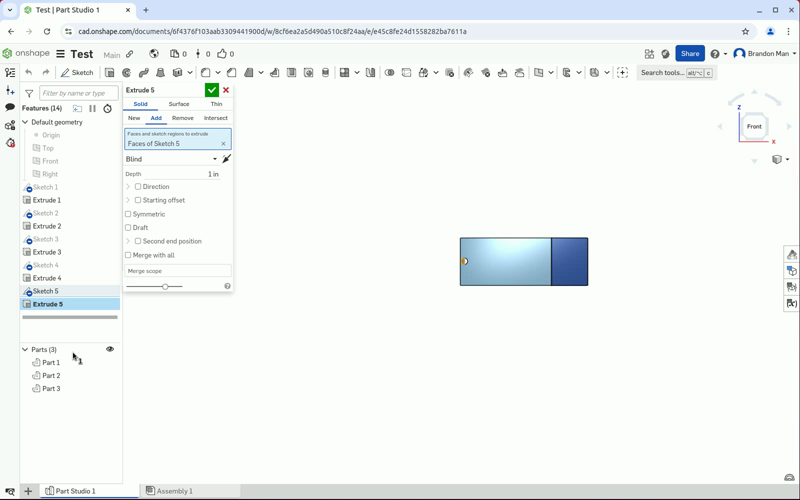
mouse_move(143, 106)
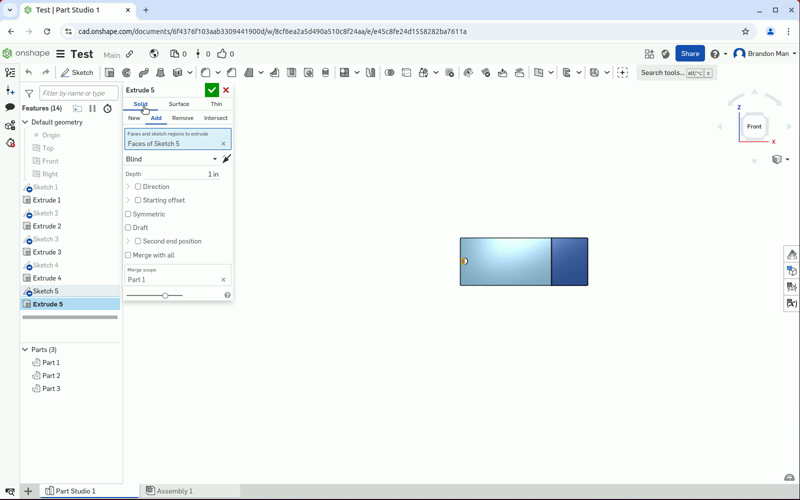
click(143, 106)
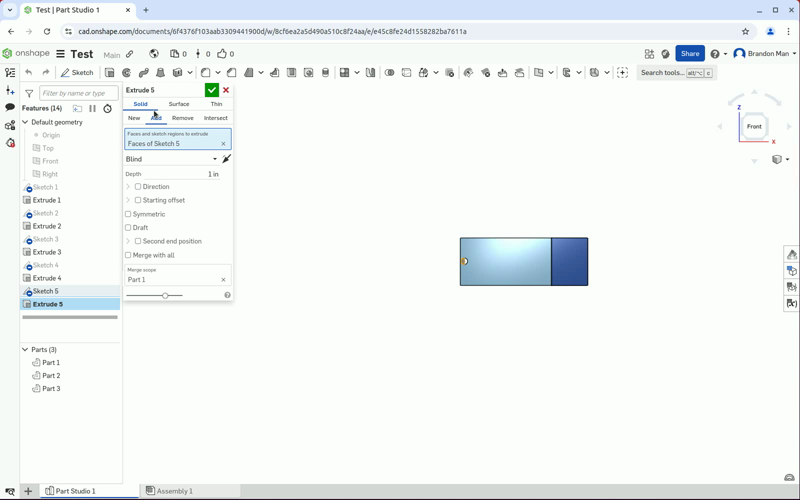
mouse_move(186, 120)
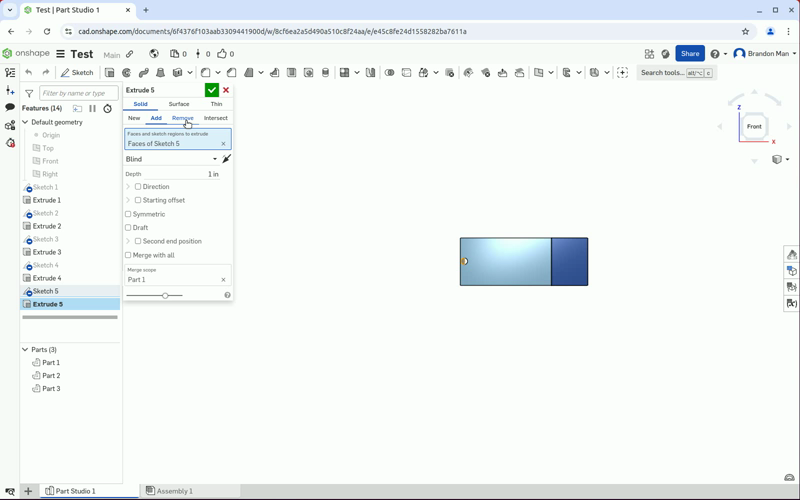
click(186, 120)
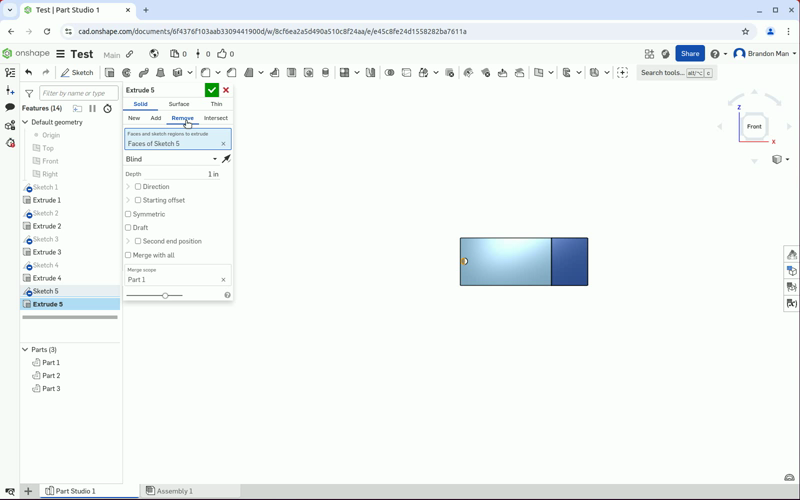
key(tab, 4)
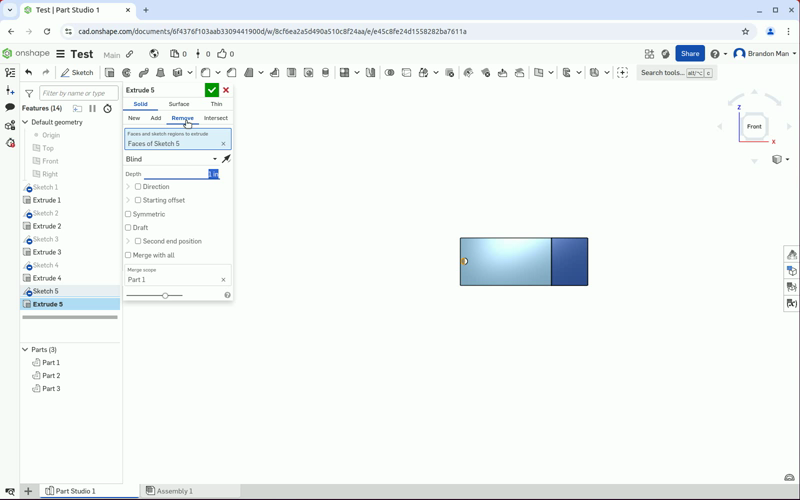
text(5.536)
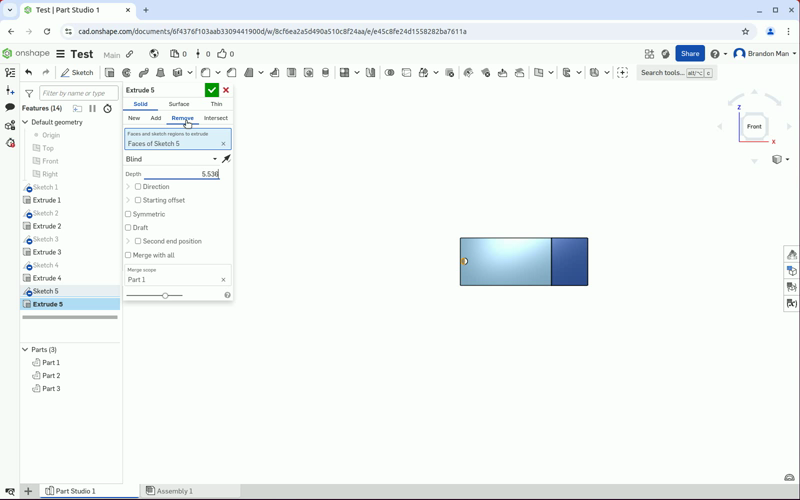
key(tab, 6)
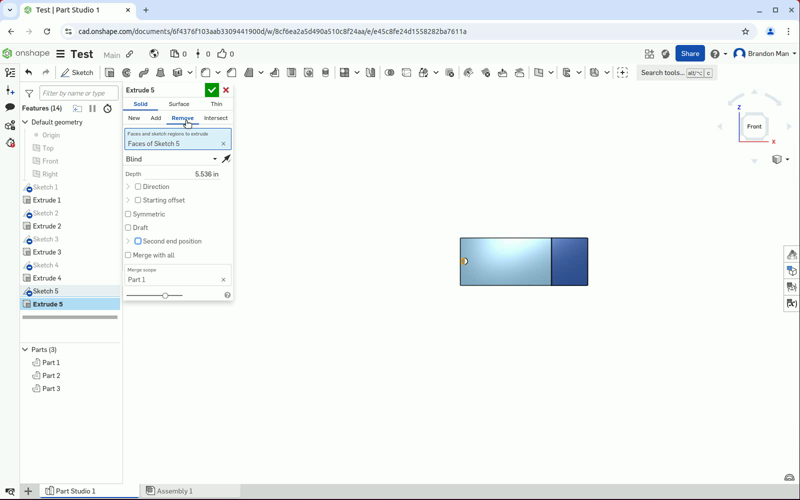
key(space)
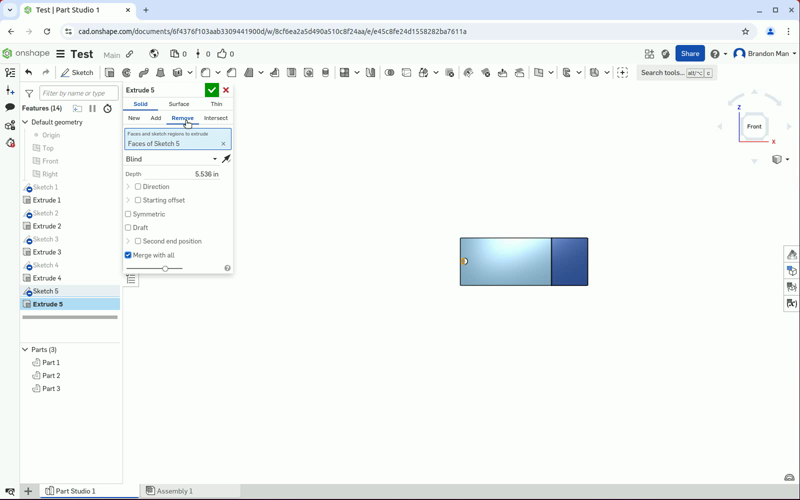
key(enter)
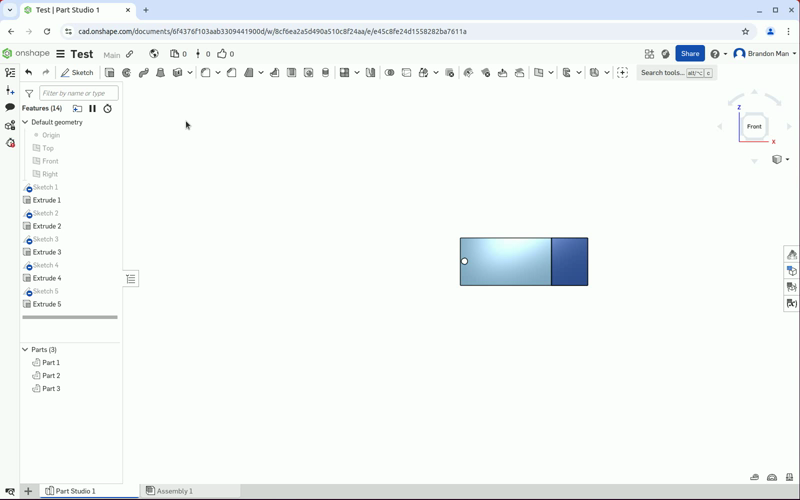
key(shift+h)
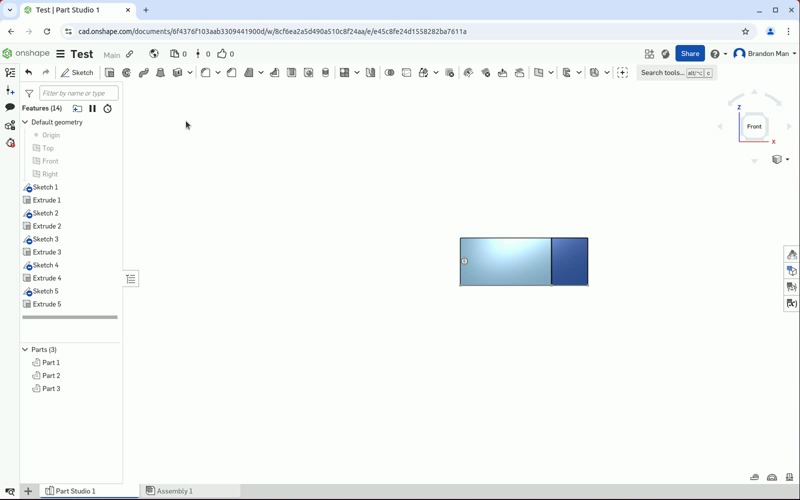
key(shift+h)
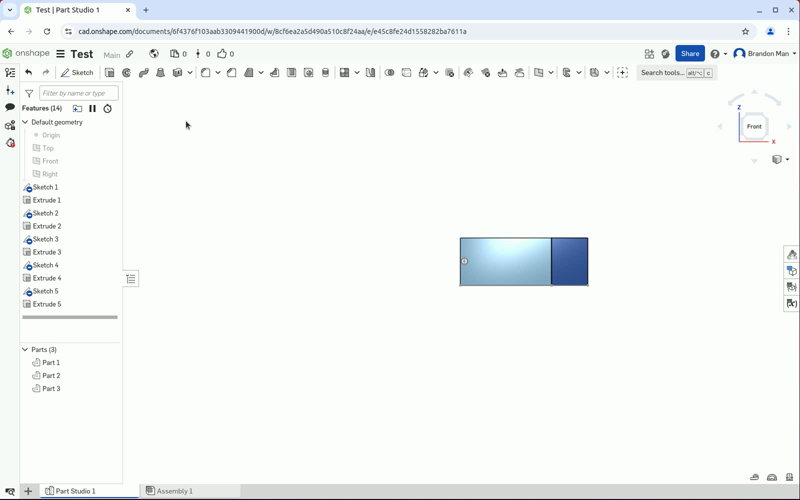
key(shift+7)
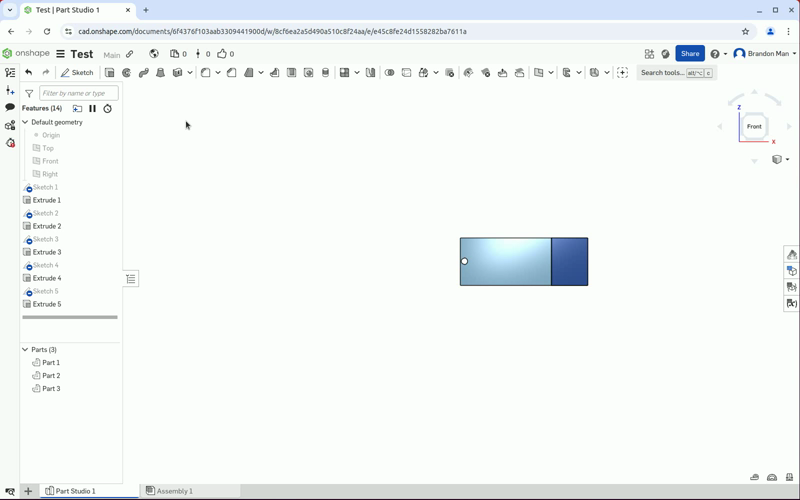
key(left, 2)
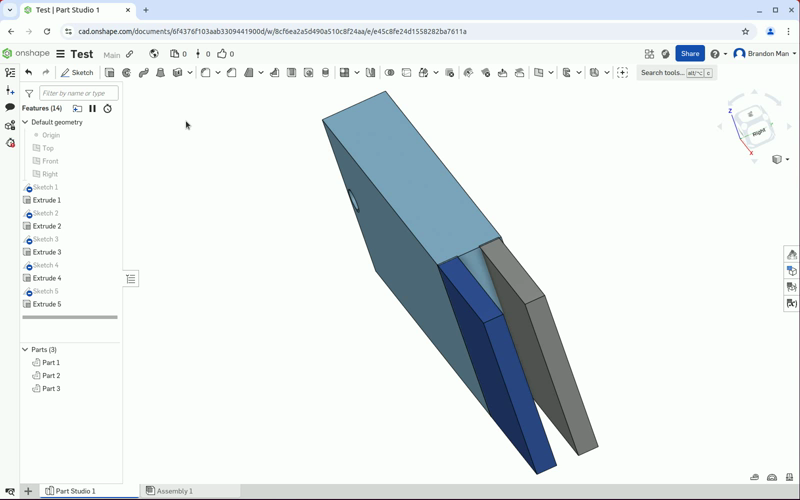
key(down, 2)
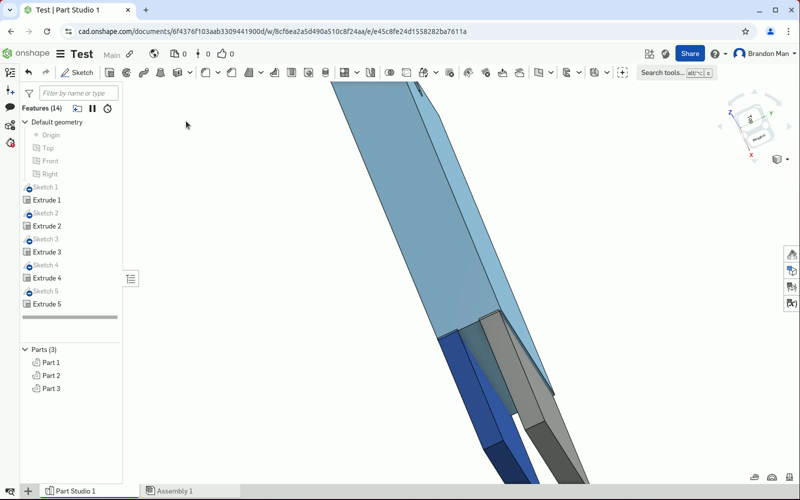
key(up, 2)
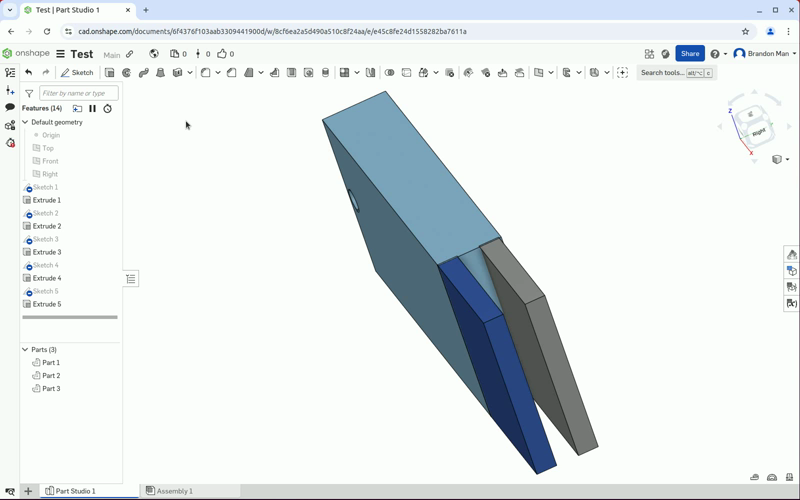
key(right, 2)
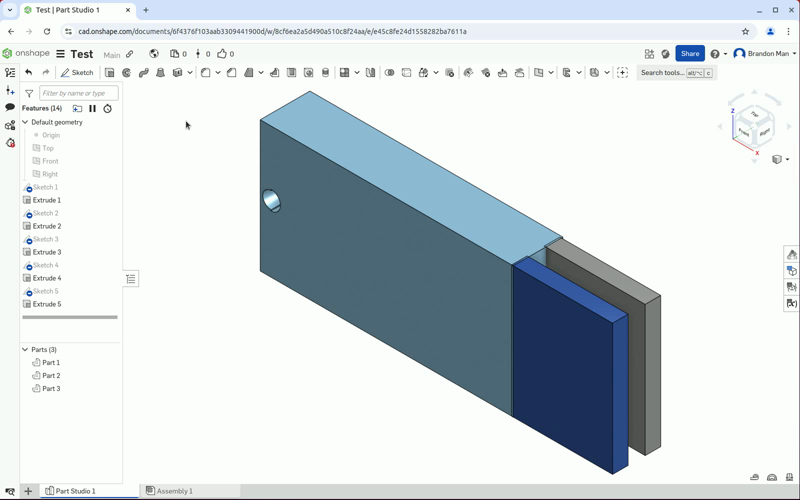
mouse_move(73, 189)
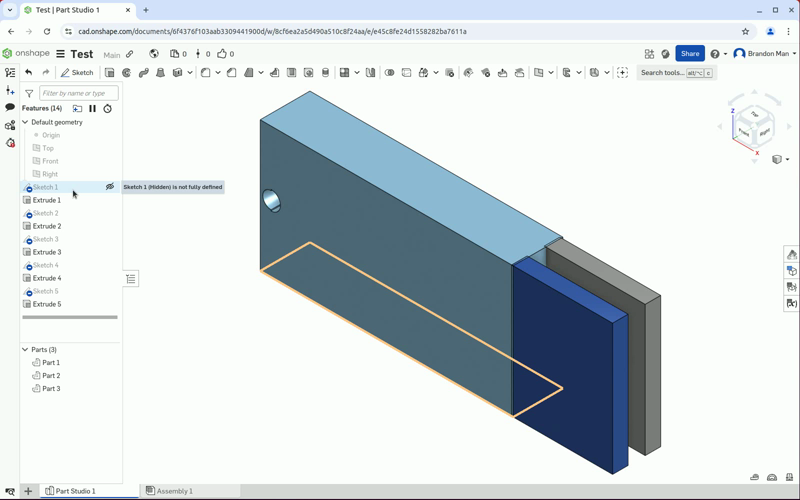
click(73, 189)